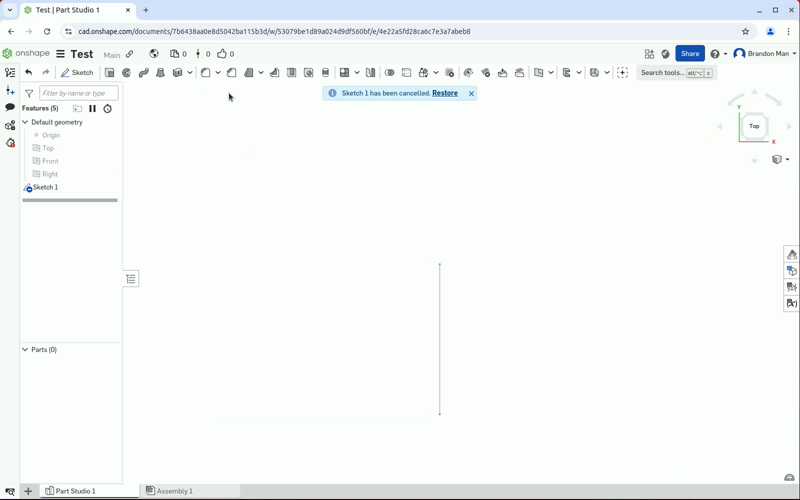
key(shift+h)
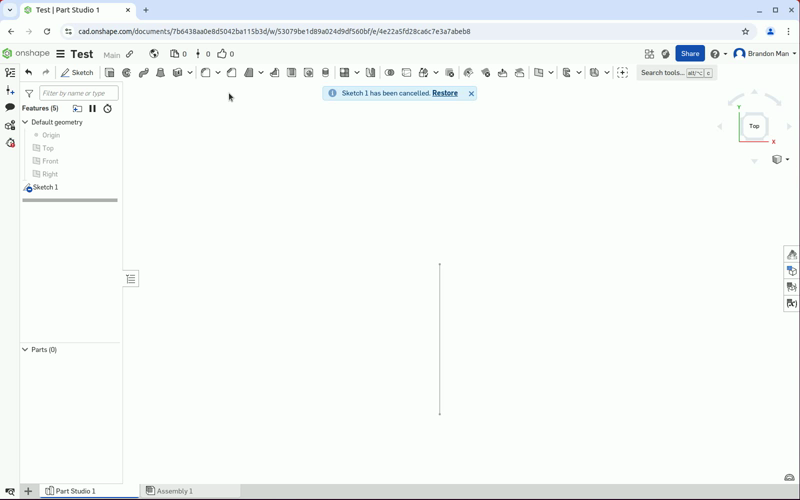
key(shift+s)
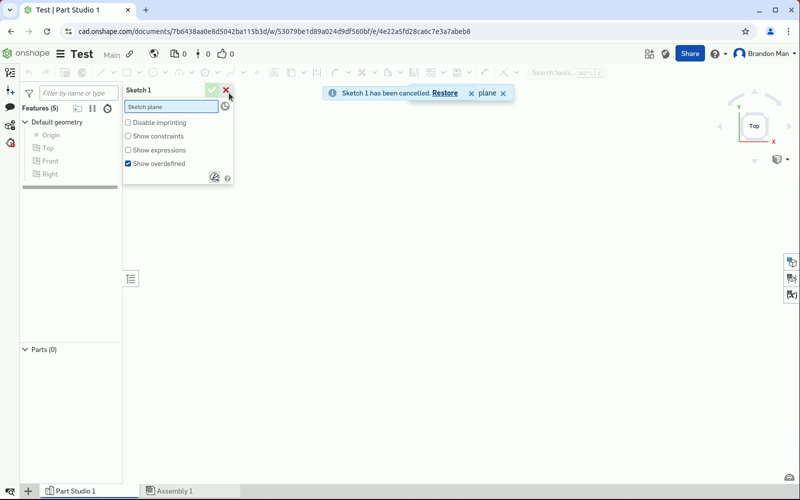
mouse_move(73, 150)
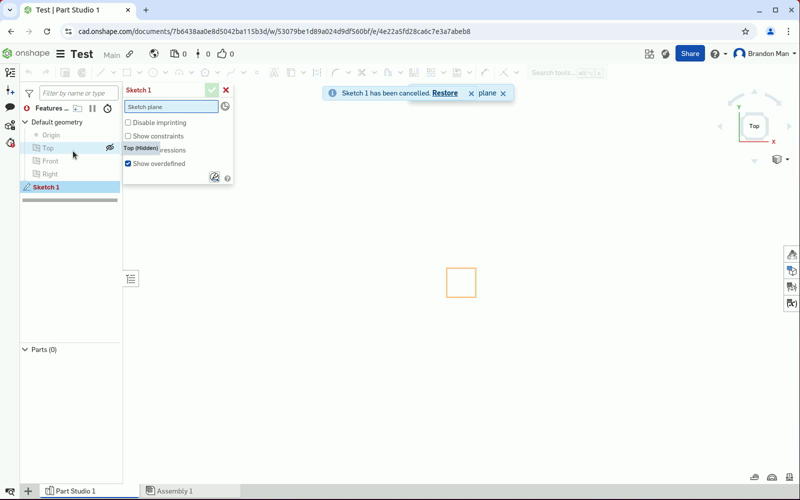
click(73, 150)
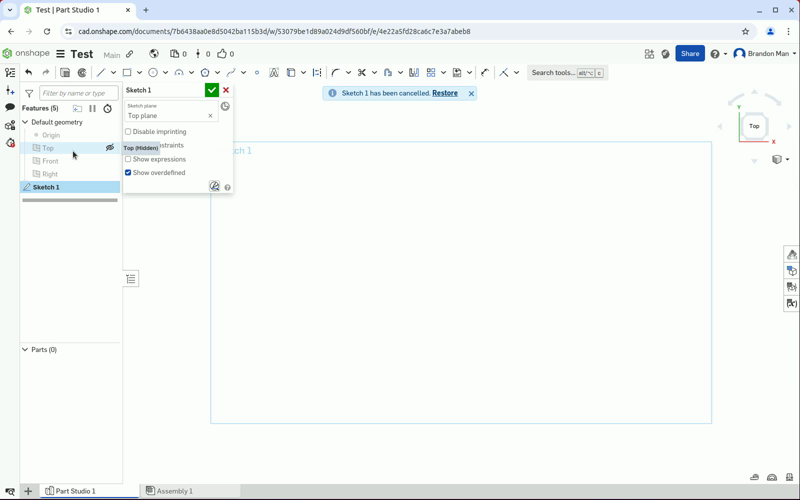
mouse_move(73, 352)
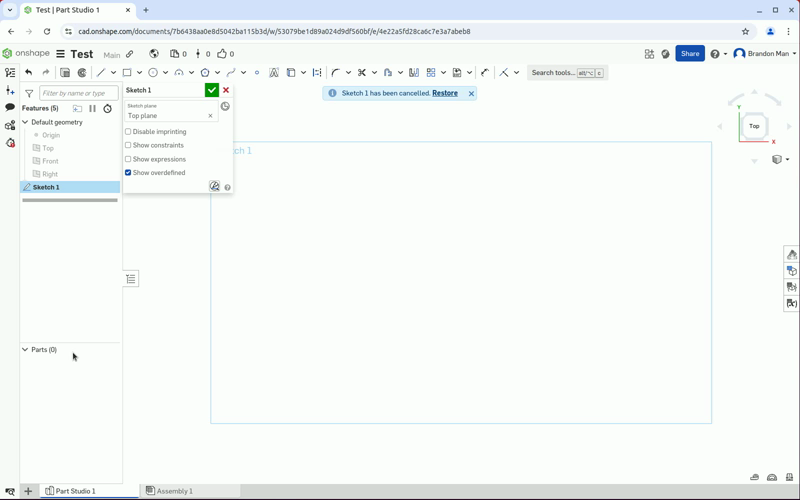
key(y)
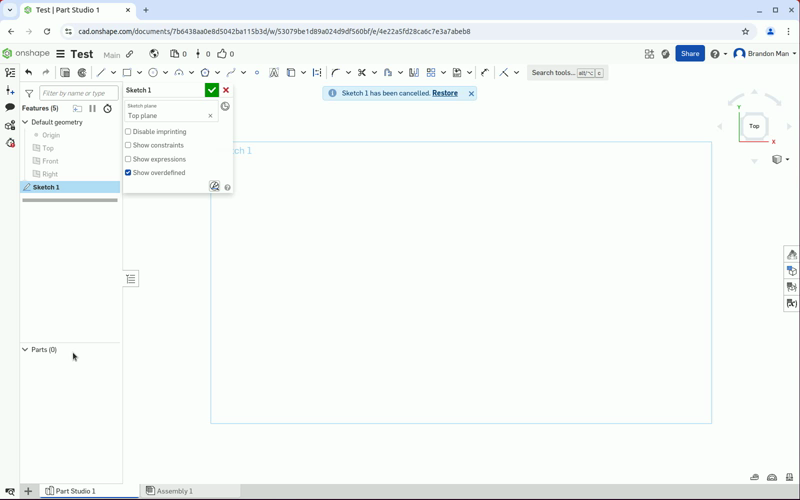
key(l)
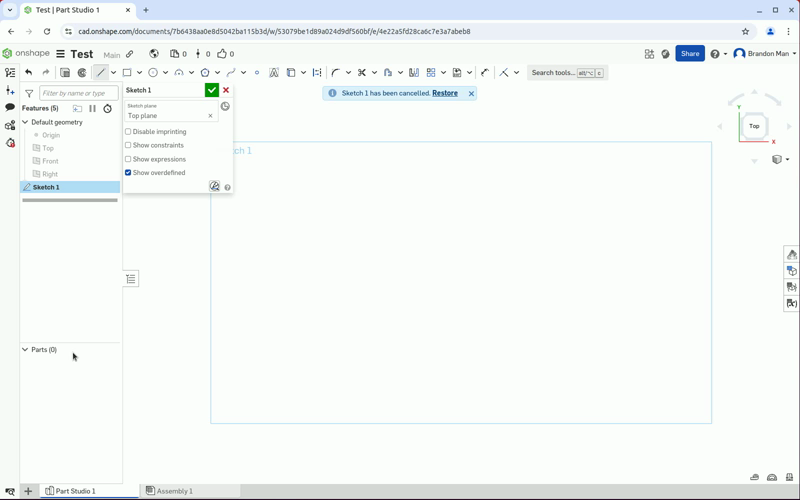
key_down(shift)
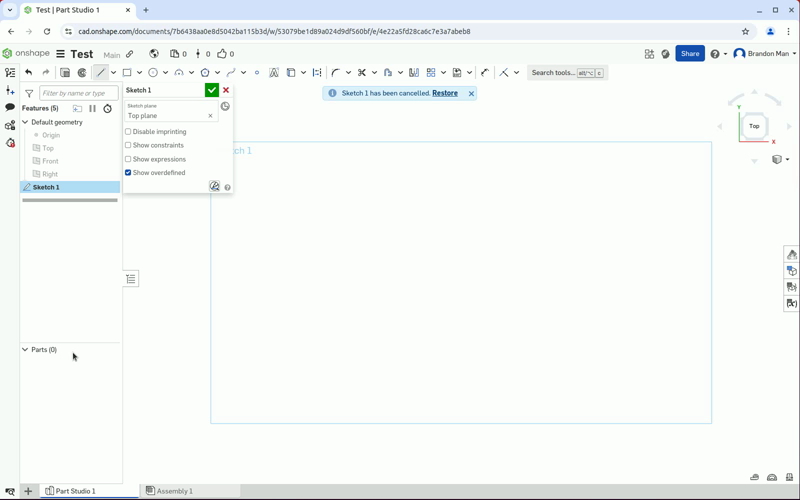
mouse_move(348, 266)
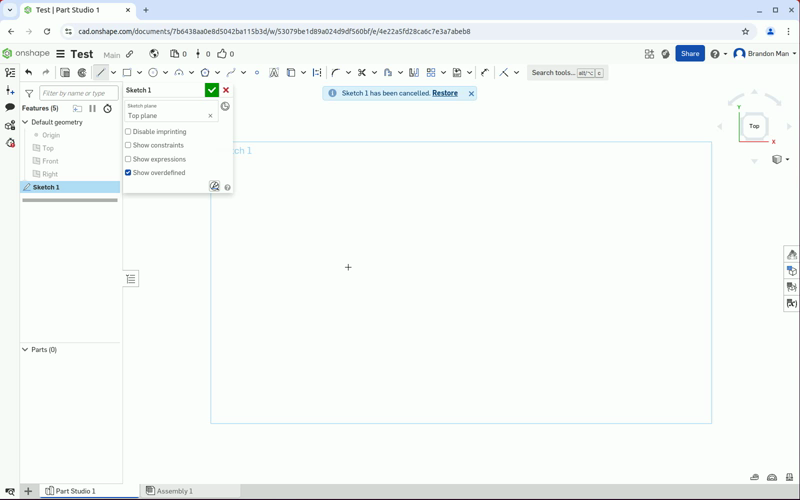
click(348, 266)
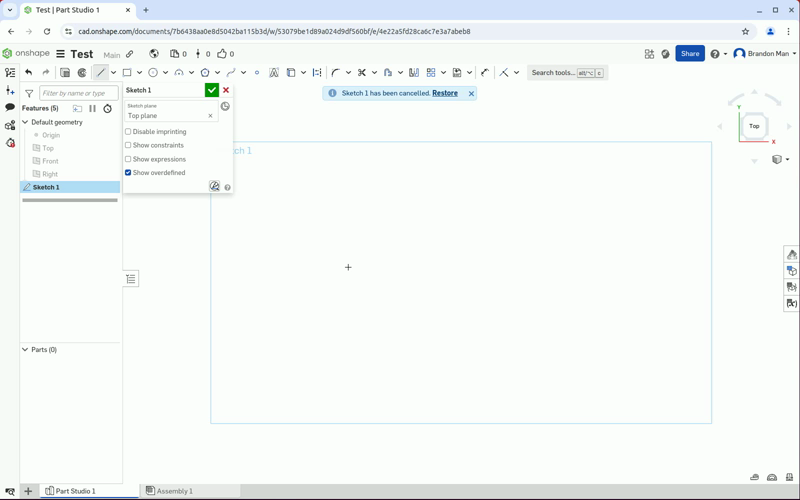
key_up(shift)
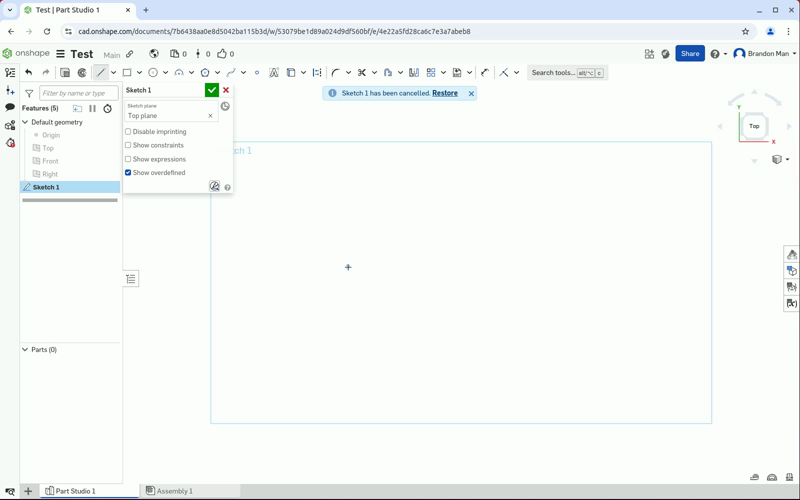
key_down(shift)
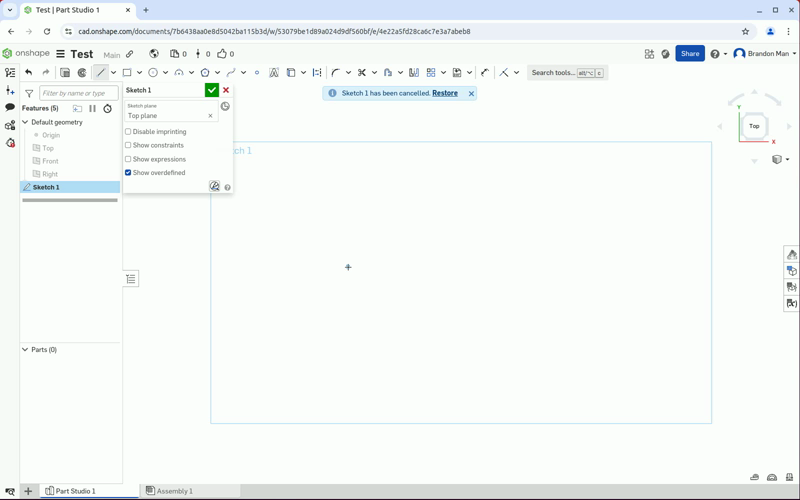
mouse_move(378, 266)
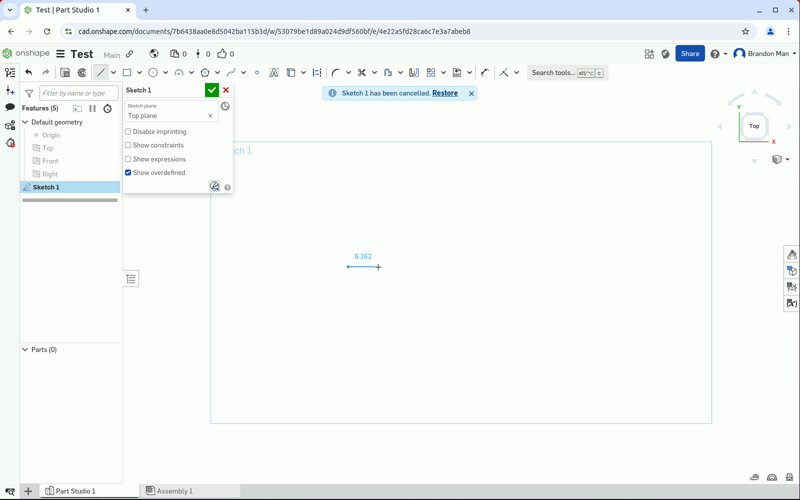
mouse_move(360, 266)
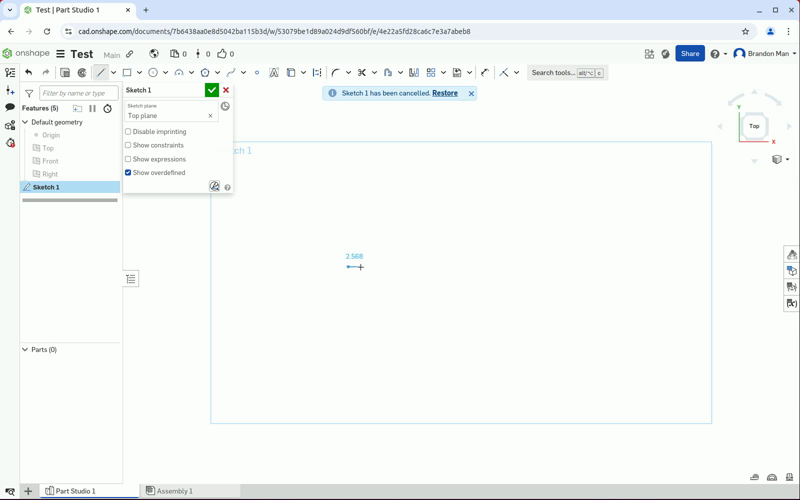
click(360, 266)
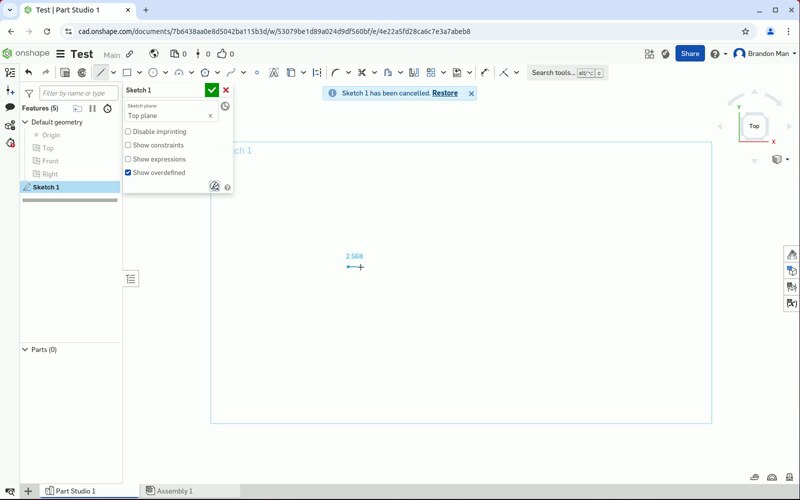
key_up(shift)
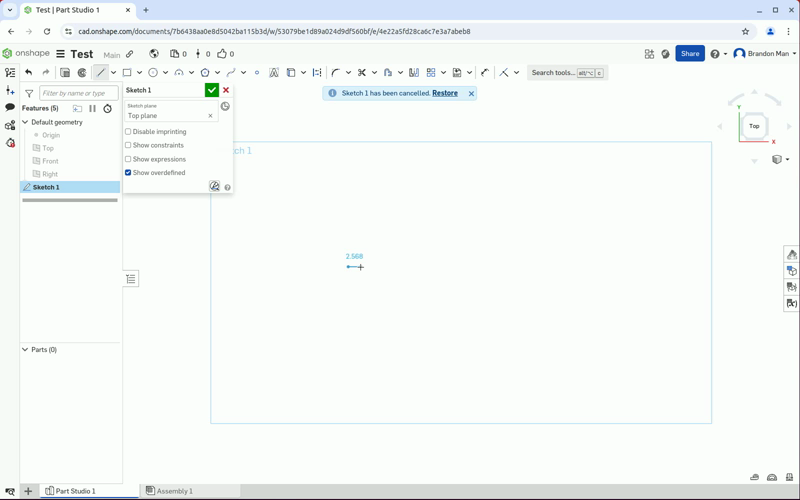
key_down(shift)
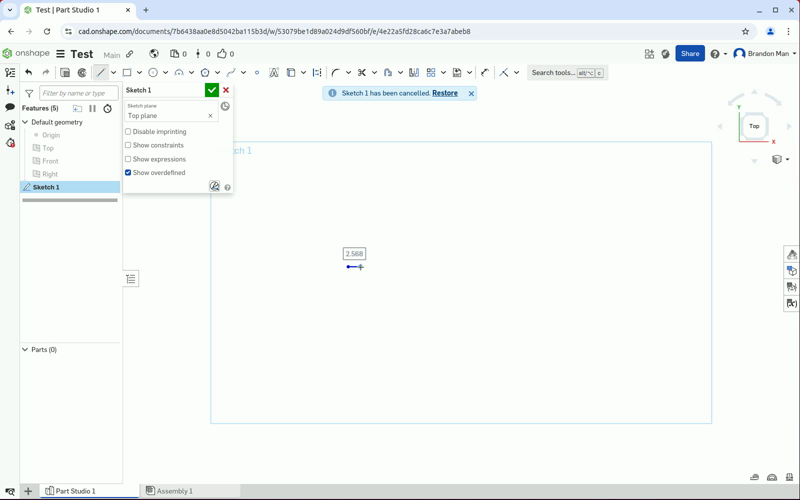
mouse_move(390, 266)
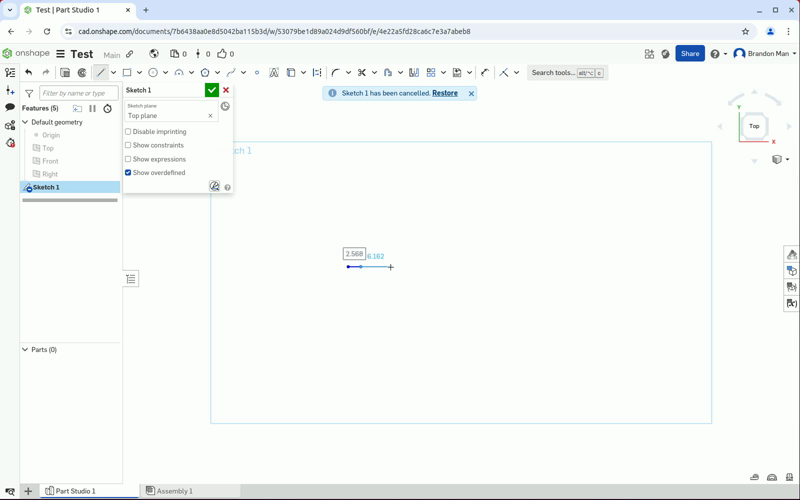
mouse_move(360, 258)
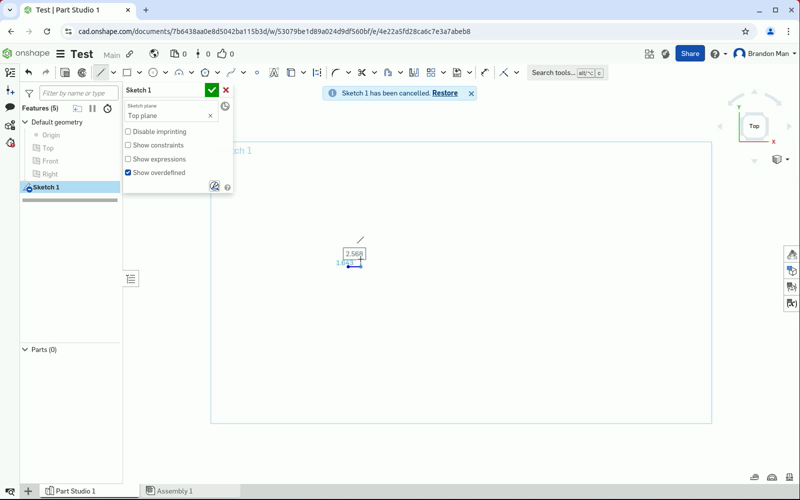
click(360, 258)
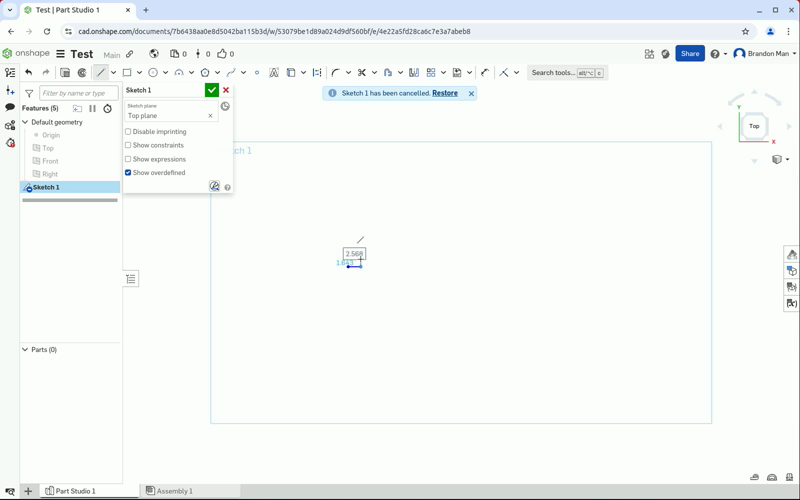
key_up(shift)
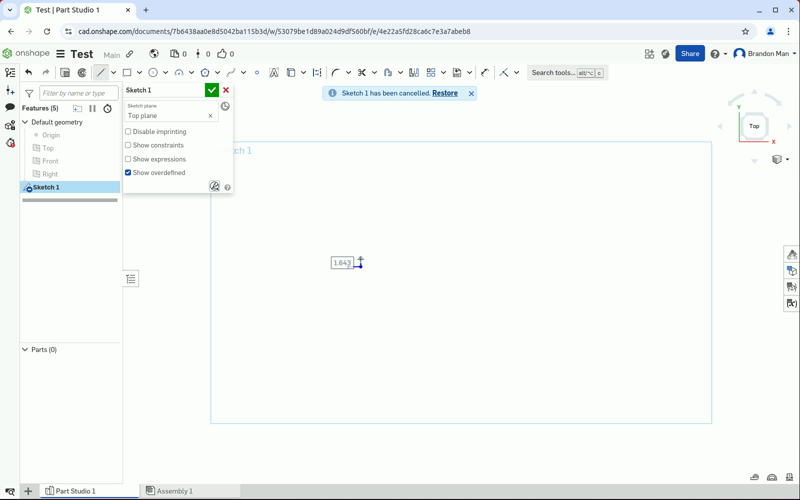
key_down(shift)
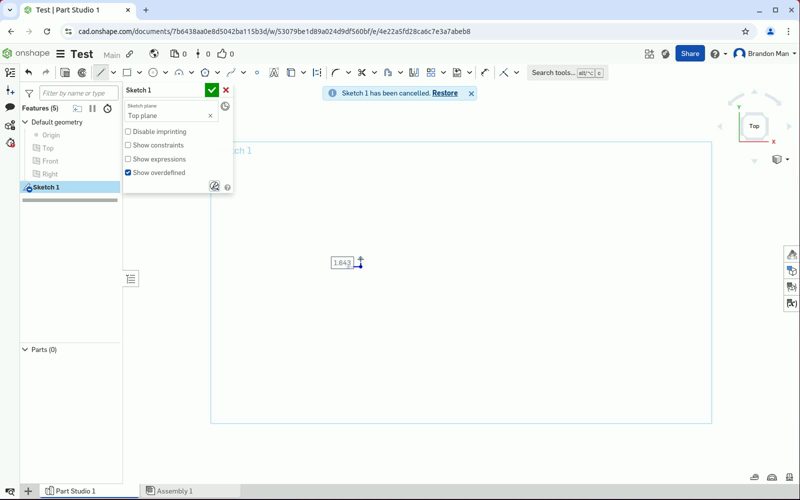
mouse_move(390, 258)
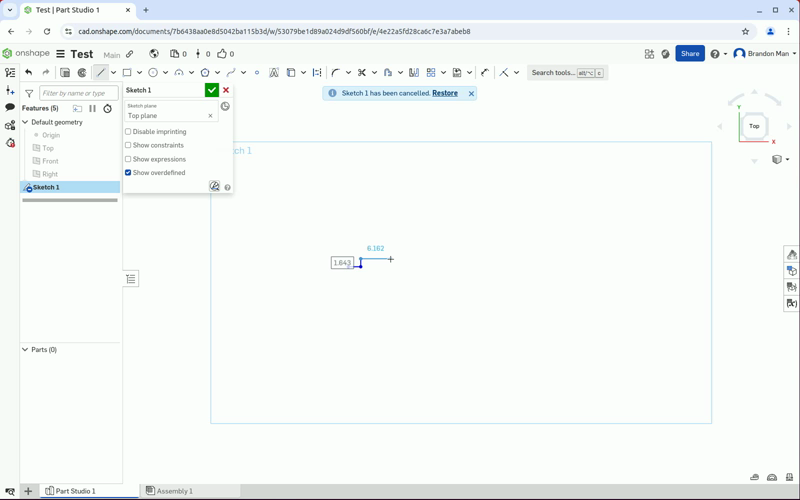
mouse_move(373, 258)
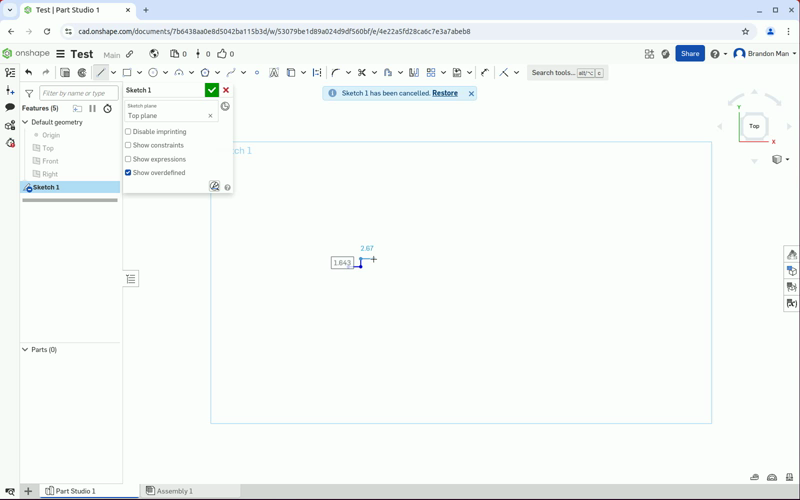
click(373, 258)
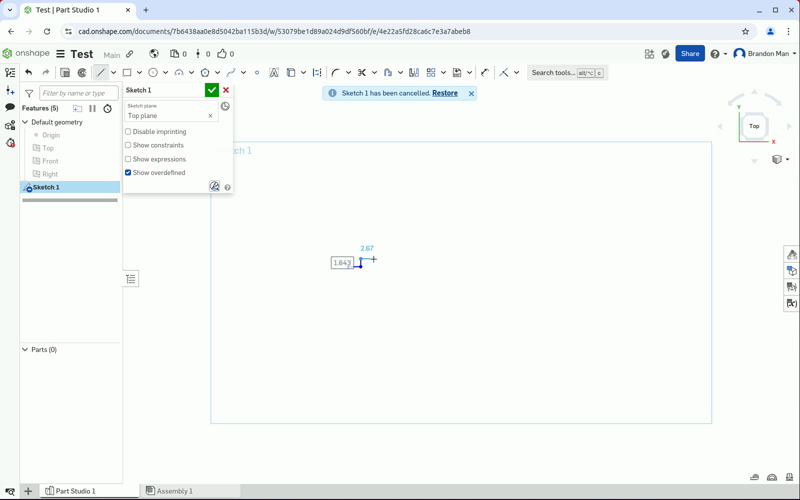
key_up(shift)
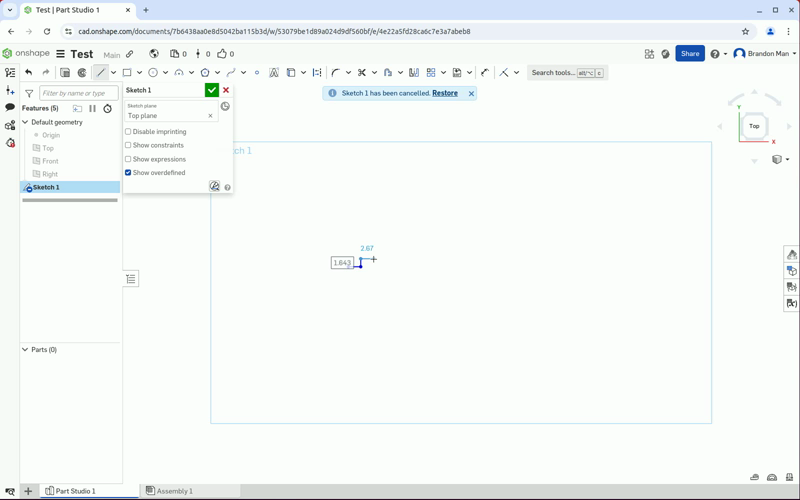
key_down(shift)
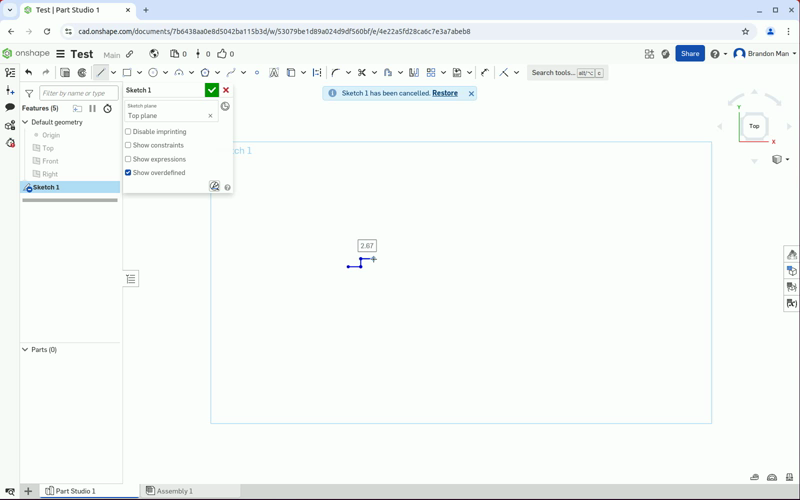
mouse_move(403, 258)
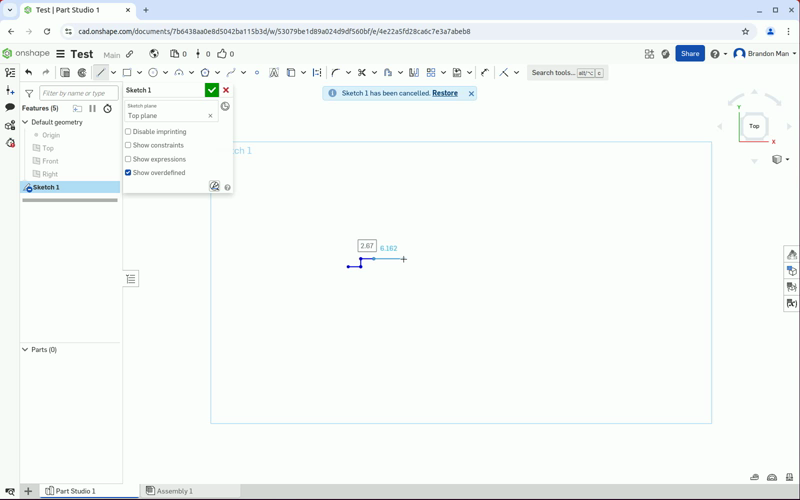
mouse_move(373, 246)
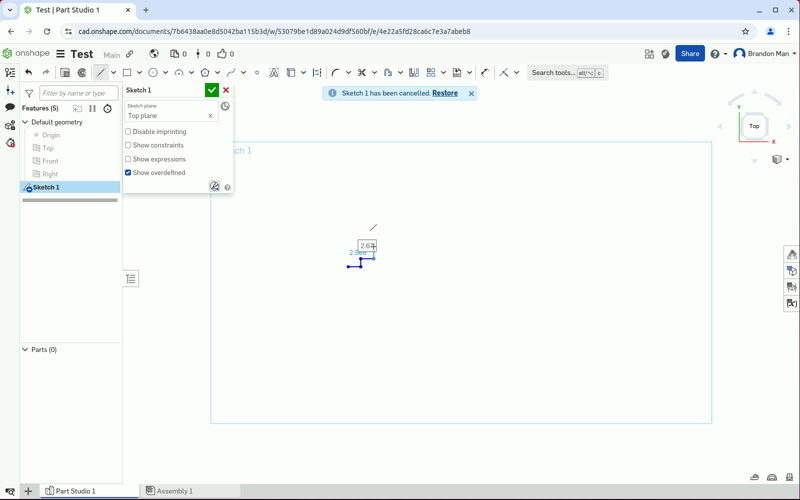
click(373, 246)
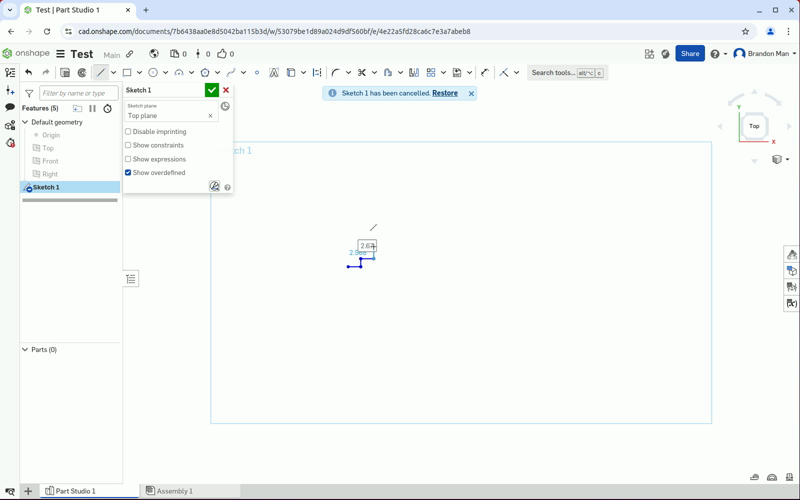
key_up(shift)
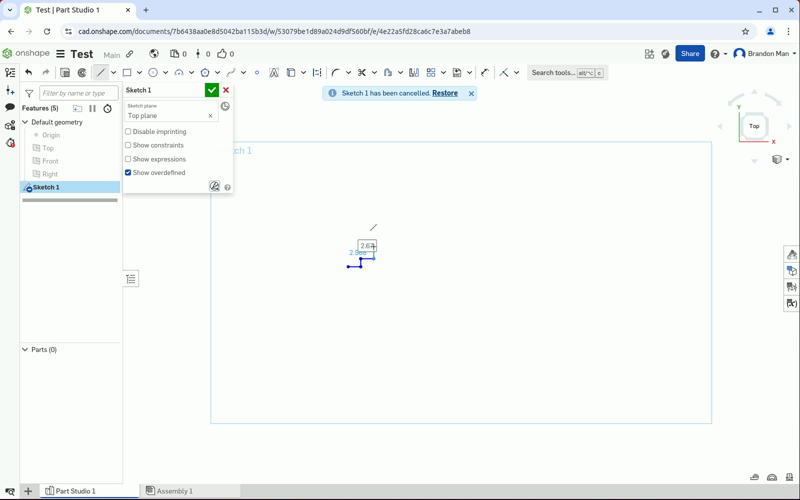
key_down(shift)
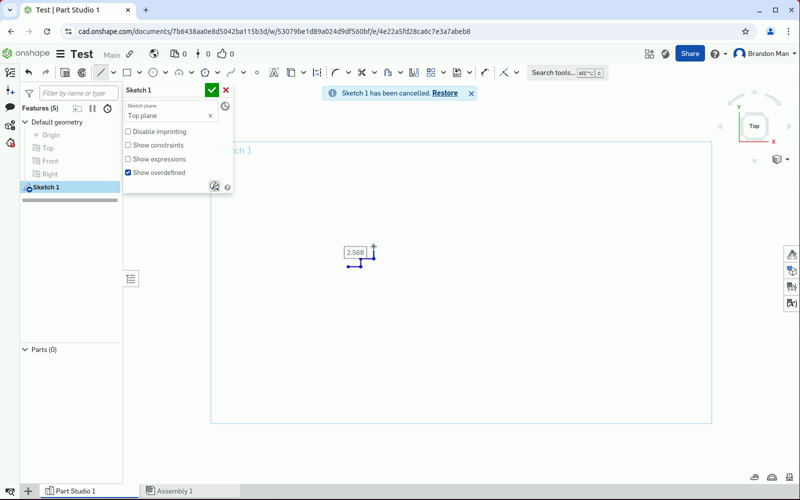
mouse_move(403, 246)
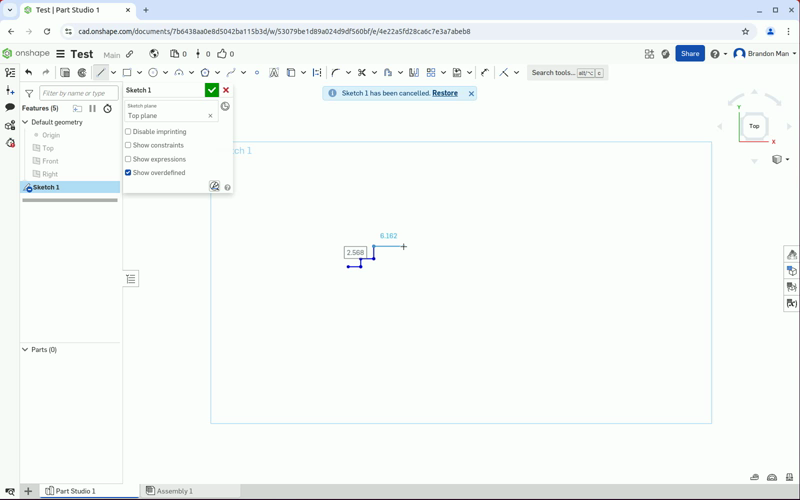
mouse_move(360, 246)
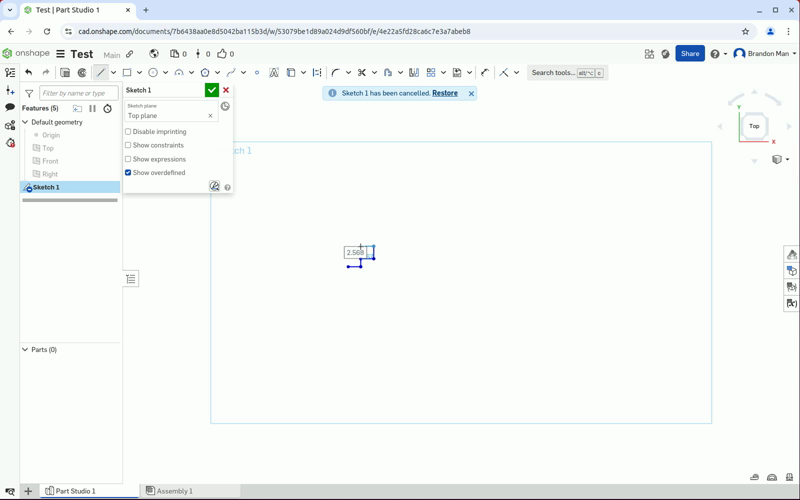
click(360, 246)
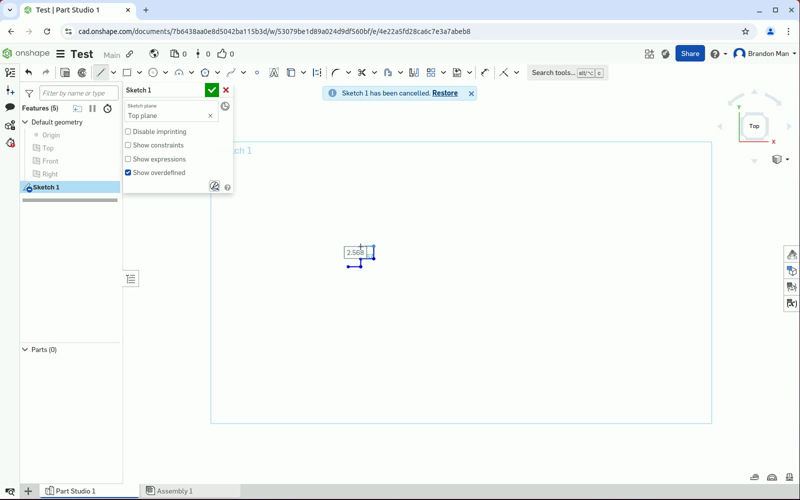
key_up(shift)
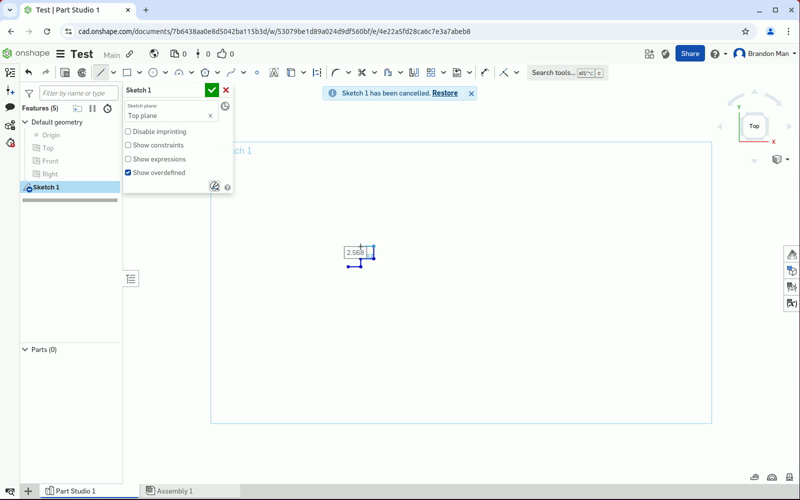
key_down(shift)
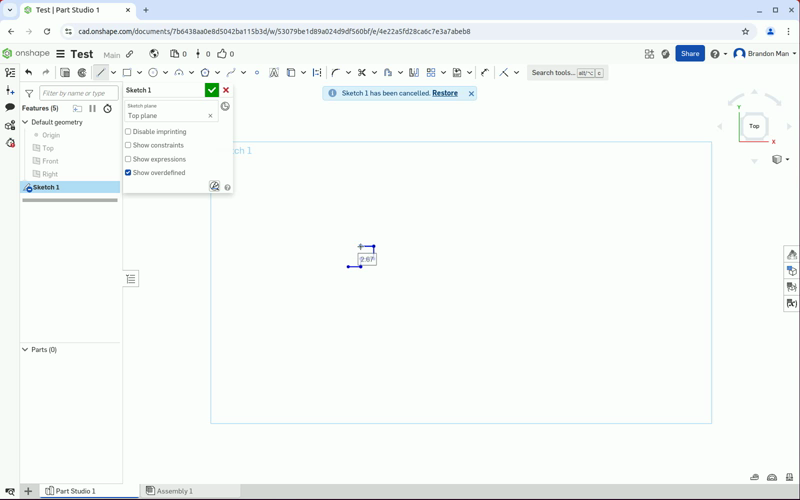
mouse_move(390, 246)
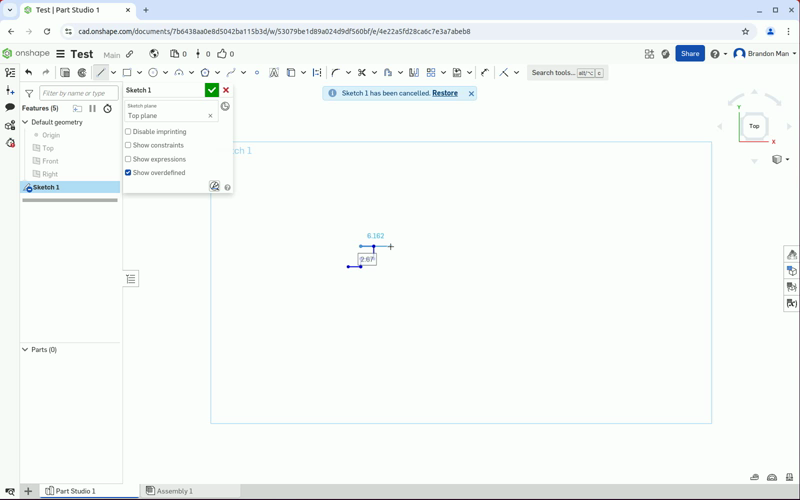
mouse_move(360, 240)
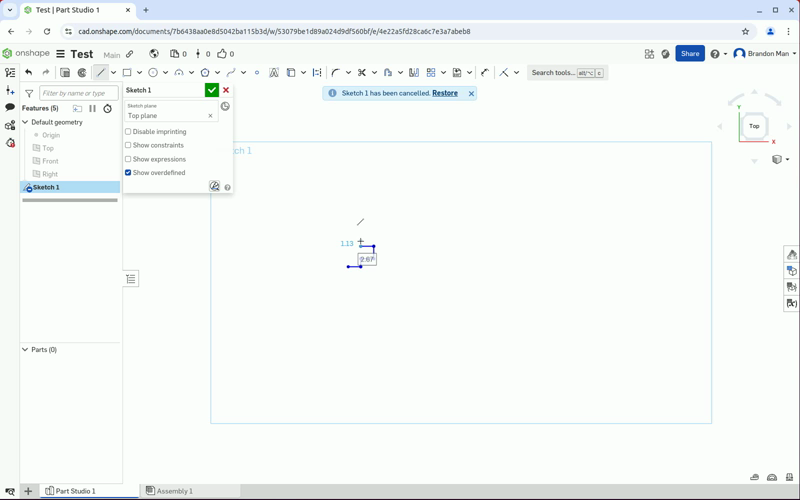
scroll(6)
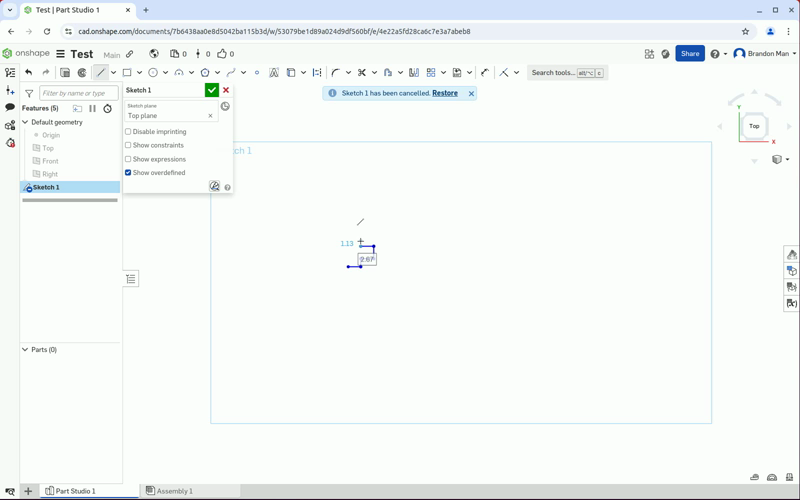
scroll(6)
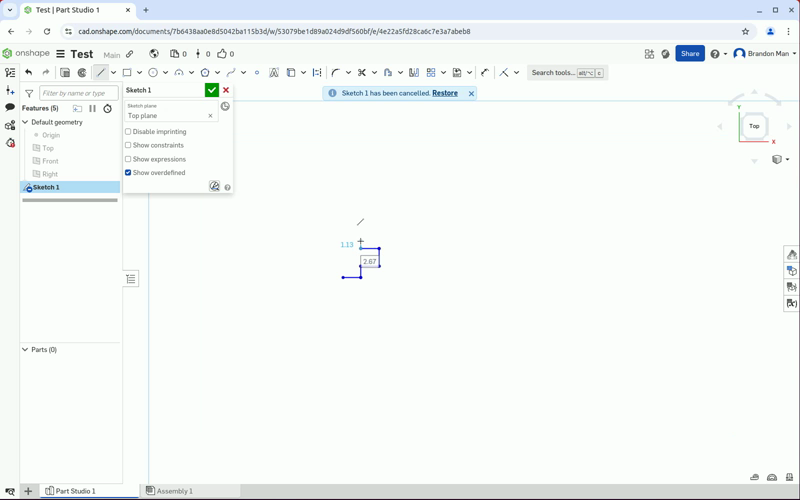
scroll(6)
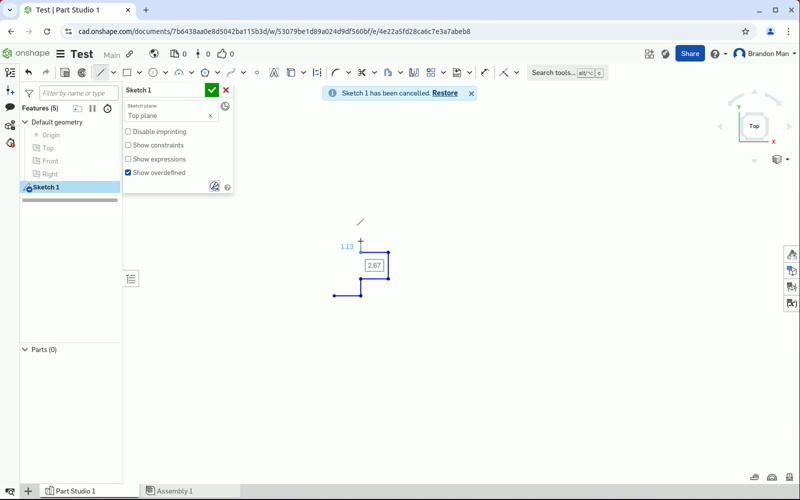
scroll(6)
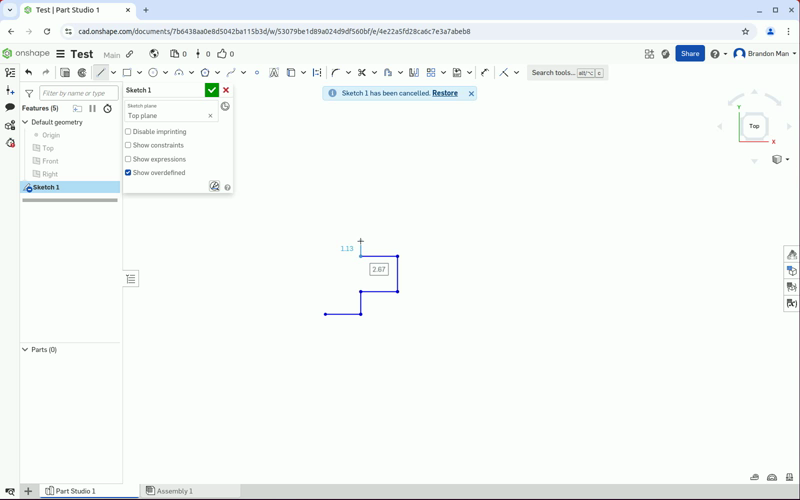
scroll(6)
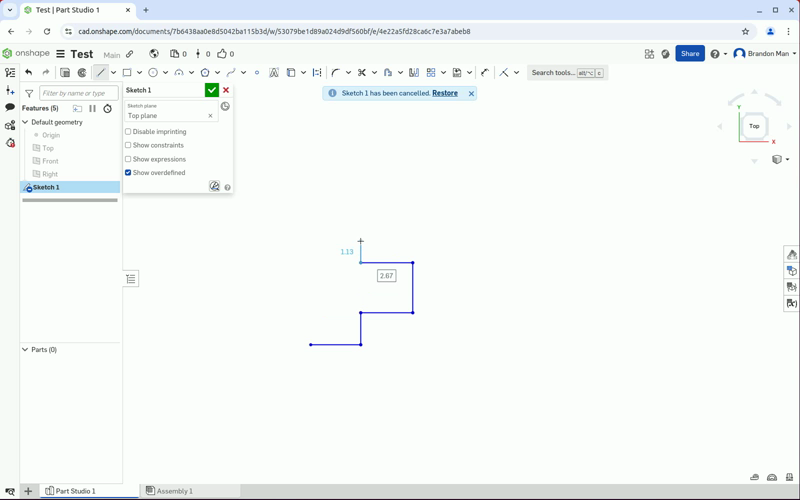
scroll(6)
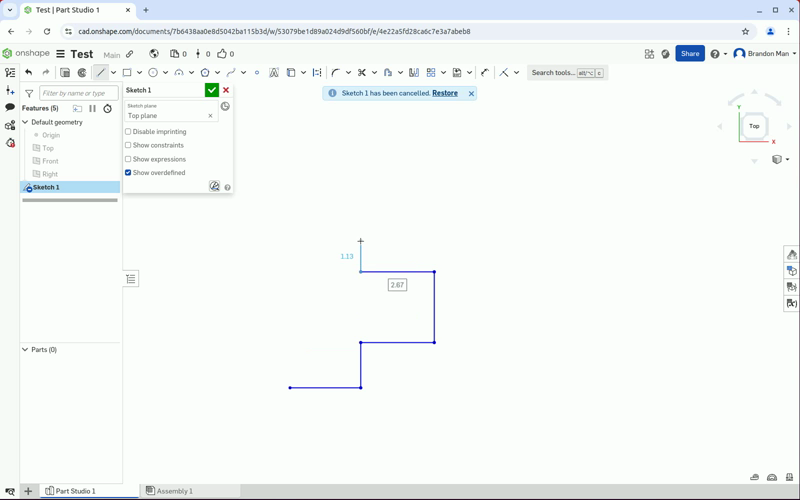
scroll(6)
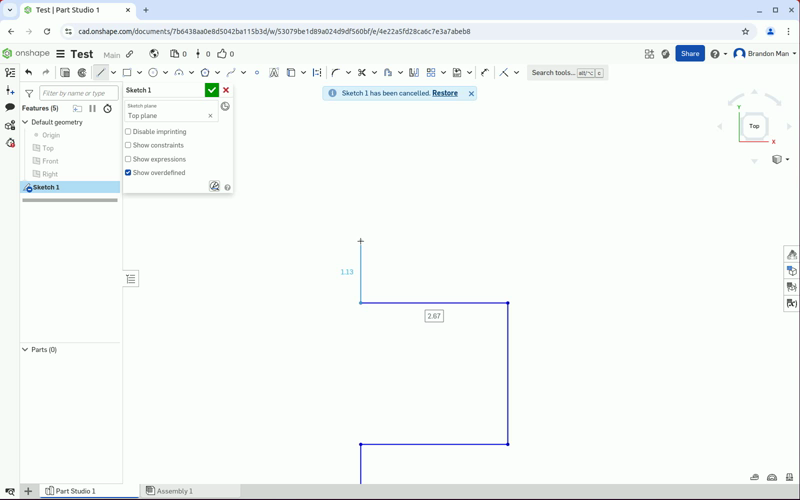
click(360, 240)
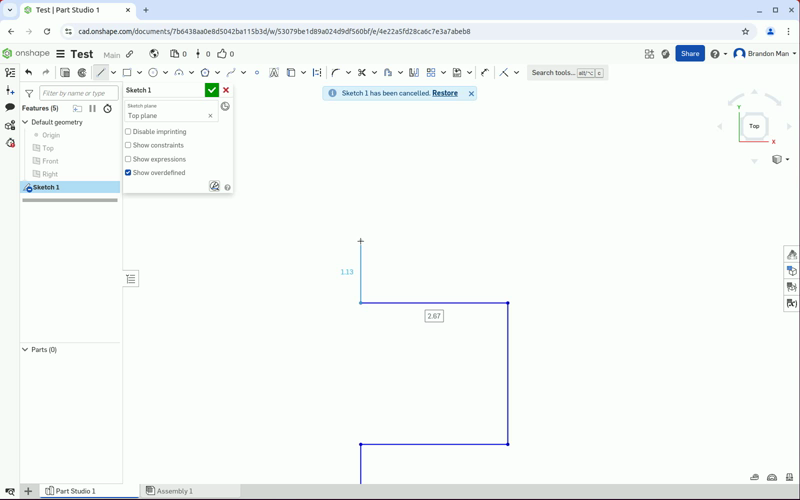
scroll(-6)
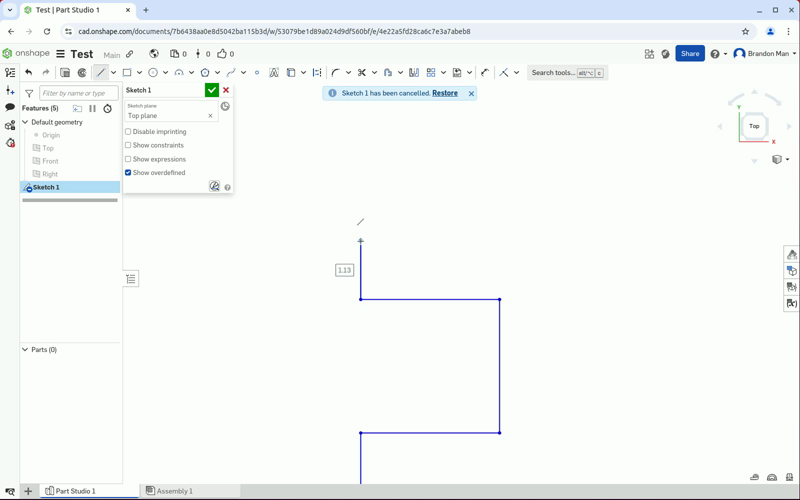
scroll(-6)
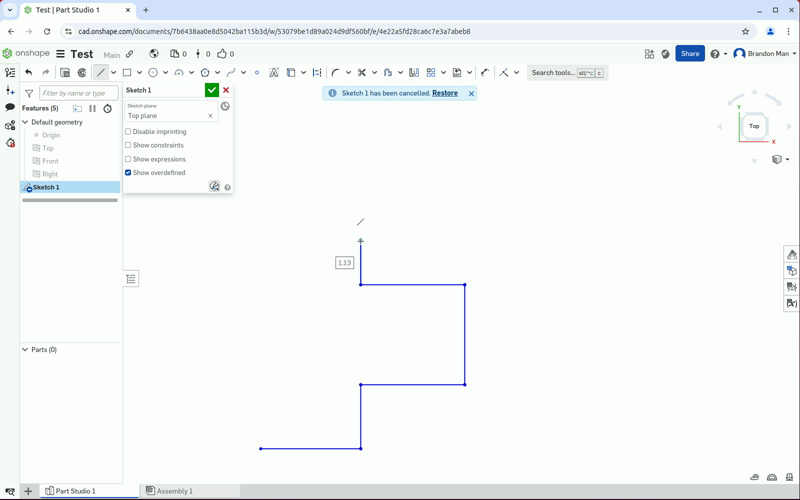
scroll(-6)
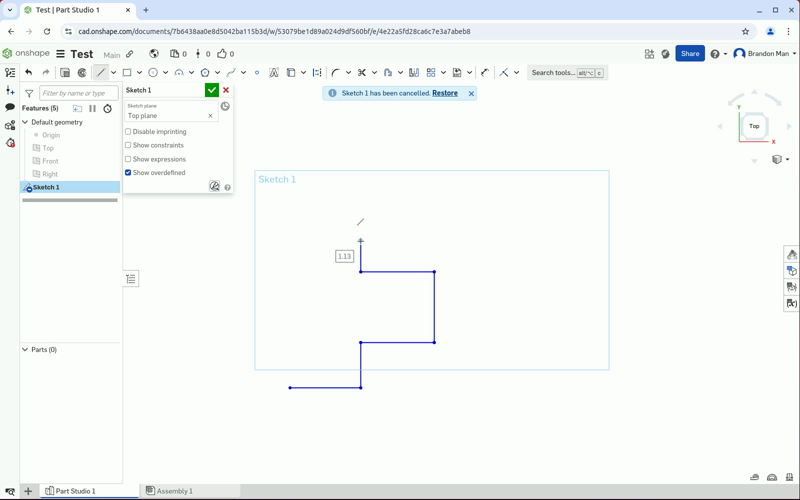
scroll(-6)
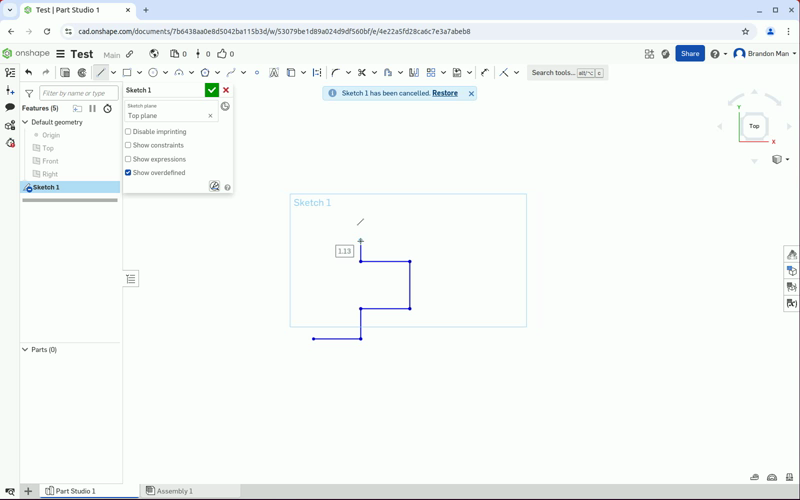
scroll(-6)
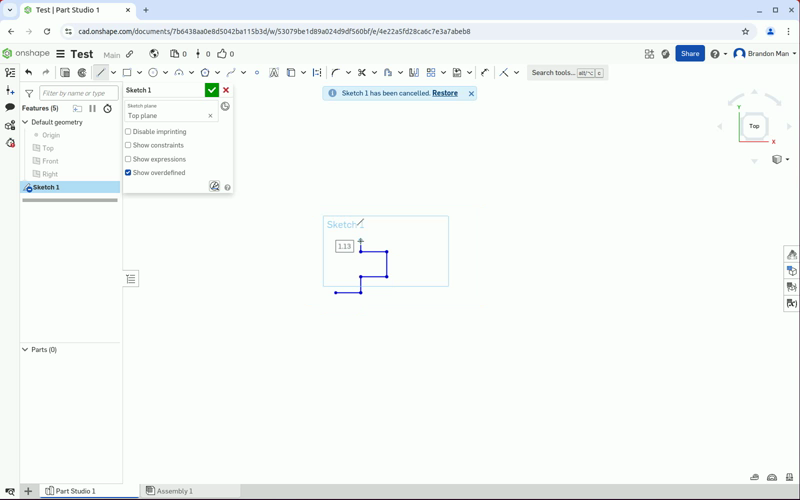
scroll(-6)
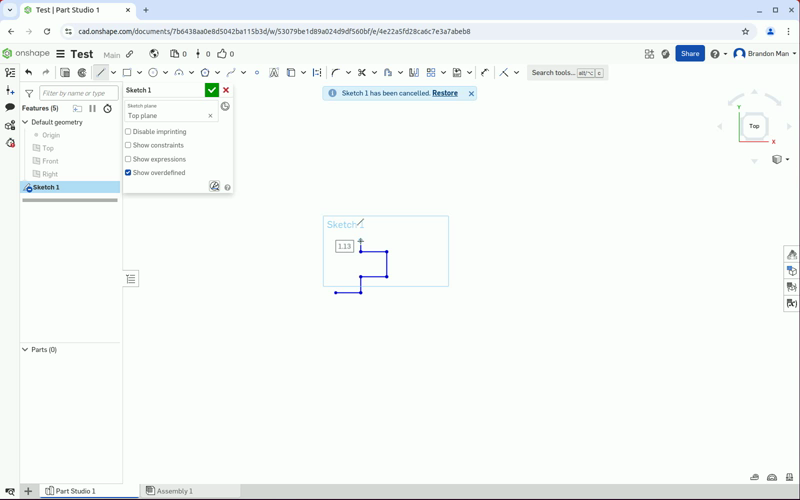
scroll(-6)
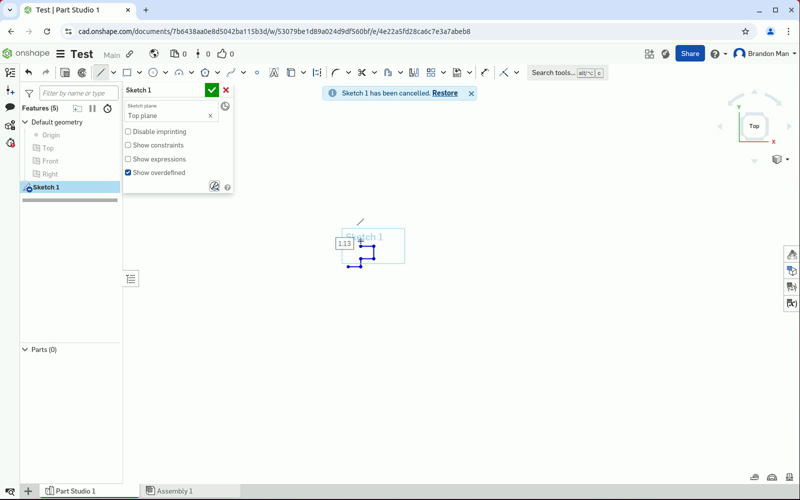
key_up(shift)
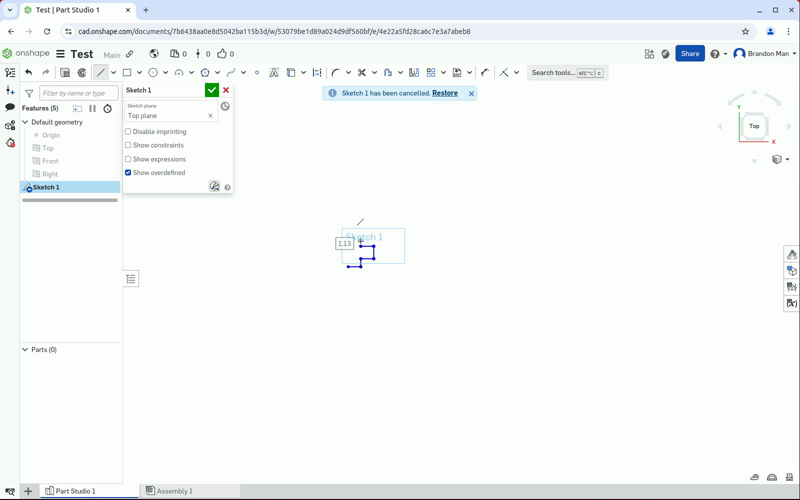
key_down(shift)
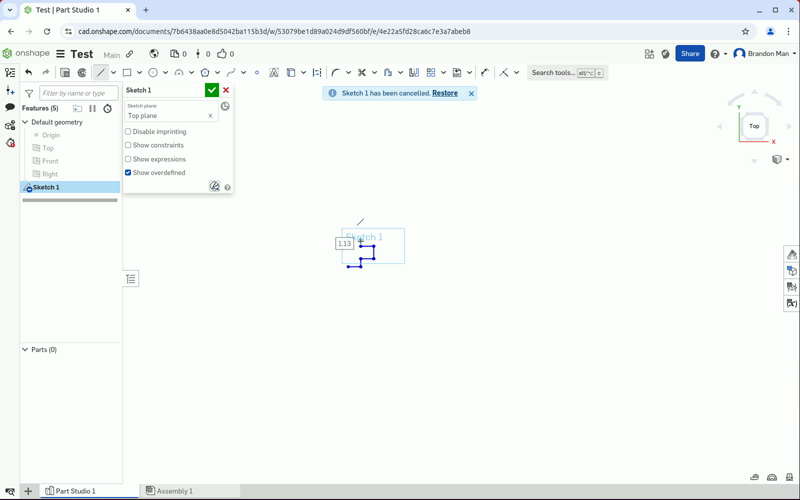
mouse_move(390, 240)
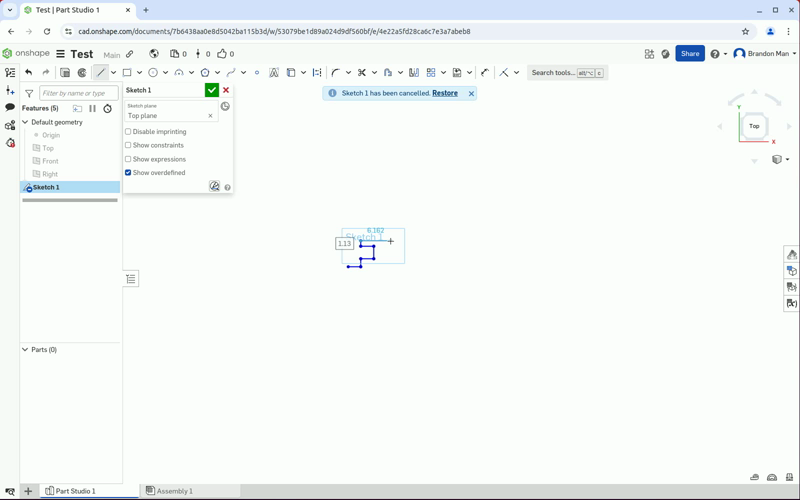
mouse_move(348, 240)
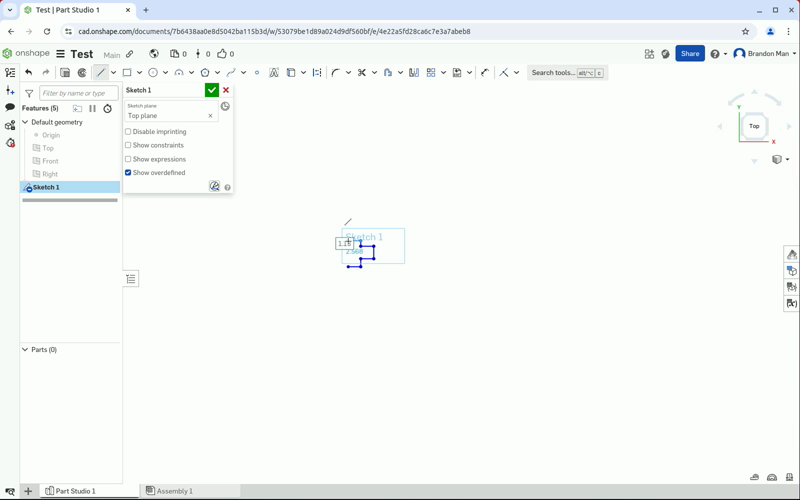
click(348, 240)
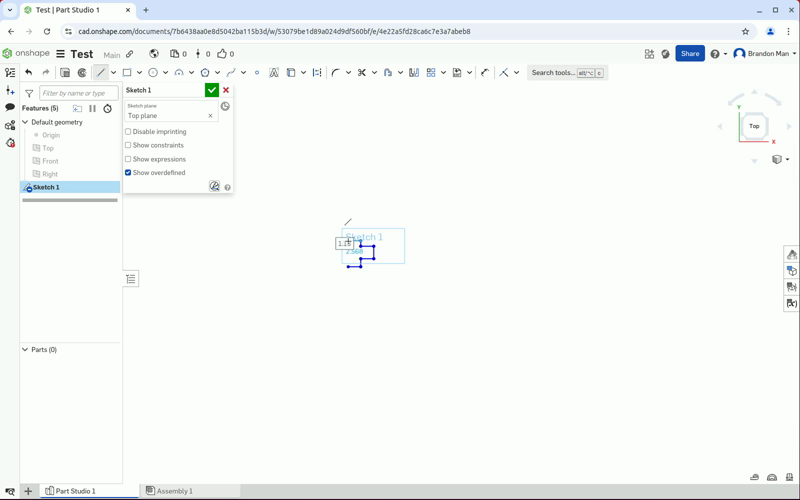
key_up(shift)
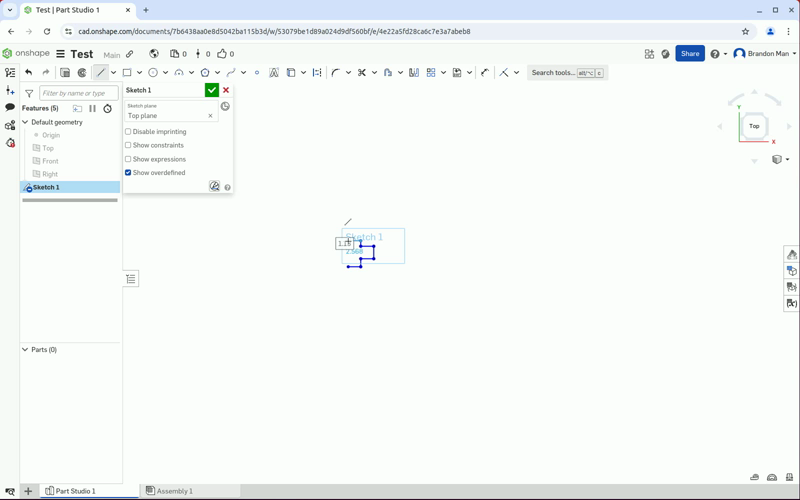
key_down(shift)
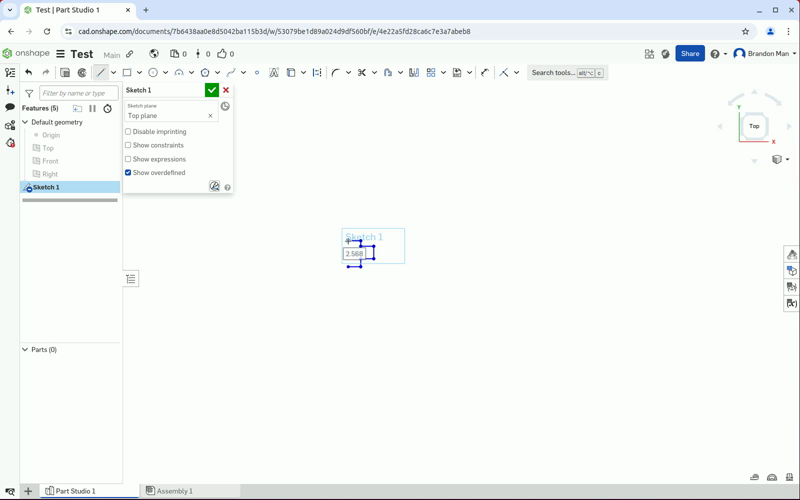
mouse_move(378, 240)
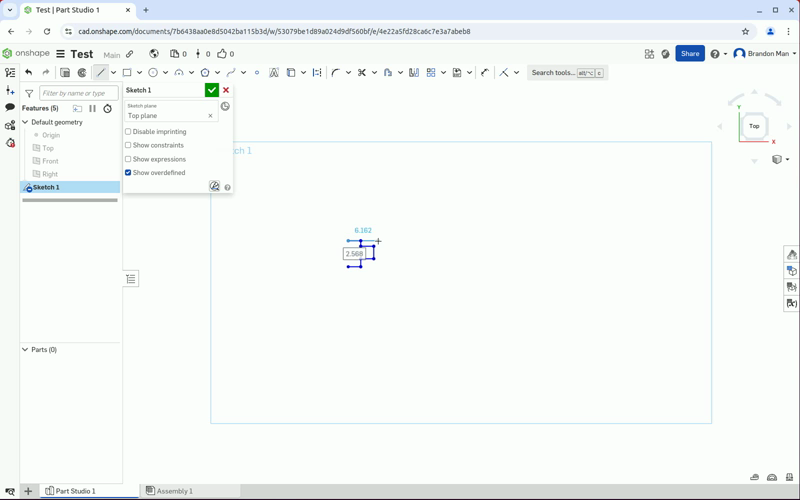
mouse_move(348, 258)
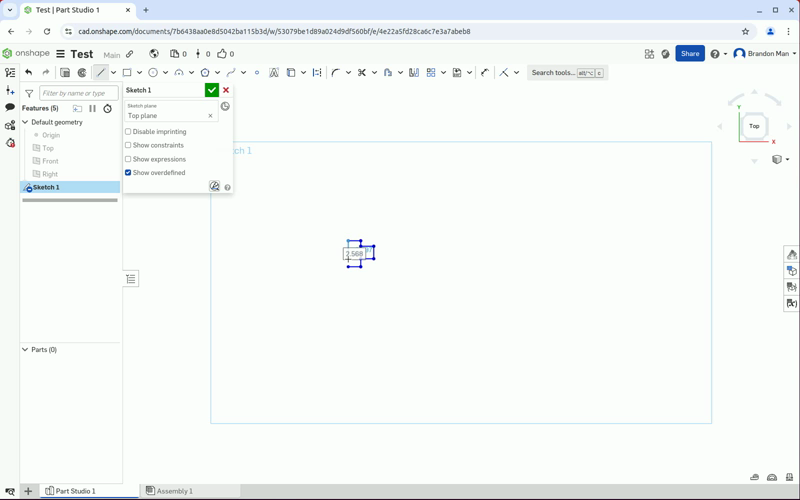
click(348, 258)
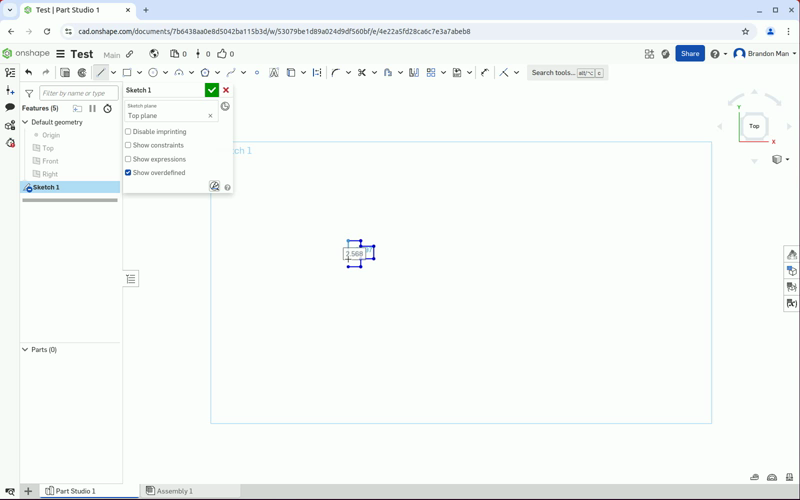
key_up(shift)
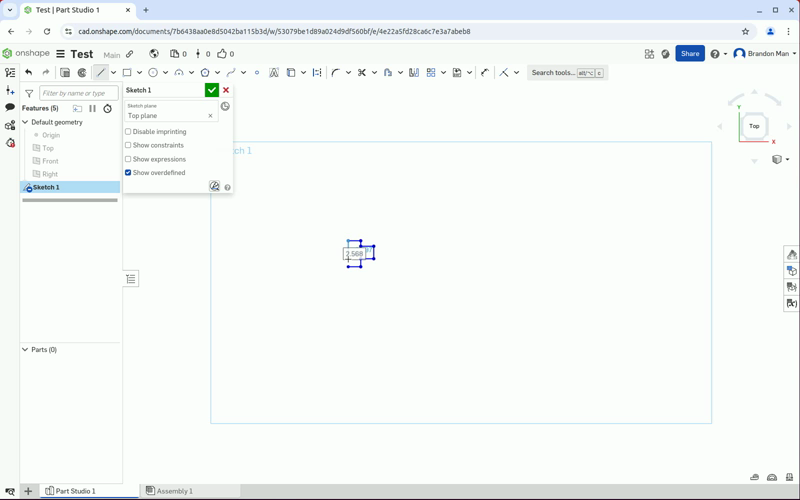
mouse_move(378, 258)
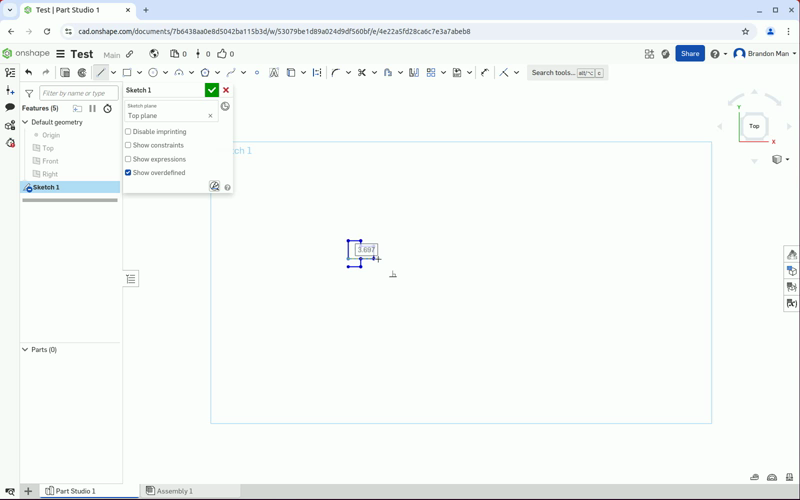
key_down(shift)
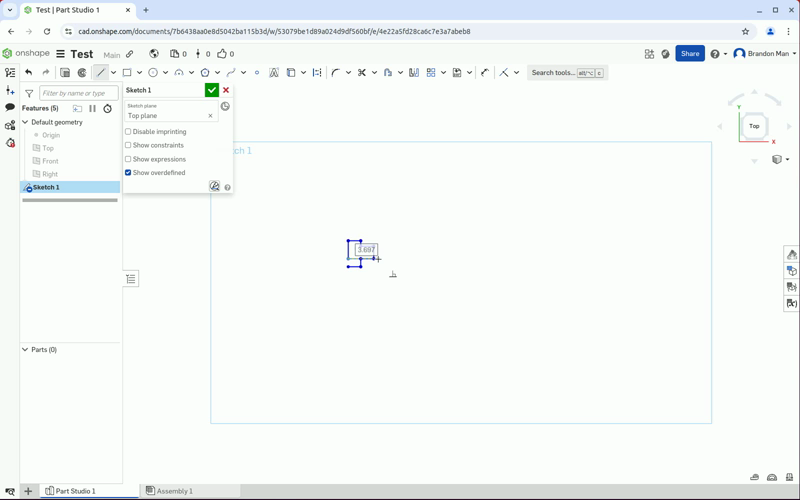
mouse_move(348, 266)
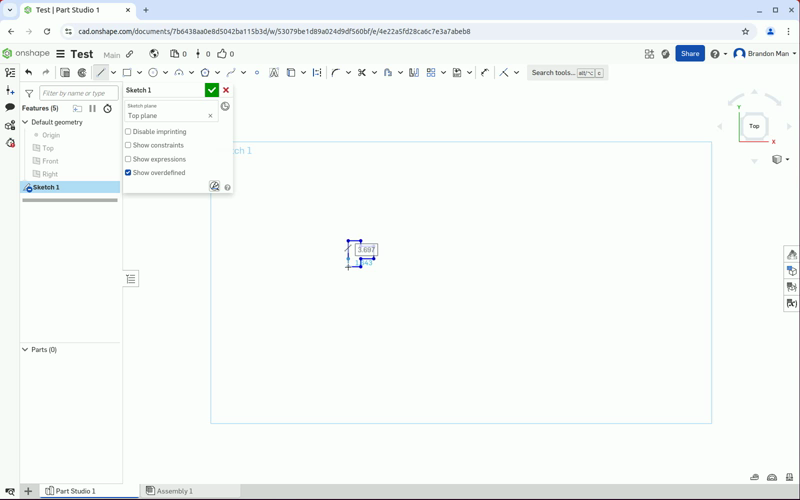
key_up(shift)
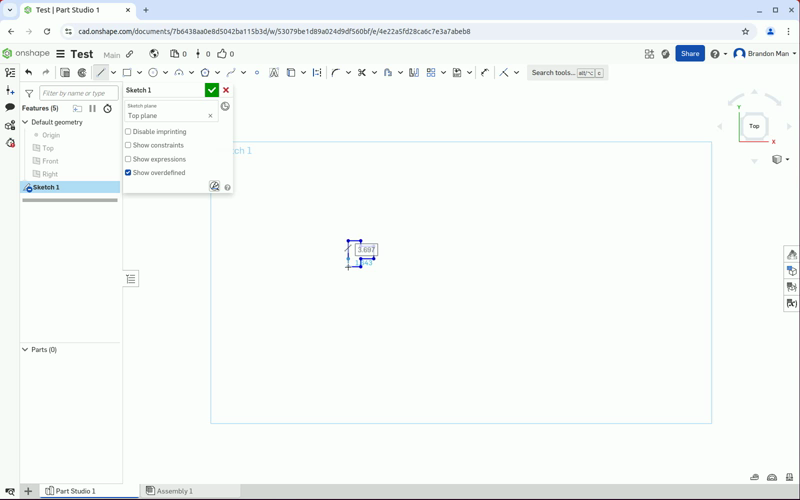
click(348, 266)
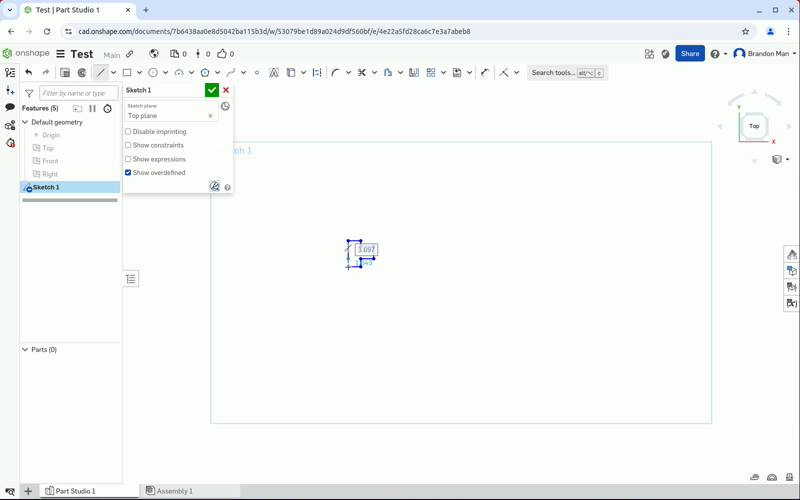
key(esc)
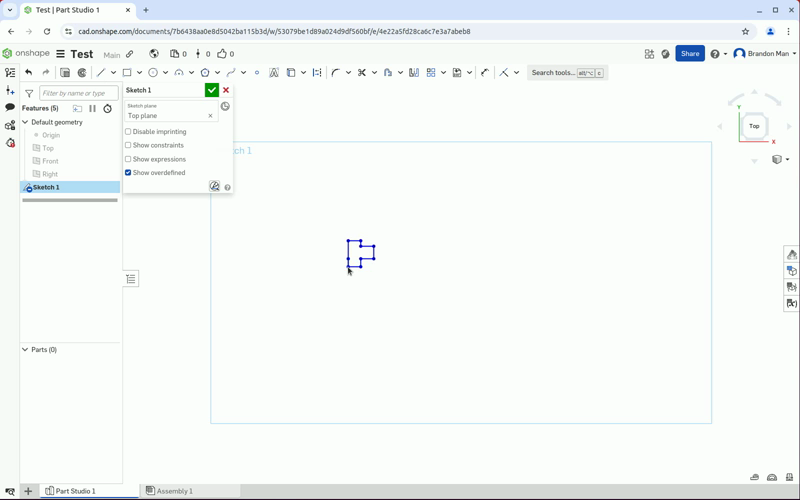
mouse_move(369, 246)
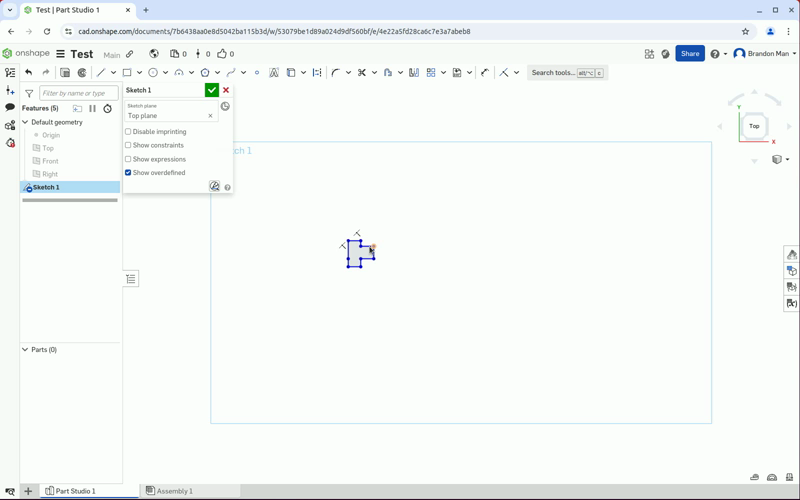
scroll(6)
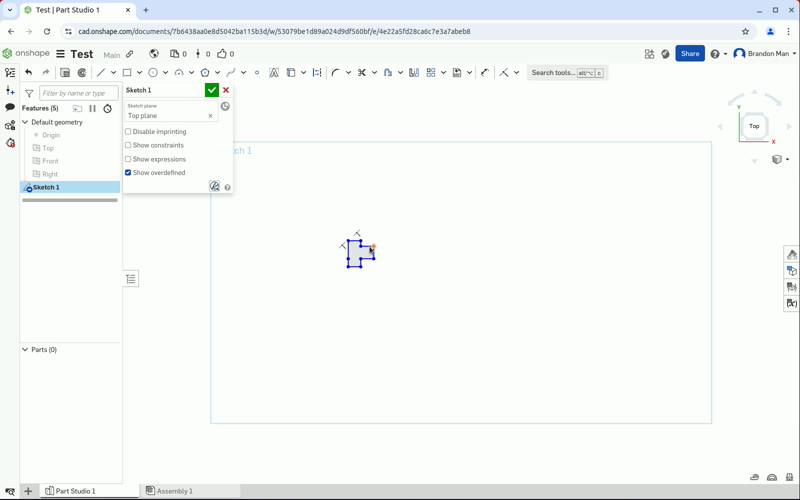
scroll(6)
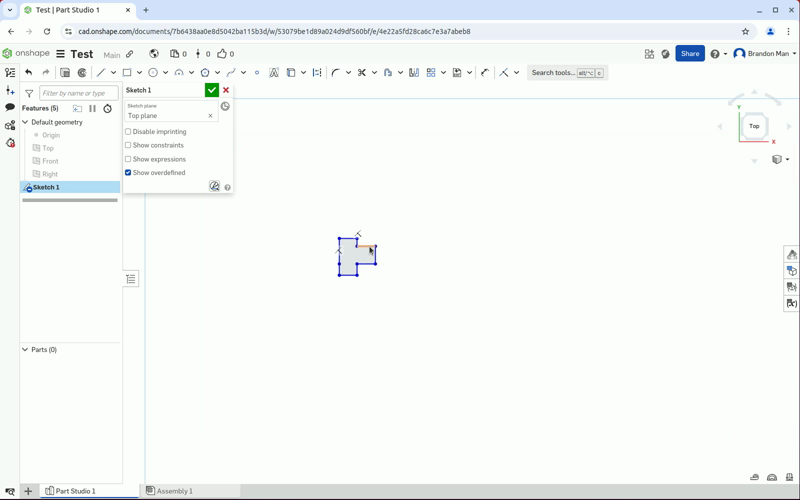
scroll(6)
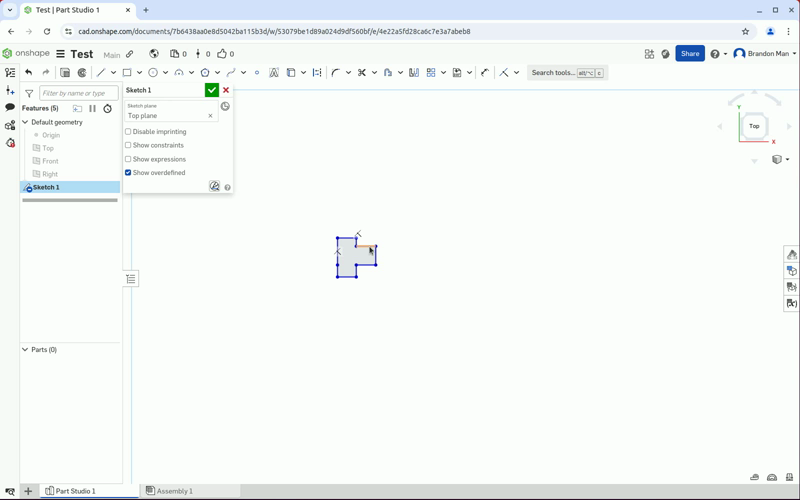
scroll(6)
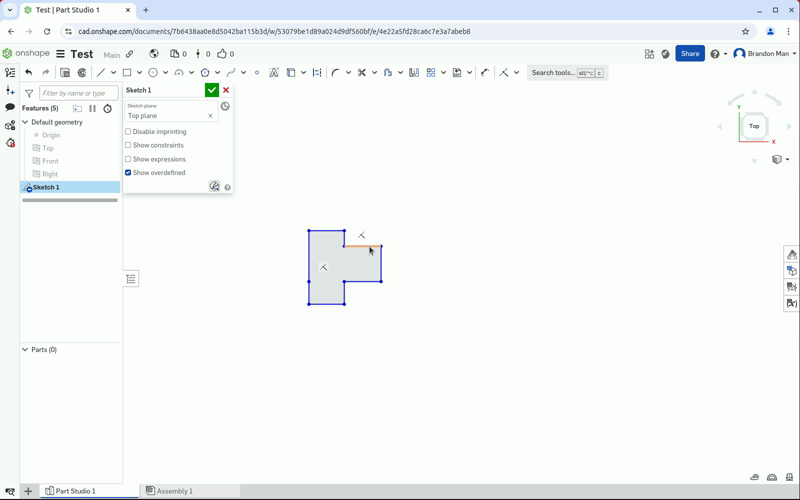
scroll(6)
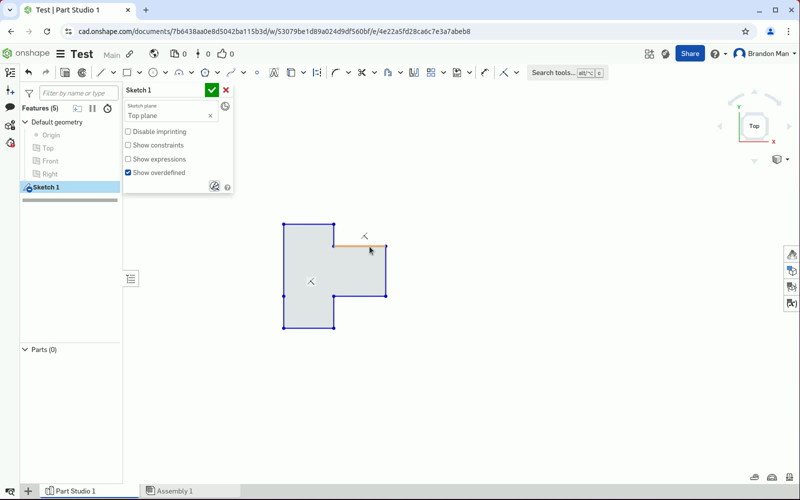
scroll(6)
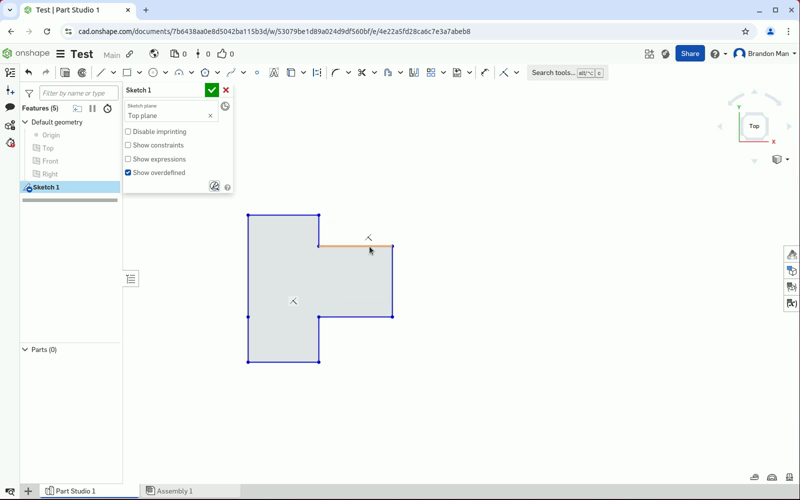
scroll(6)
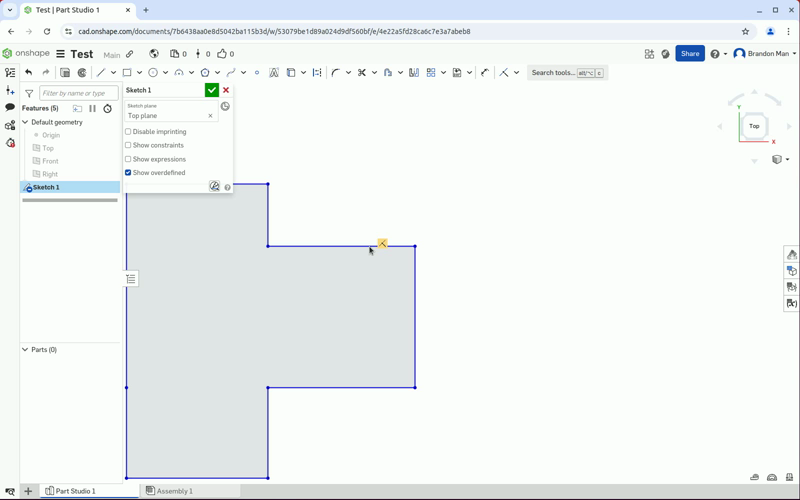
click(369, 246)
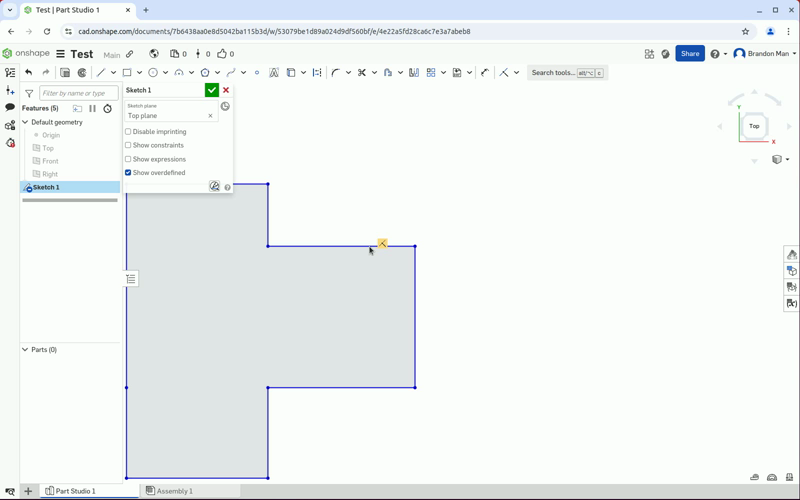
scroll(-6)
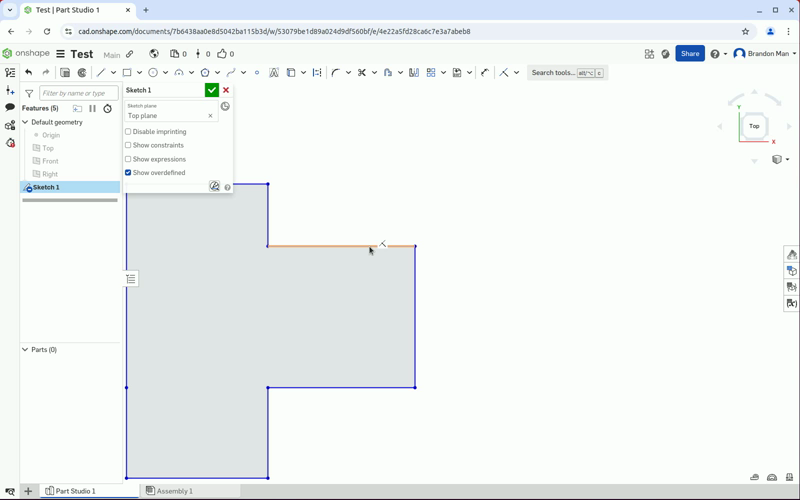
scroll(-6)
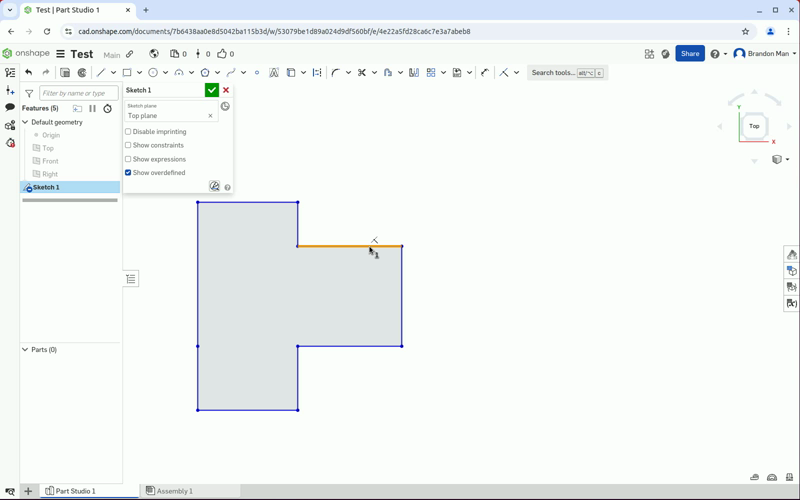
scroll(-6)
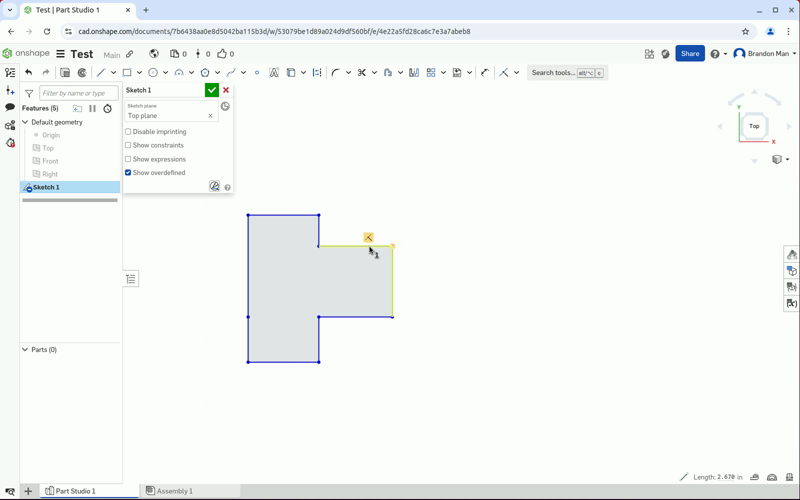
scroll(-6)
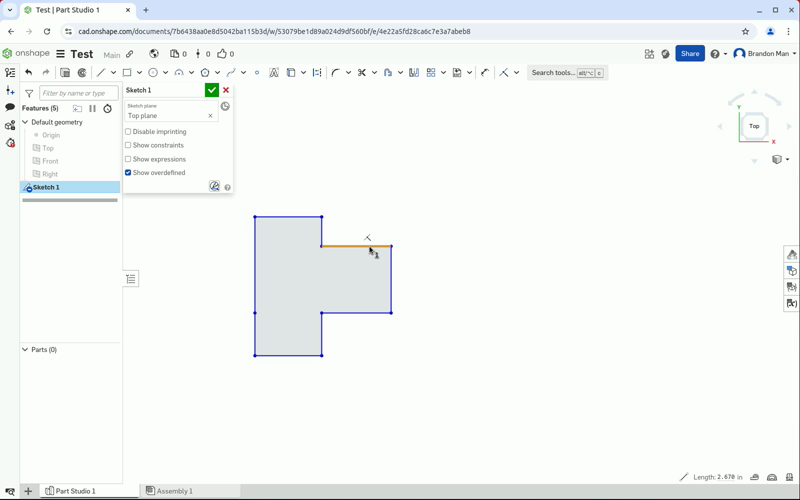
scroll(-6)
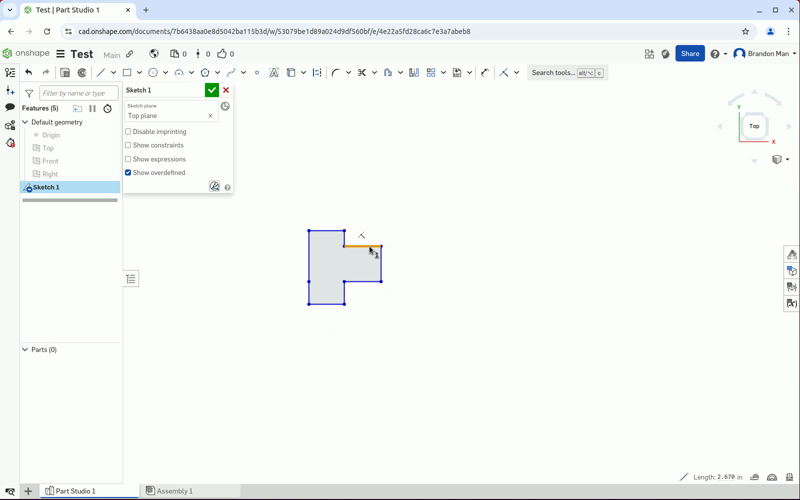
scroll(-6)
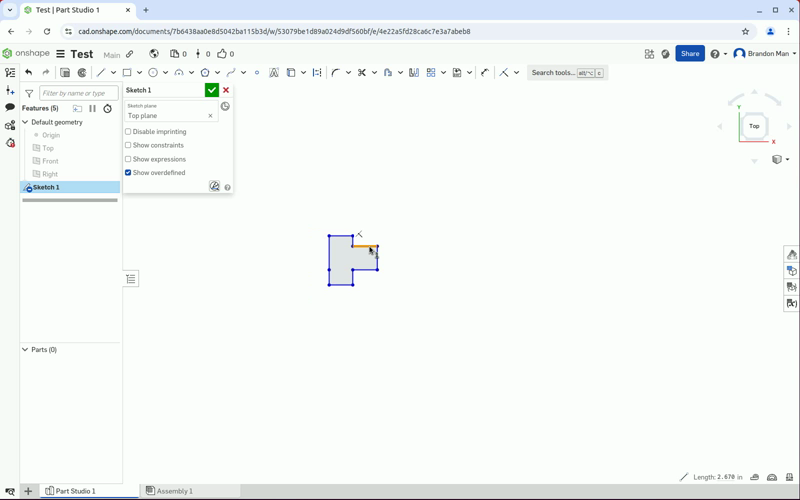
scroll(-6)
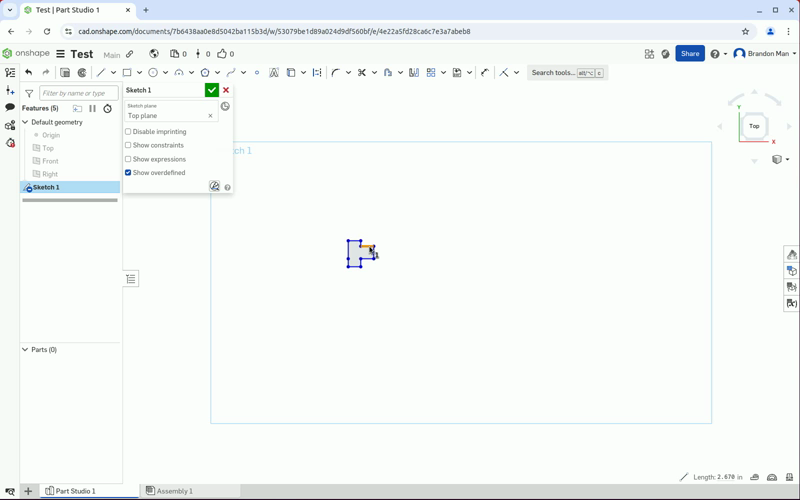
mouse_move(73, 352)
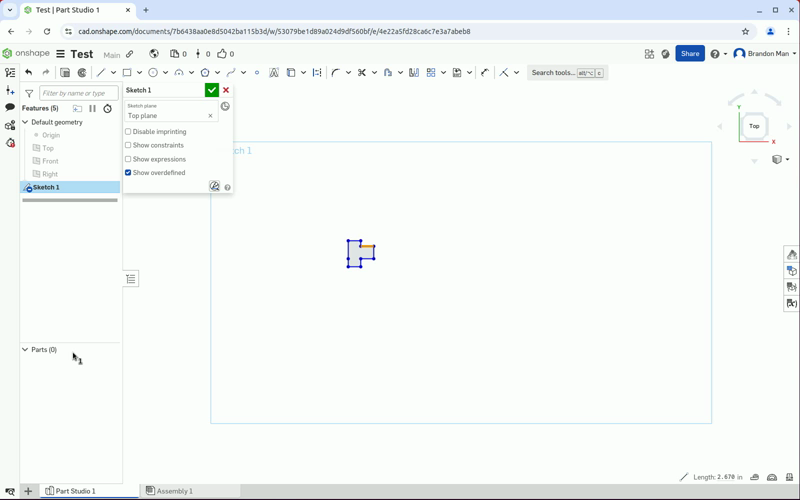
key(shift+y)
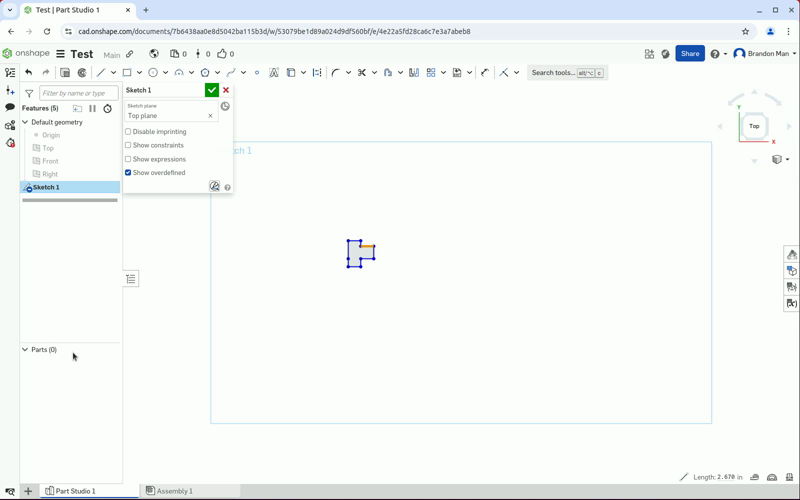
key(shift+e)
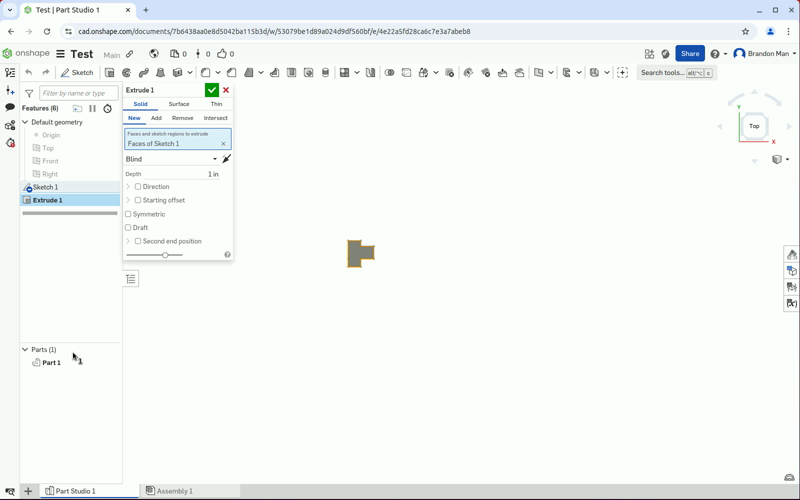
mouse_move(143, 106)
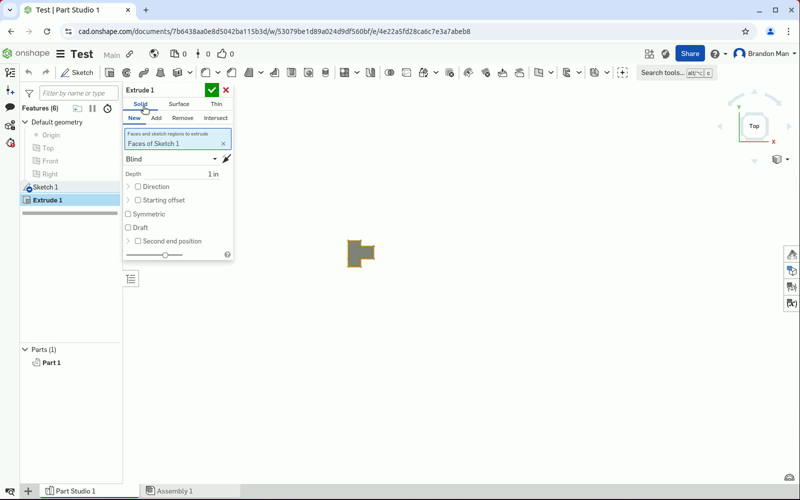
click(143, 106)
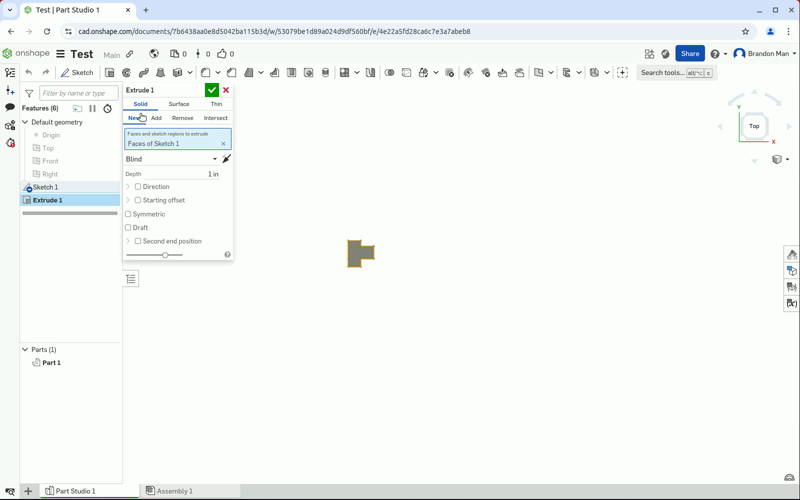
mouse_move(137, 120)
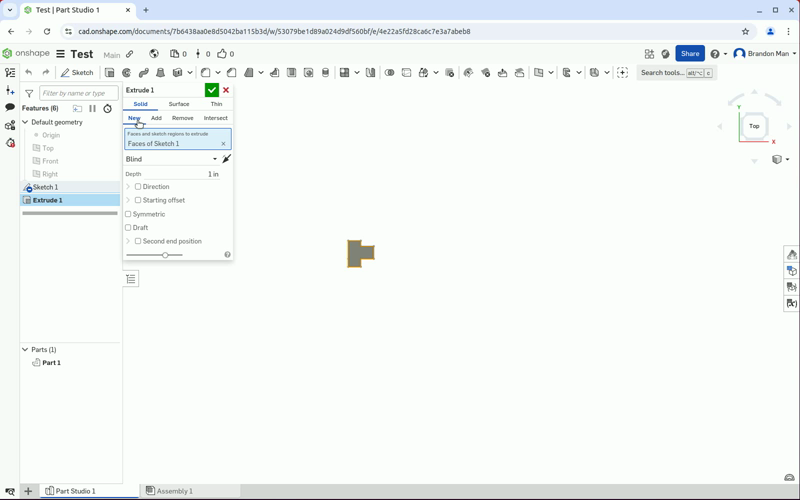
click(137, 120)
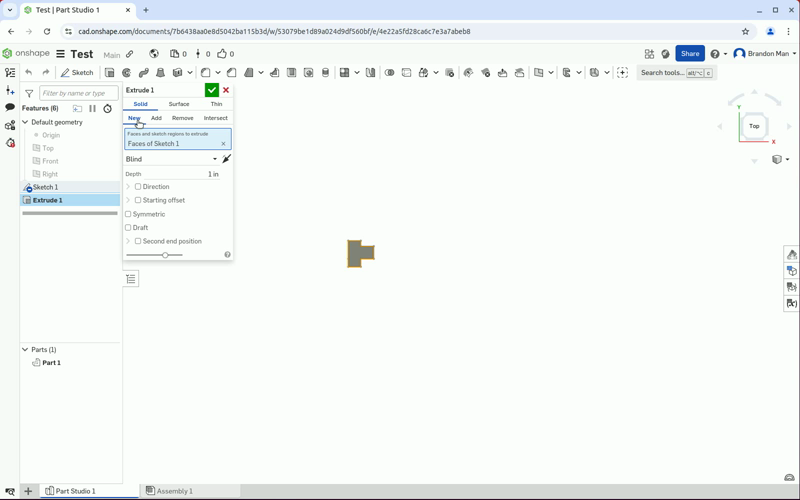
key(tab, 4)
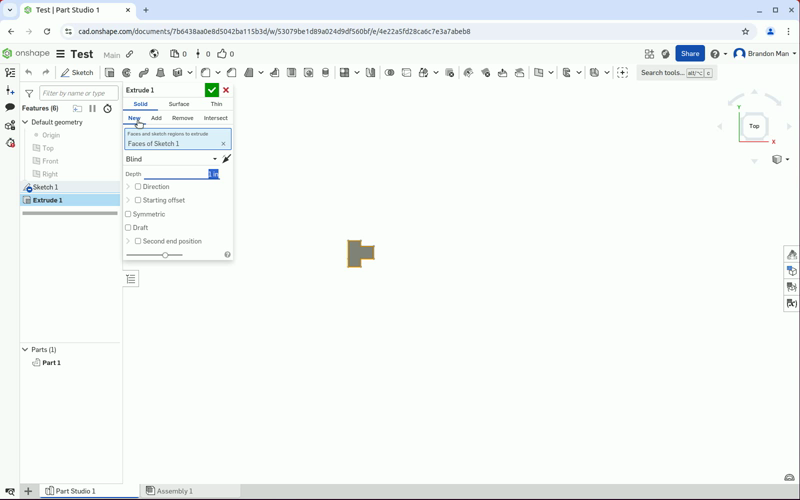
text(3.611)
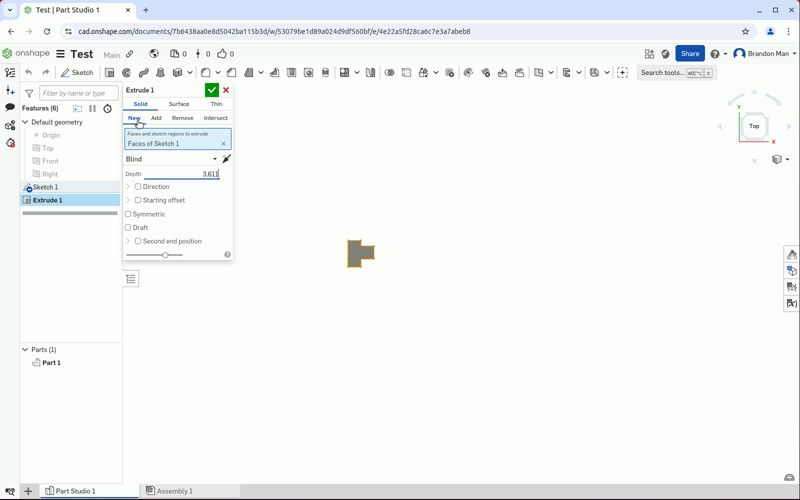
key(enter)
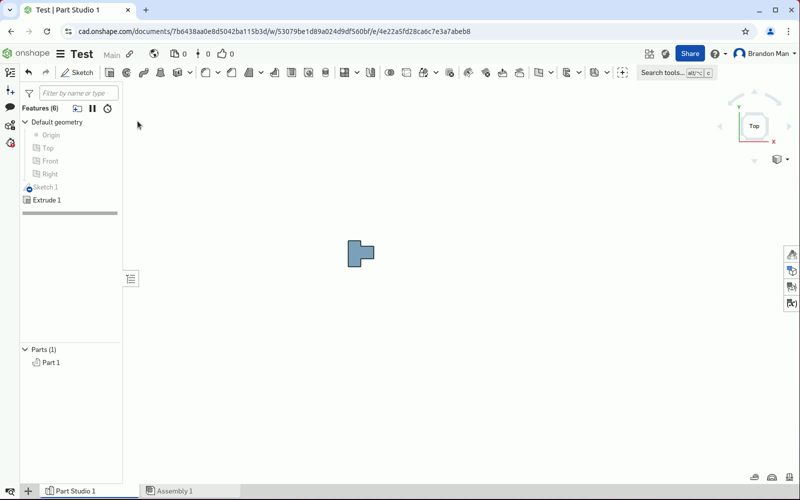
key(shift+h)
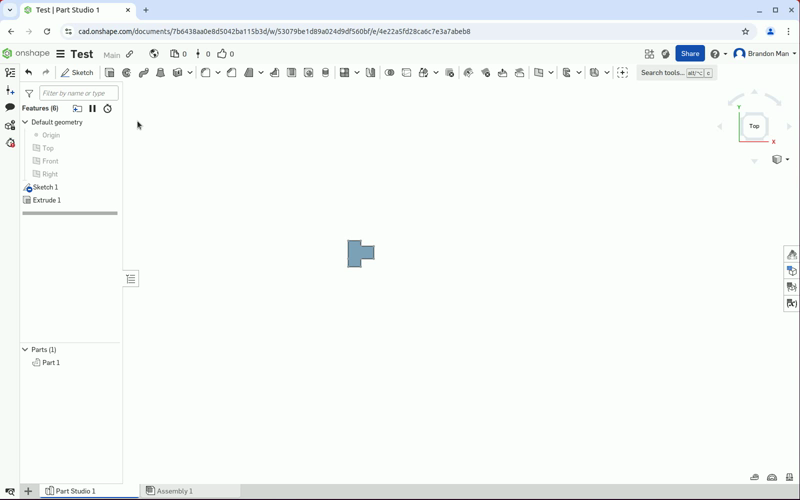
key(shift+h)
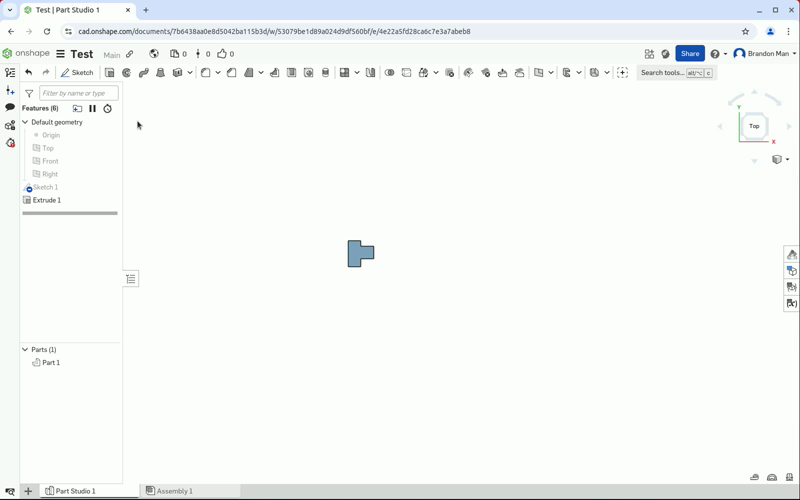
mouse_move(73, 189)
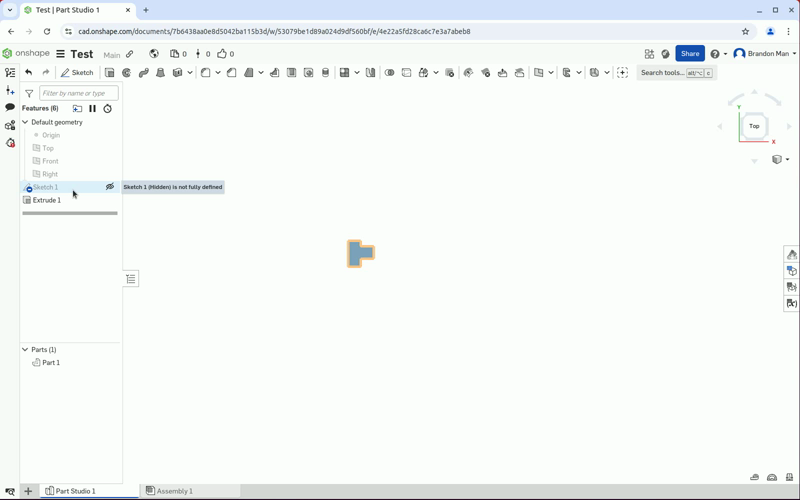
click(73, 189)
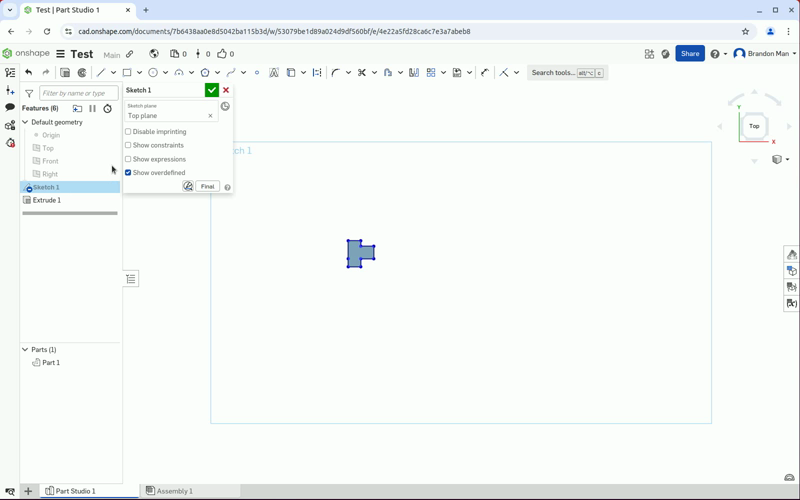
mouse_move(229, 92)
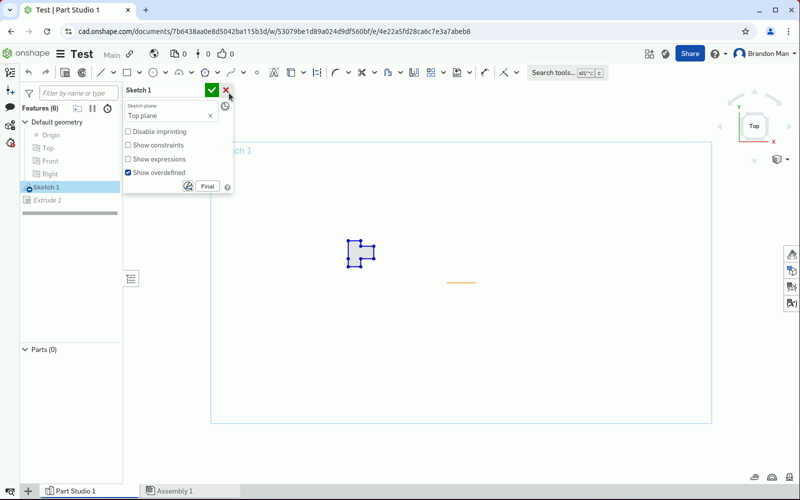
click(229, 92)
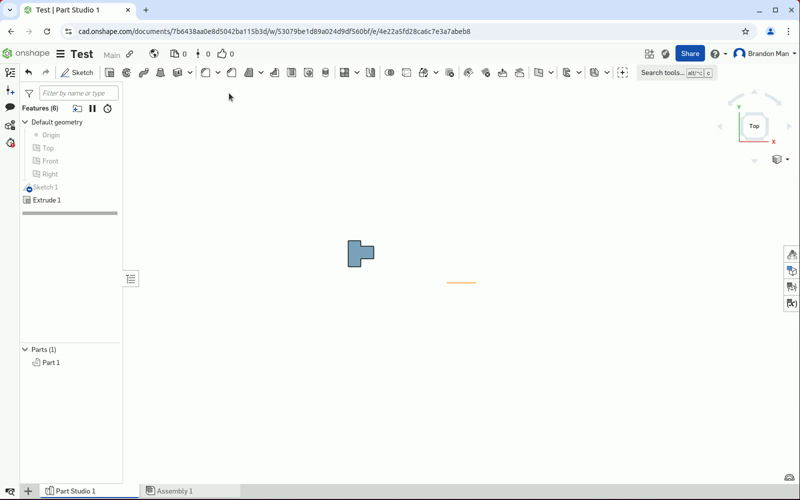
mouse_move(541, 75)
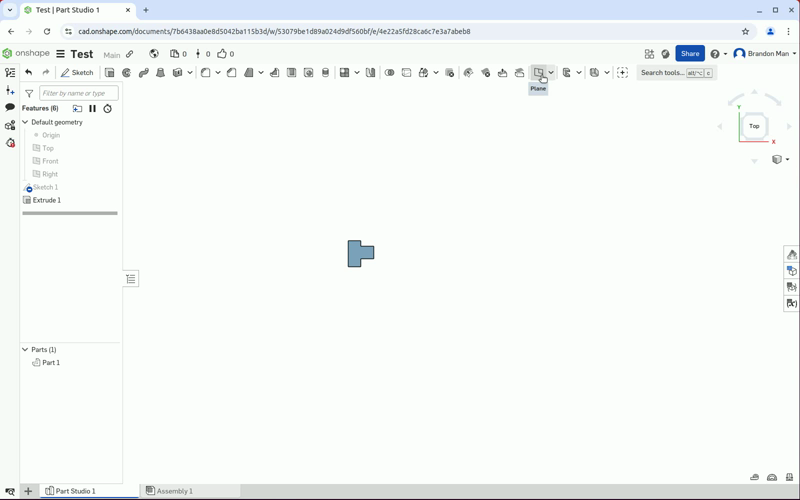
click(541, 75)
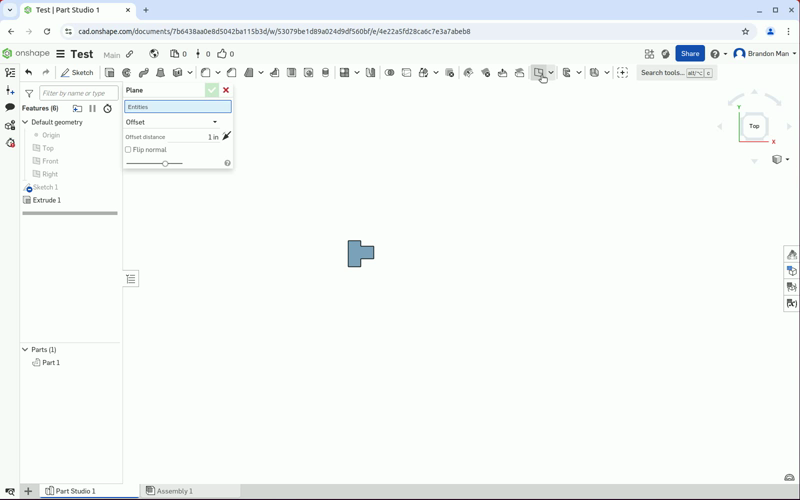
mouse_move(73, 150)
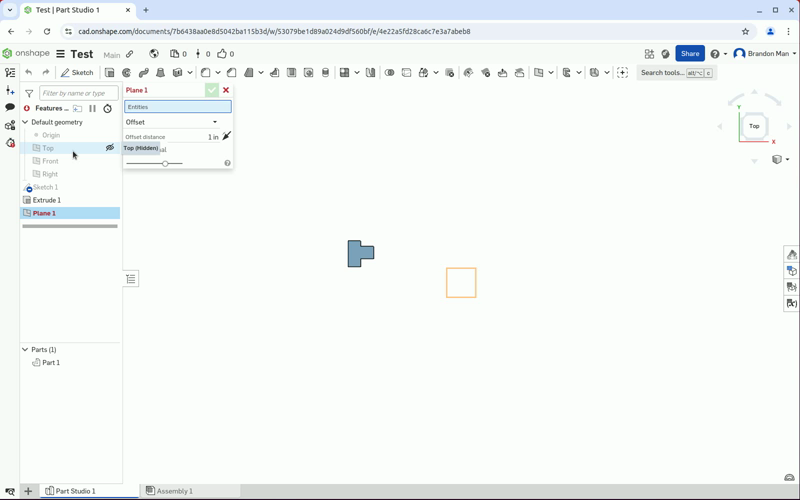
click(73, 150)
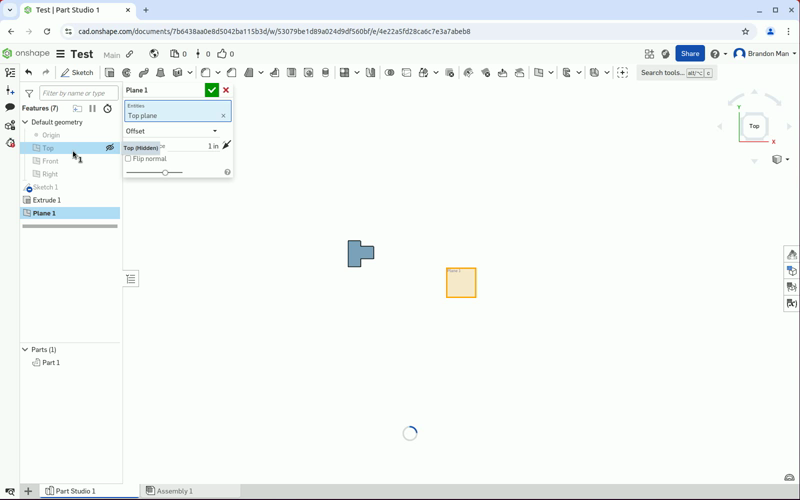
key(tab, 2)
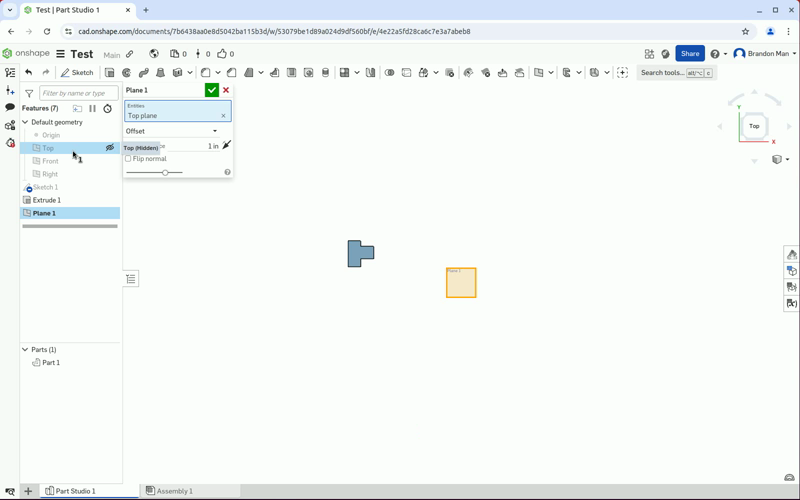
text(3.605)
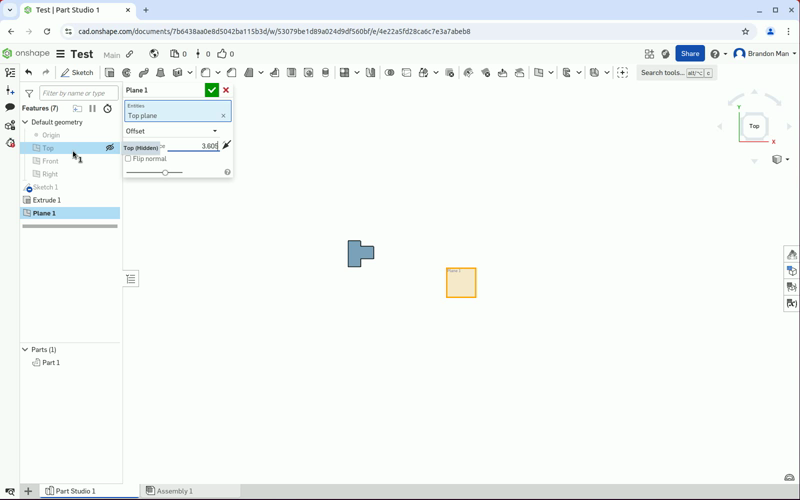
key(enter, 2)
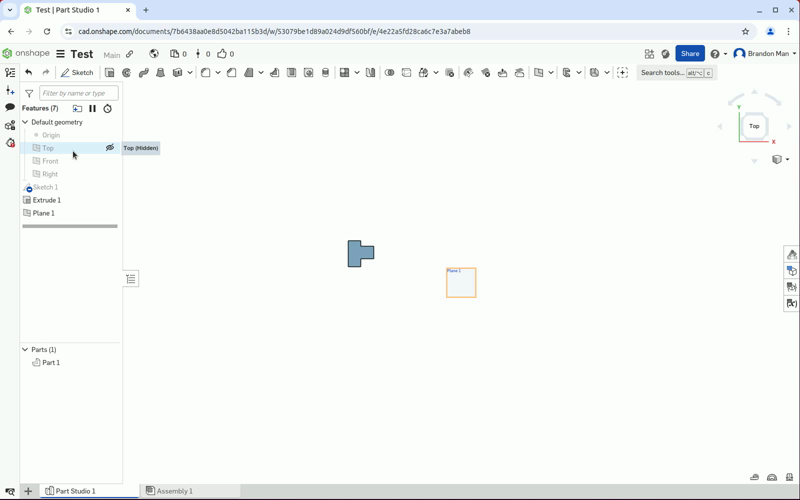
key(shift+s)
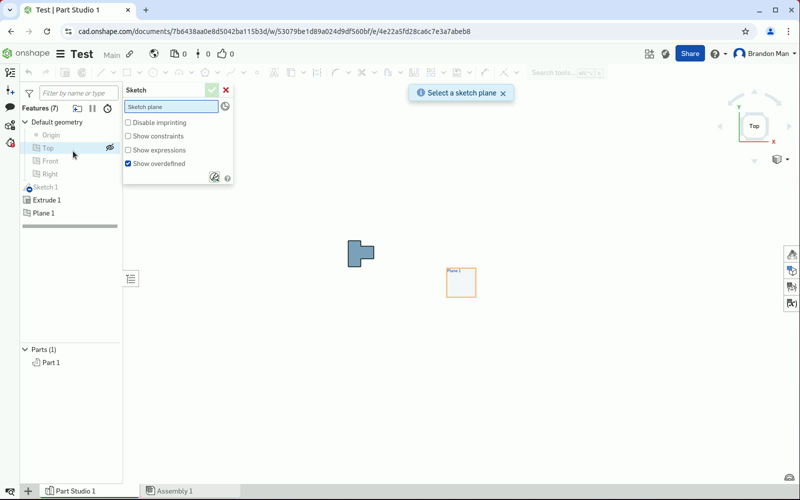
mouse_move(73, 215)
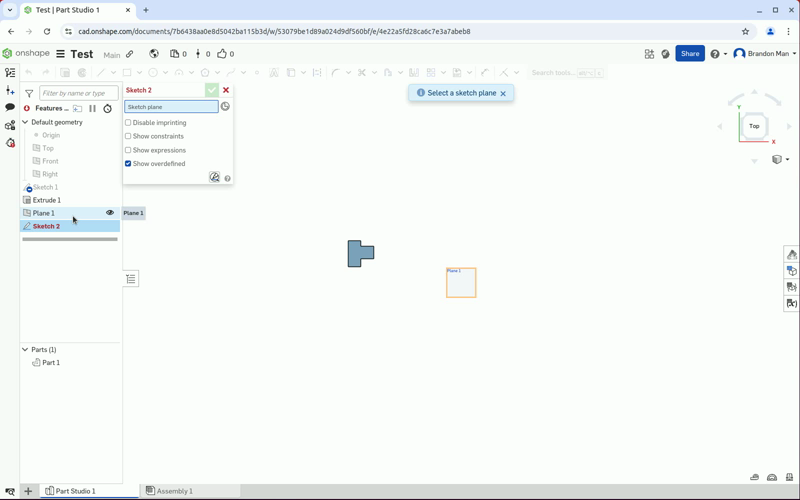
click(73, 215)
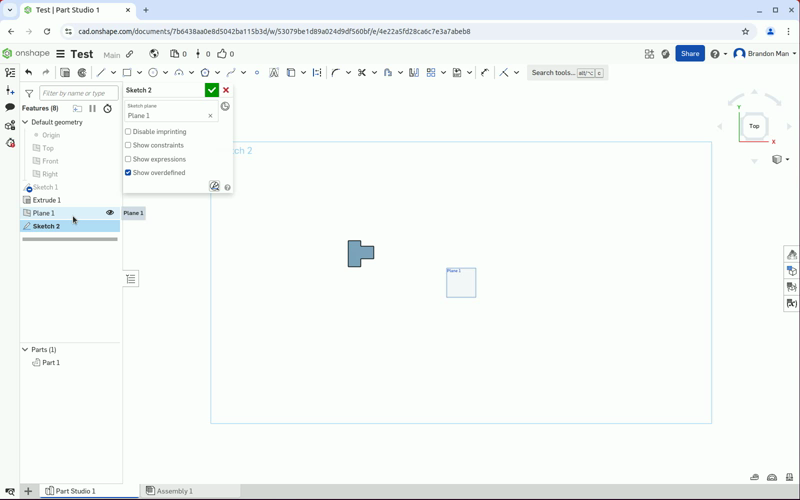
mouse_move(73, 352)
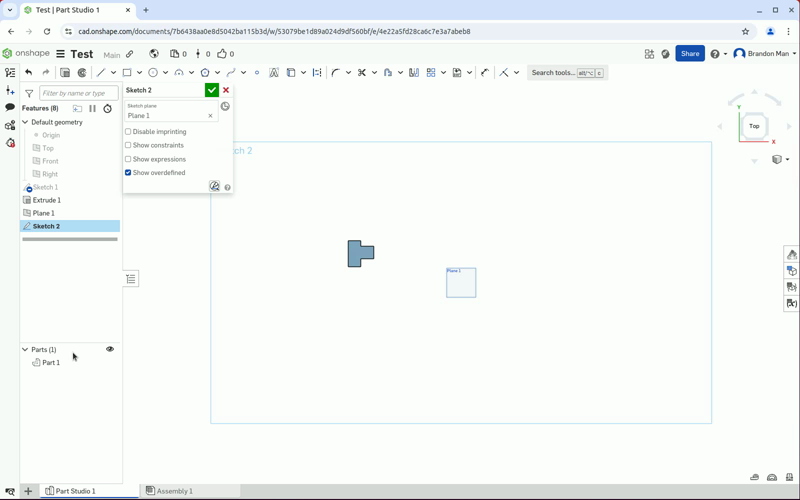
key(y)
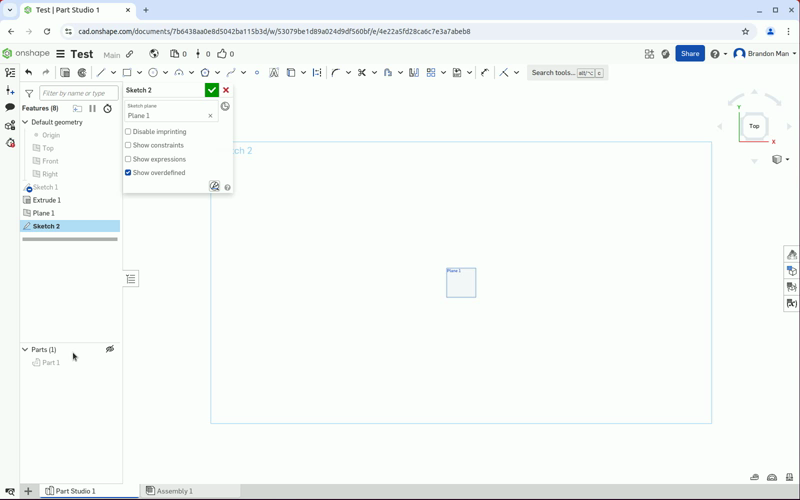
key(l)
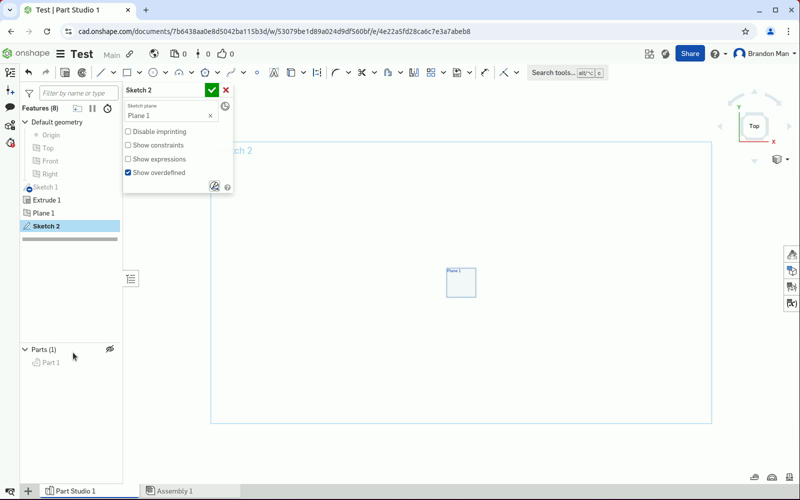
key_down(shift)
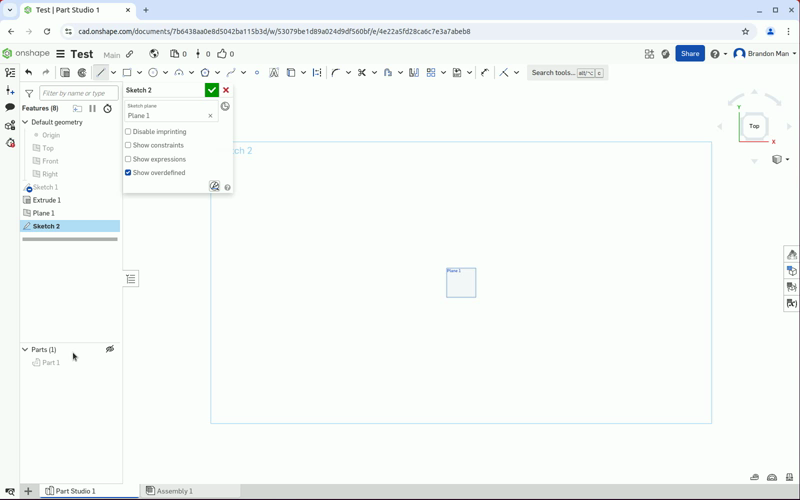
mouse_move(357, 266)
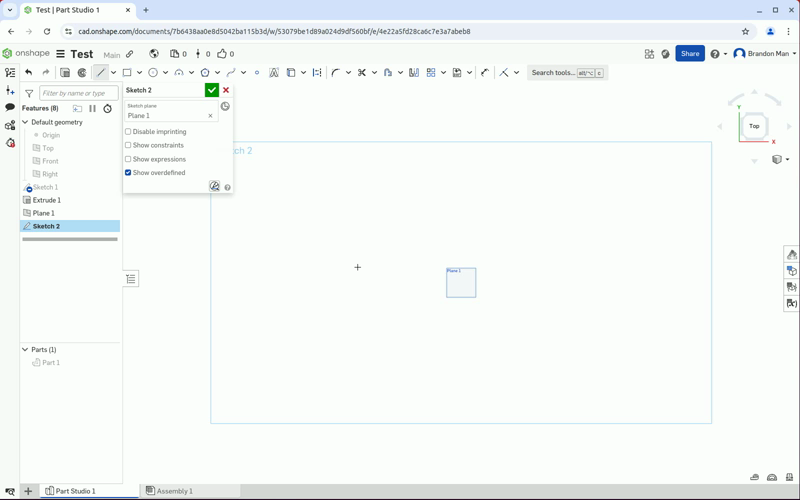
click(357, 266)
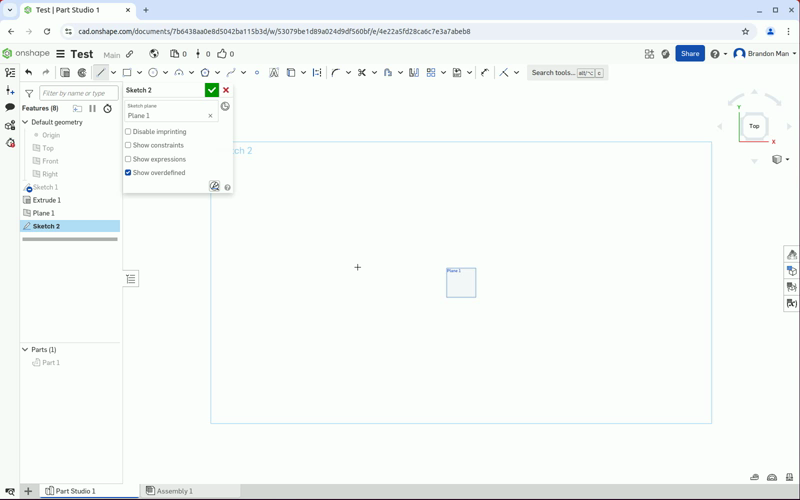
key_up(shift)
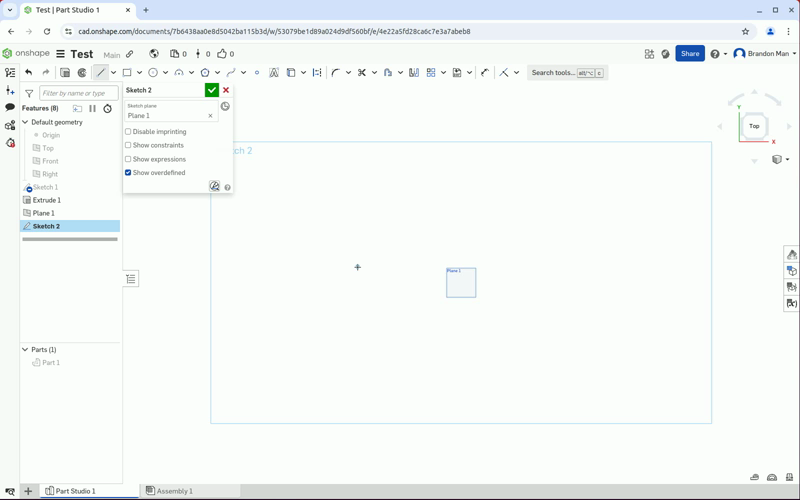
key_down(shift)
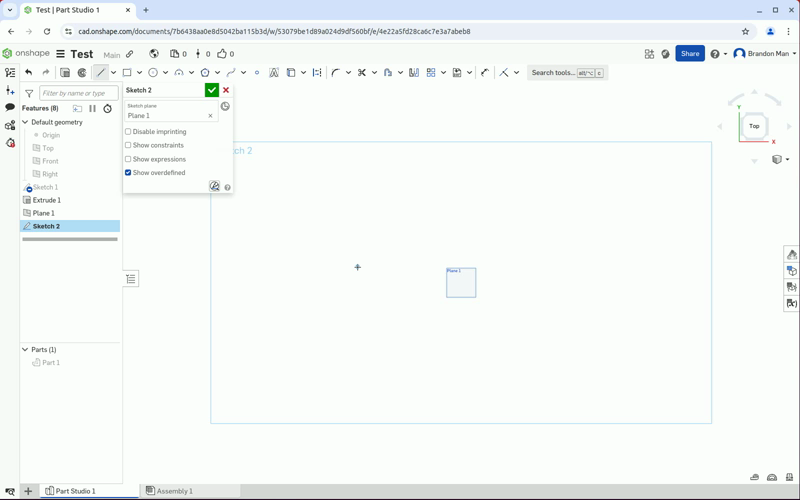
mouse_move(387, 266)
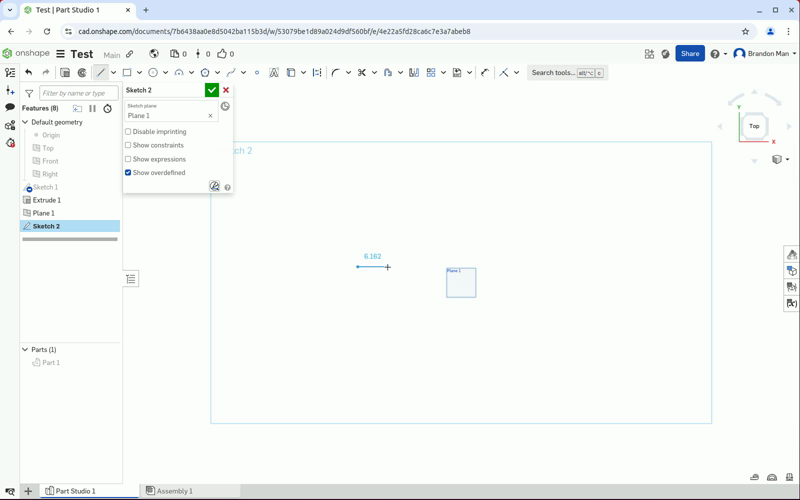
mouse_move(359, 266)
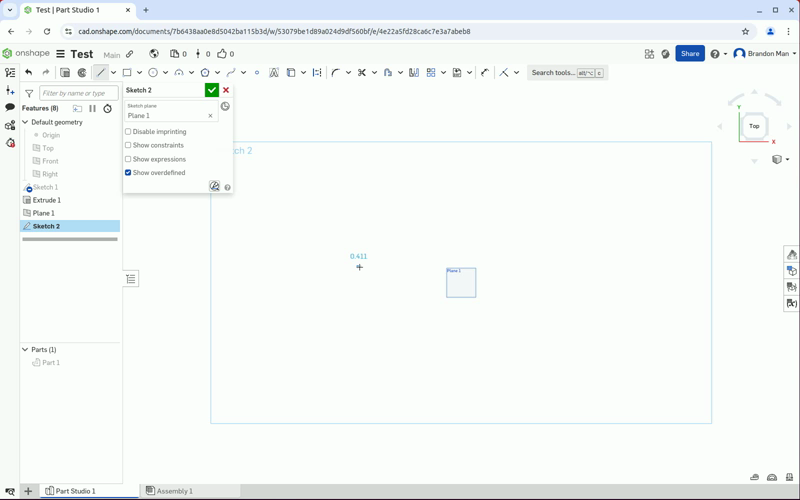
scroll(6)
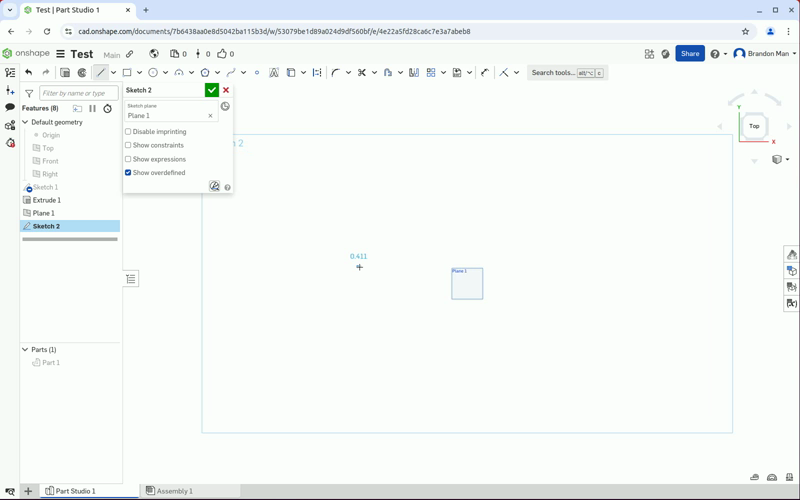
scroll(6)
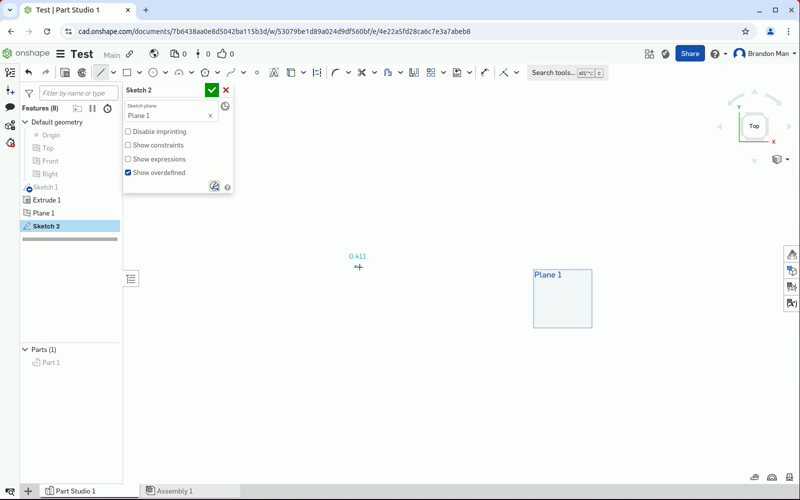
scroll(6)
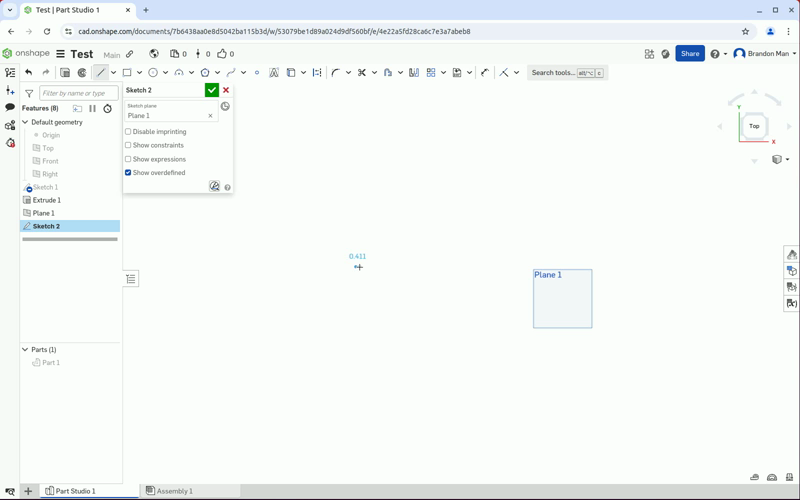
scroll(6)
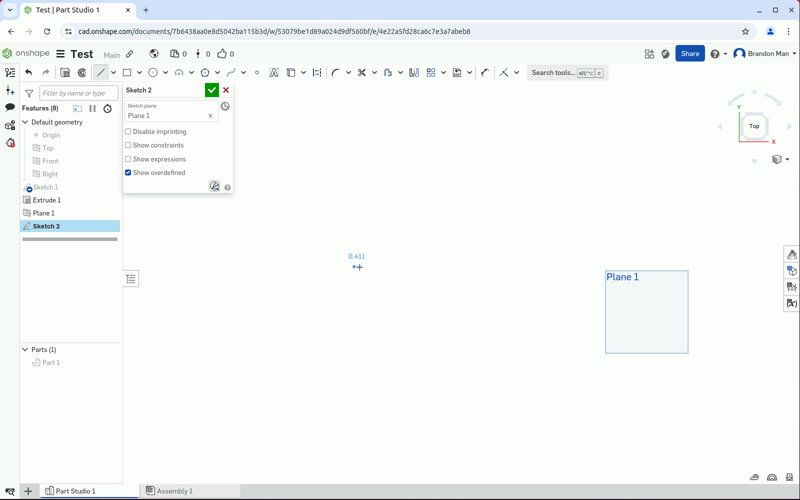
scroll(6)
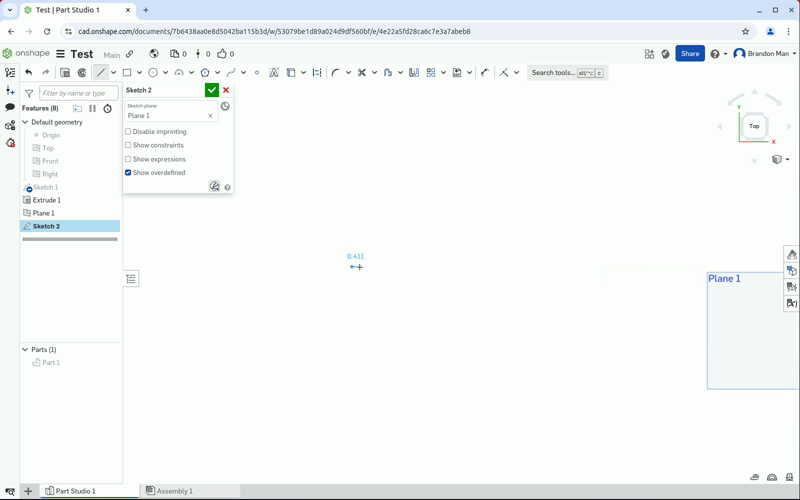
scroll(6)
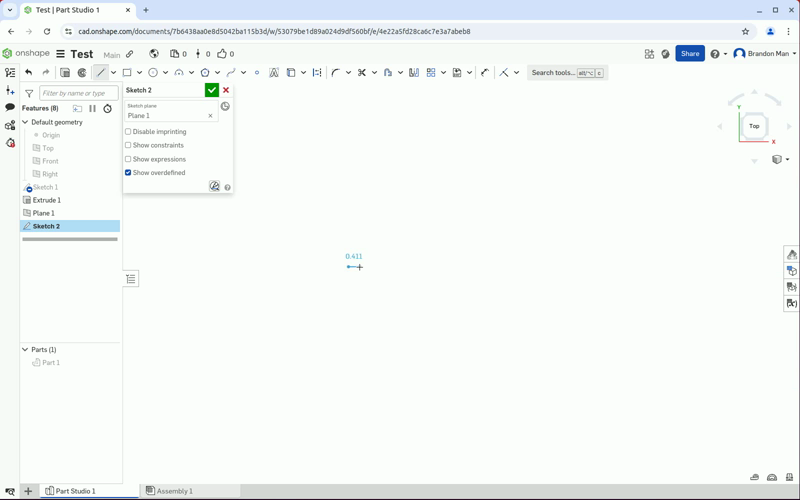
scroll(6)
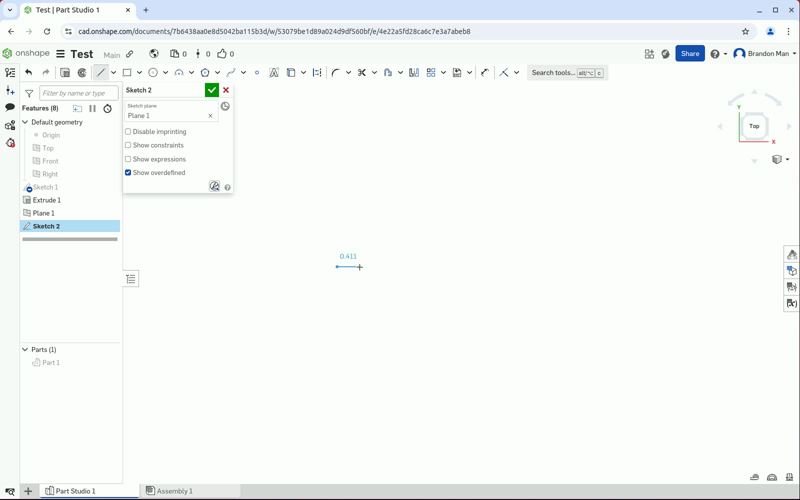
click(359, 266)
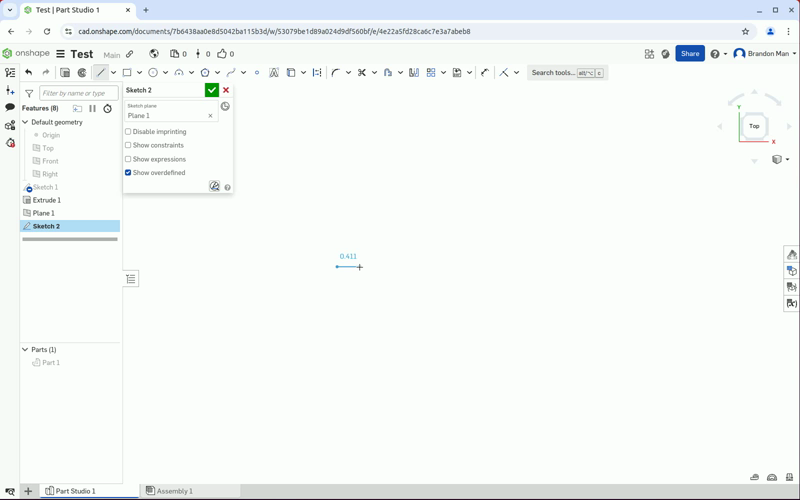
scroll(-6)
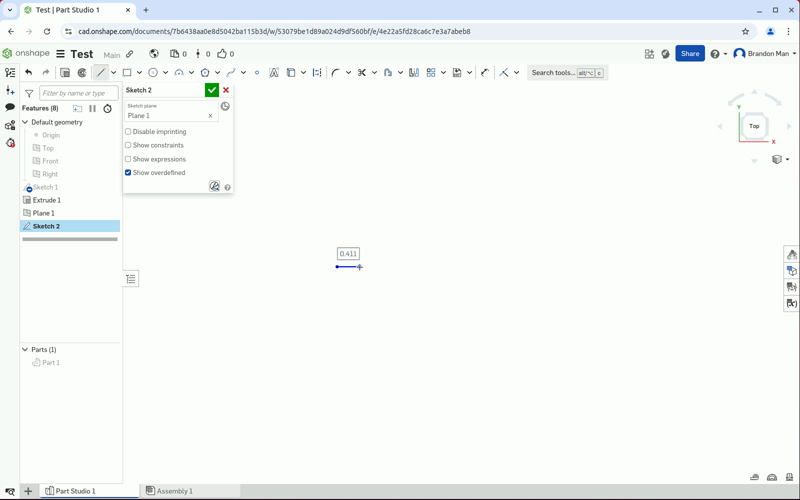
scroll(-6)
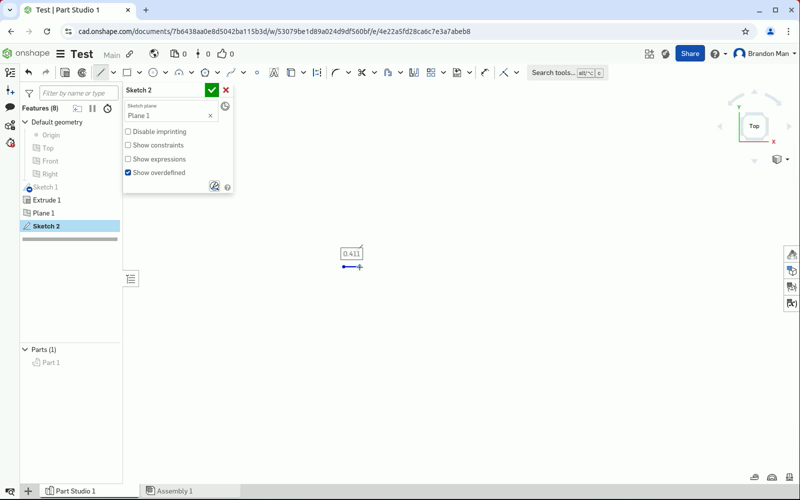
scroll(-6)
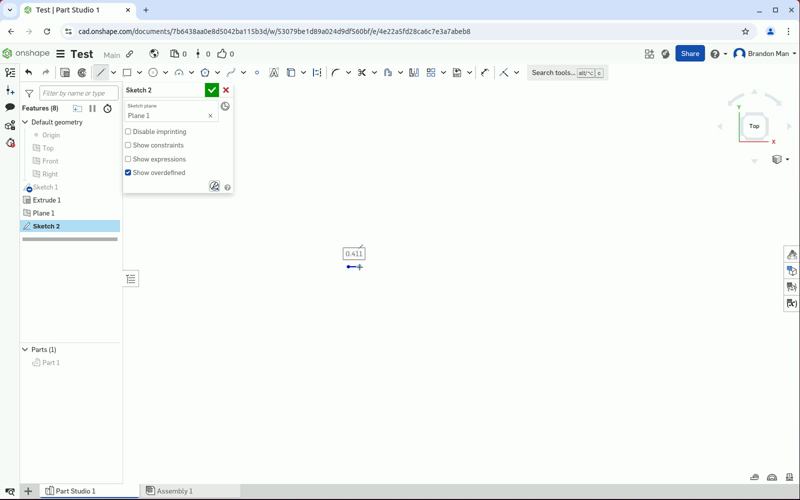
scroll(-6)
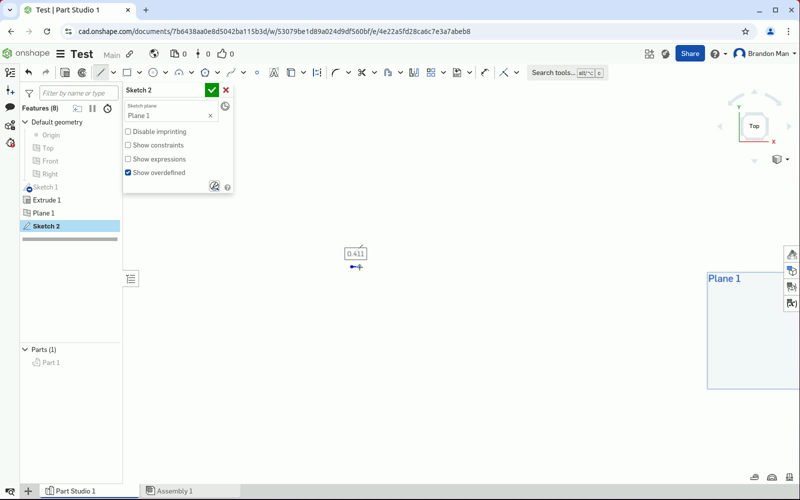
scroll(-6)
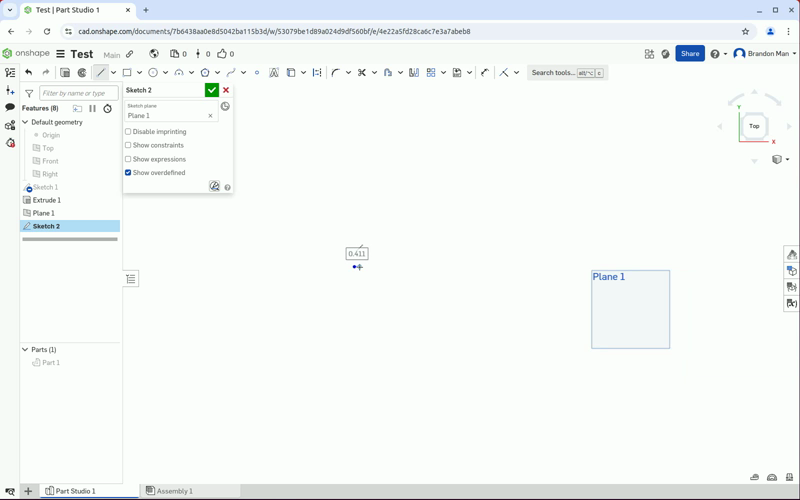
scroll(-6)
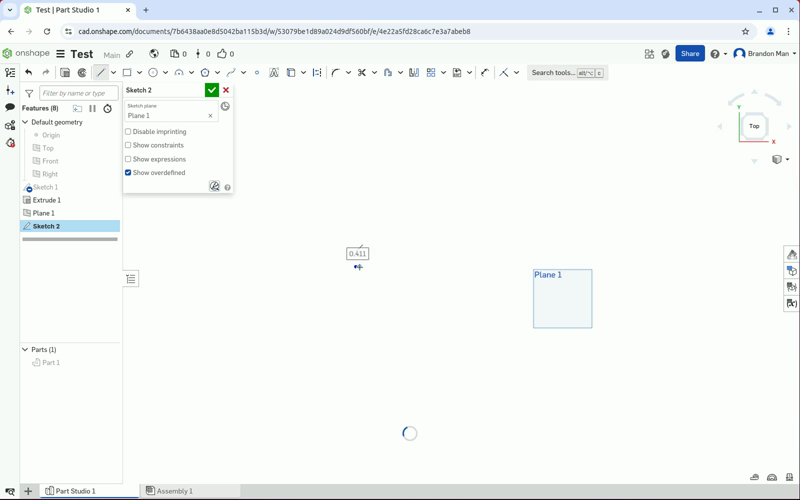
scroll(-6)
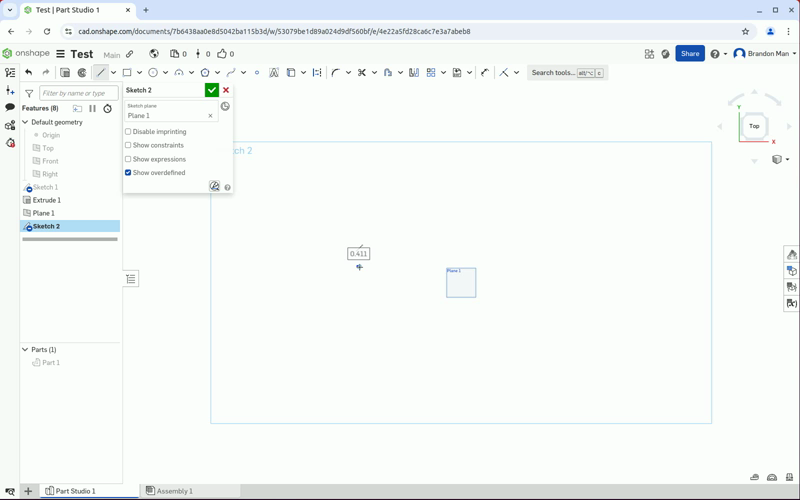
key_up(shift)
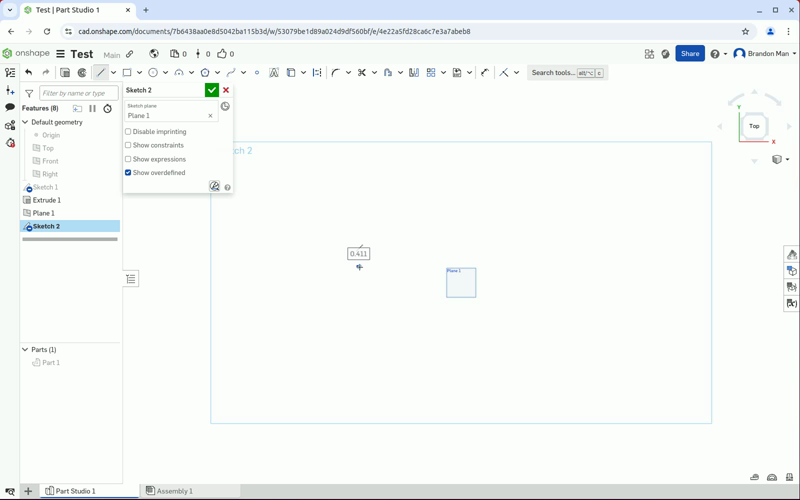
key_down(shift)
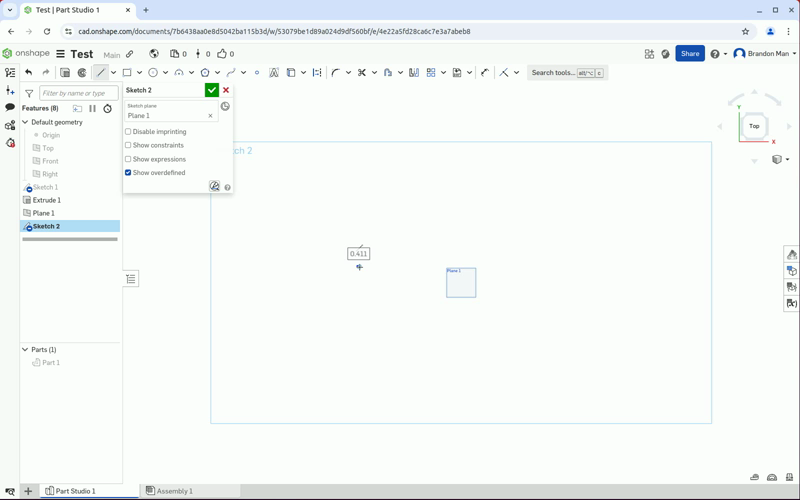
mouse_move(389, 266)
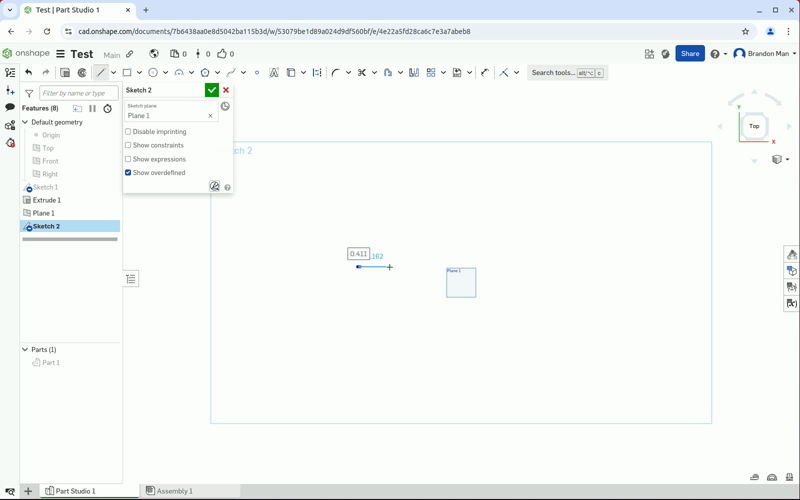
mouse_move(359, 259)
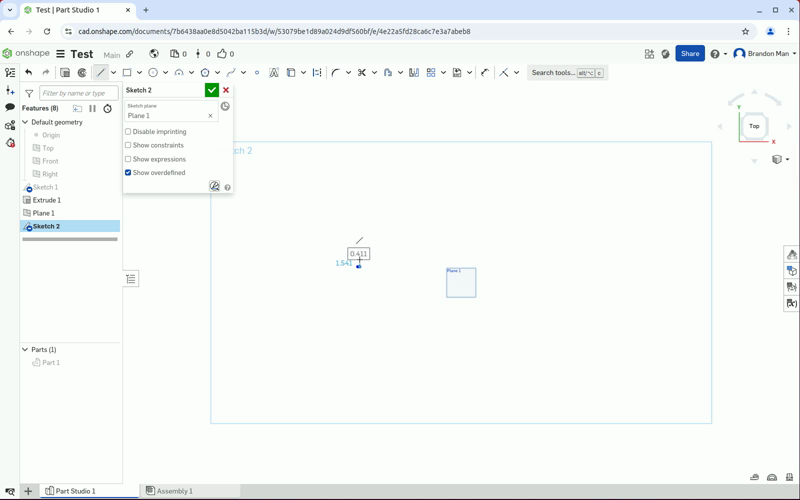
click(359, 259)
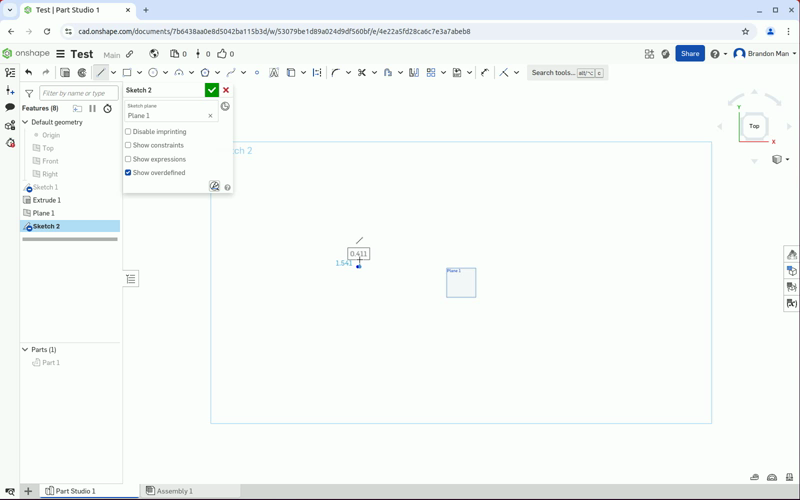
key_up(shift)
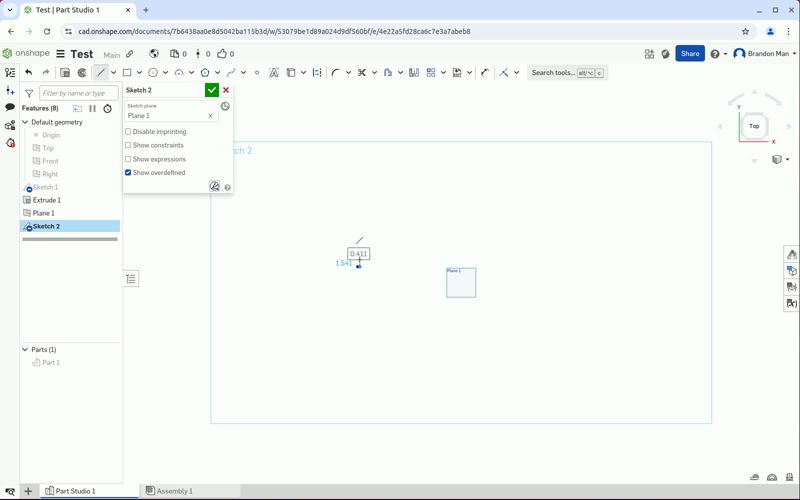
key_down(shift)
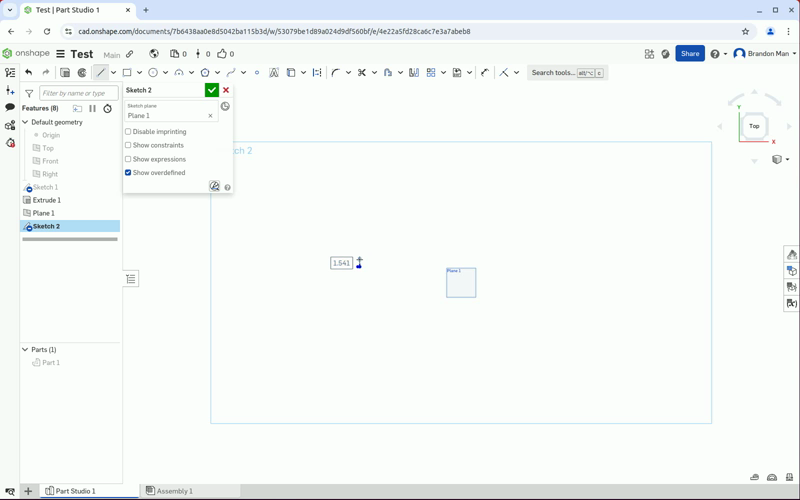
mouse_move(389, 259)
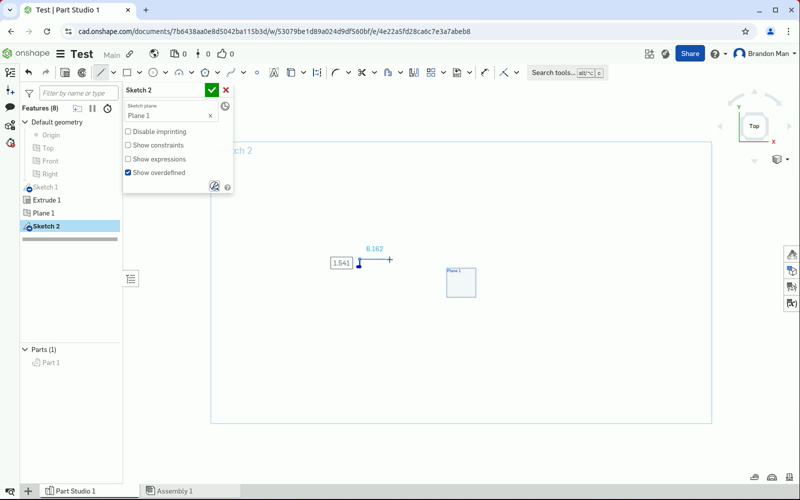
mouse_move(372, 259)
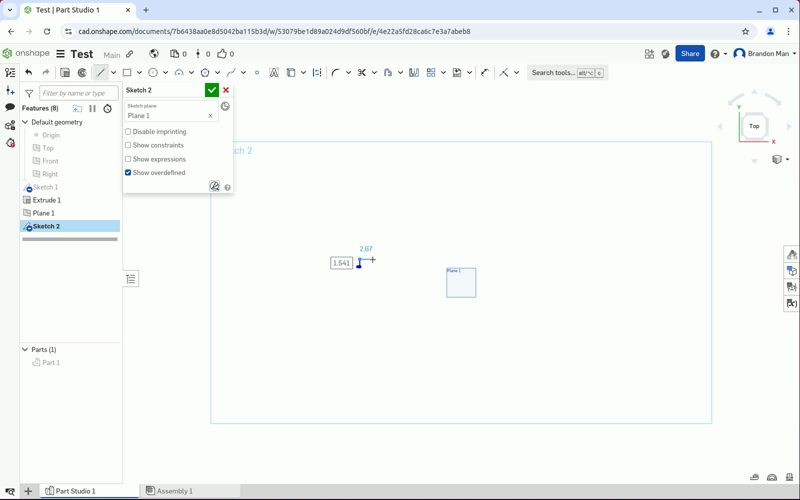
click(372, 259)
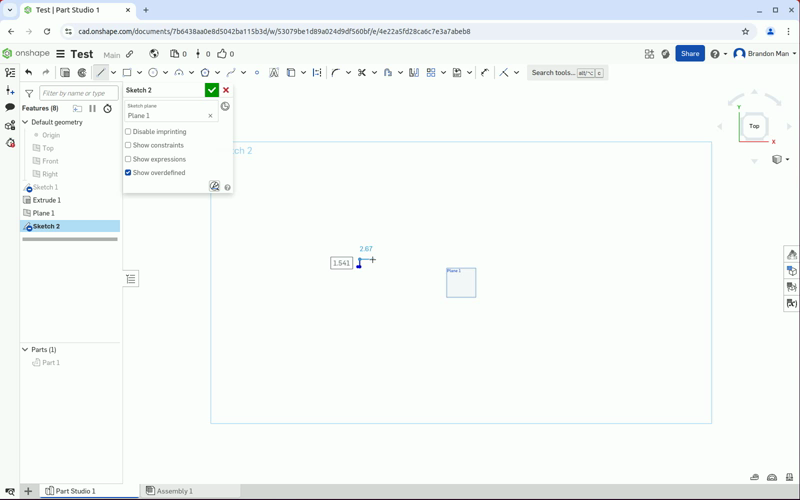
key_up(shift)
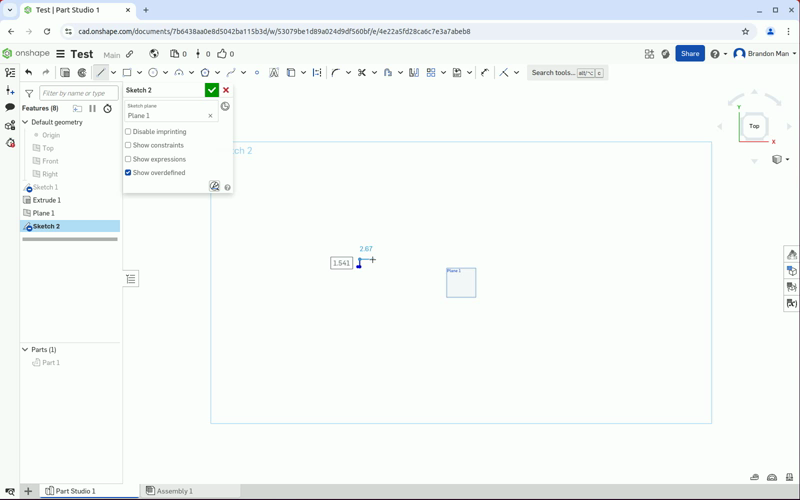
key_down(shift)
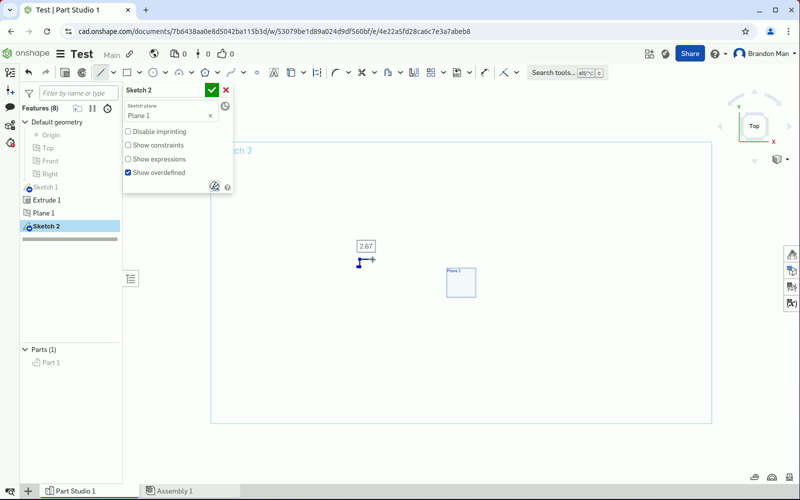
mouse_move(402, 259)
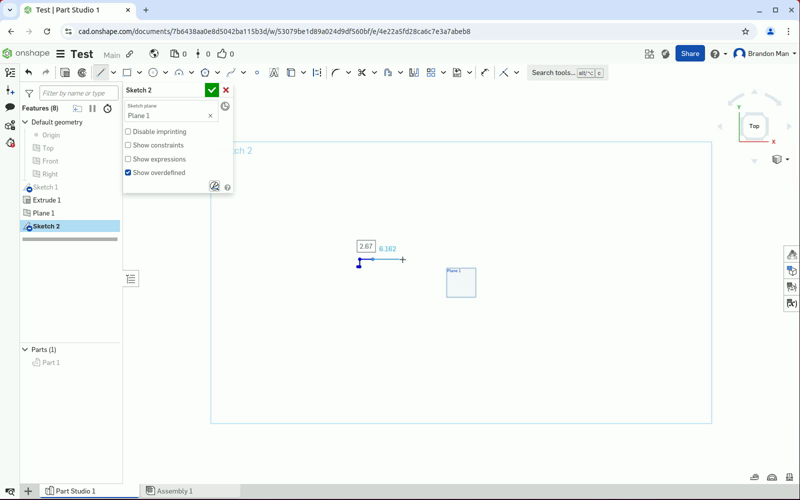
mouse_move(372, 256)
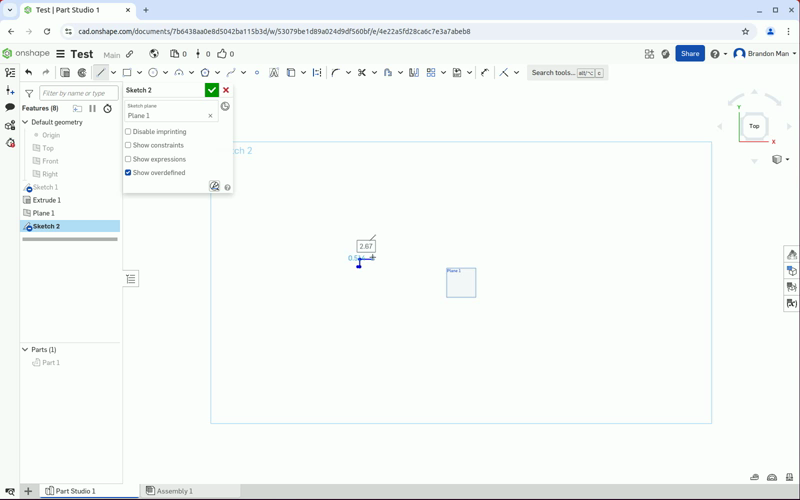
scroll(6)
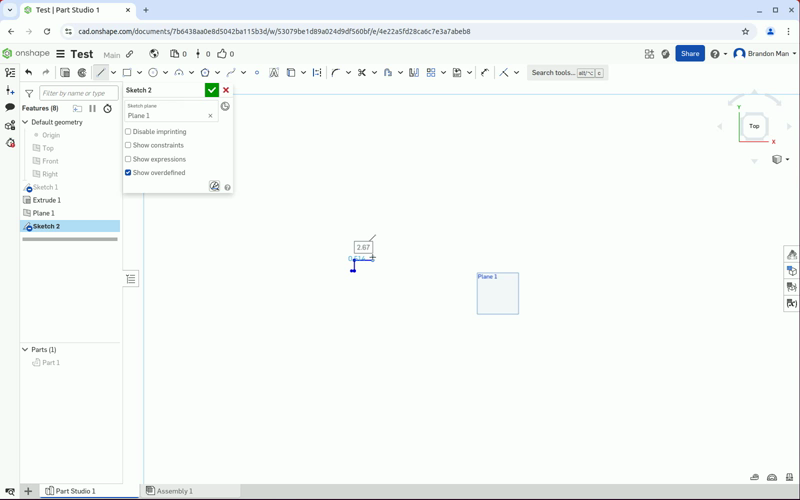
scroll(6)
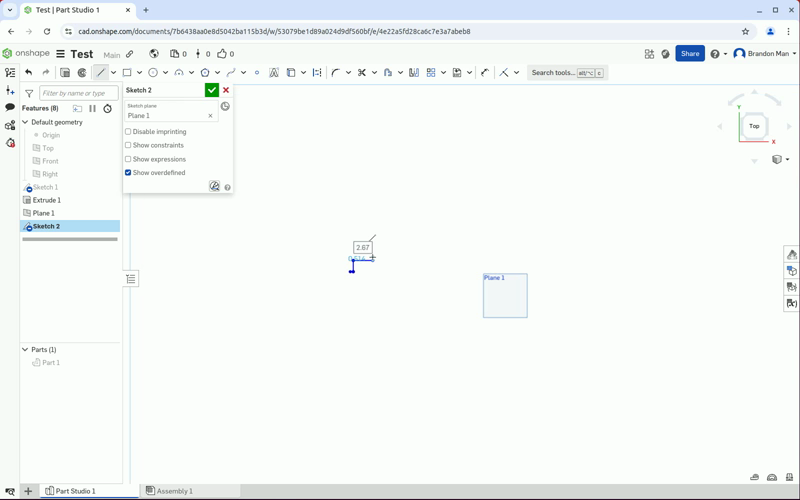
scroll(6)
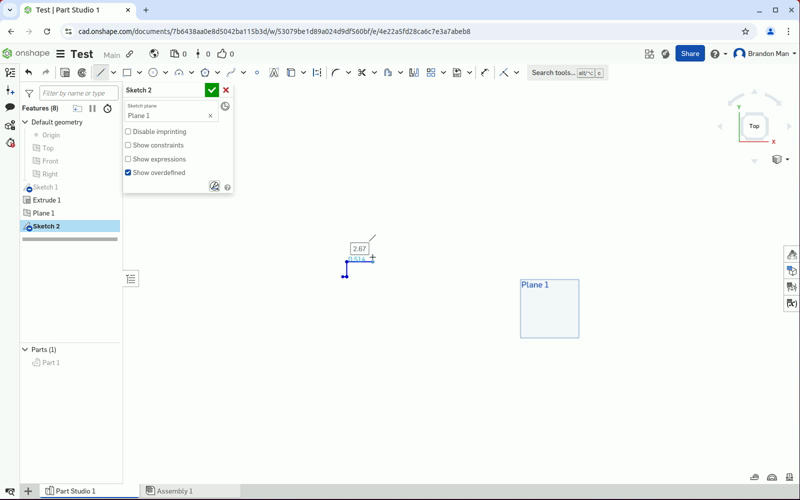
scroll(6)
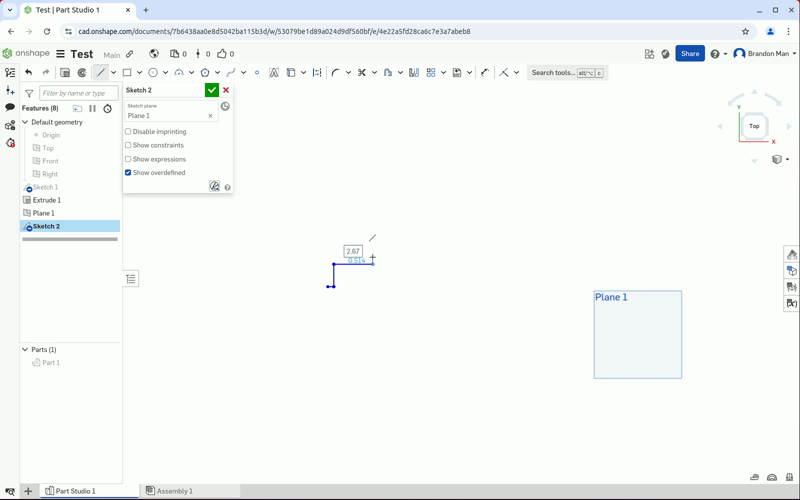
scroll(6)
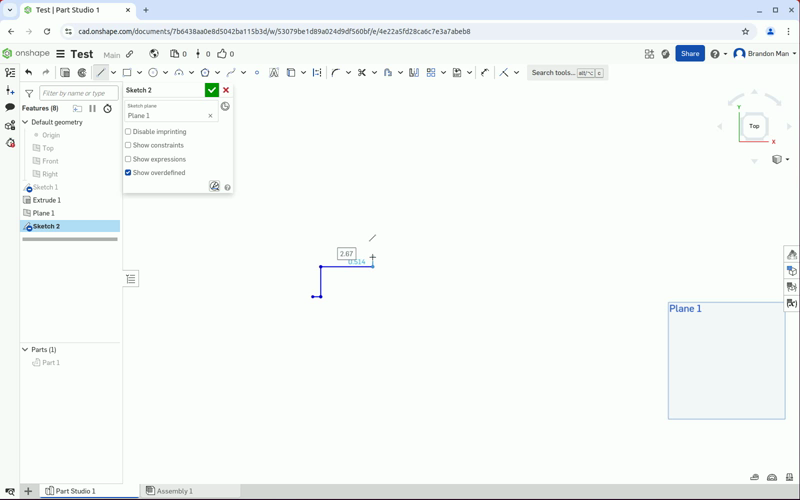
scroll(6)
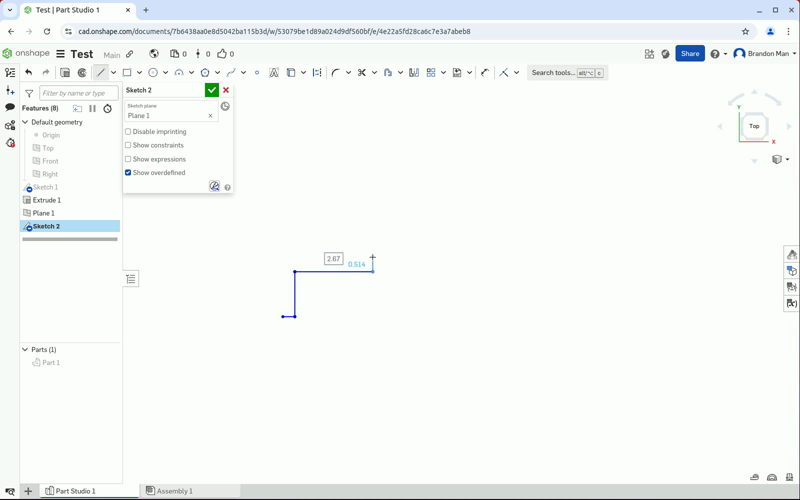
scroll(6)
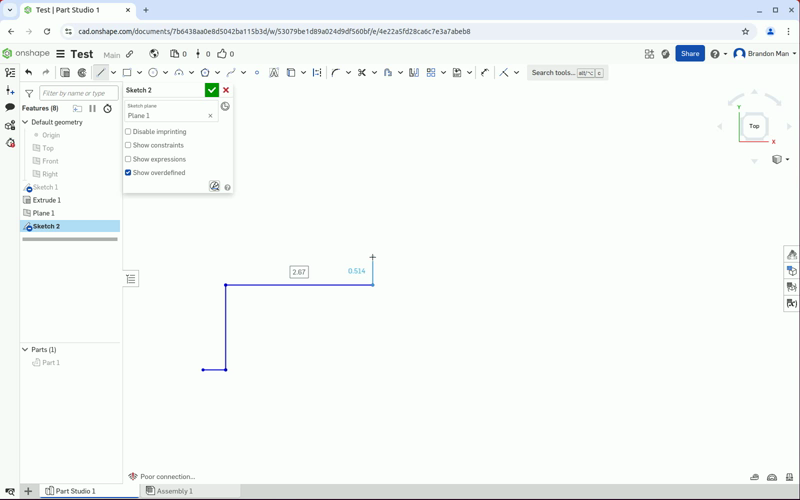
click(372, 256)
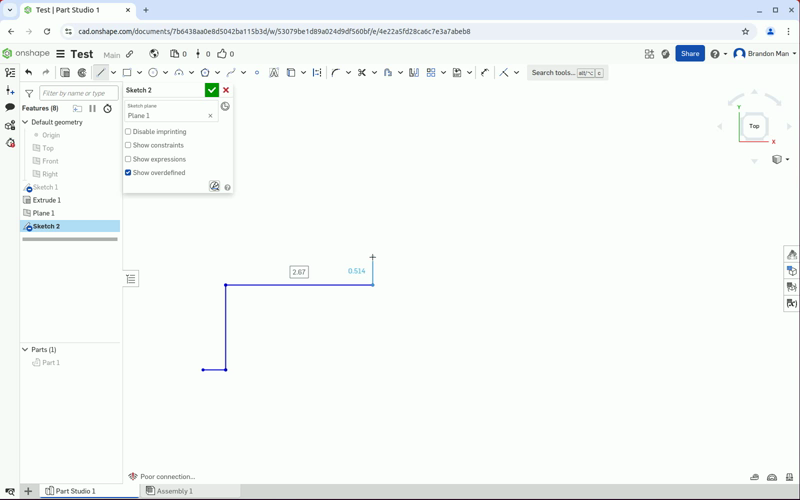
scroll(-6)
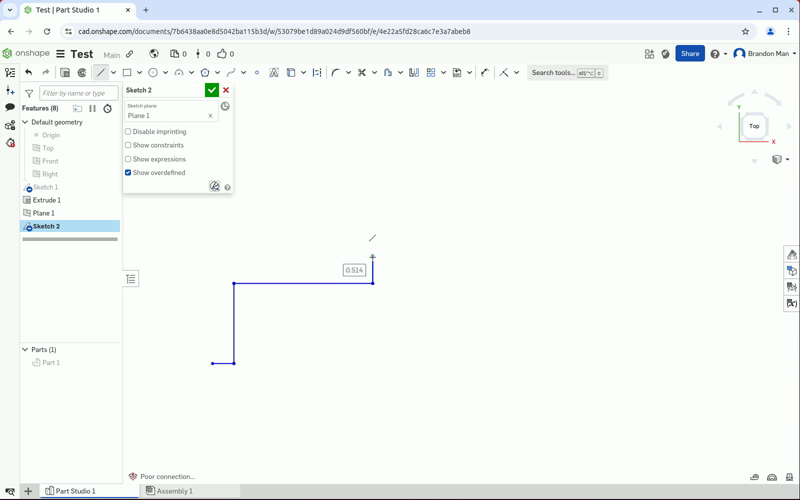
scroll(-6)
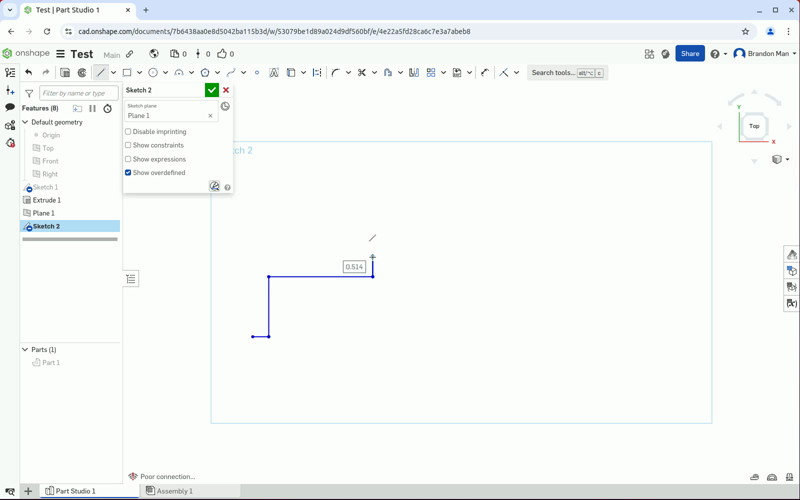
scroll(-6)
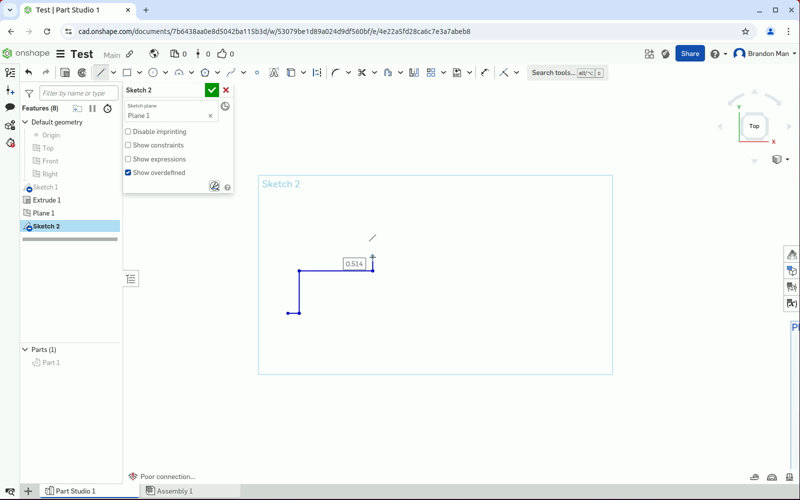
scroll(-6)
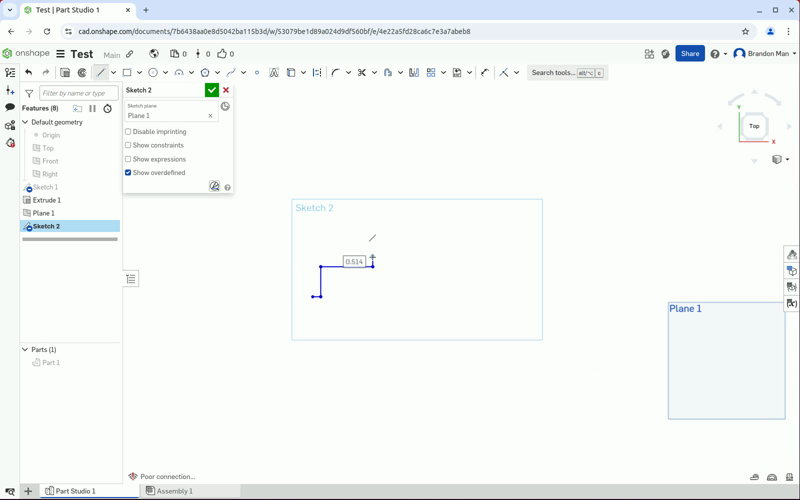
scroll(-6)
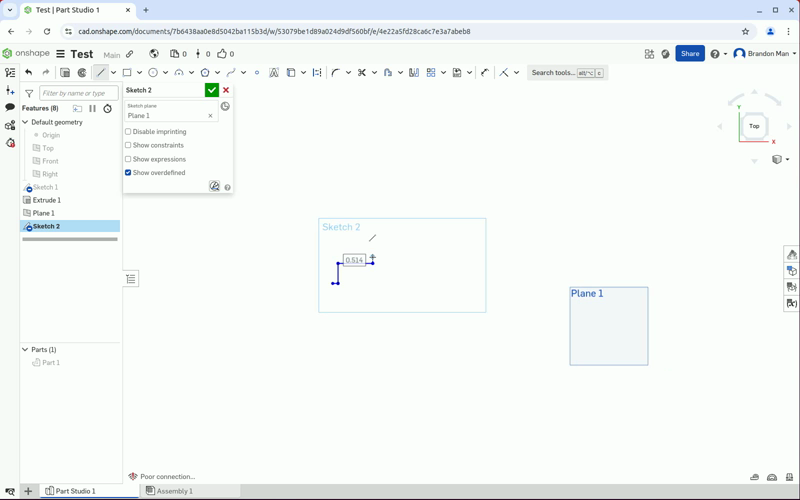
scroll(-6)
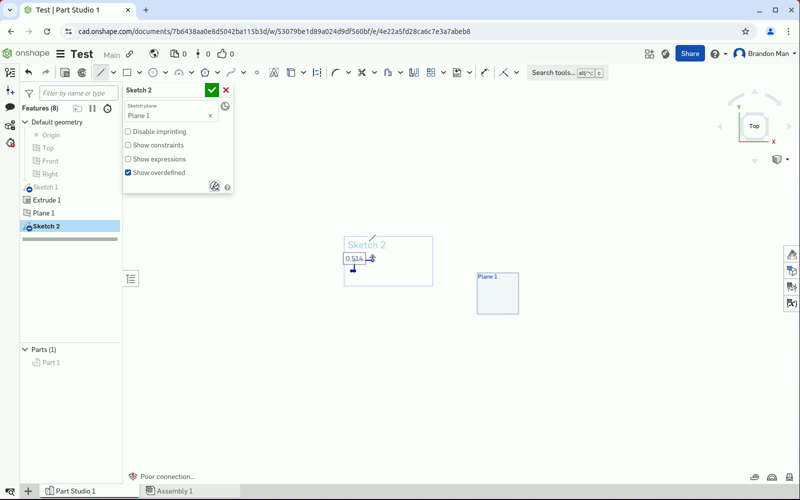
scroll(-6)
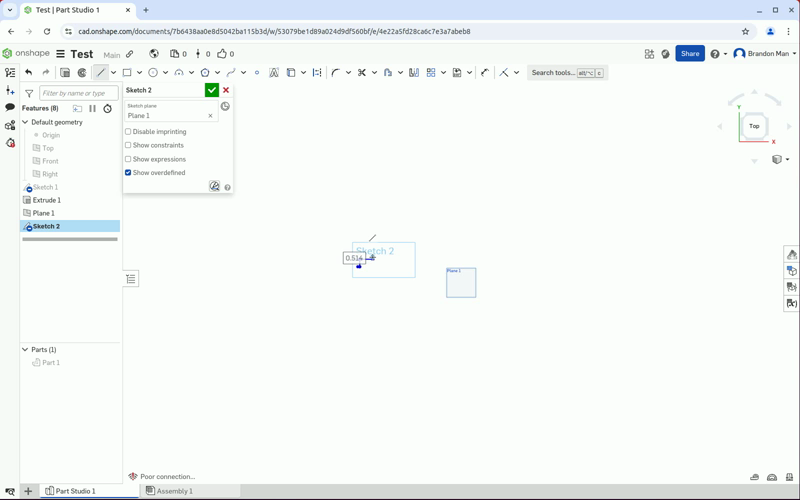
key_up(shift)
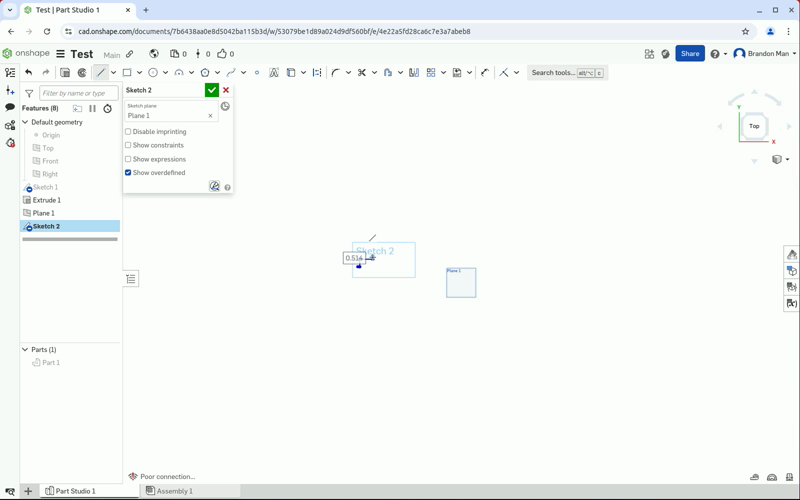
key_down(shift)
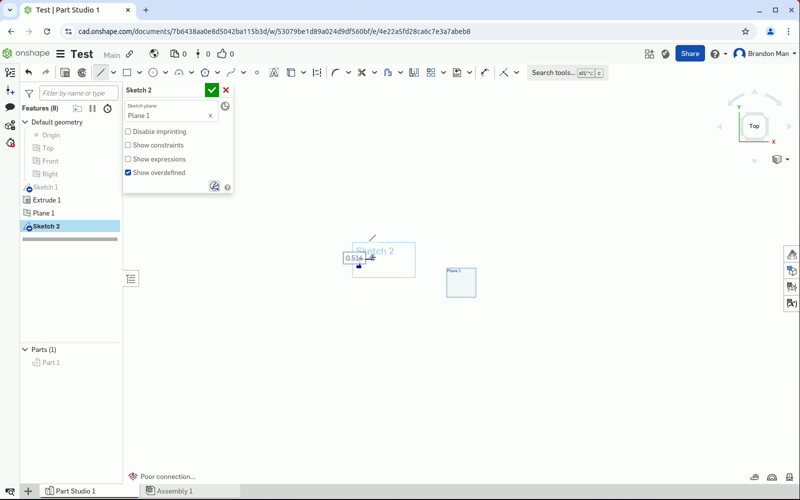
mouse_move(402, 256)
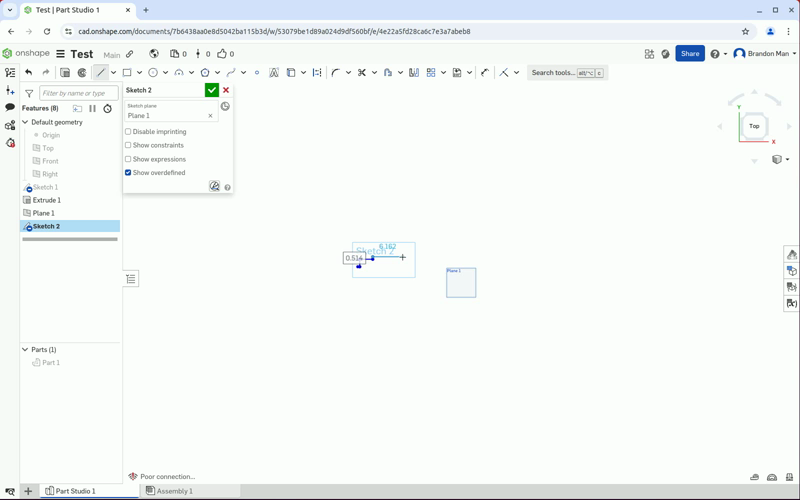
mouse_move(357, 256)
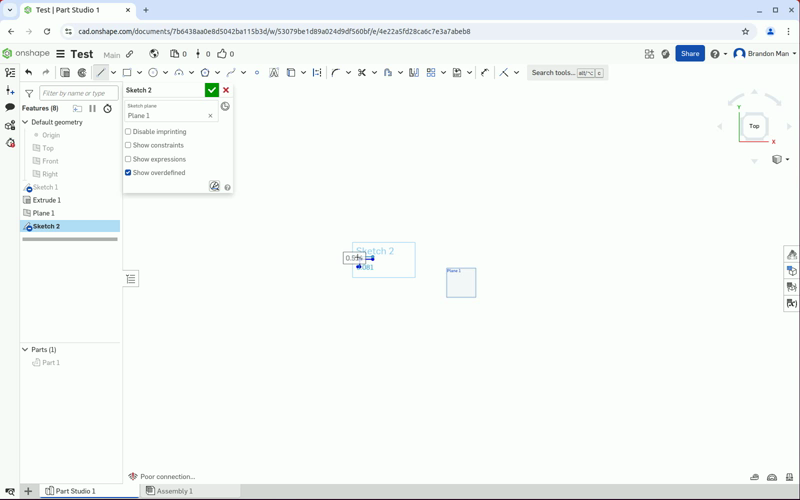
scroll(6)
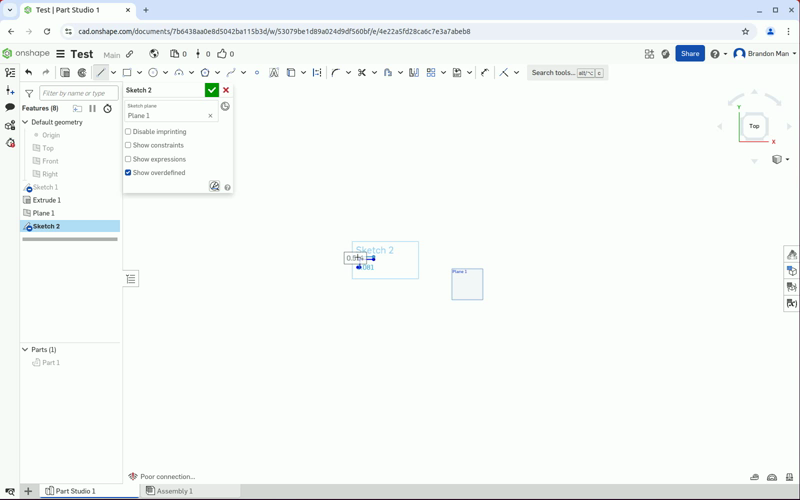
scroll(6)
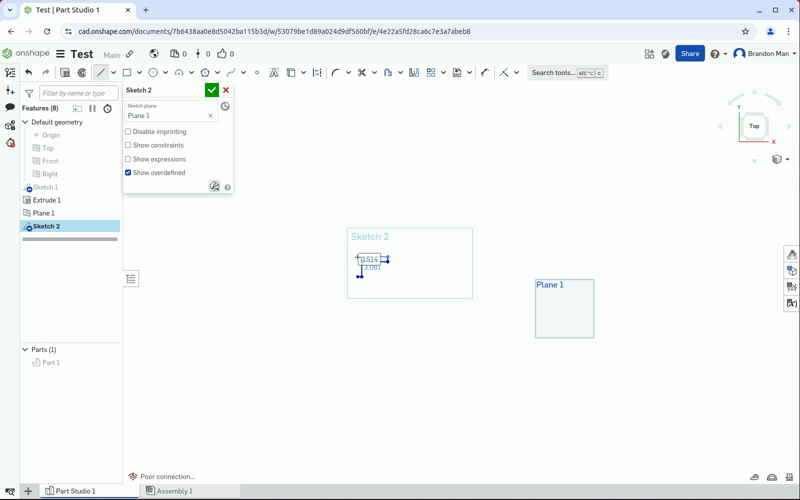
scroll(6)
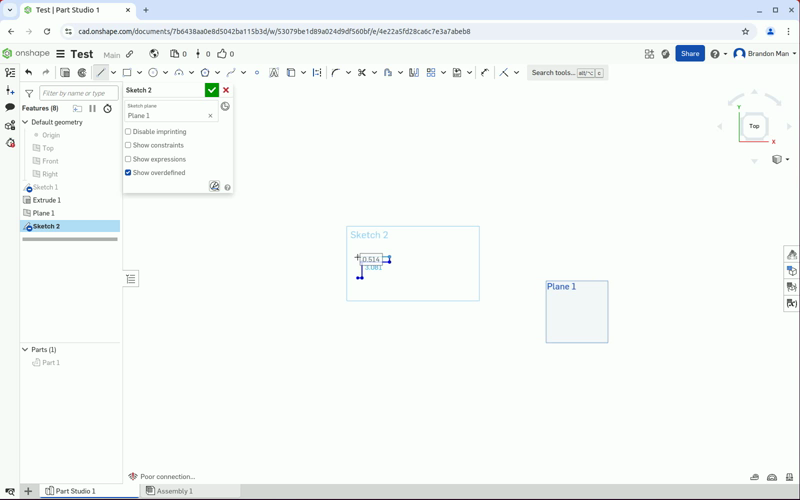
scroll(6)
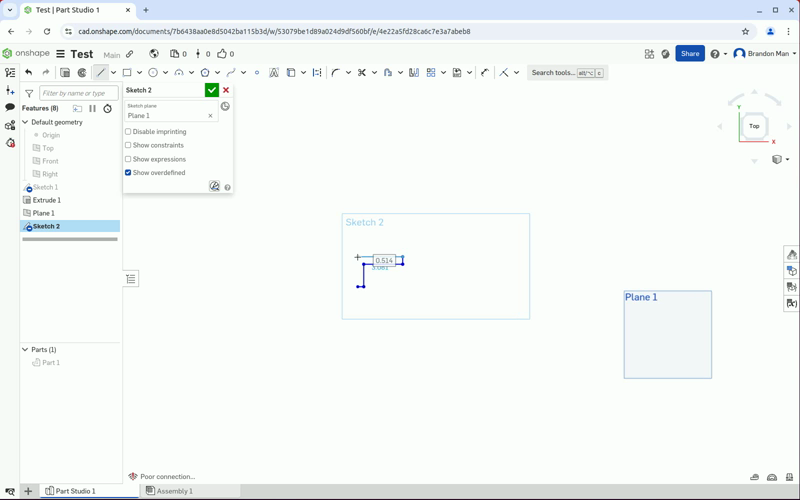
scroll(6)
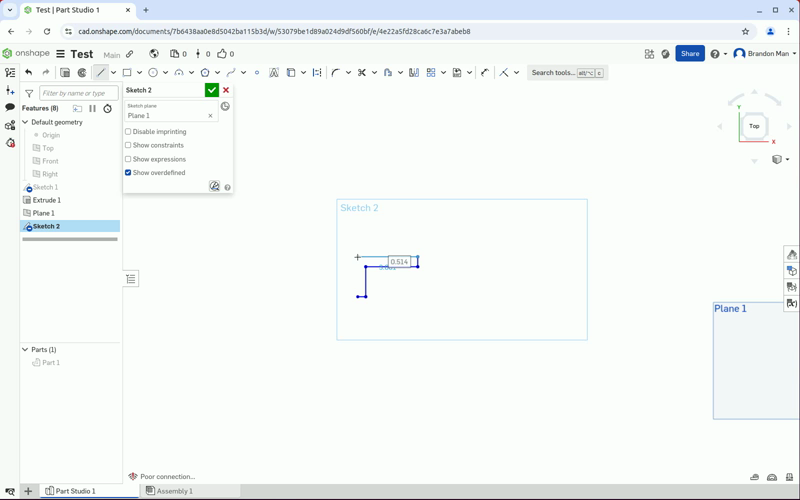
scroll(6)
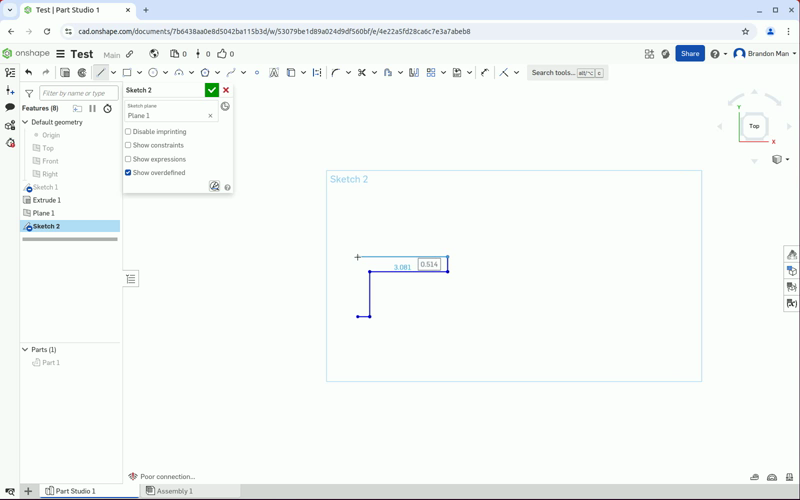
scroll(6)
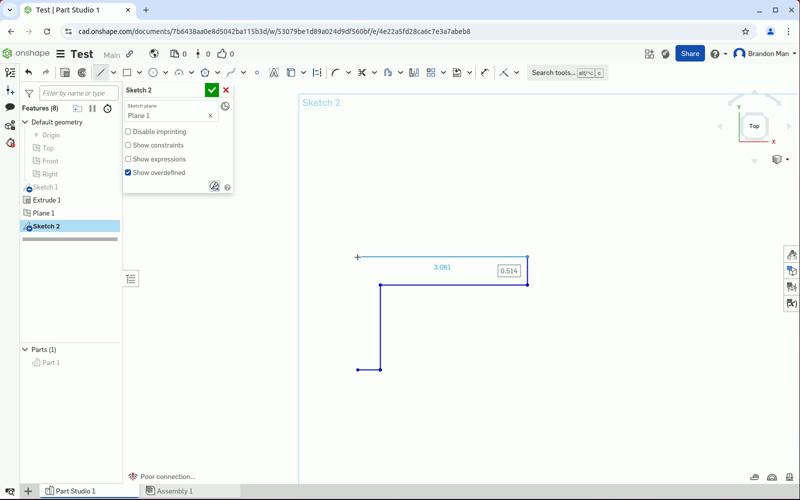
click(357, 256)
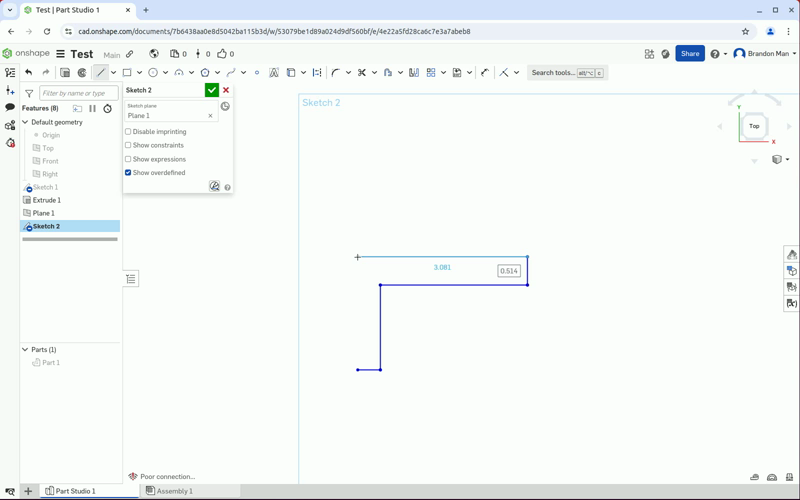
scroll(-6)
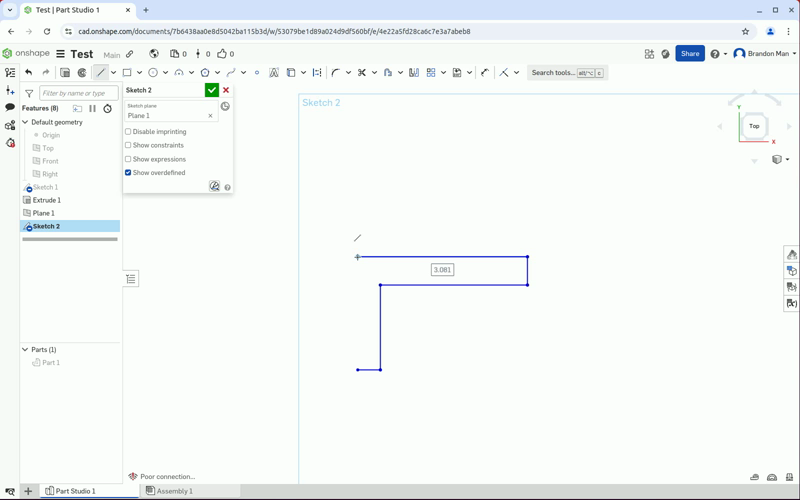
scroll(-6)
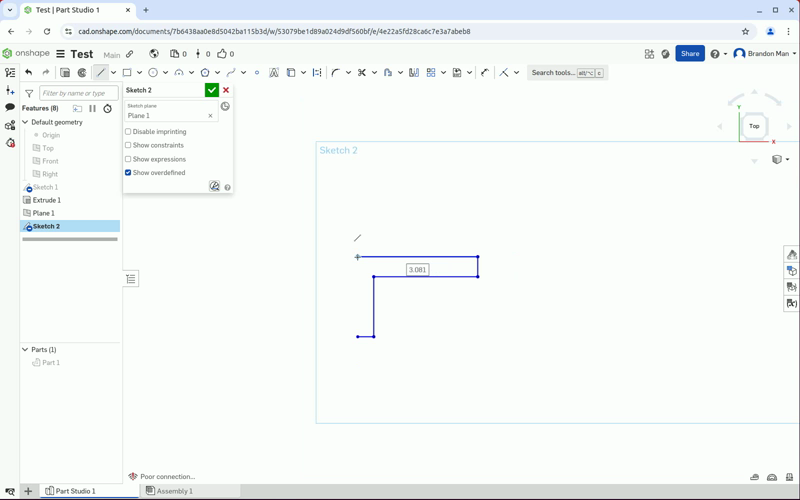
scroll(-6)
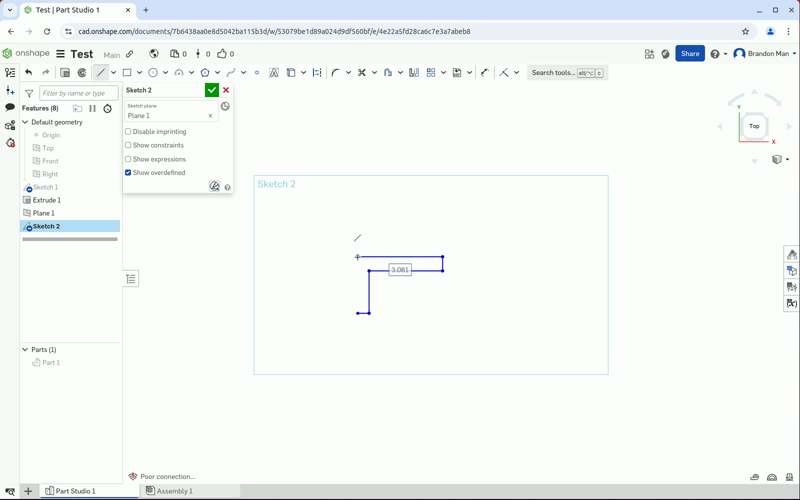
scroll(-6)
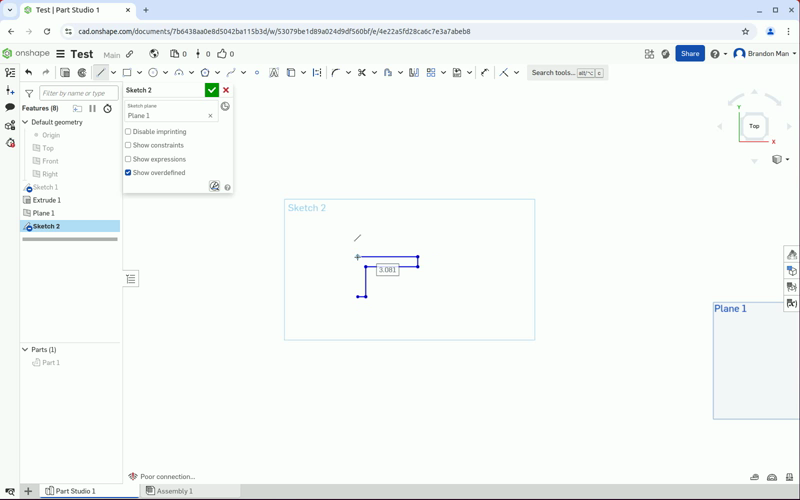
scroll(-6)
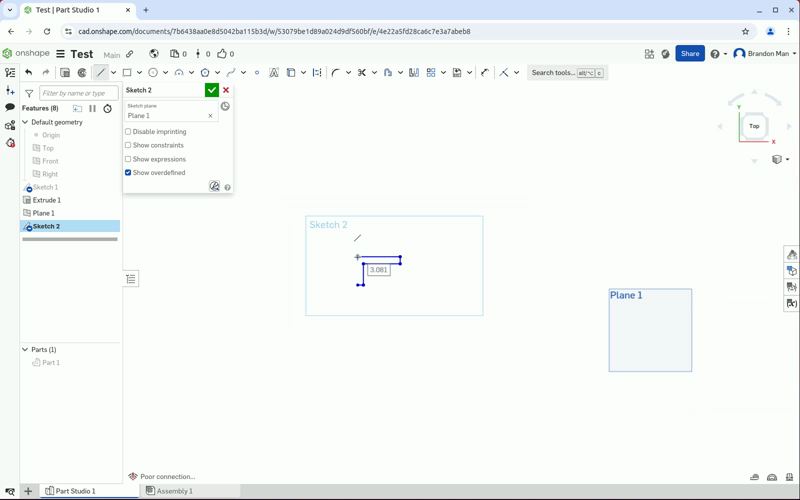
scroll(-6)
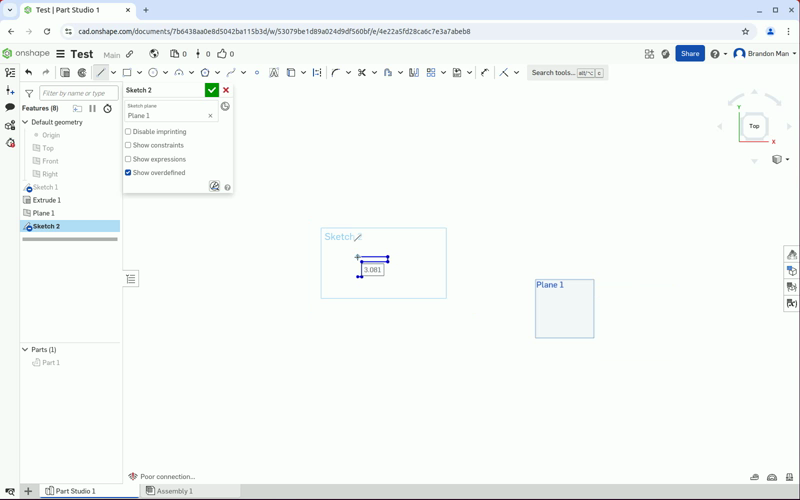
scroll(-6)
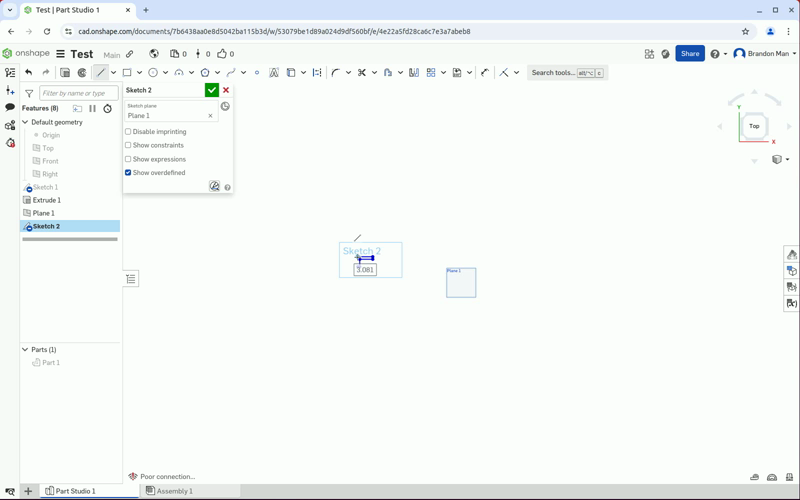
key_up(shift)
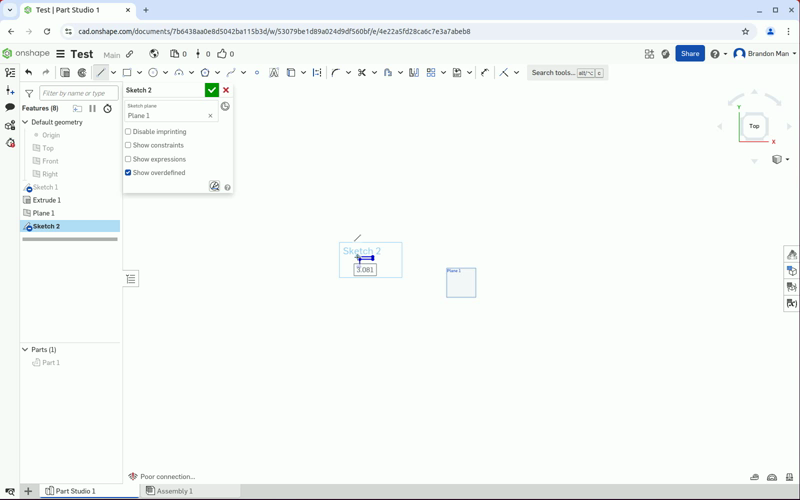
key_down(shift)
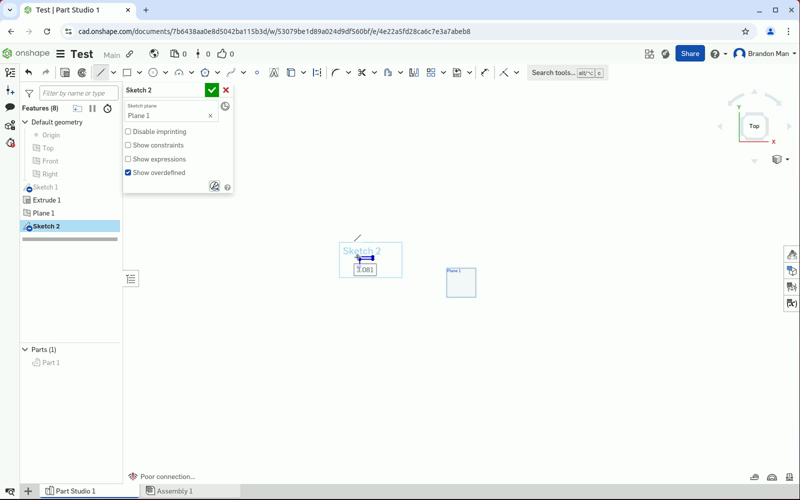
mouse_move(387, 256)
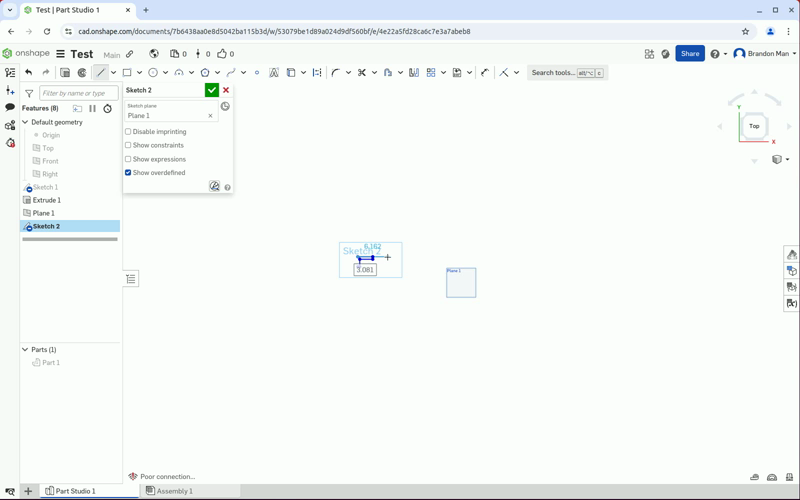
mouse_move(357, 259)
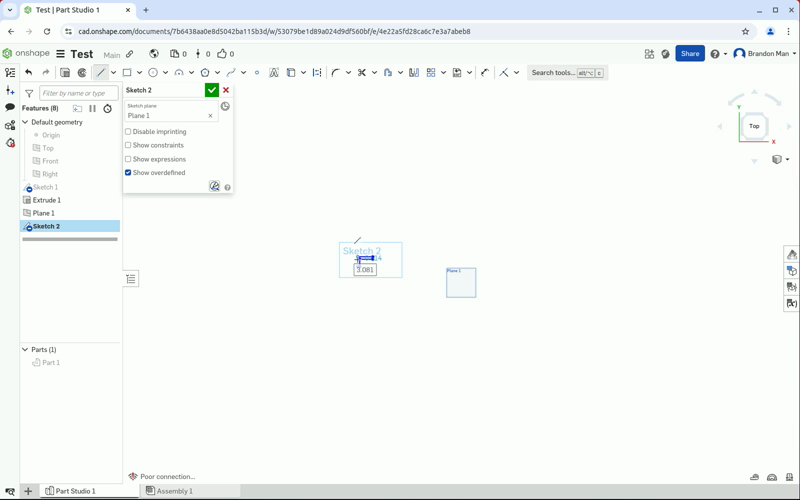
scroll(6)
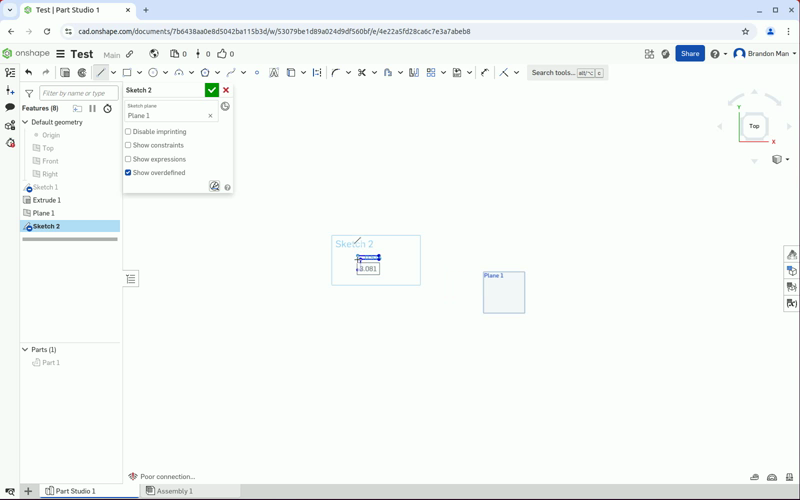
scroll(6)
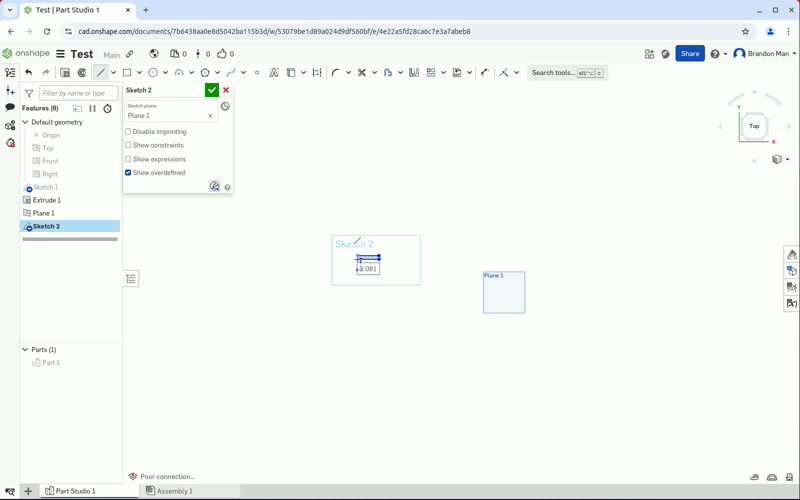
scroll(6)
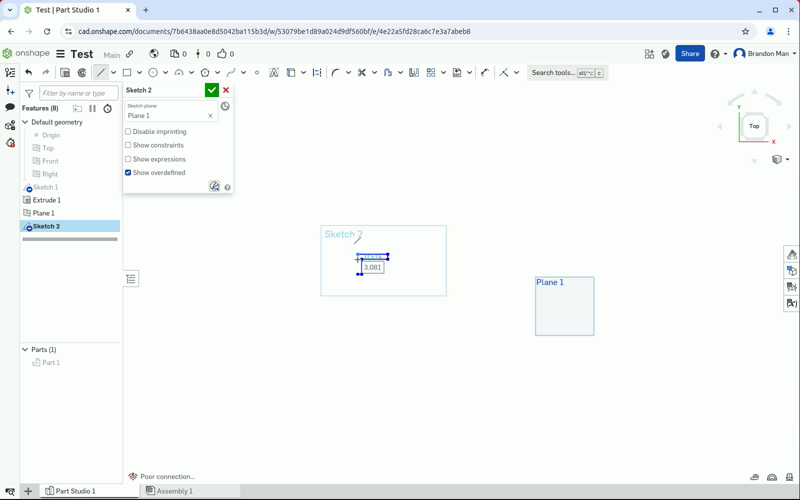
scroll(6)
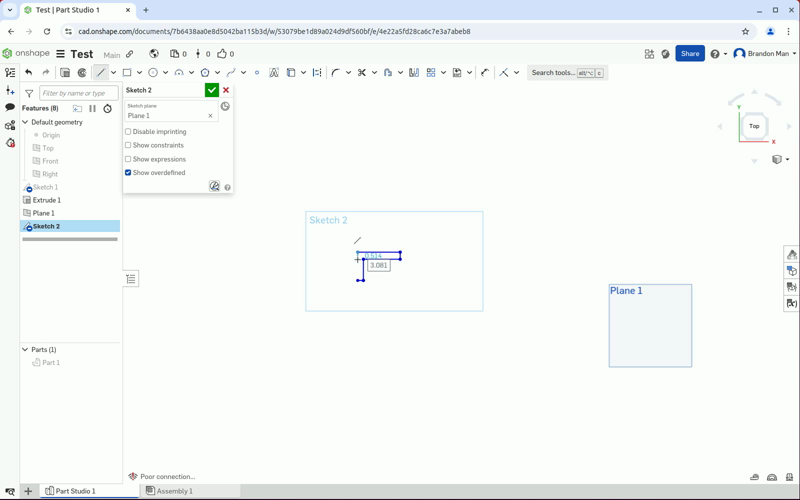
scroll(6)
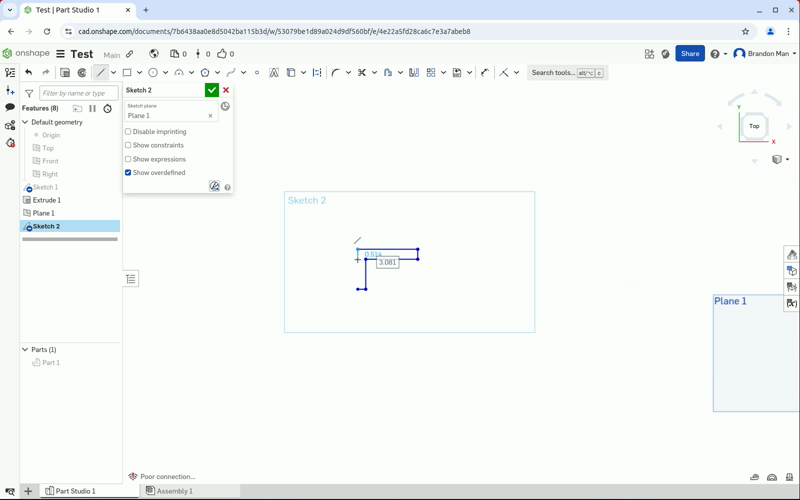
scroll(6)
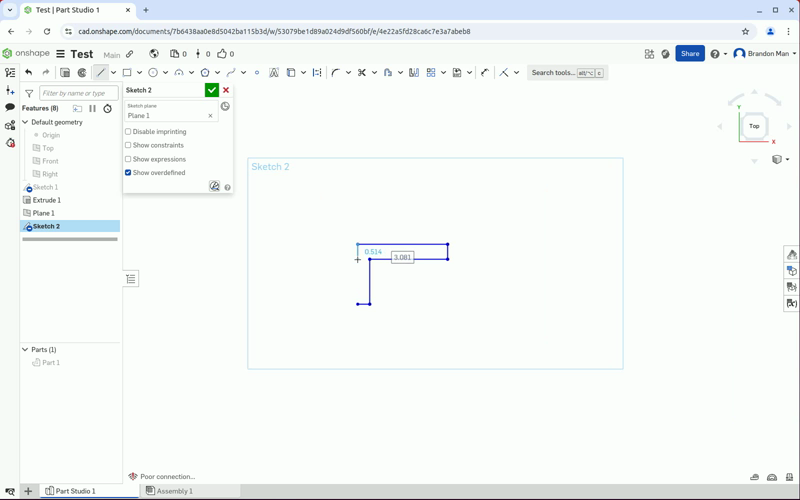
scroll(6)
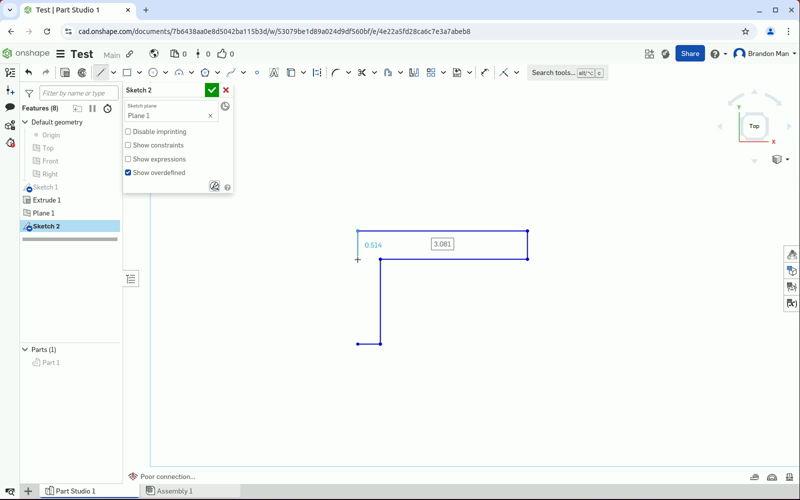
click(357, 259)
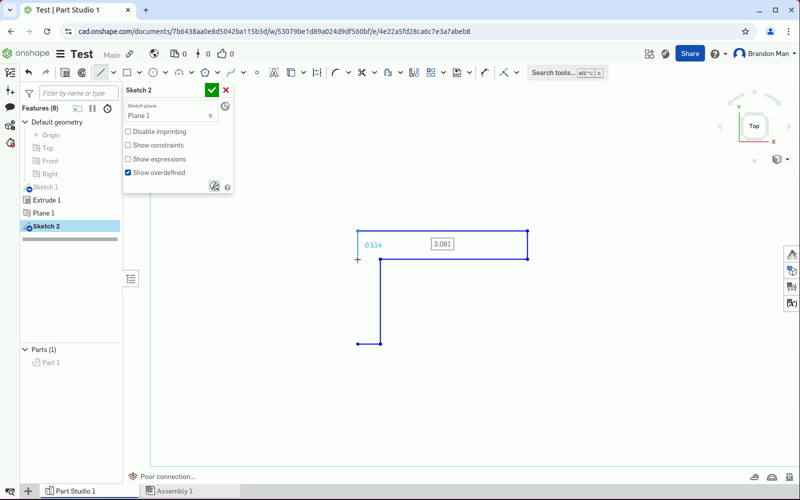
scroll(-6)
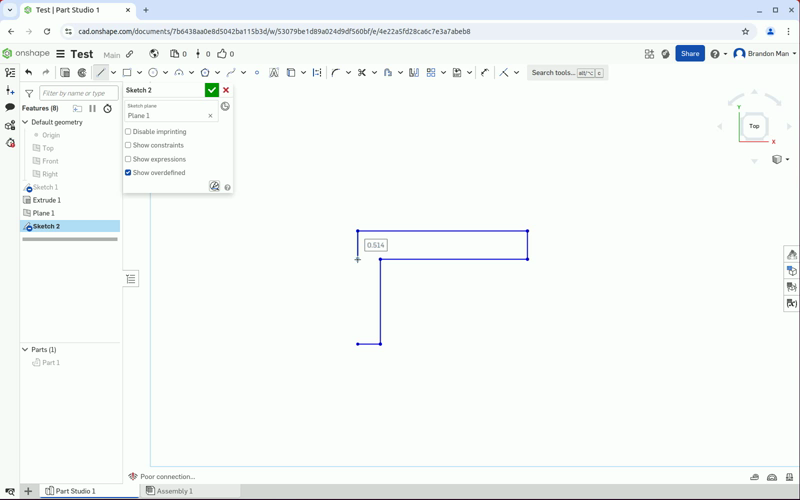
scroll(-6)
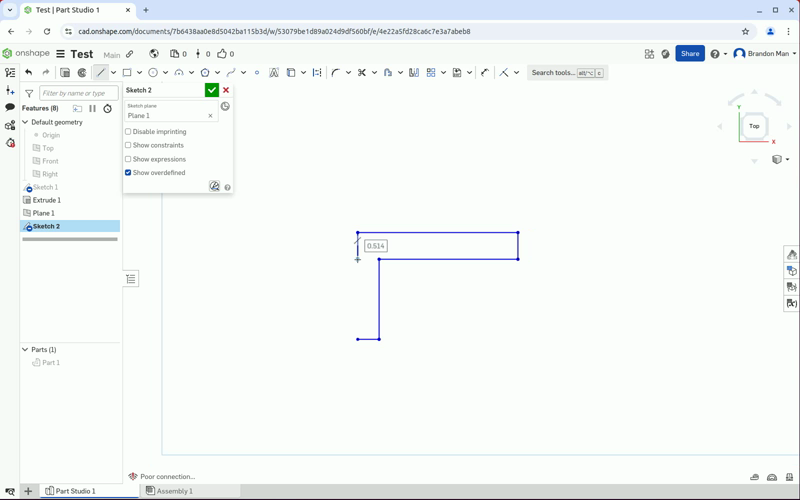
scroll(-6)
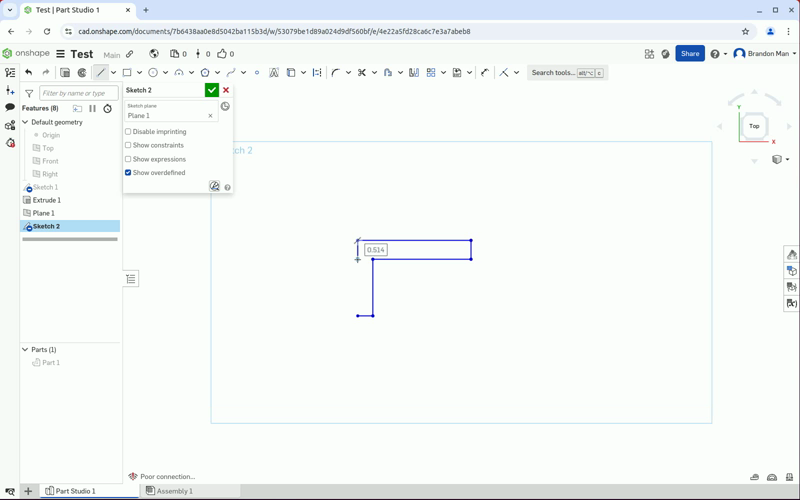
scroll(-6)
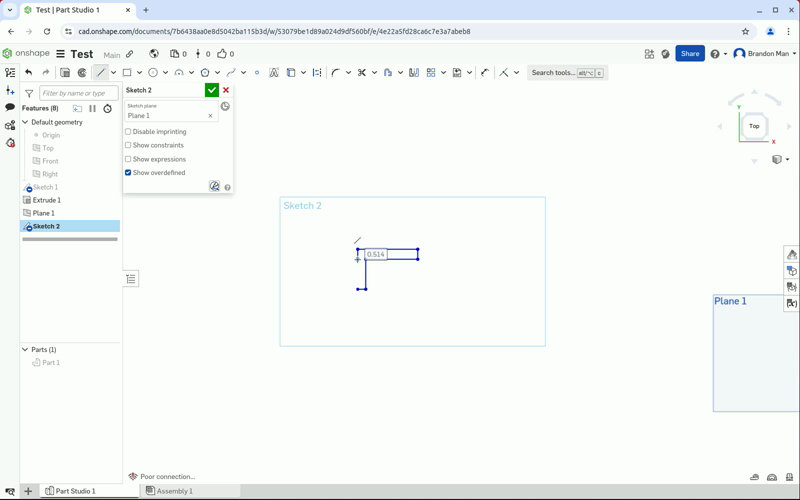
scroll(-6)
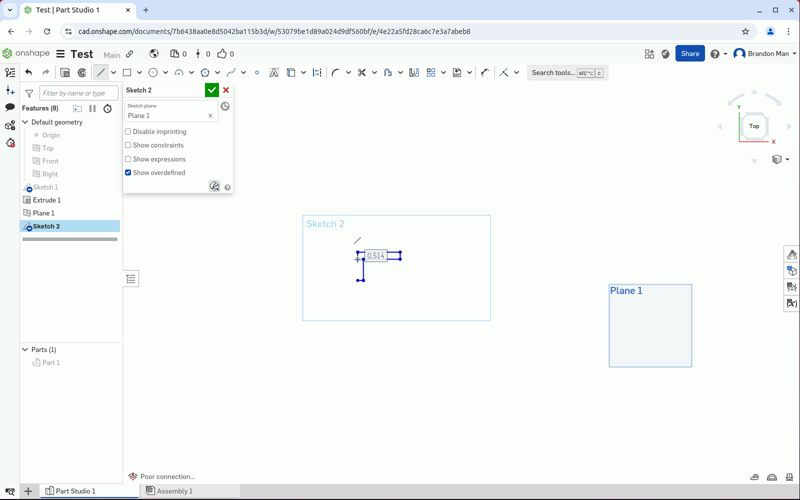
scroll(-6)
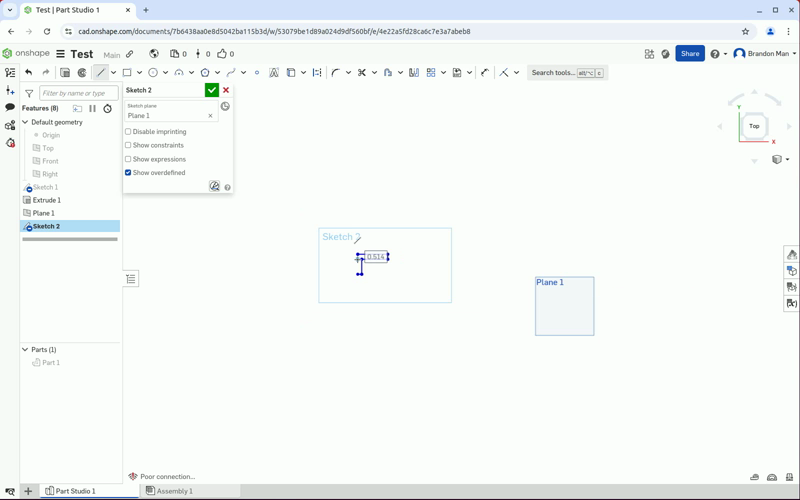
scroll(-6)
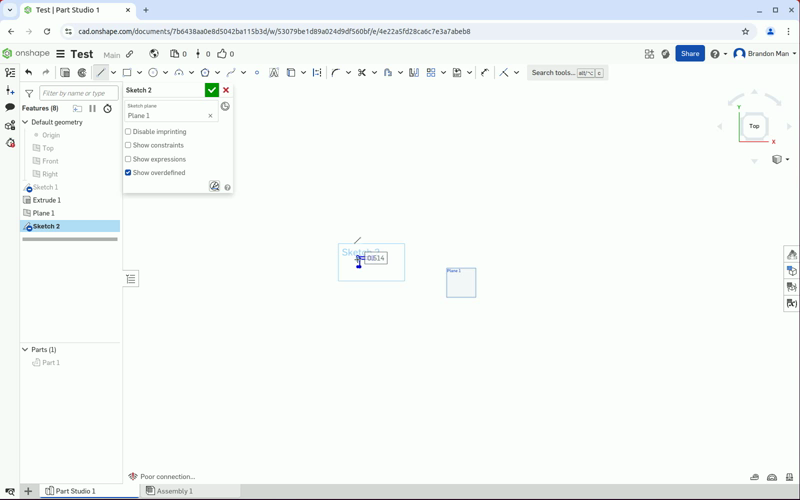
key_up(shift)
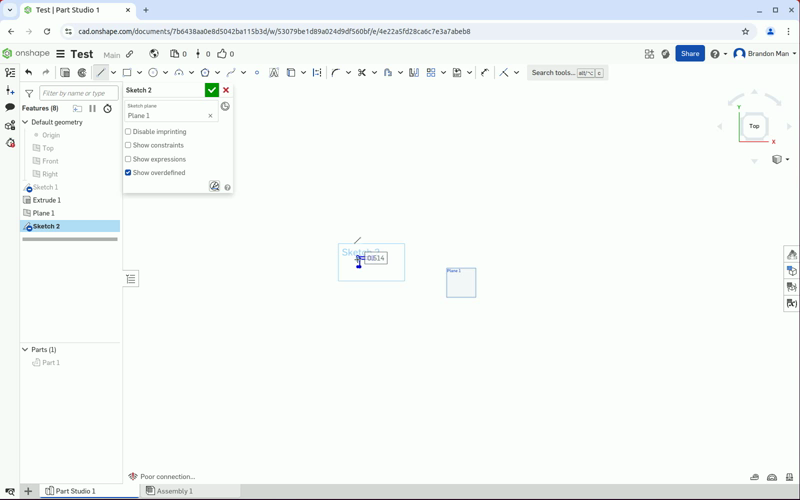
mouse_move(387, 259)
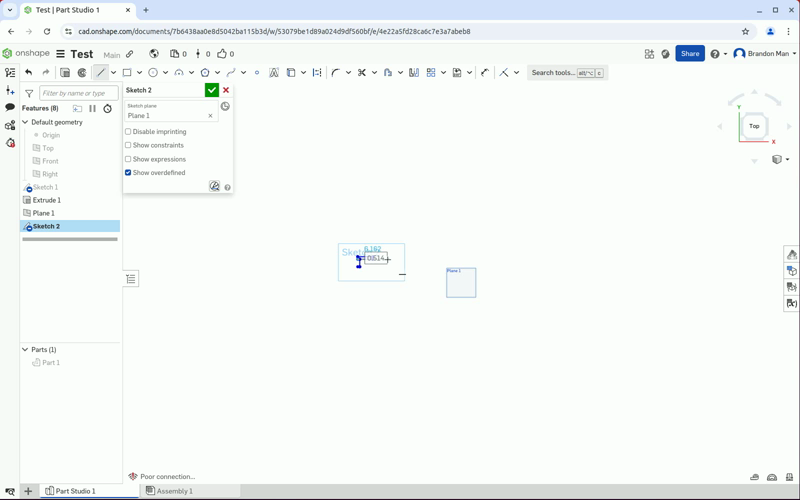
key_down(shift)
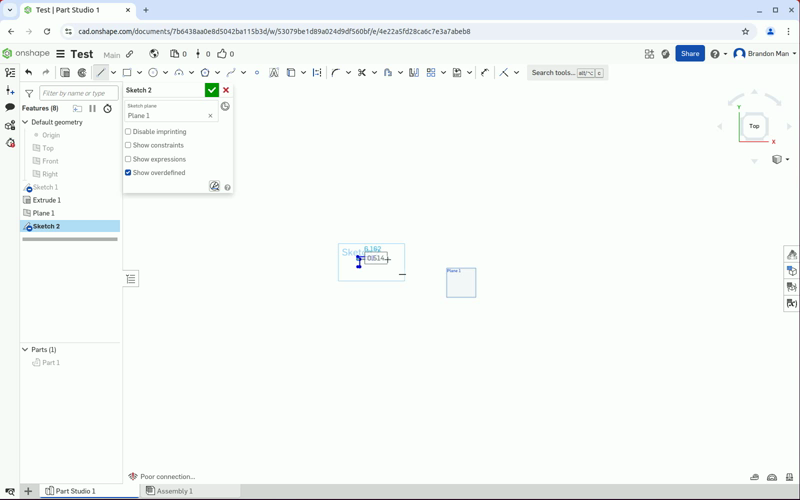
mouse_move(357, 266)
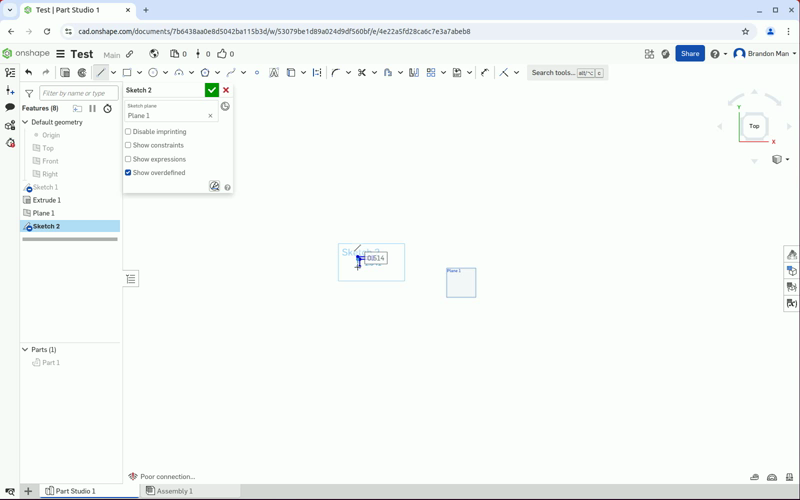
scroll(6)
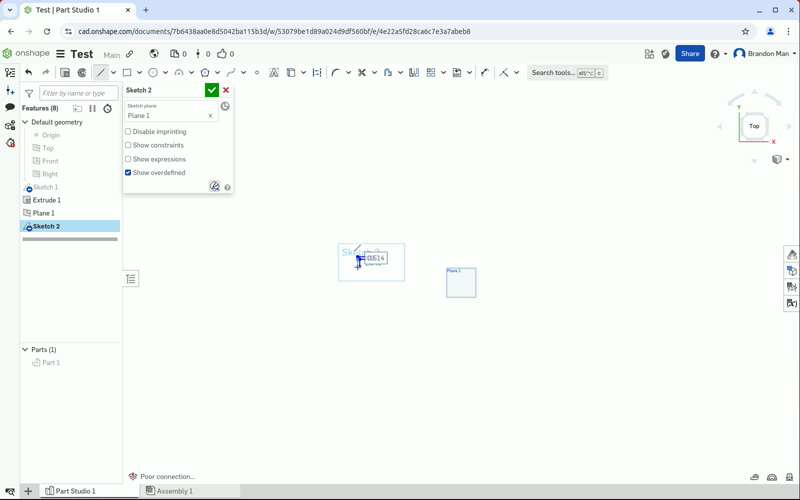
scroll(6)
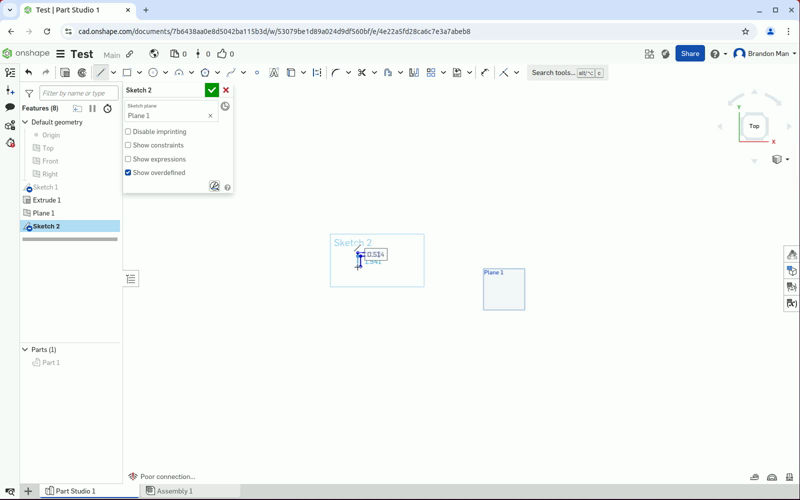
scroll(6)
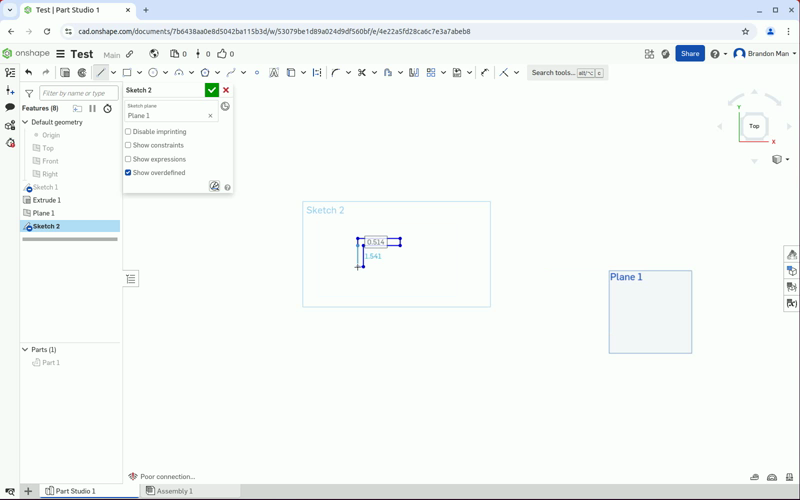
scroll(6)
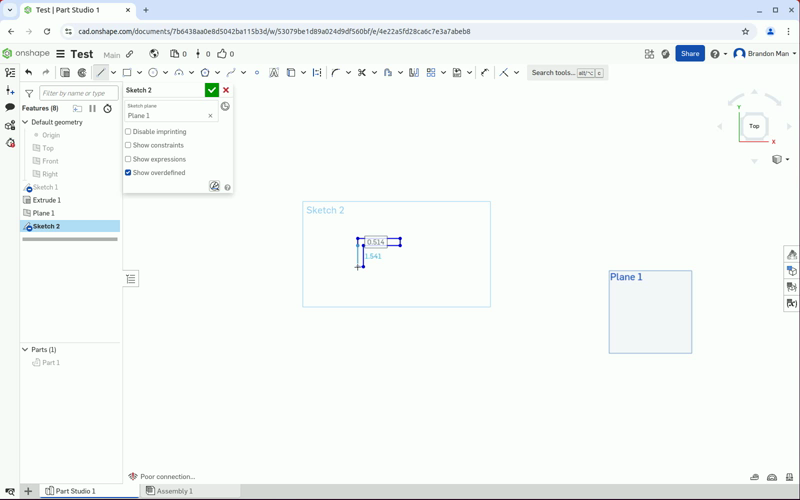
scroll(6)
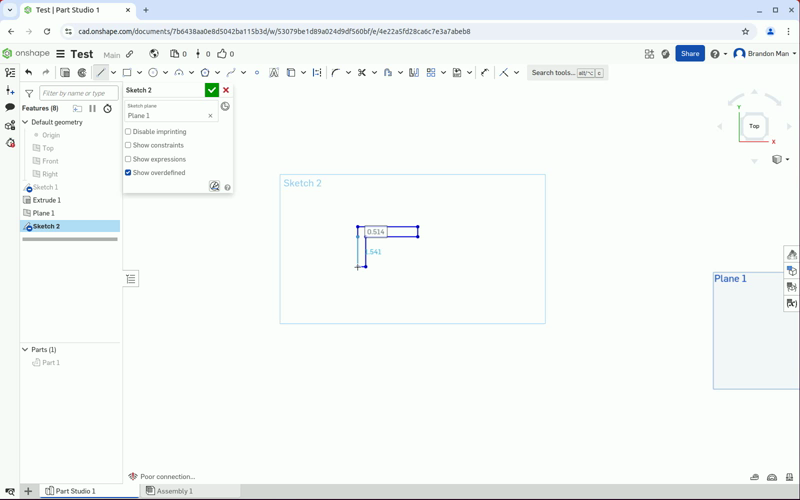
scroll(6)
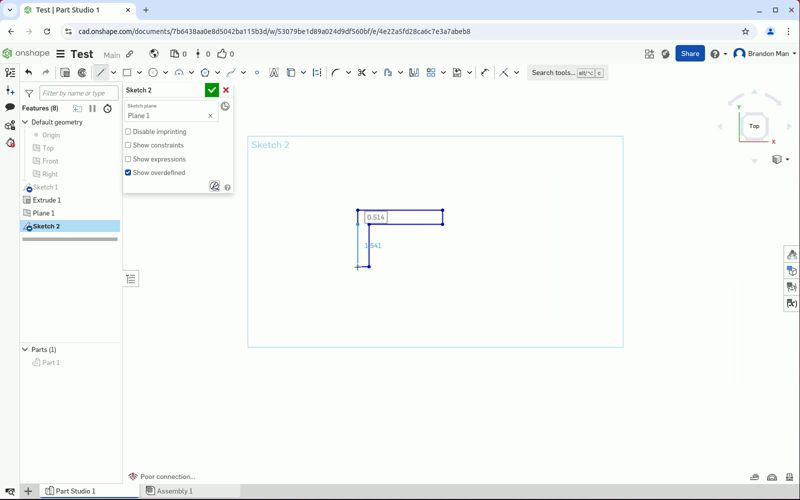
scroll(6)
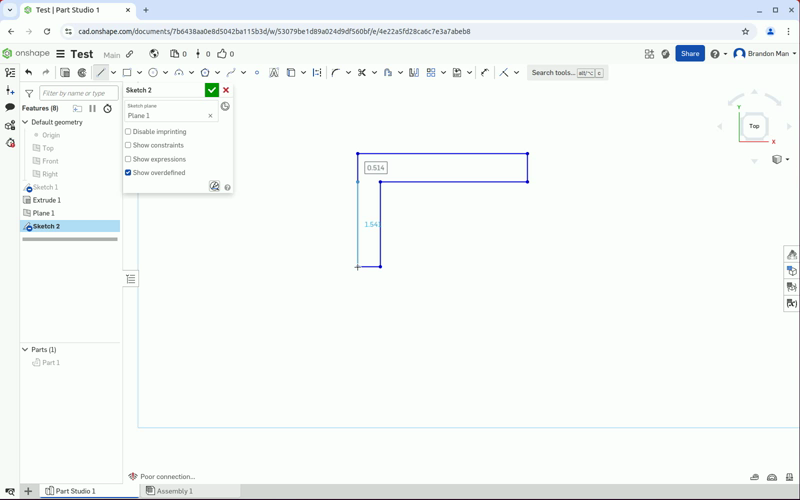
key_up(shift)
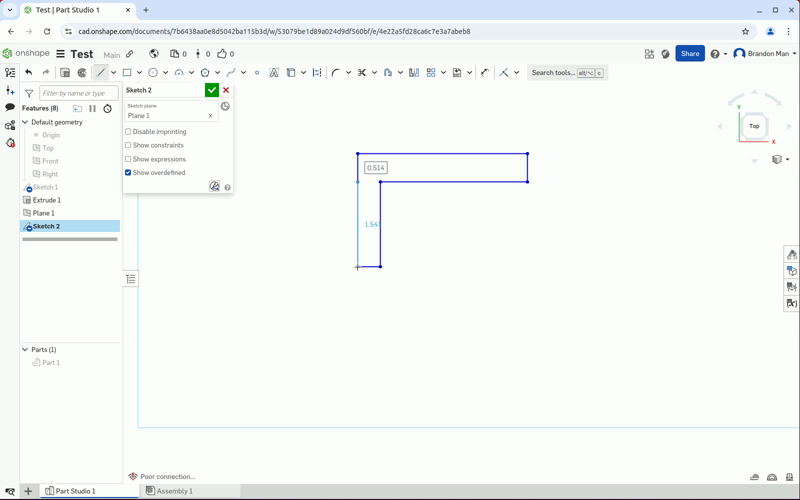
click(357, 266)
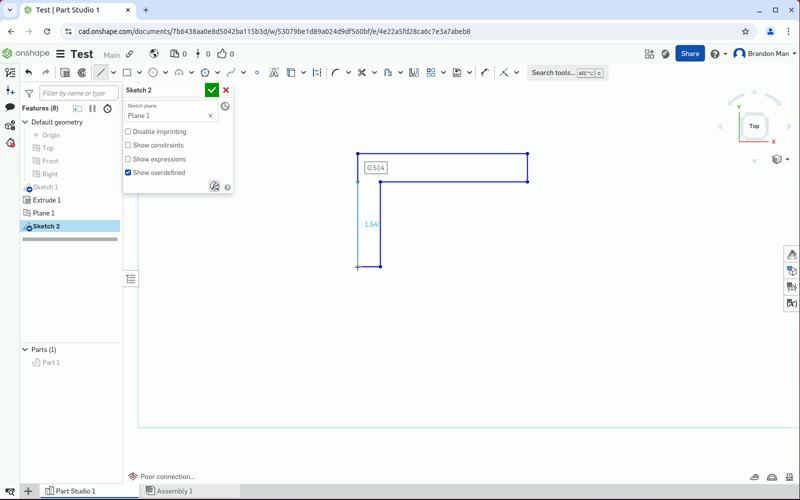
scroll(-6)
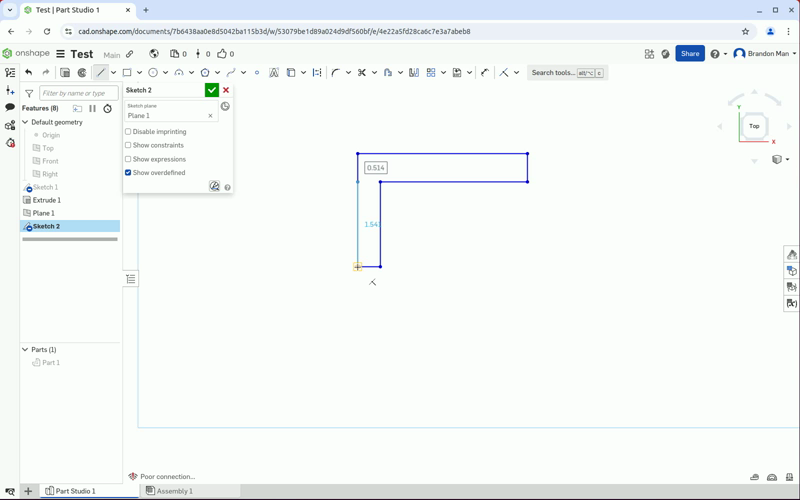
scroll(-6)
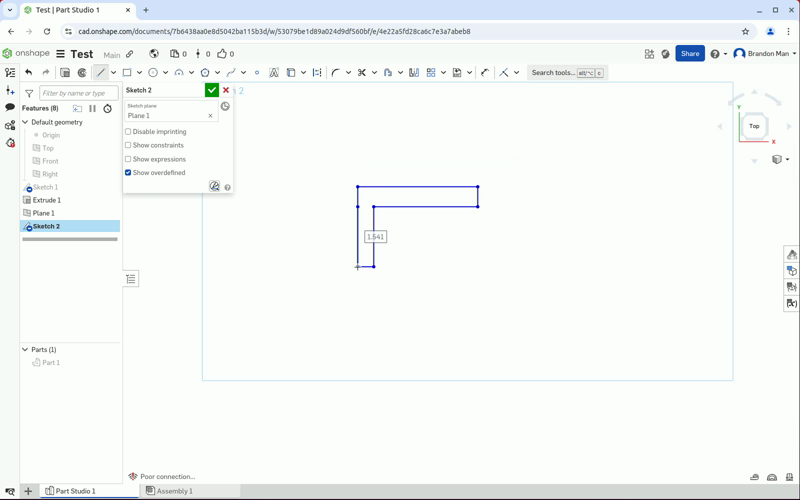
scroll(-6)
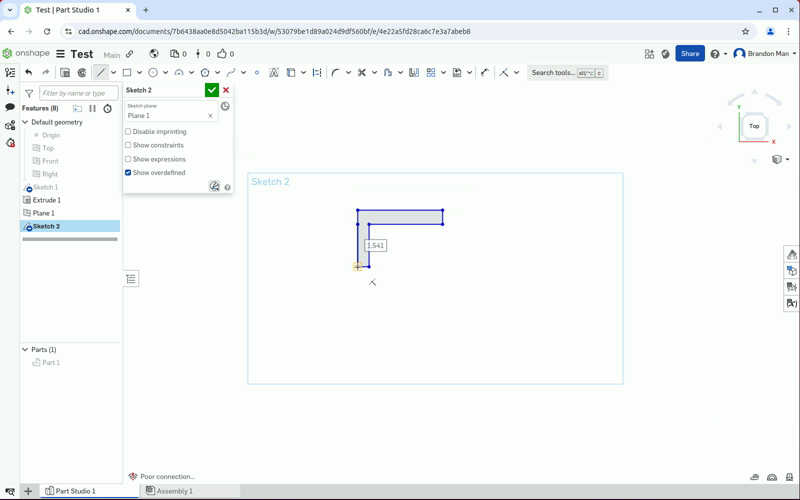
scroll(-6)
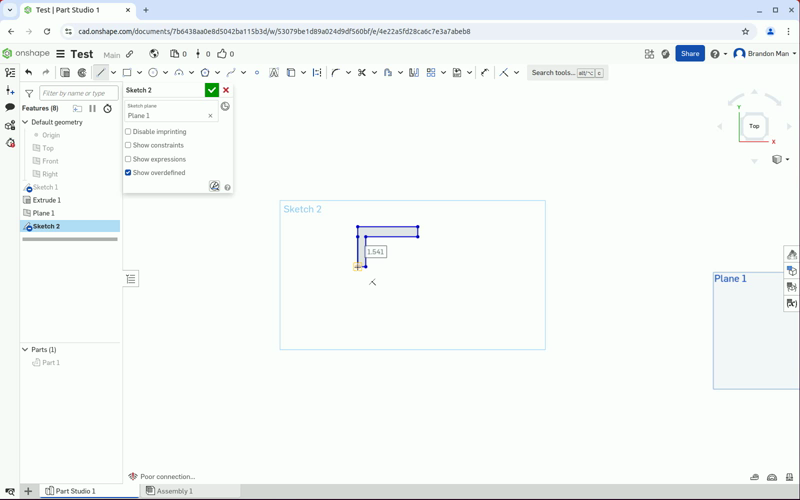
scroll(-6)
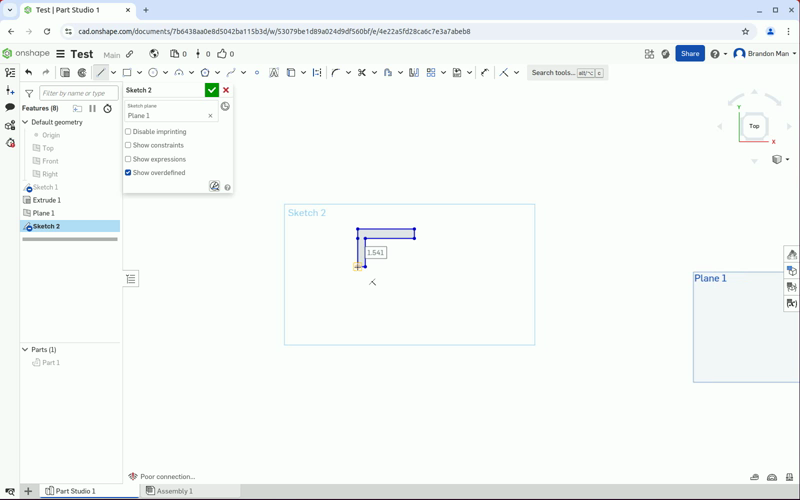
scroll(-6)
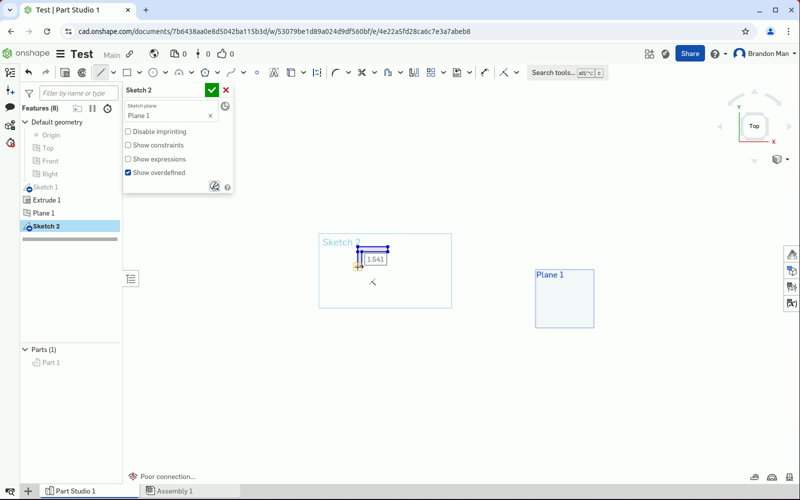
scroll(-6)
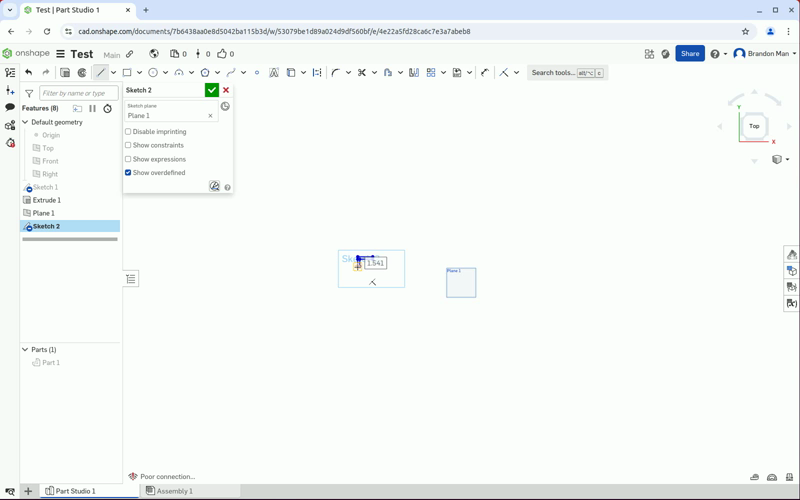
key(esc)
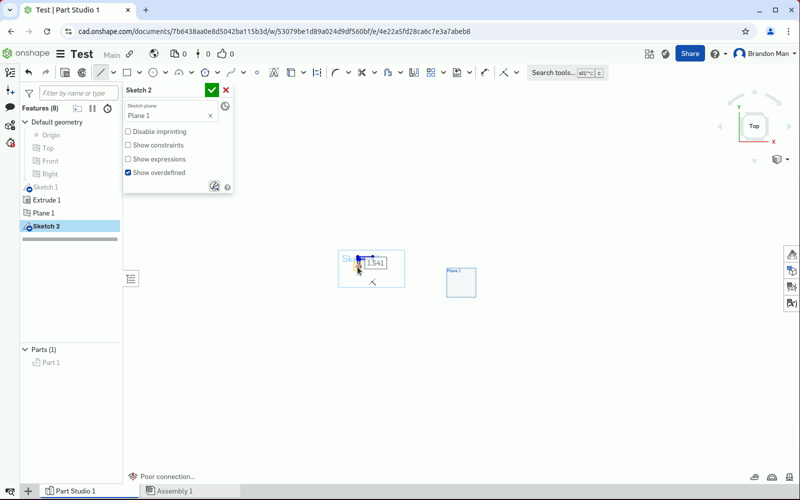
mouse_move(369, 256)
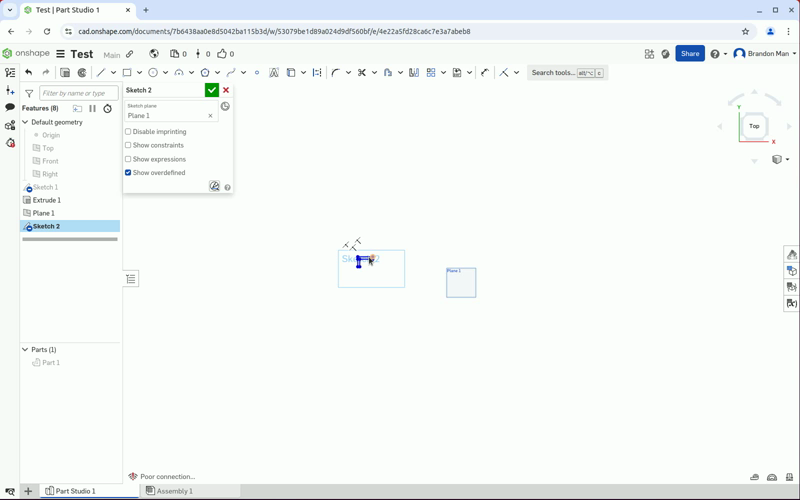
scroll(6)
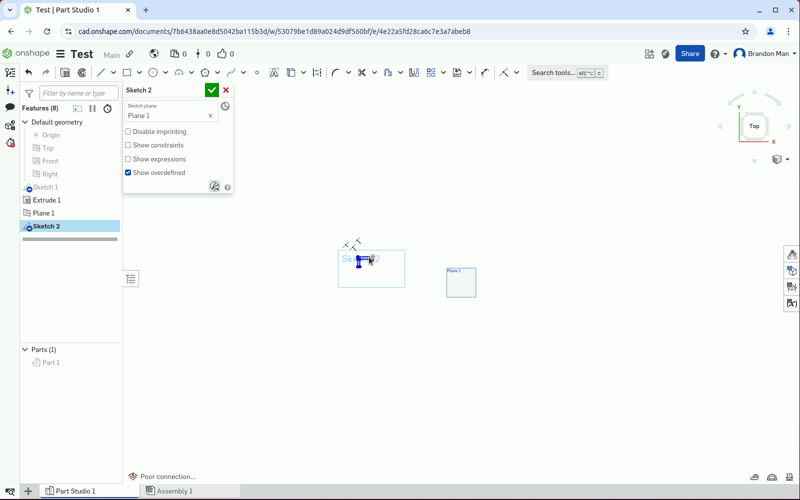
scroll(6)
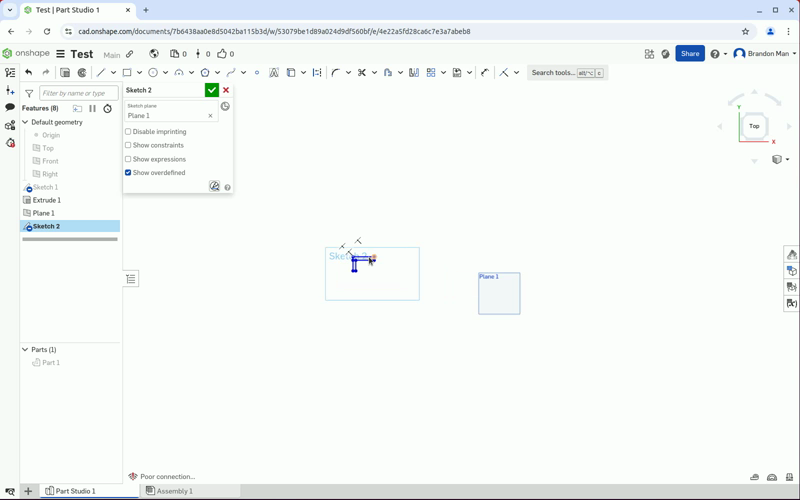
scroll(6)
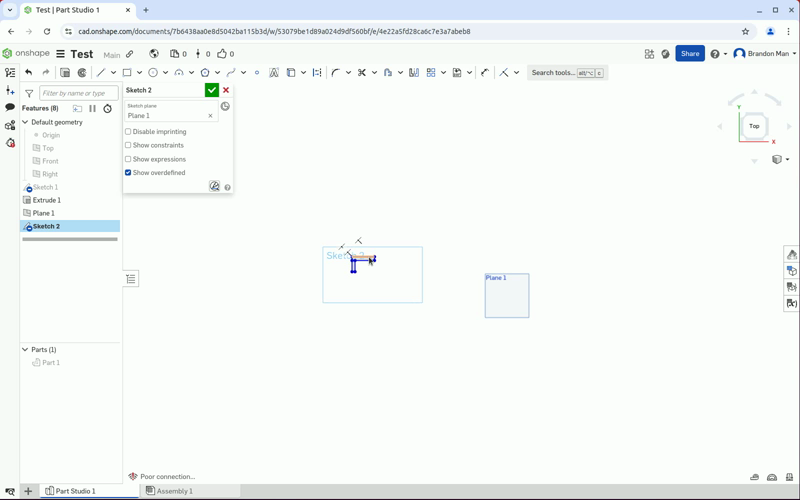
scroll(6)
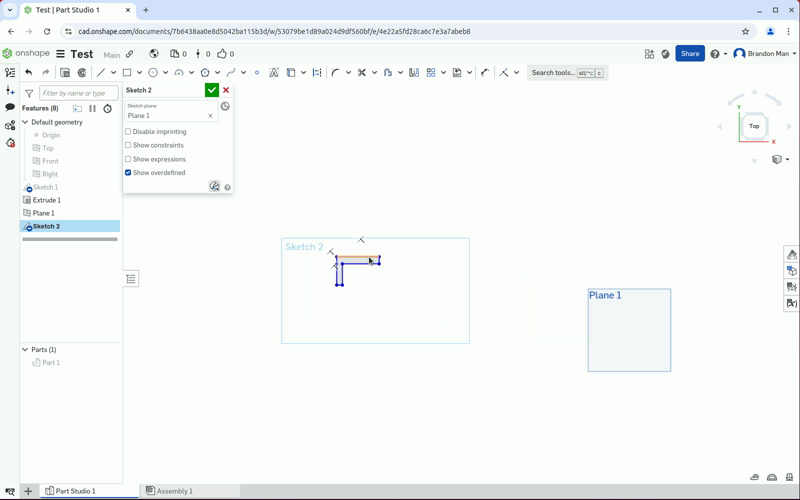
scroll(6)
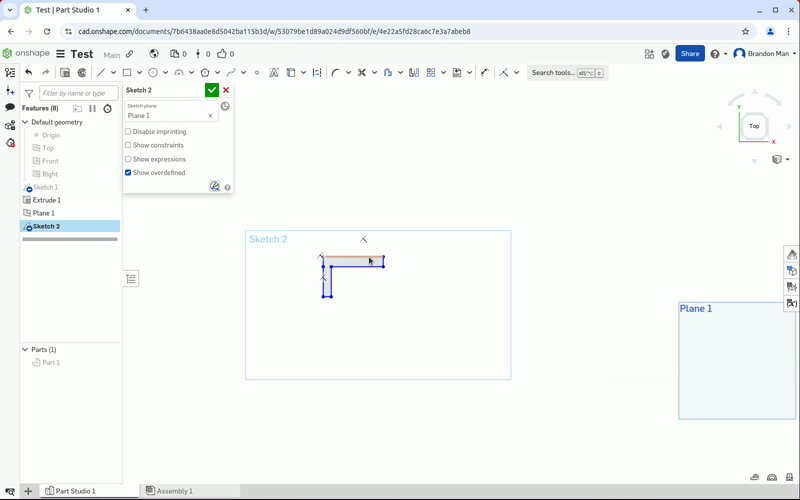
scroll(6)
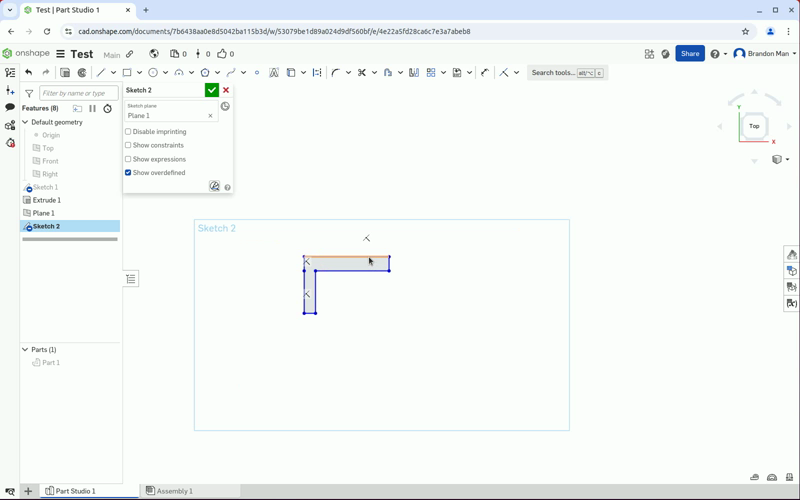
scroll(6)
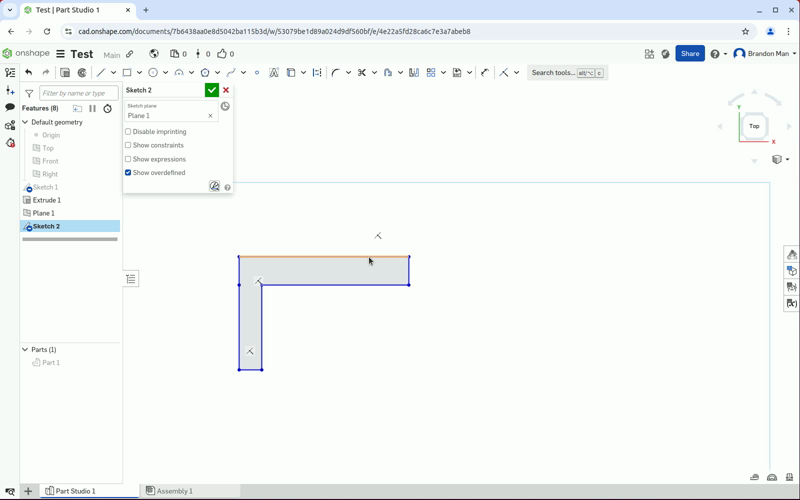
click(369, 256)
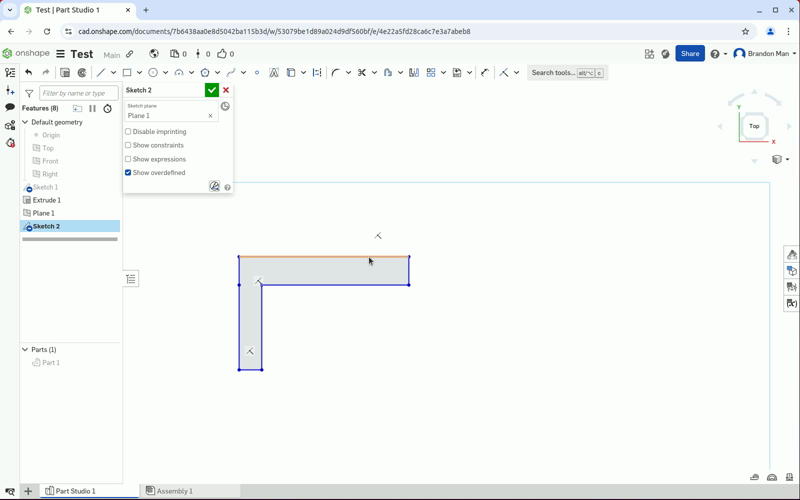
scroll(-6)
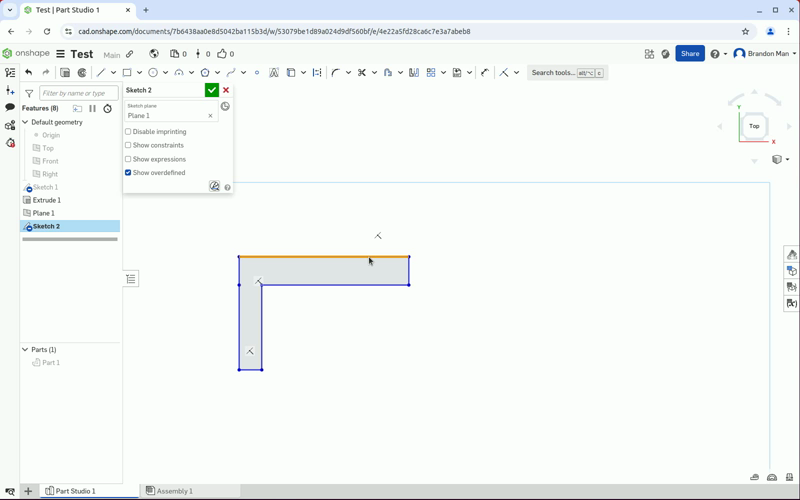
scroll(-6)
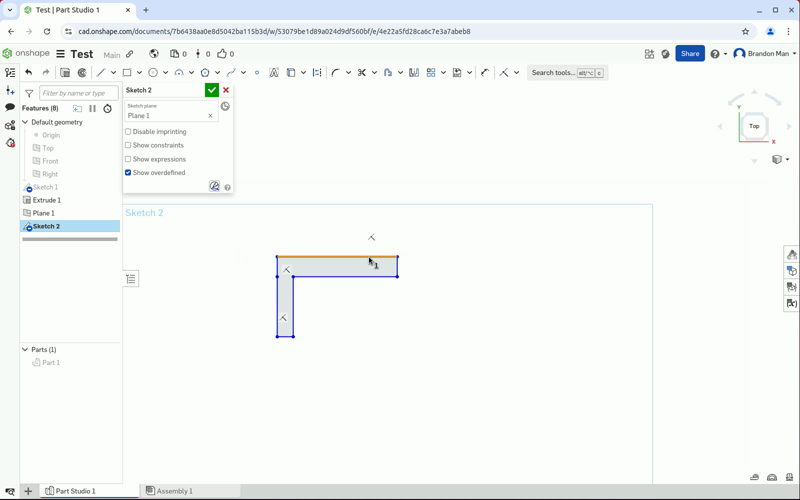
scroll(-6)
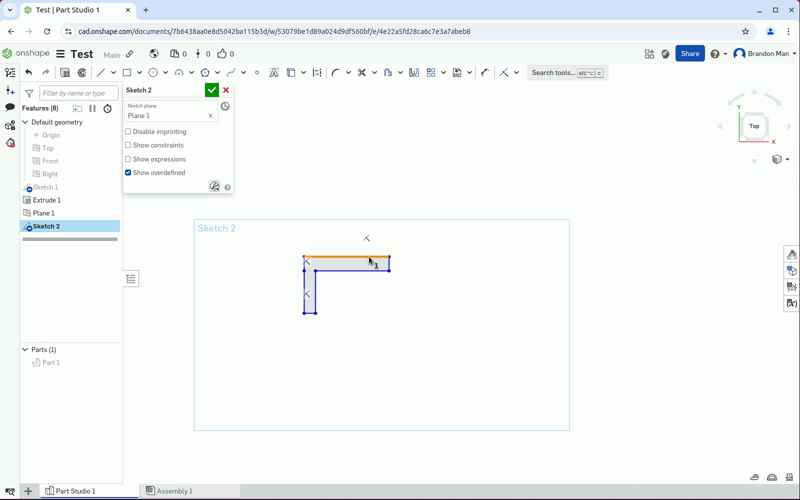
scroll(-6)
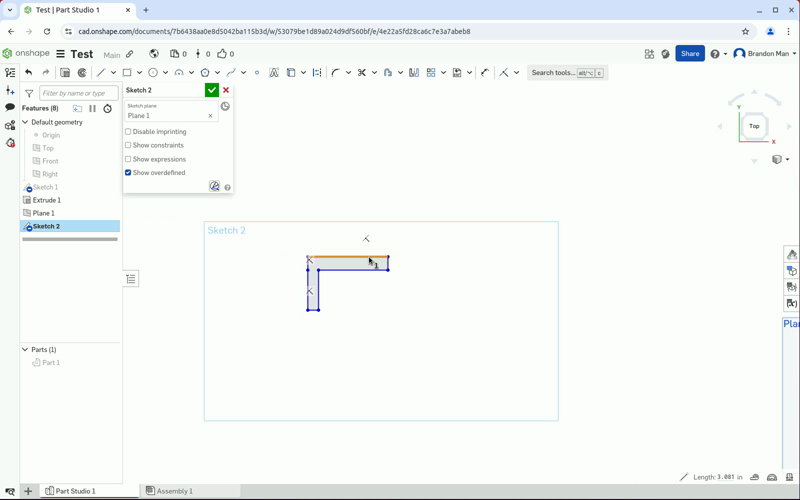
scroll(-6)
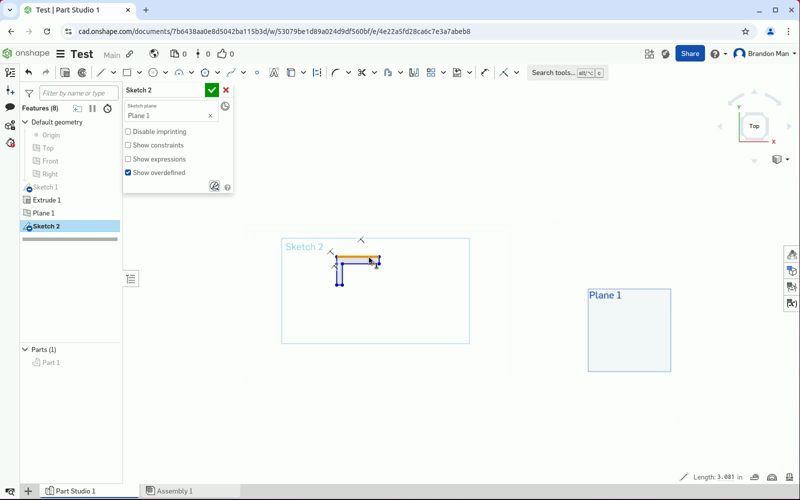
scroll(-6)
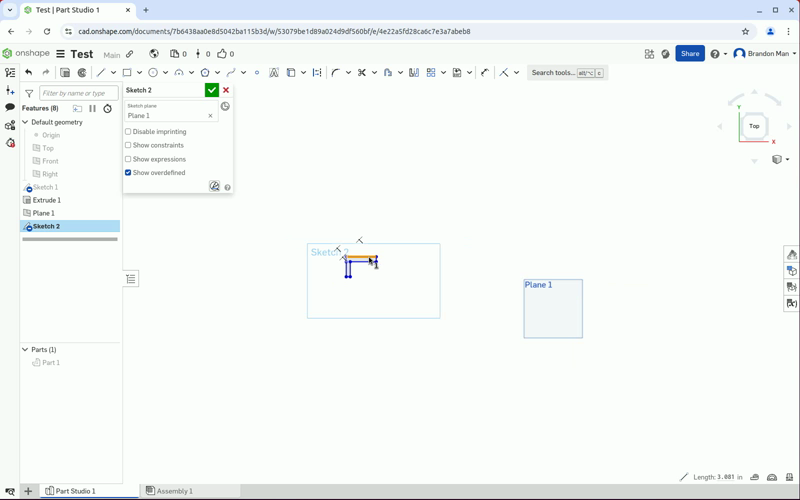
scroll(-6)
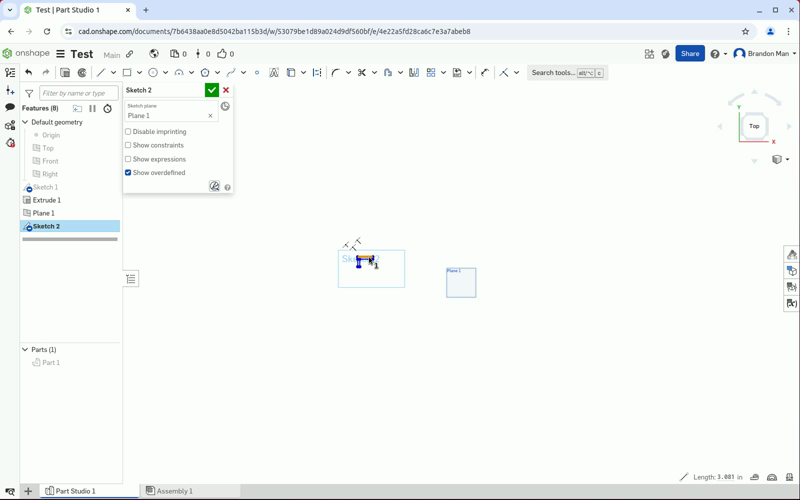
mouse_move(73, 352)
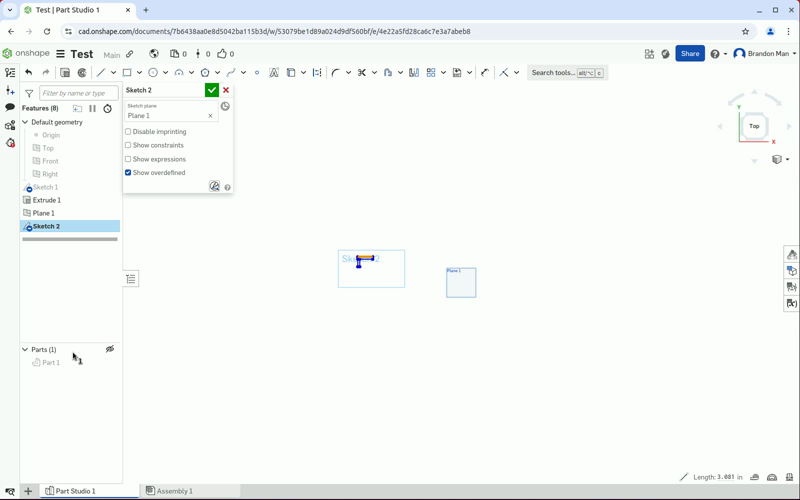
key(shift+y)
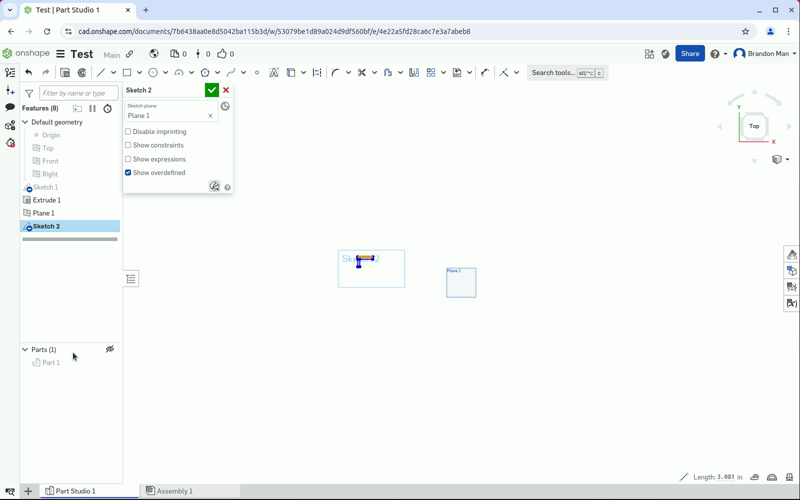
key(shift+e)
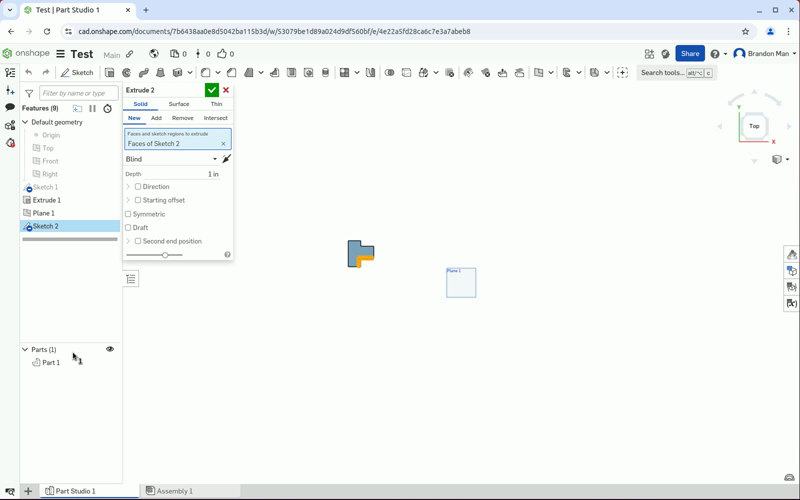
mouse_move(143, 106)
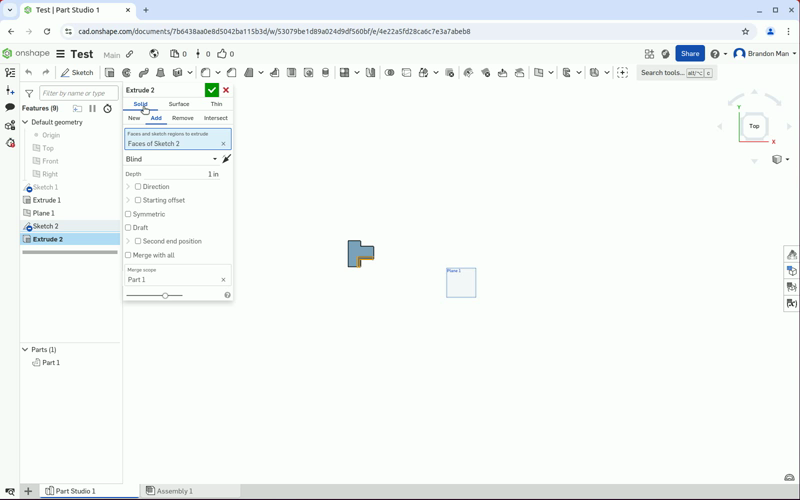
click(143, 106)
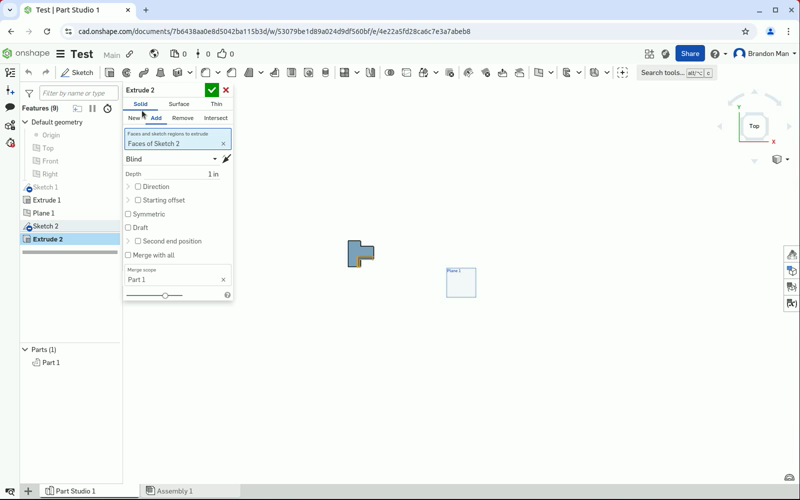
mouse_move(137, 120)
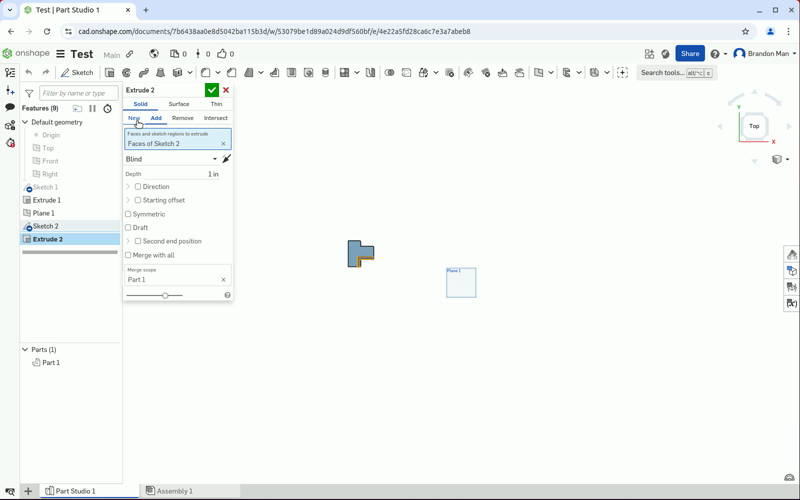
click(137, 120)
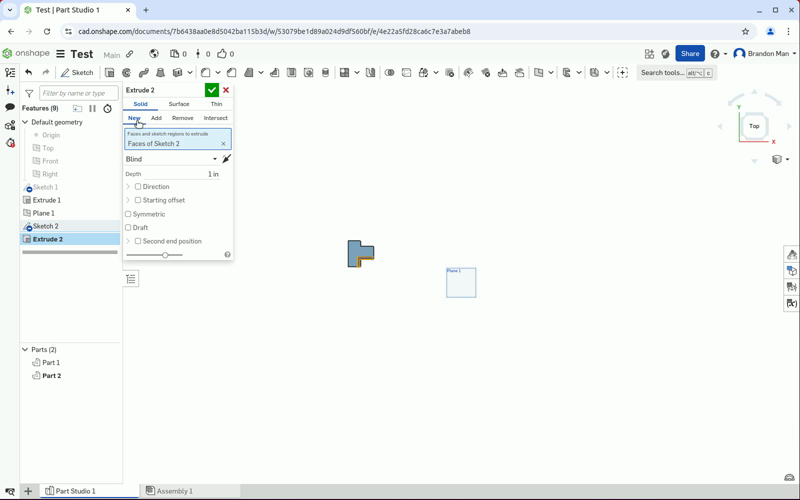
key(tab, 4)
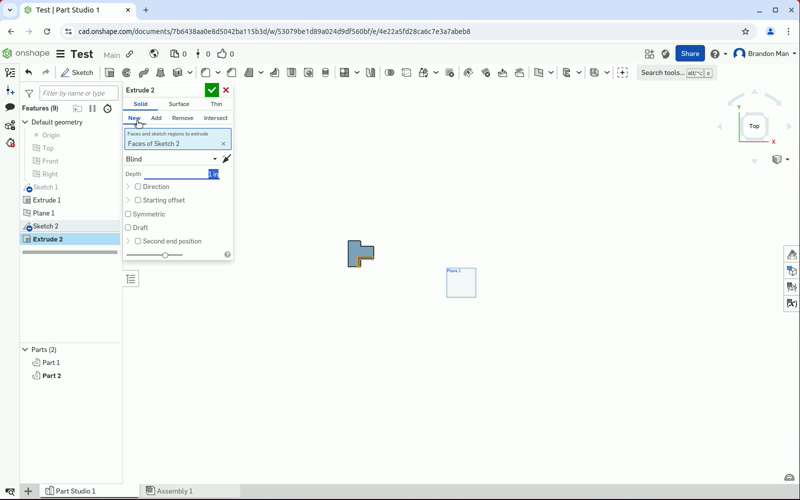
text(1.444)
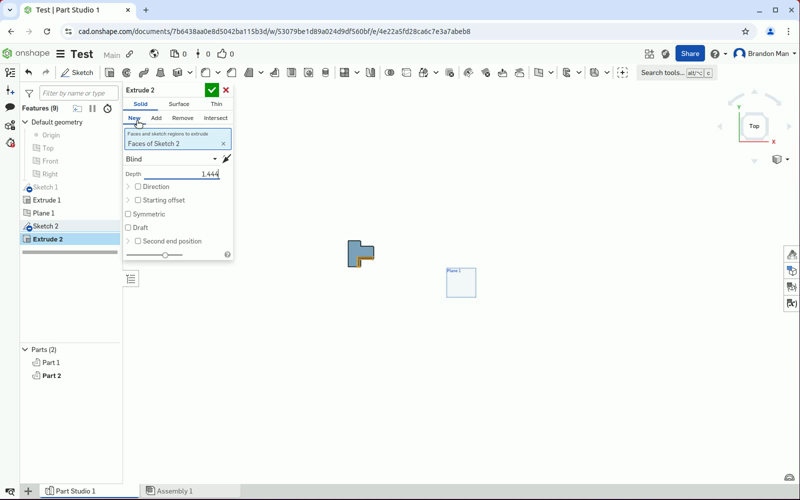
key(enter)
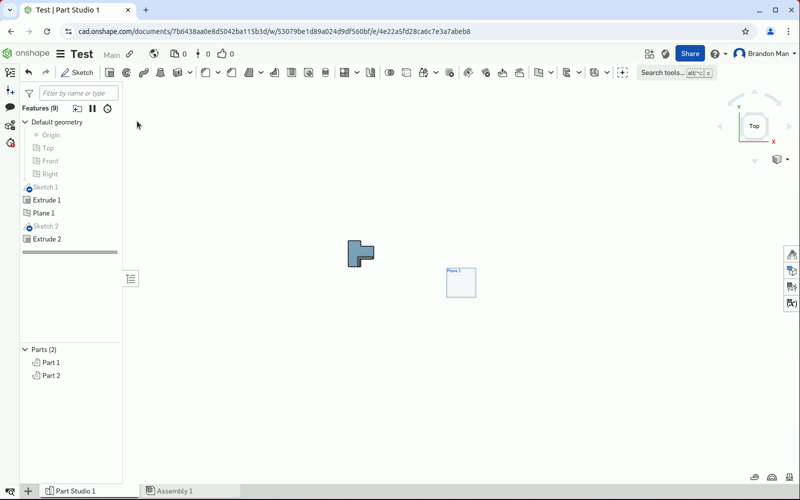
key(shift+h)
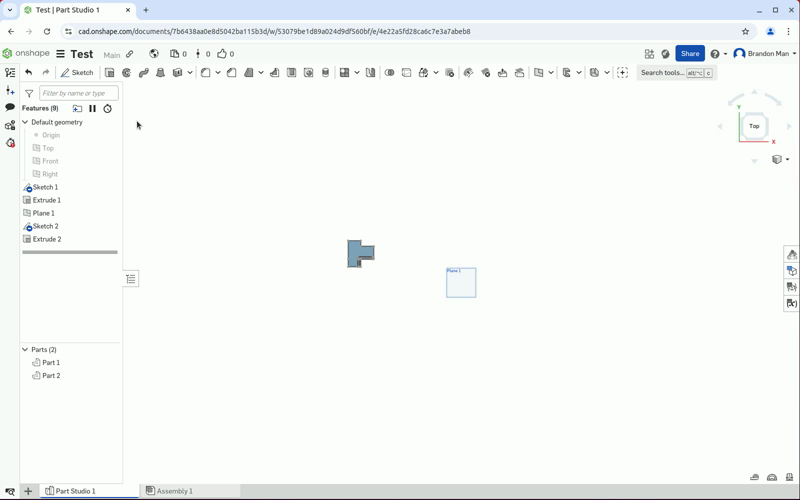
key(shift+h)
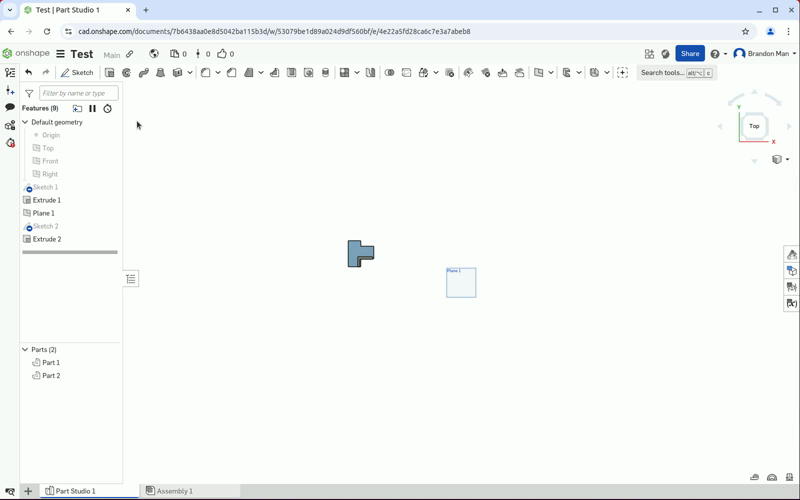
mouse_move(73, 189)
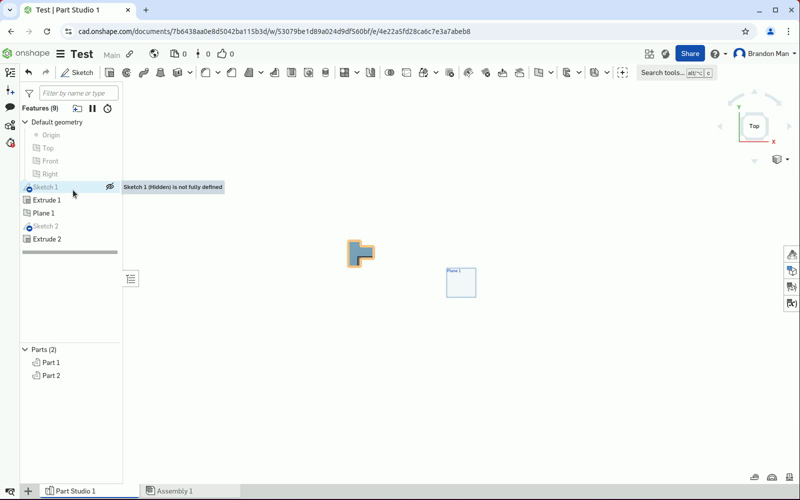
click(73, 189)
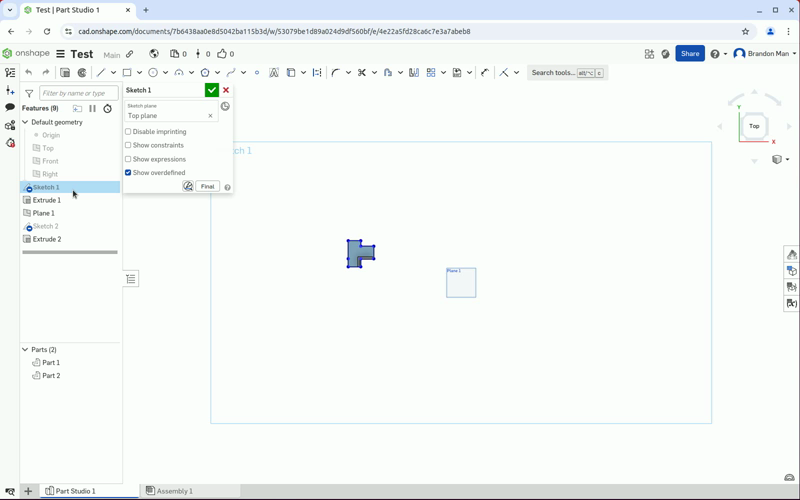
mouse_move(229, 92)
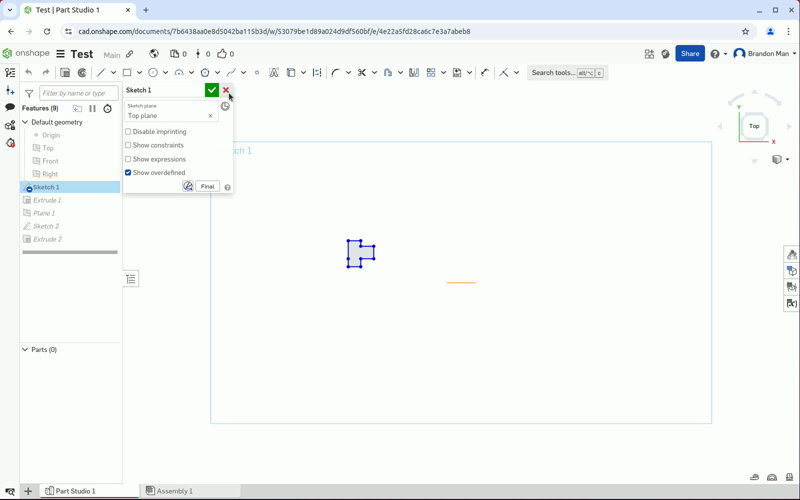
click(229, 92)
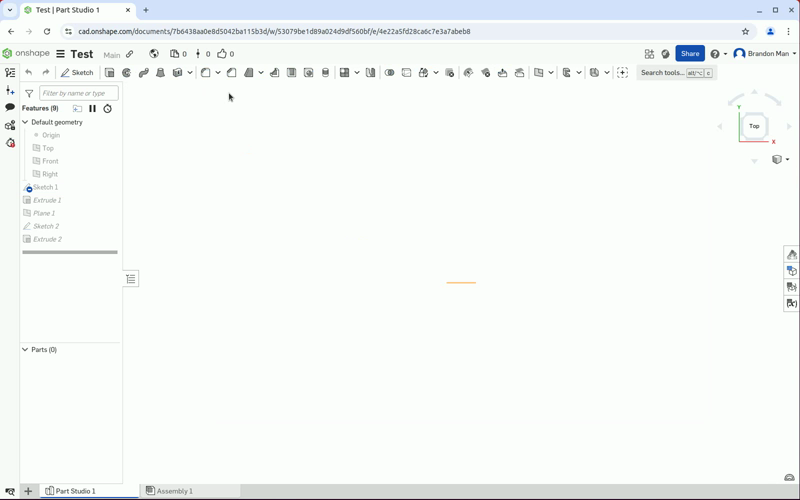
key(shift+s)
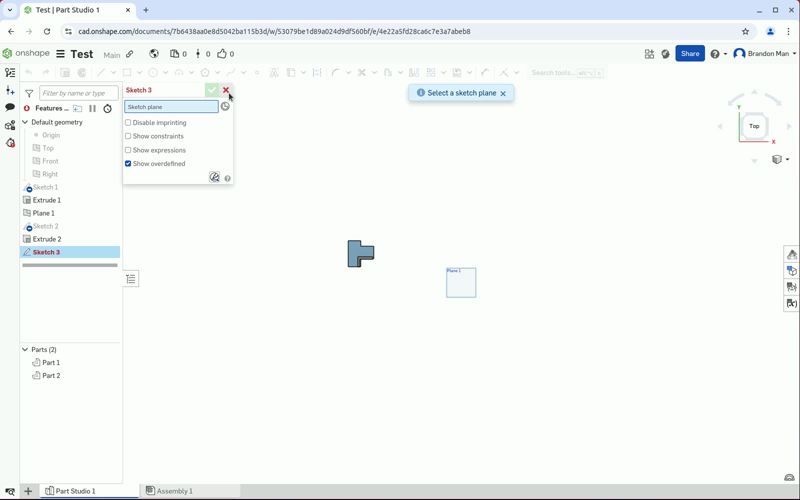
mouse_move(73, 215)
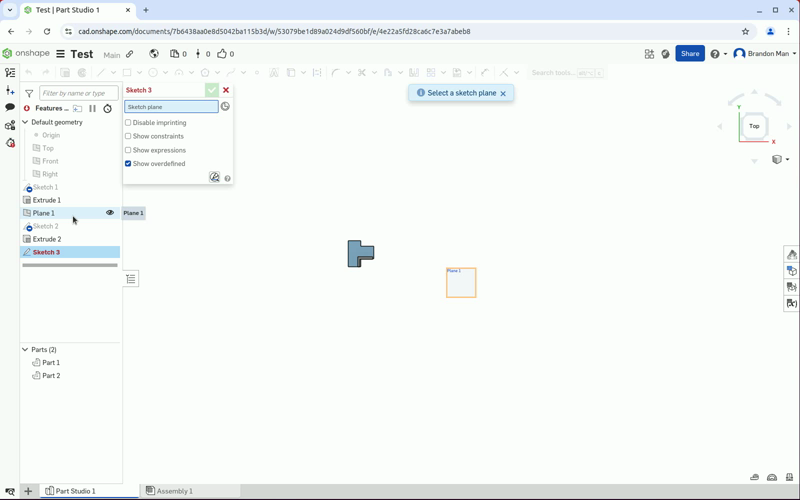
click(73, 215)
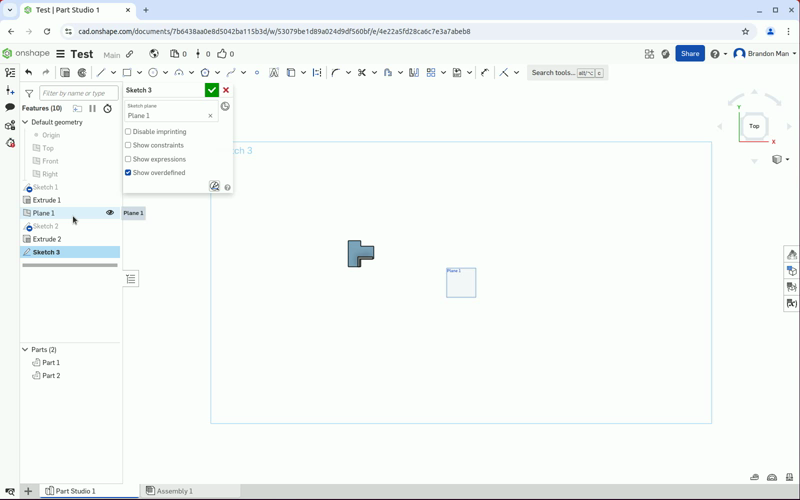
mouse_move(73, 352)
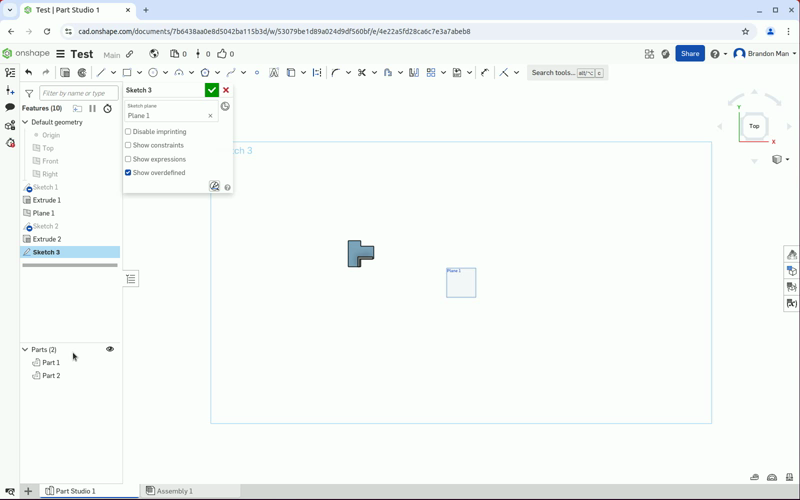
key(y)
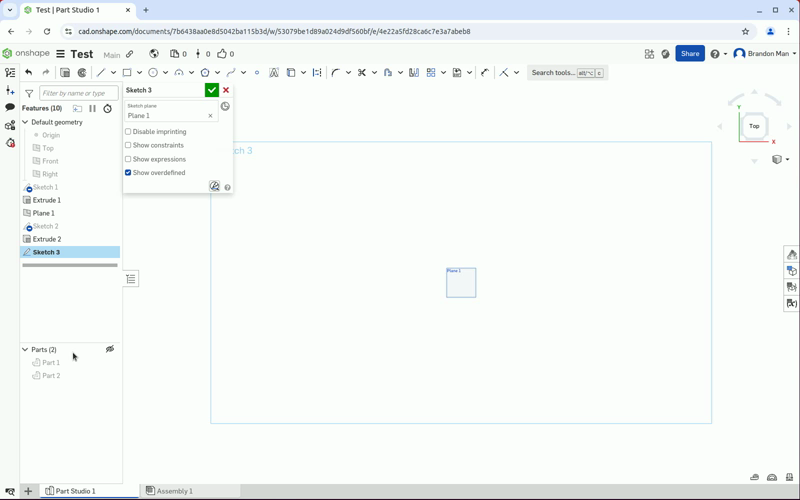
key(l)
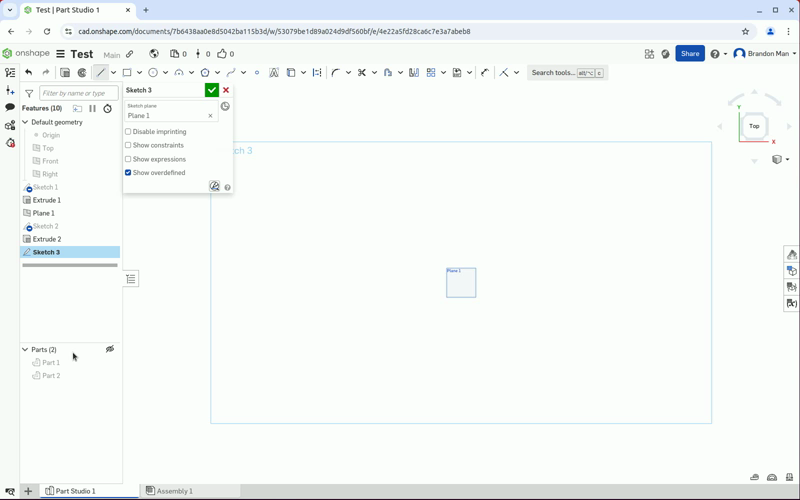
key_down(shift)
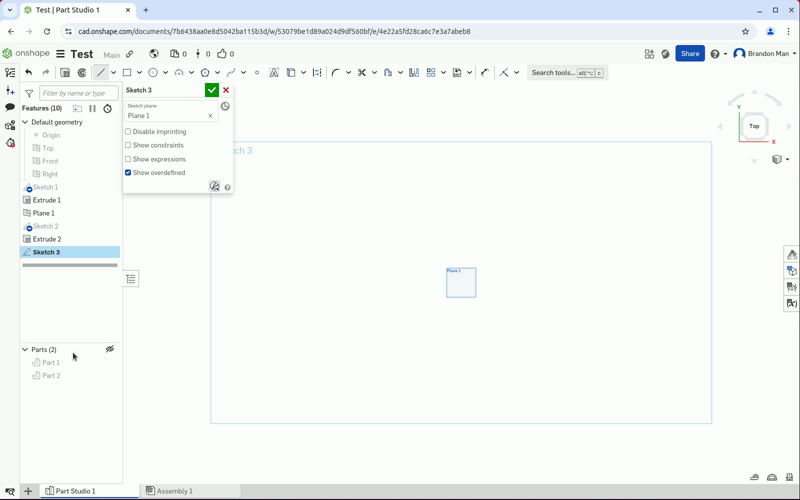
mouse_move(348, 266)
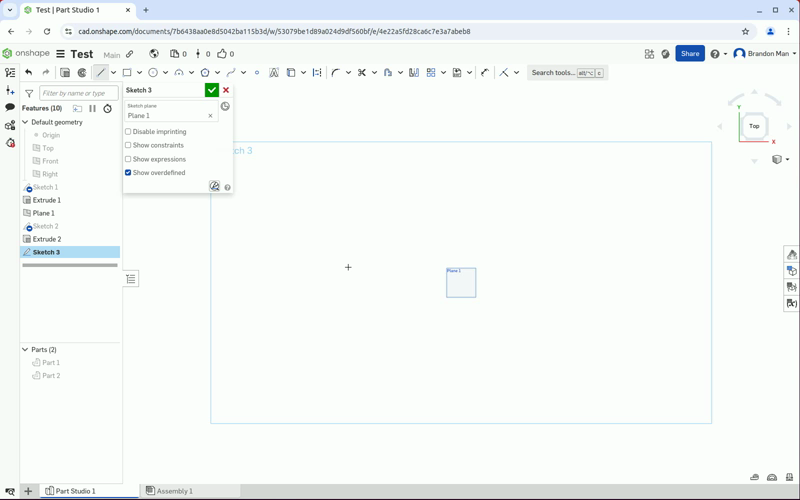
click(348, 266)
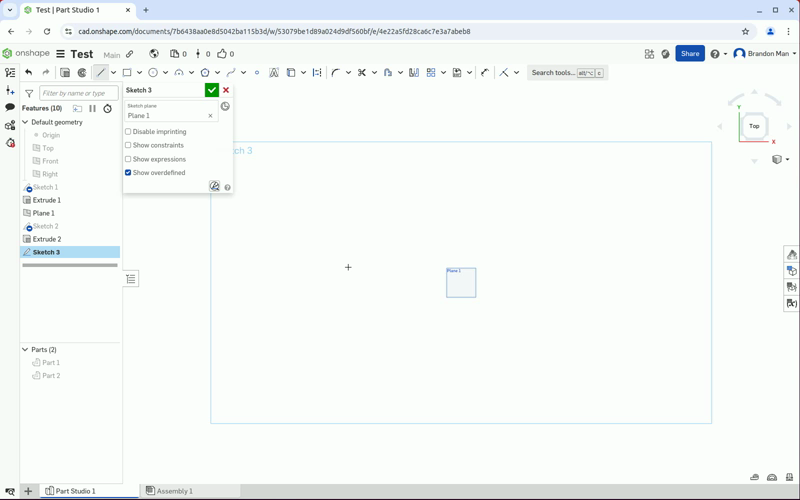
key_up(shift)
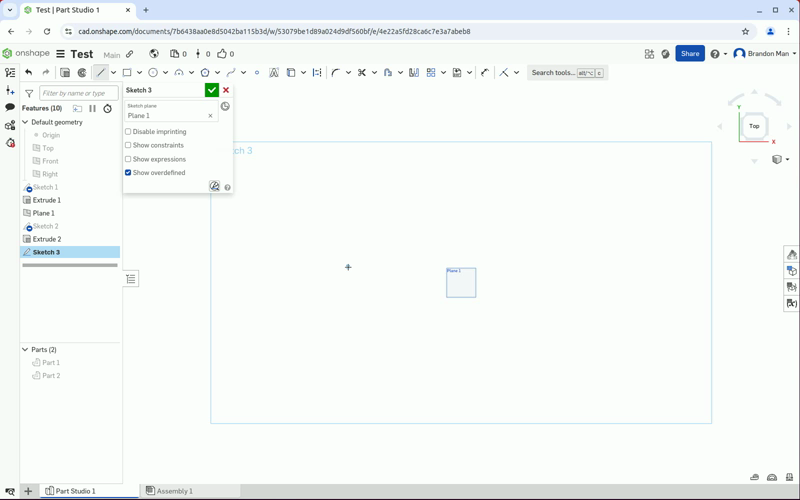
key_down(shift)
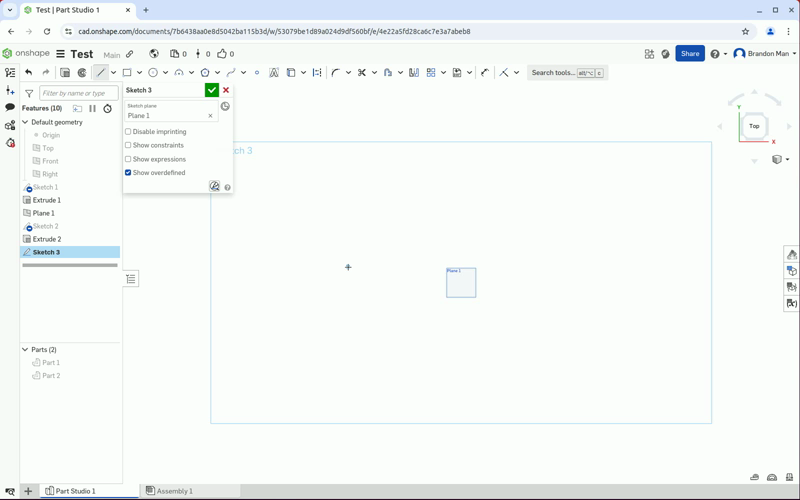
mouse_move(378, 266)
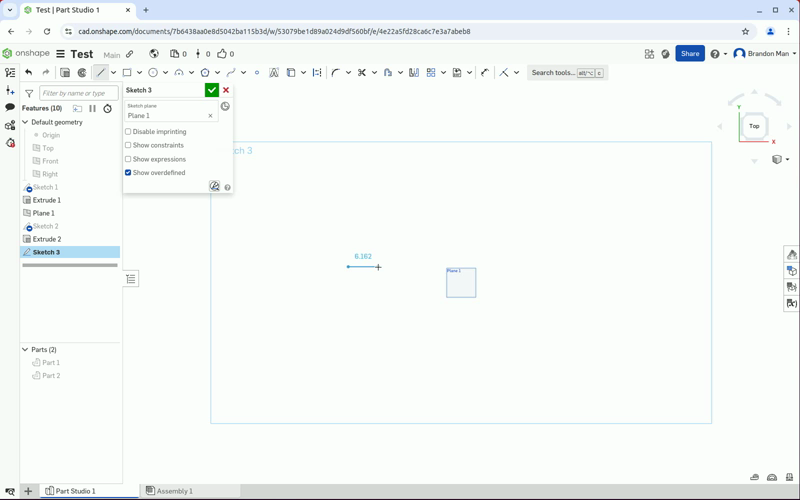
mouse_move(350, 266)
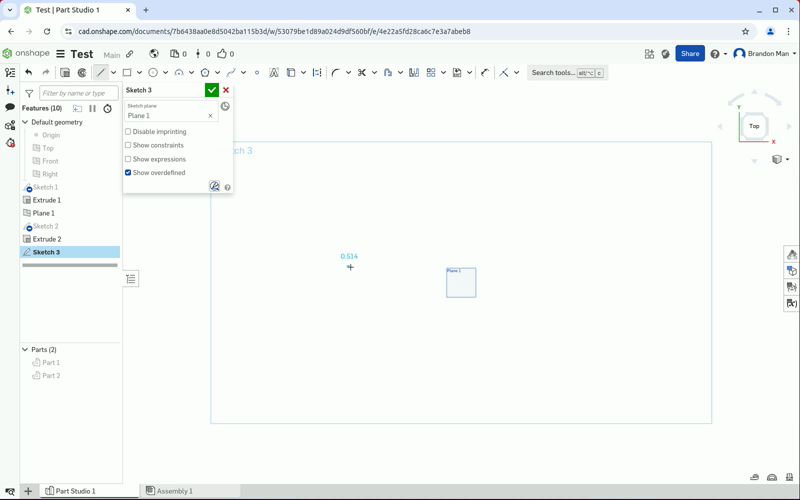
scroll(6)
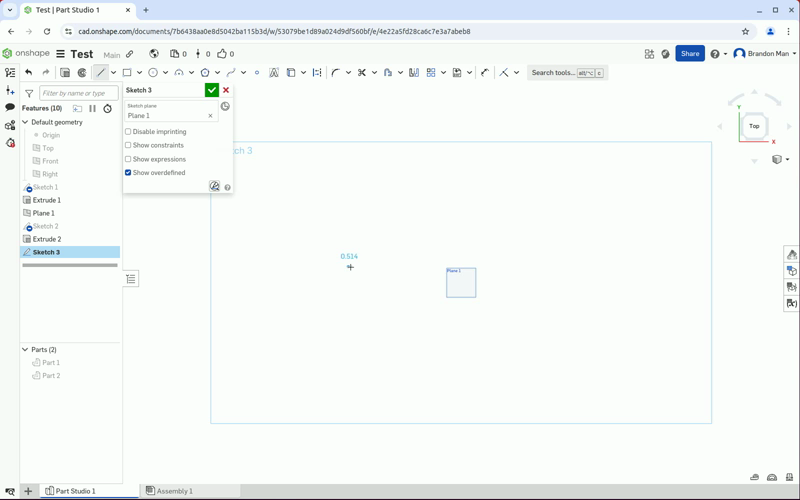
scroll(6)
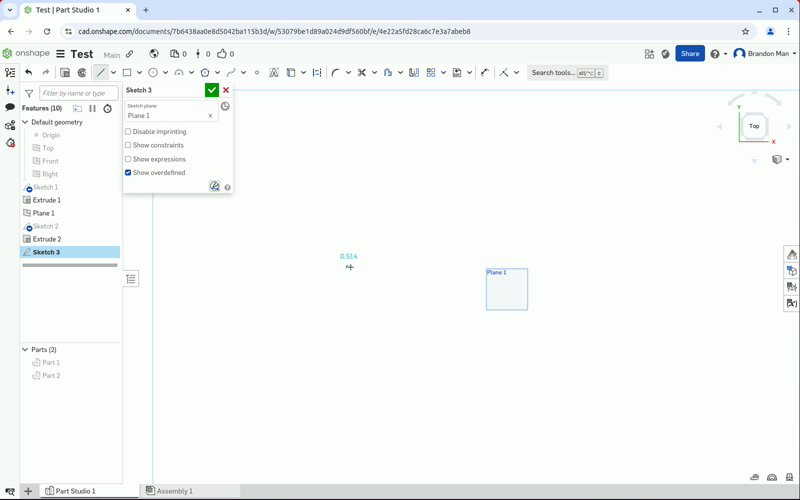
scroll(6)
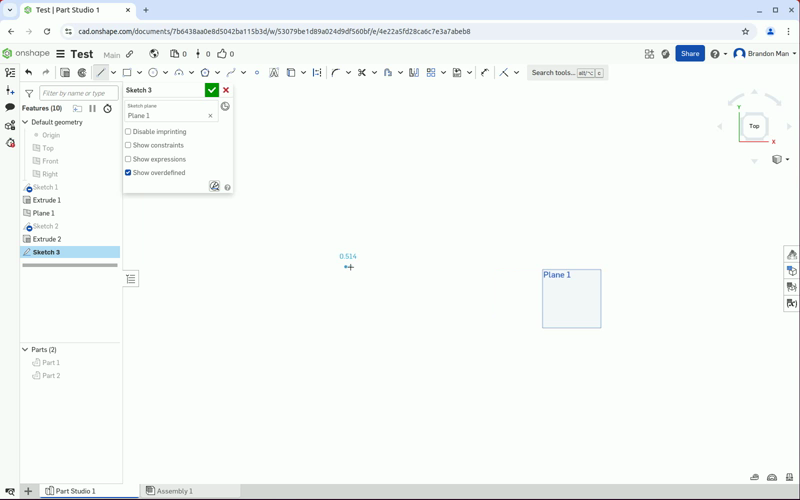
scroll(6)
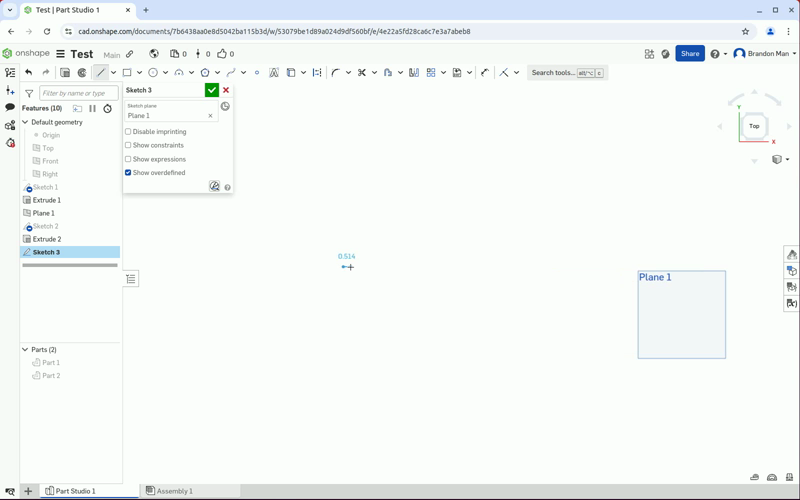
scroll(6)
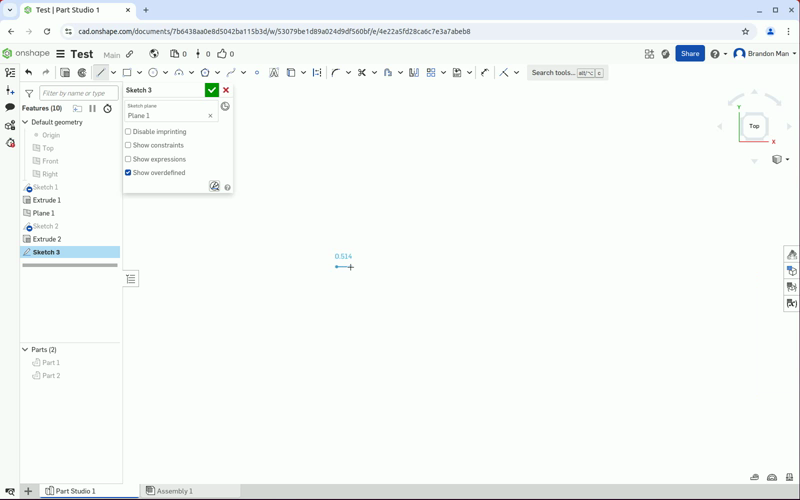
scroll(6)
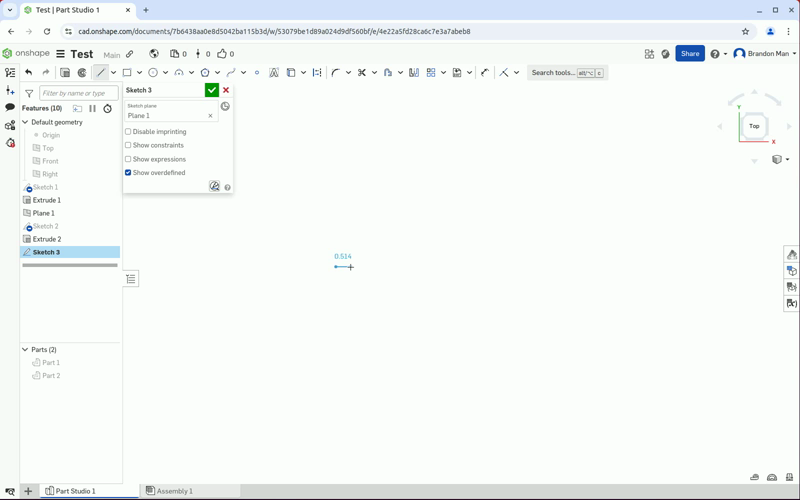
scroll(6)
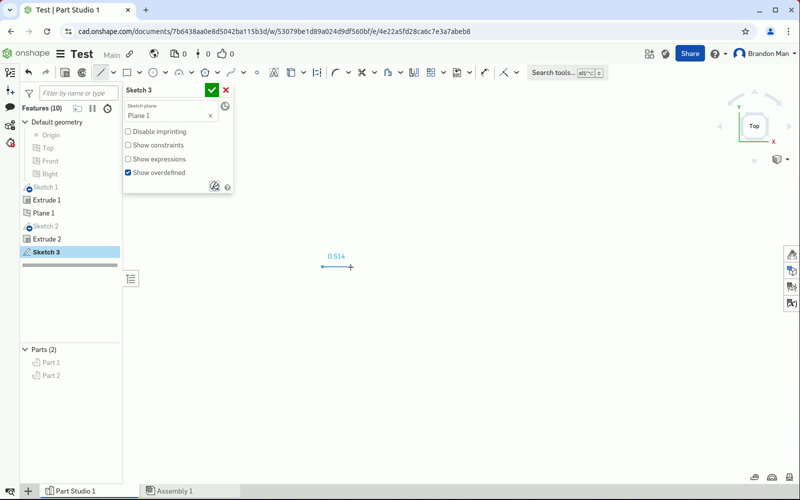
click(350, 266)
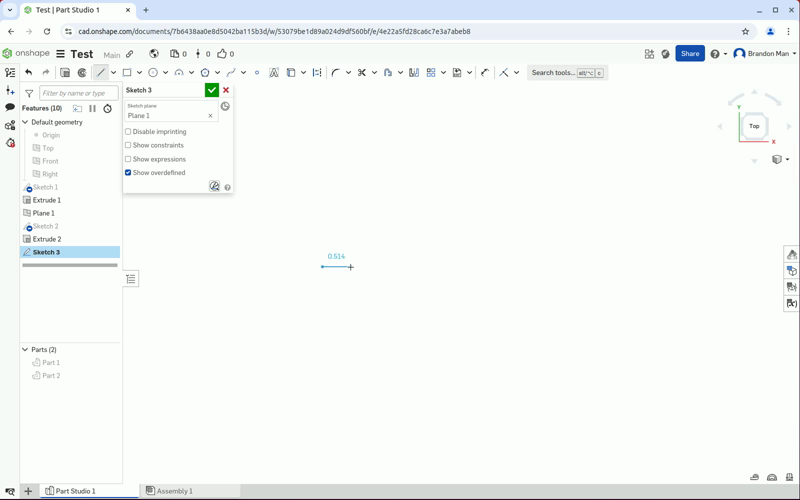
scroll(-6)
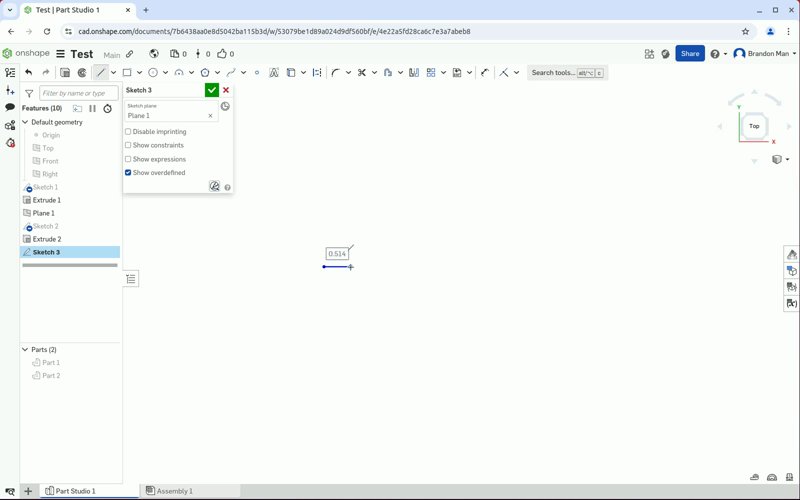
scroll(-6)
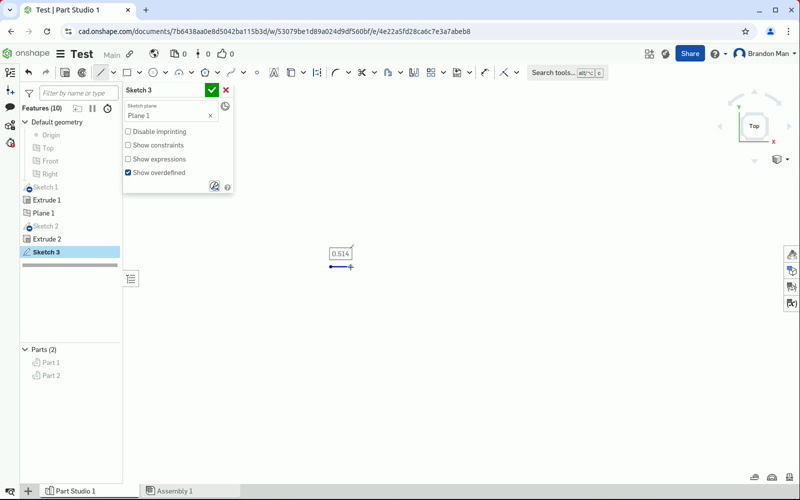
scroll(-6)
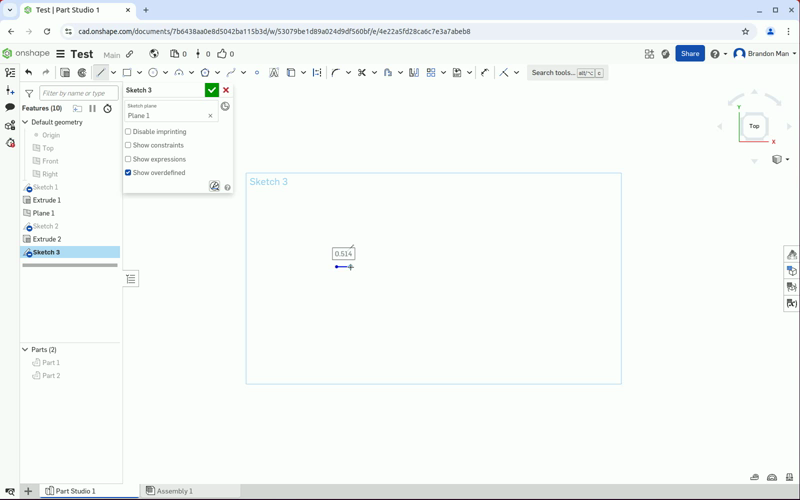
scroll(-6)
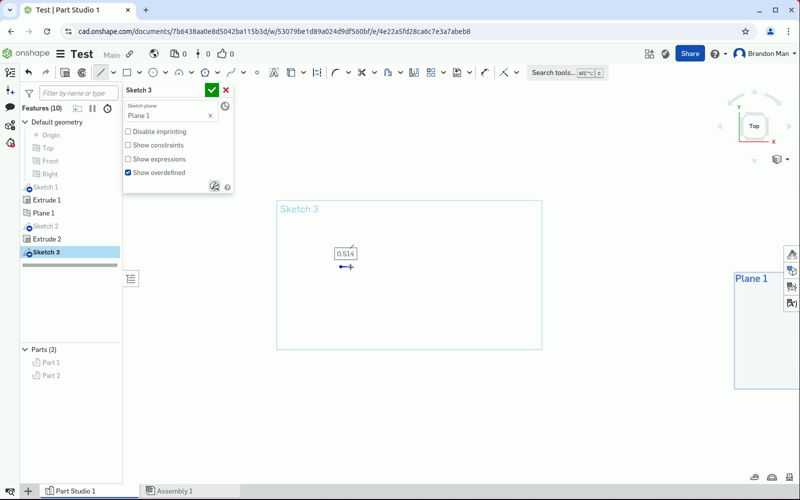
scroll(-6)
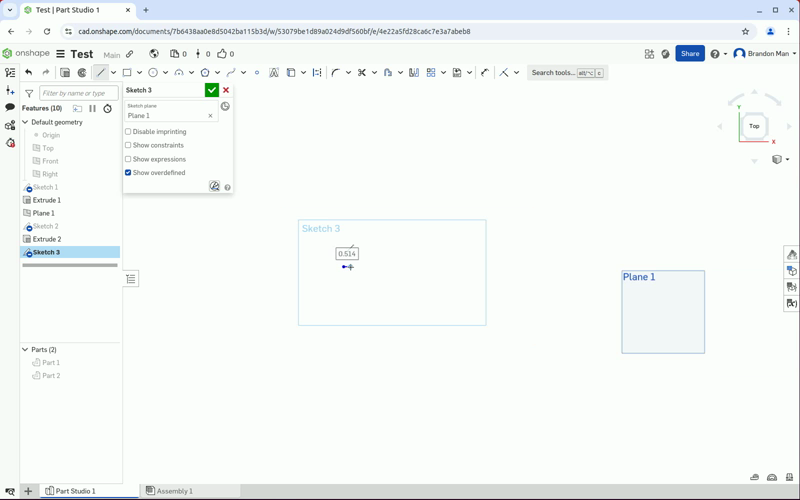
scroll(-6)
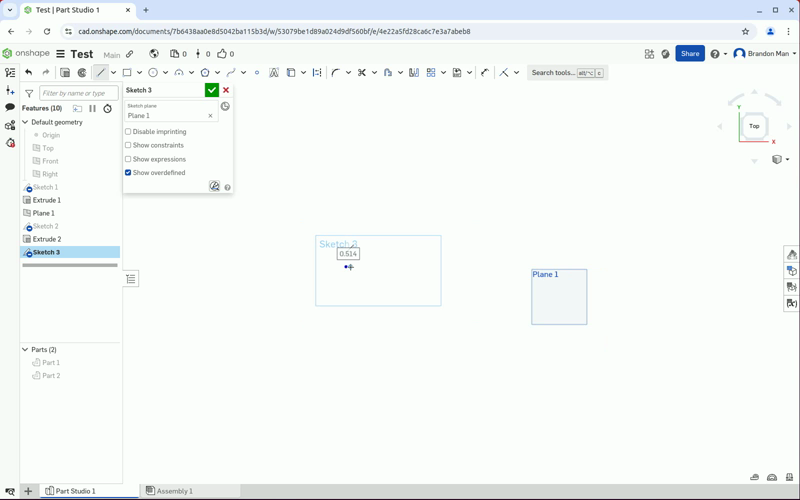
scroll(-6)
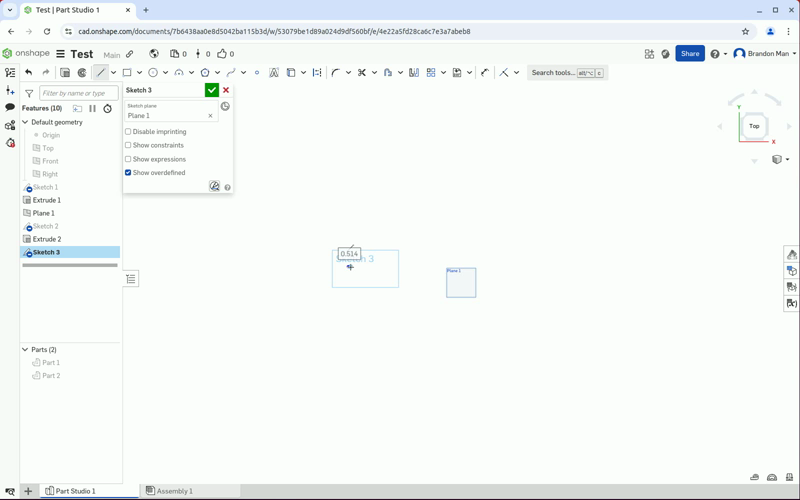
key_up(shift)
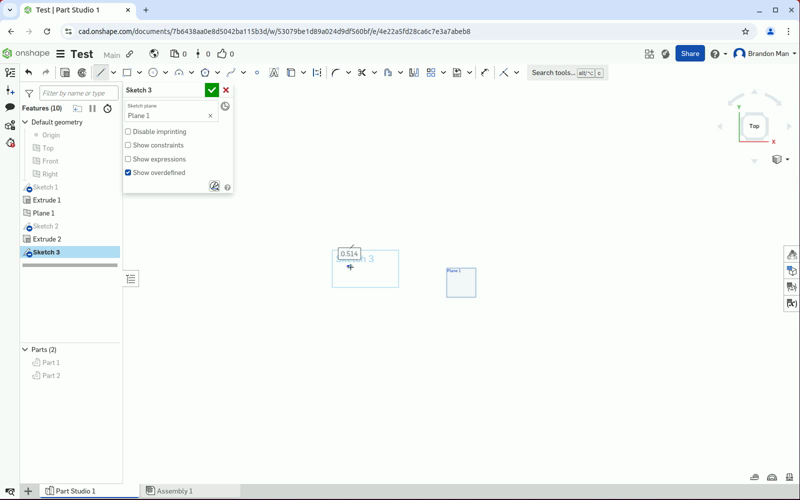
key_down(shift)
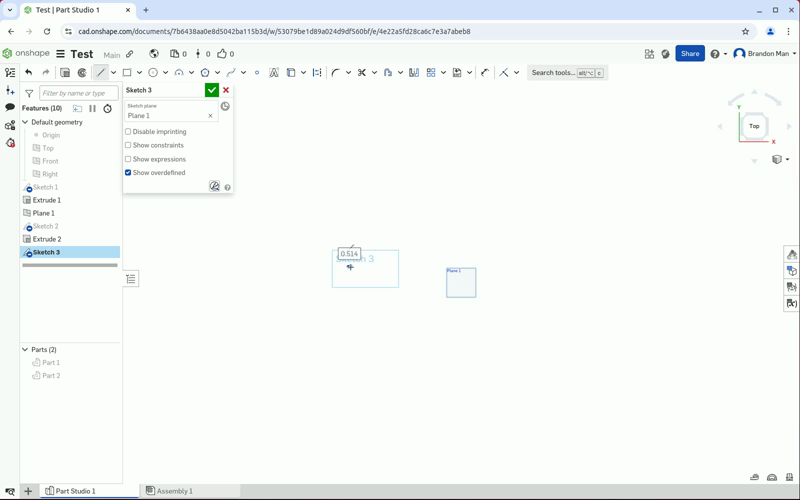
mouse_move(380, 266)
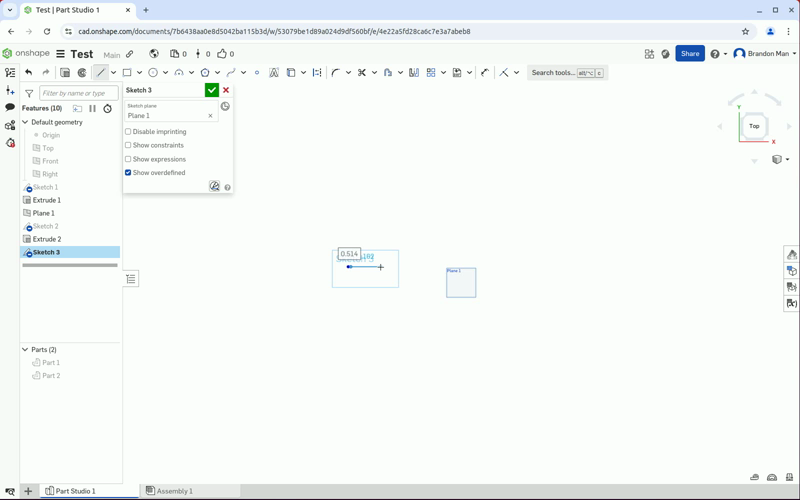
mouse_move(350, 243)
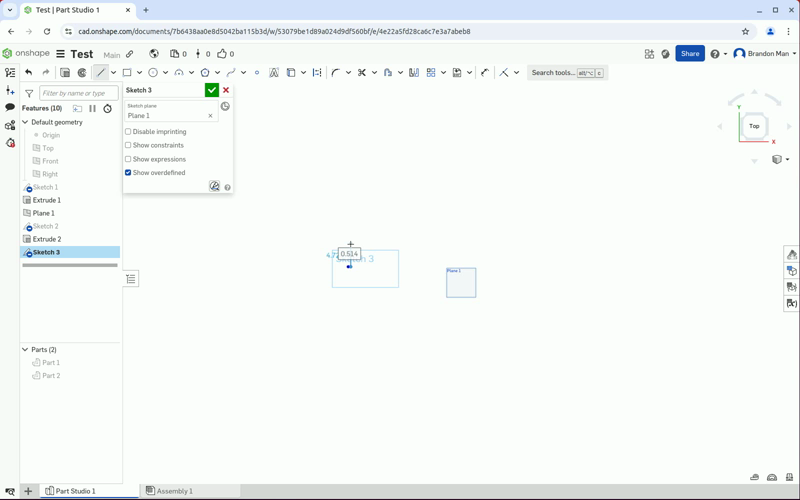
click(350, 243)
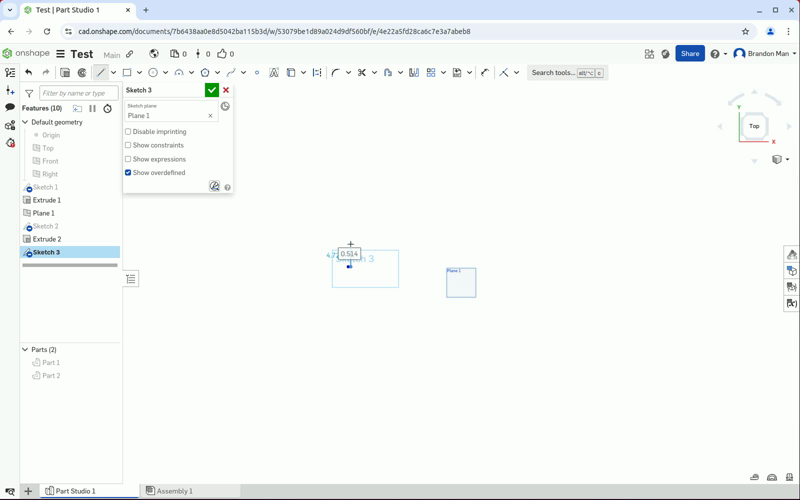
key_up(shift)
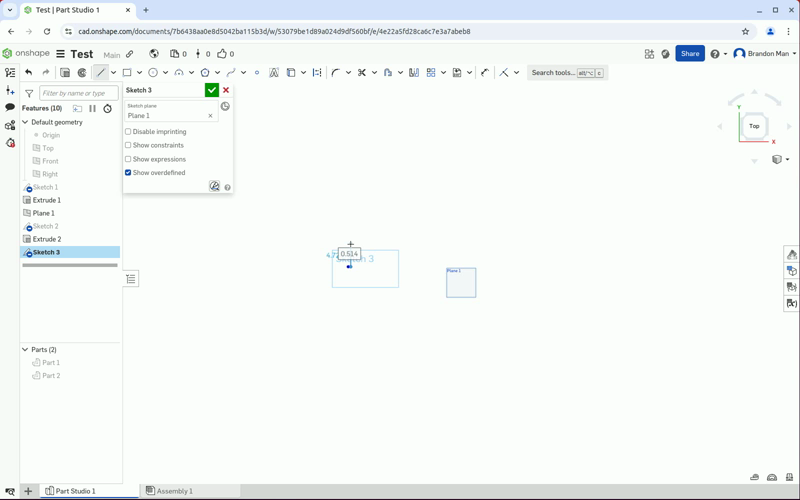
key_down(shift)
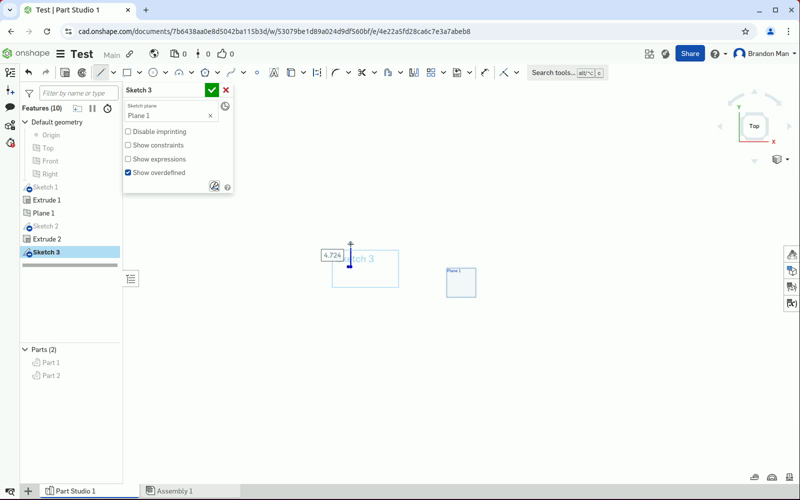
mouse_move(380, 243)
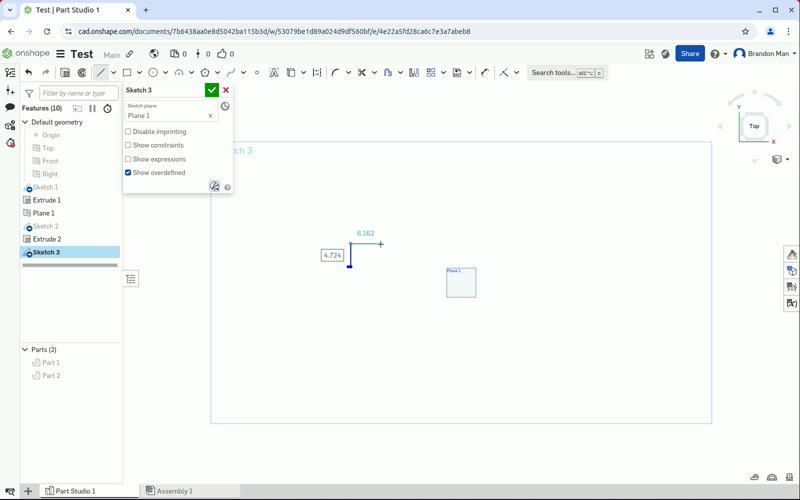
mouse_move(358, 243)
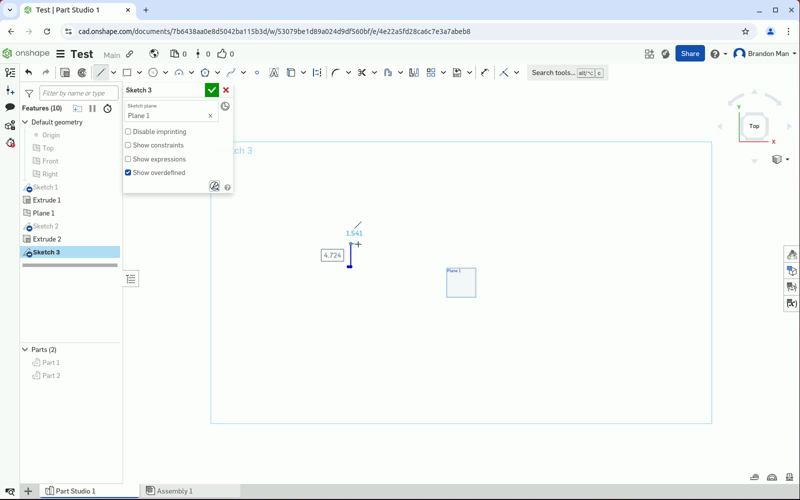
click(358, 243)
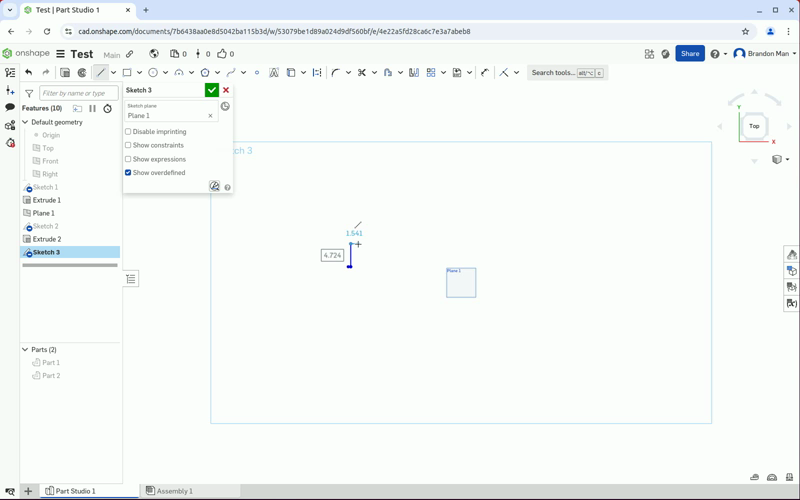
key_up(shift)
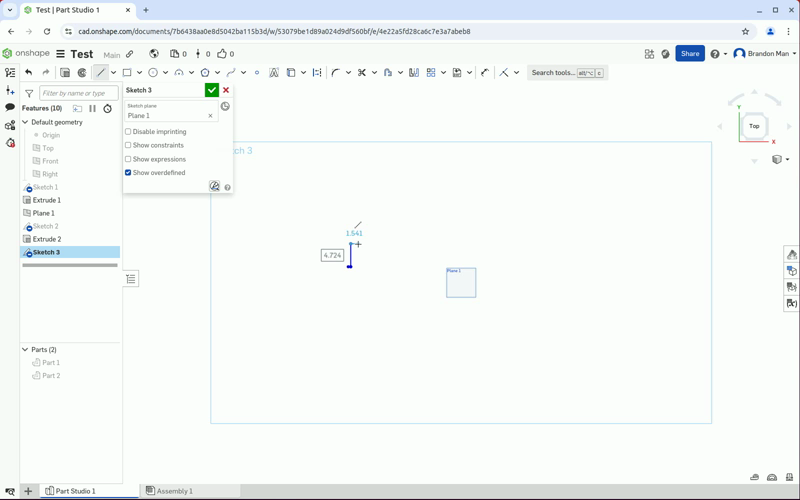
key_down(shift)
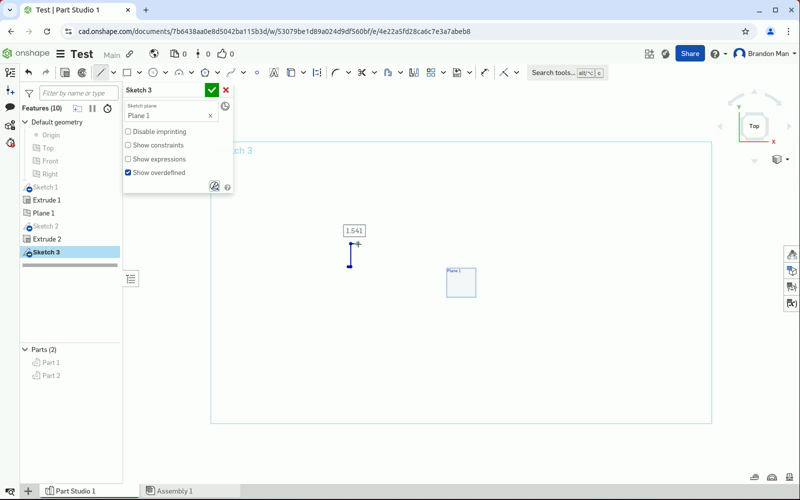
mouse_move(388, 243)
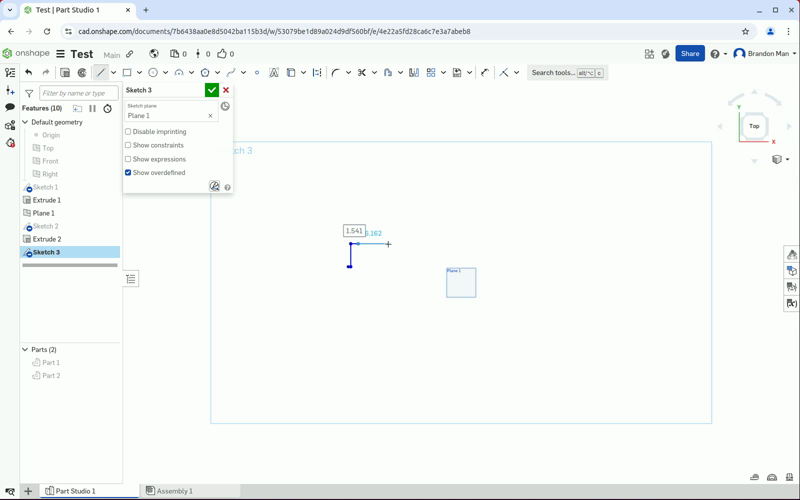
mouse_move(358, 246)
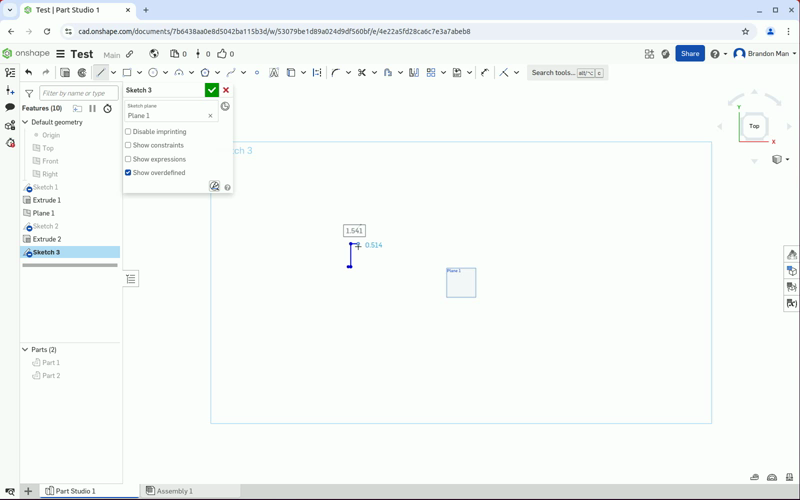
scroll(6)
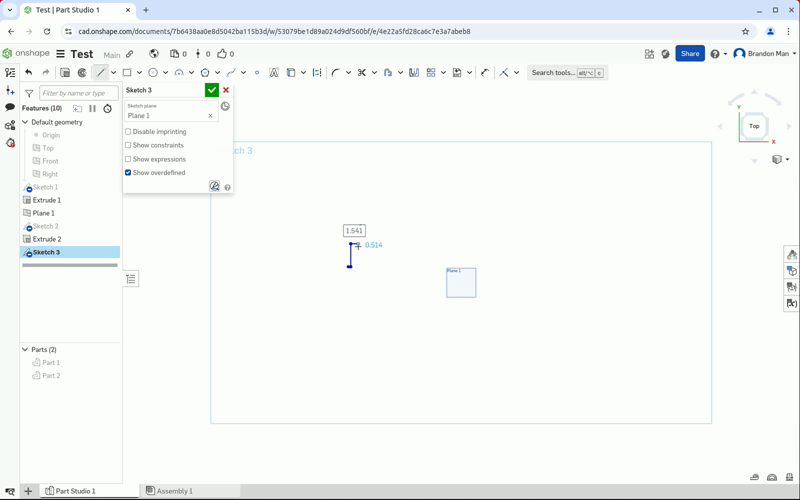
scroll(6)
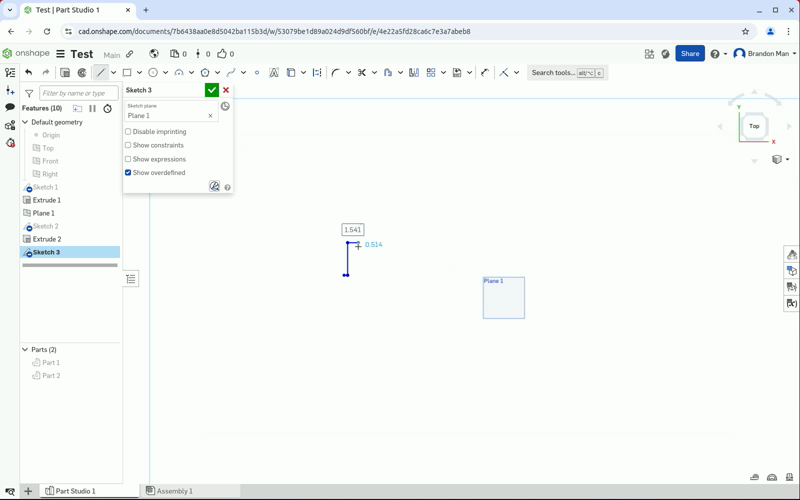
scroll(6)
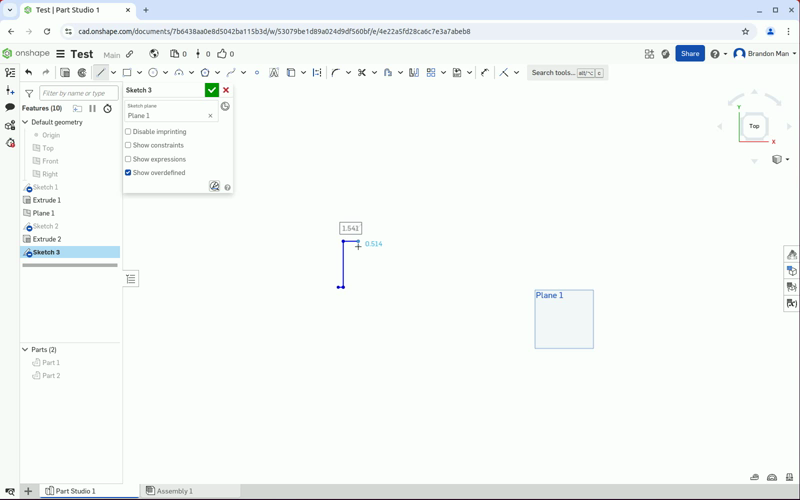
scroll(6)
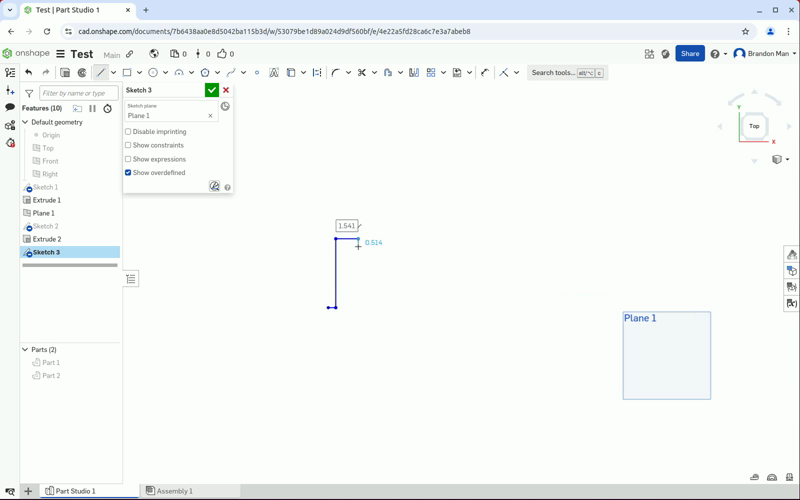
scroll(6)
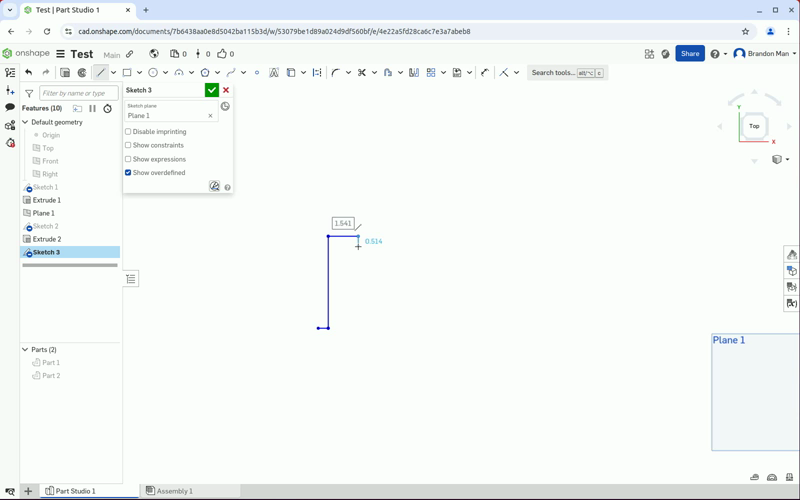
scroll(6)
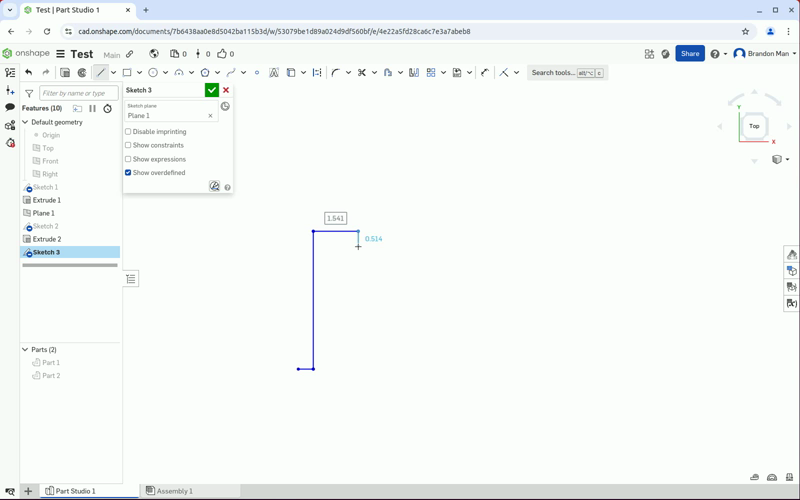
scroll(6)
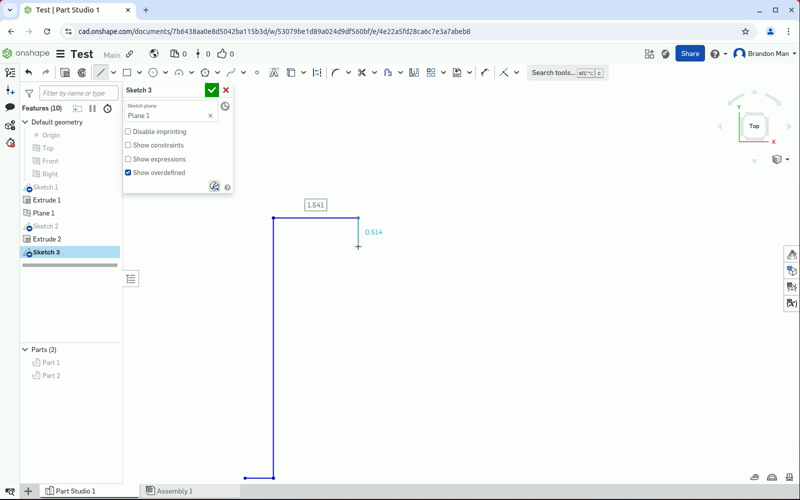
click(358, 246)
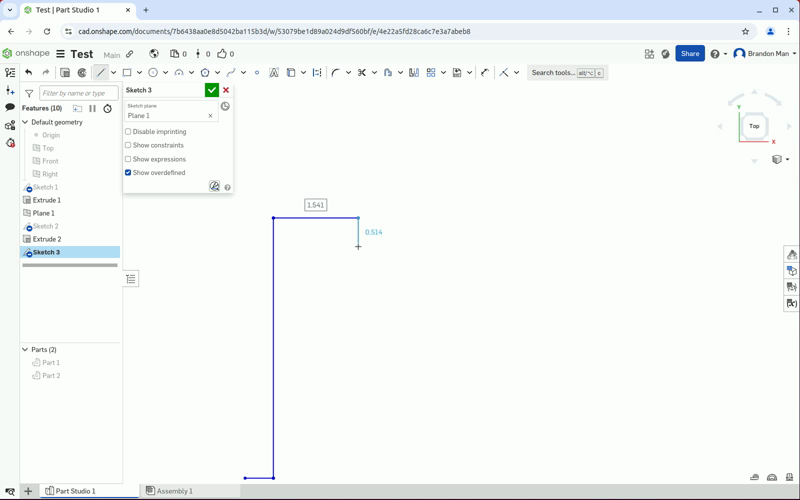
scroll(-6)
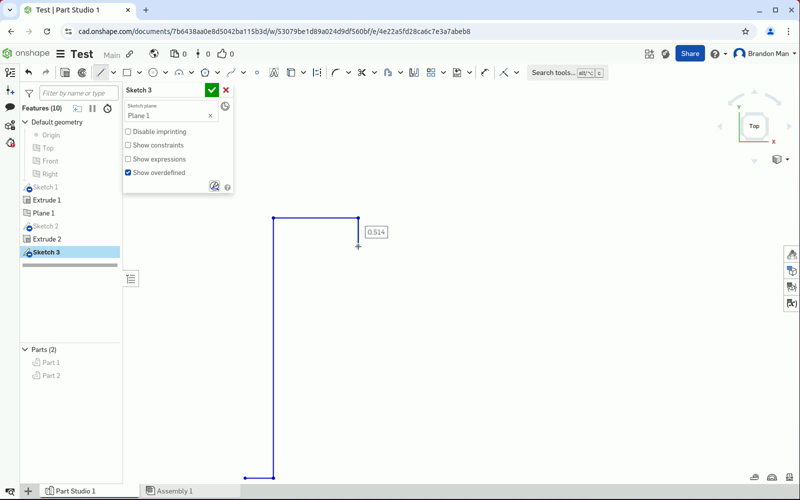
scroll(-6)
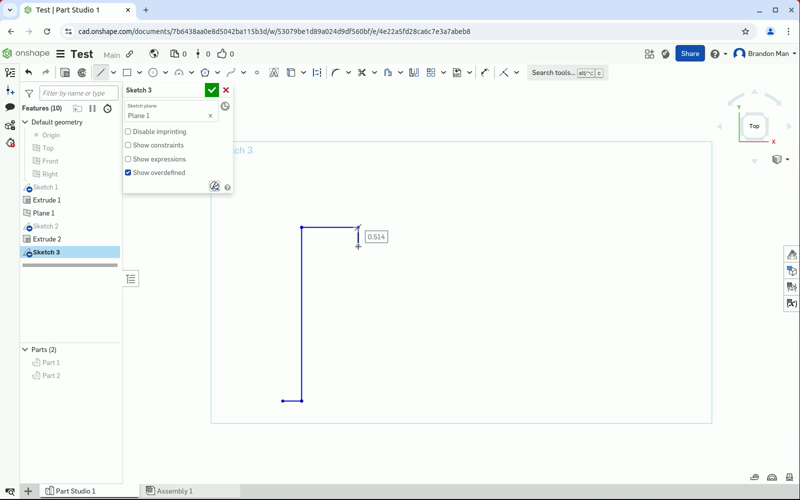
scroll(-6)
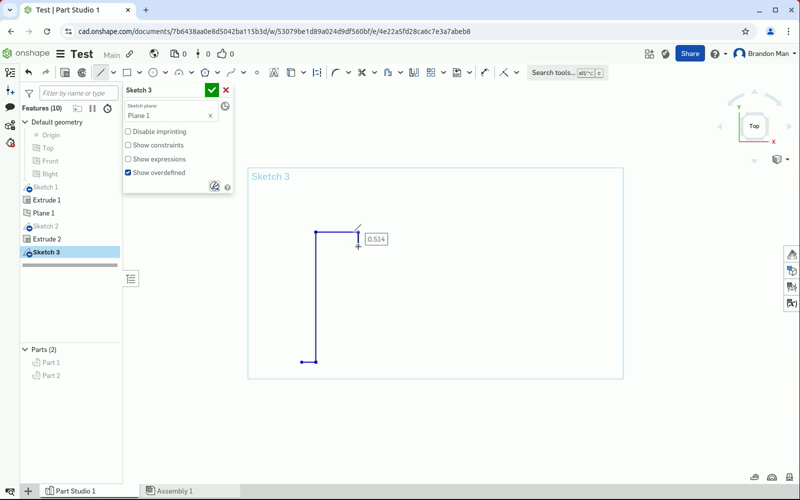
scroll(-6)
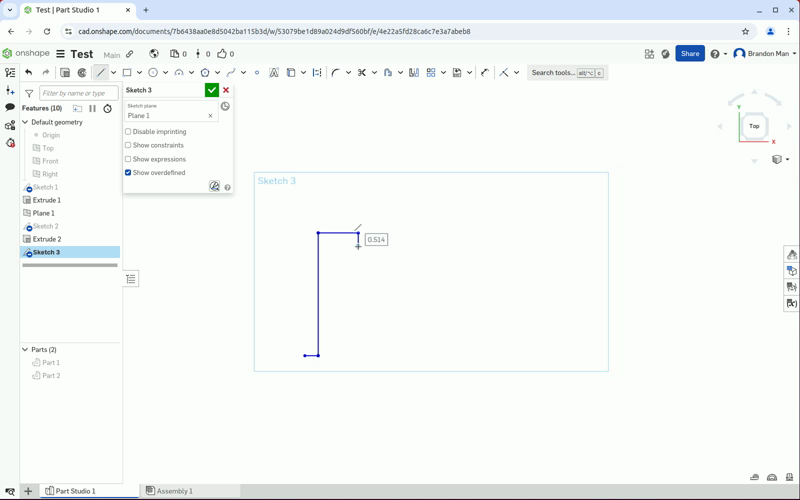
scroll(-6)
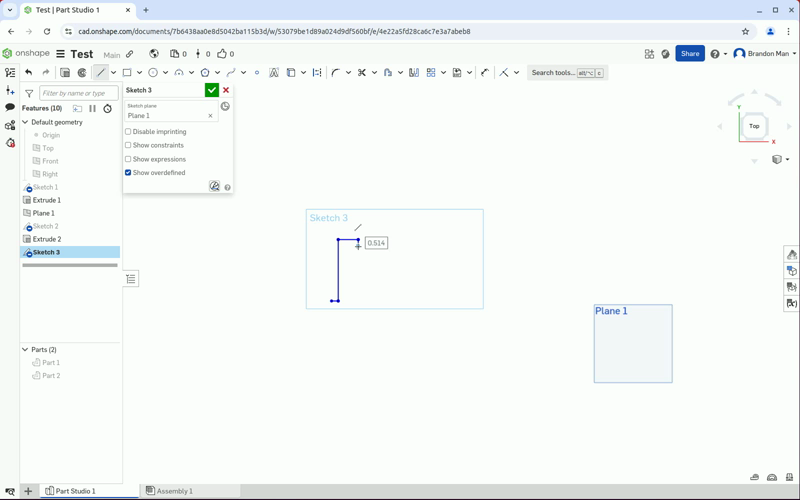
scroll(-6)
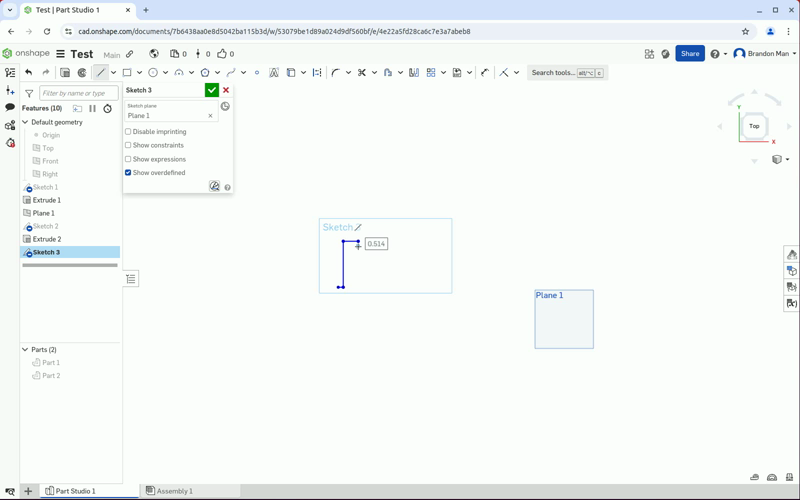
scroll(-6)
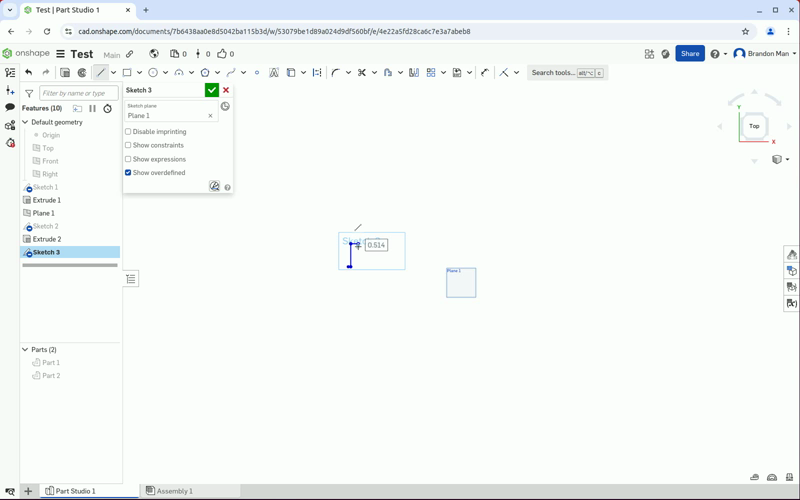
key_up(shift)
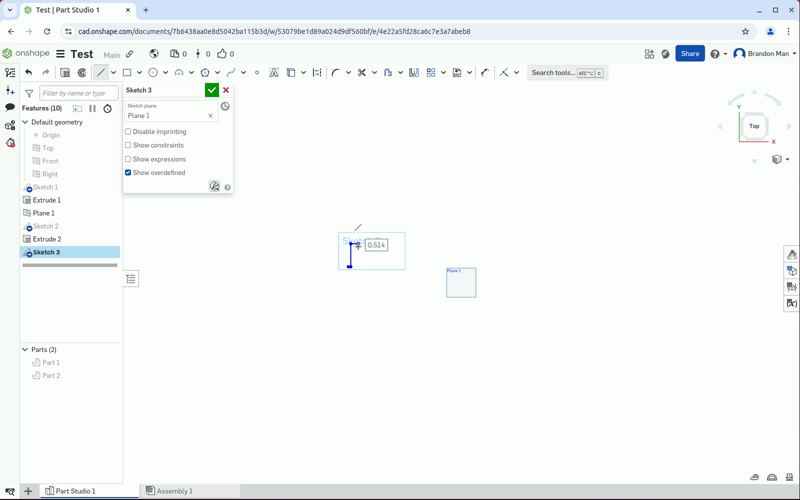
key_down(shift)
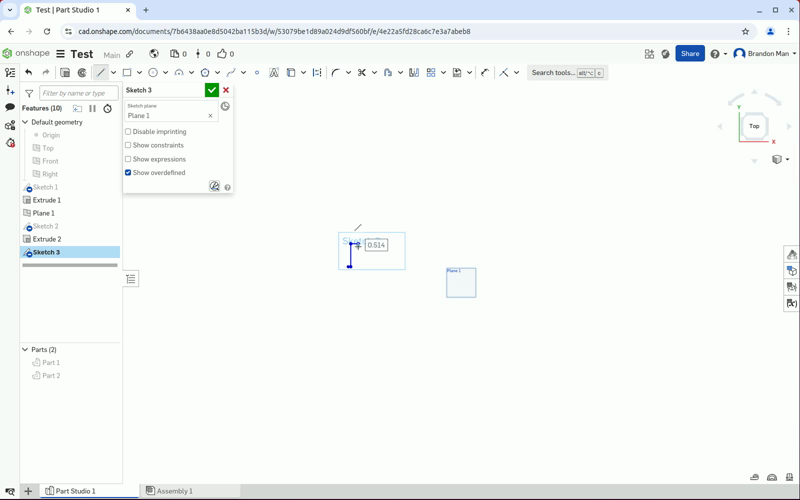
mouse_move(388, 246)
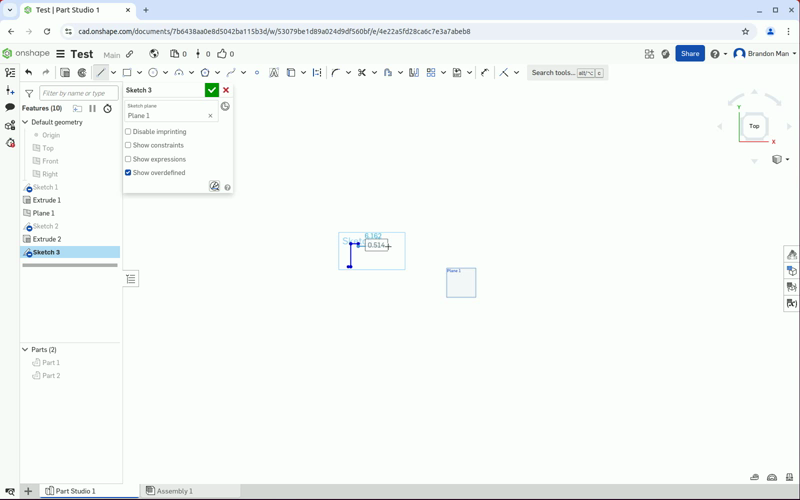
mouse_move(358, 248)
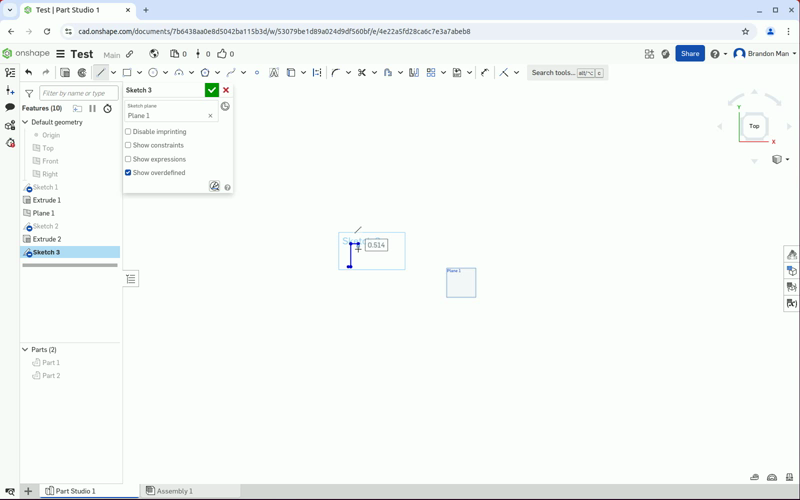
scroll(6)
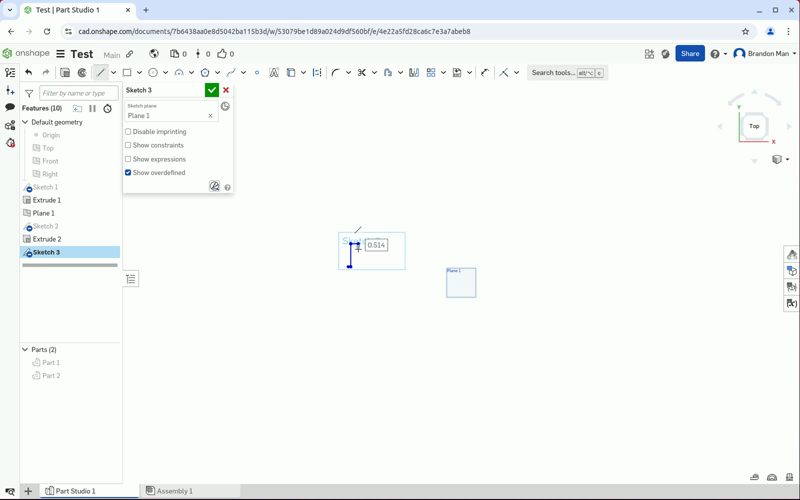
scroll(6)
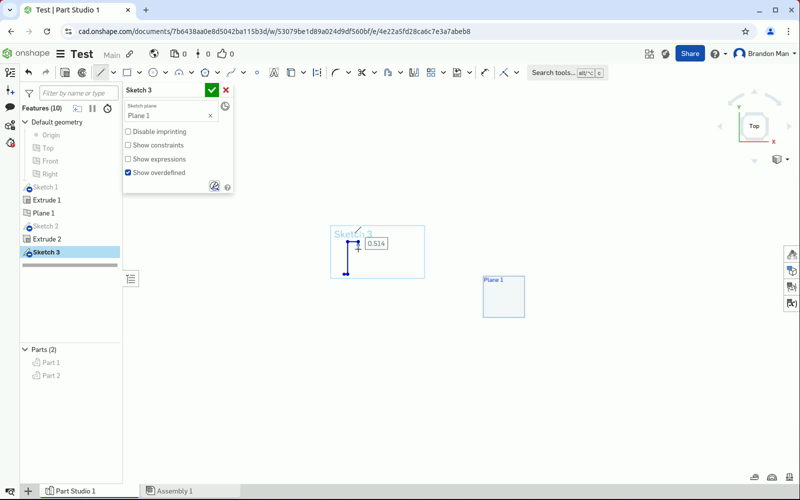
scroll(6)
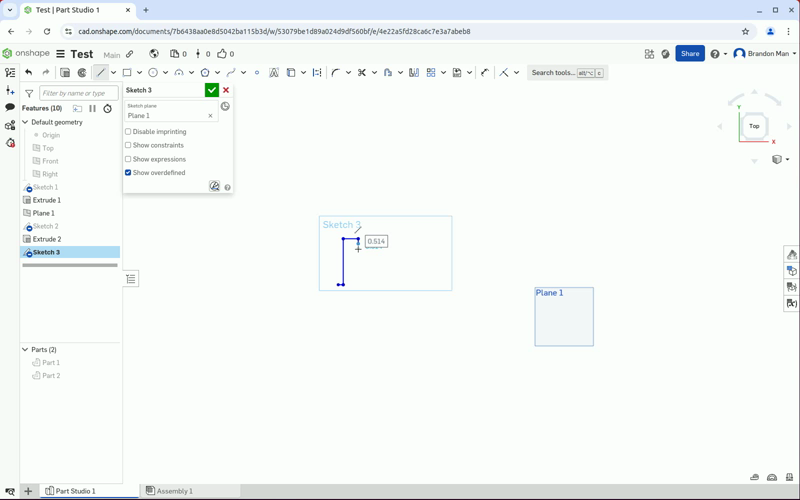
scroll(6)
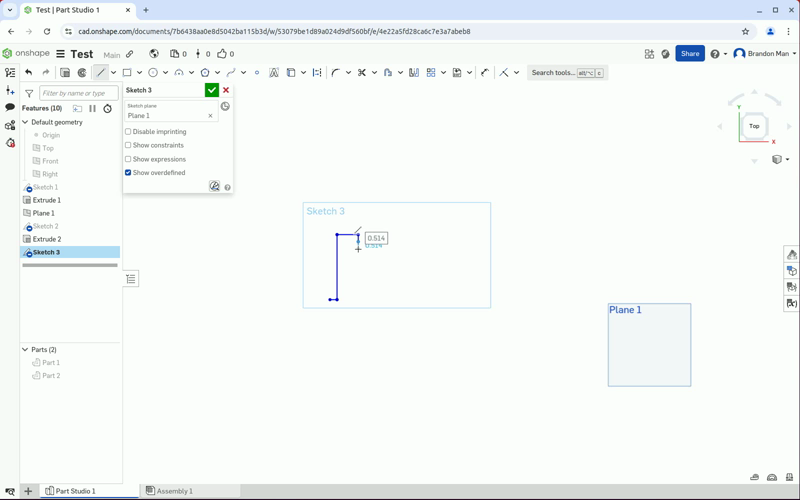
scroll(6)
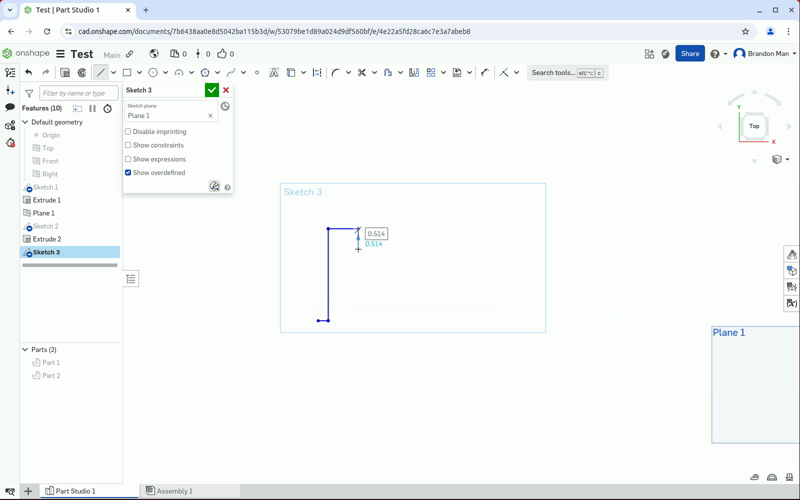
scroll(6)
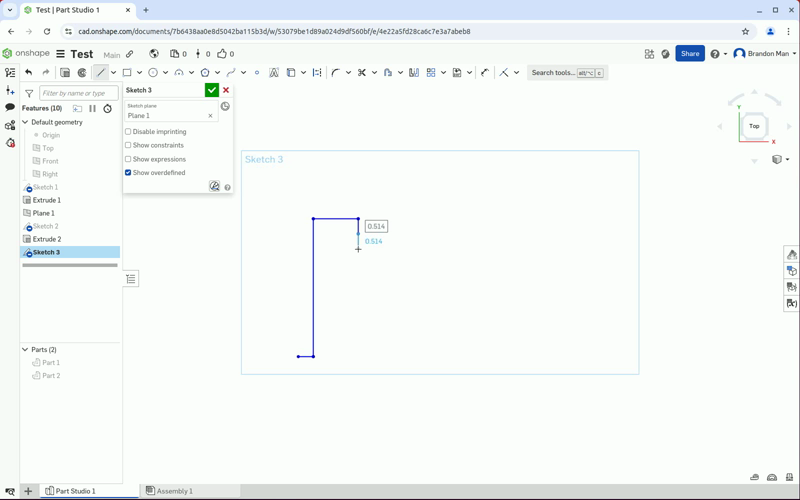
scroll(6)
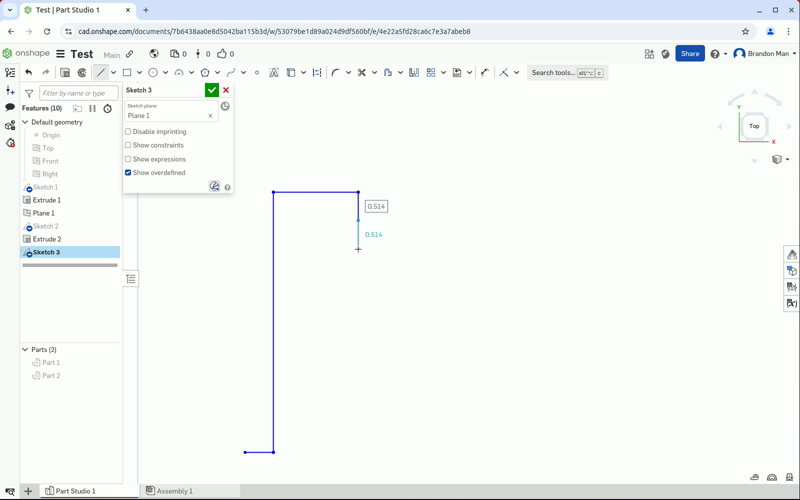
click(358, 248)
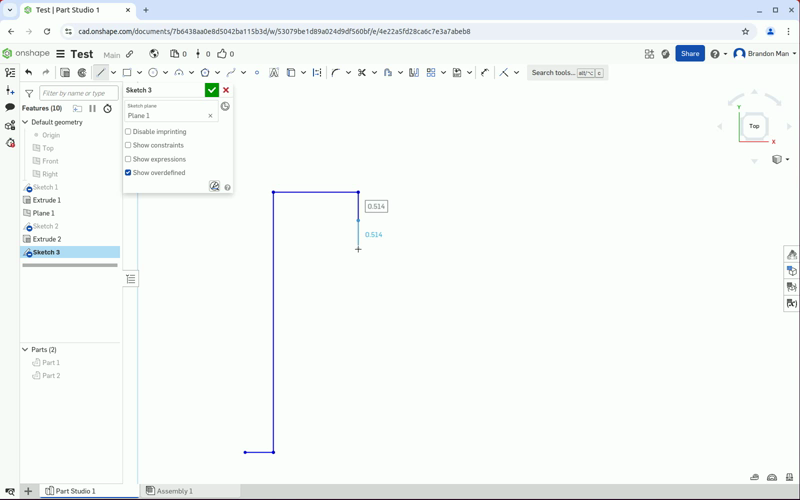
scroll(-6)
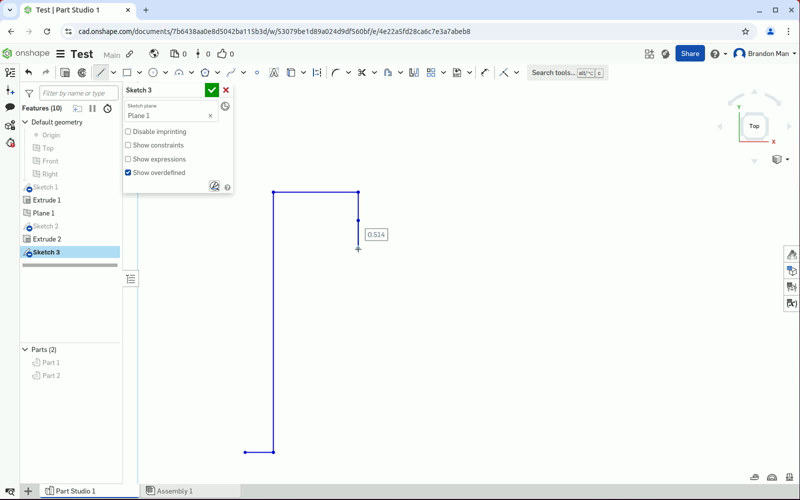
scroll(-6)
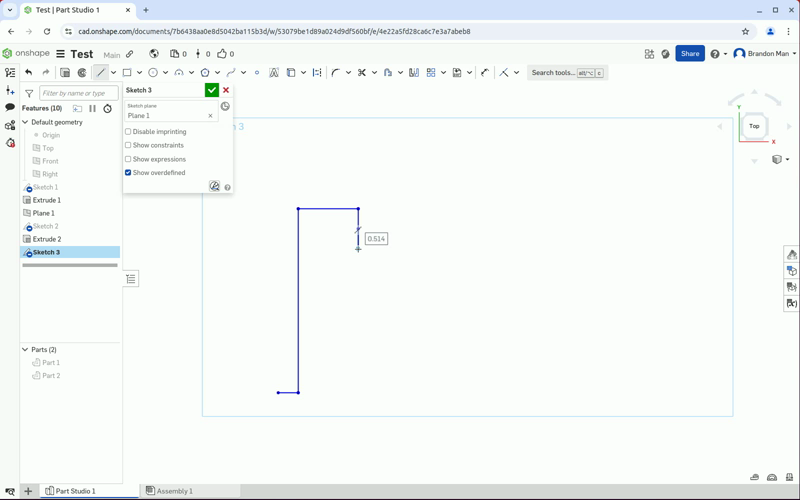
scroll(-6)
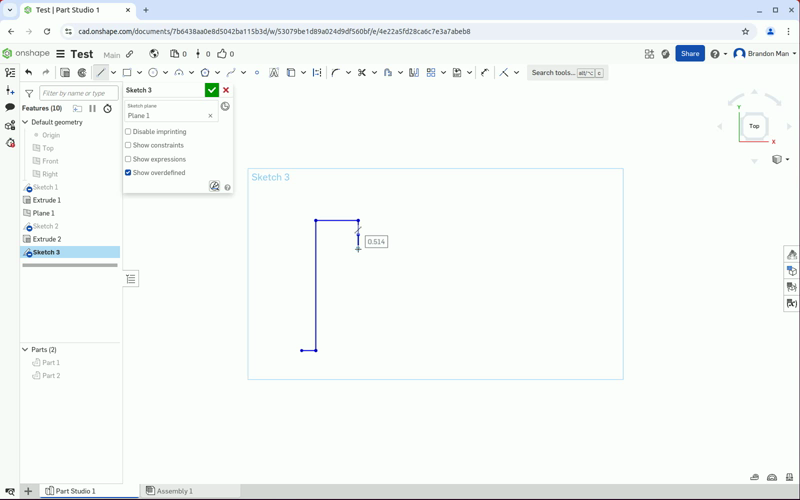
scroll(-6)
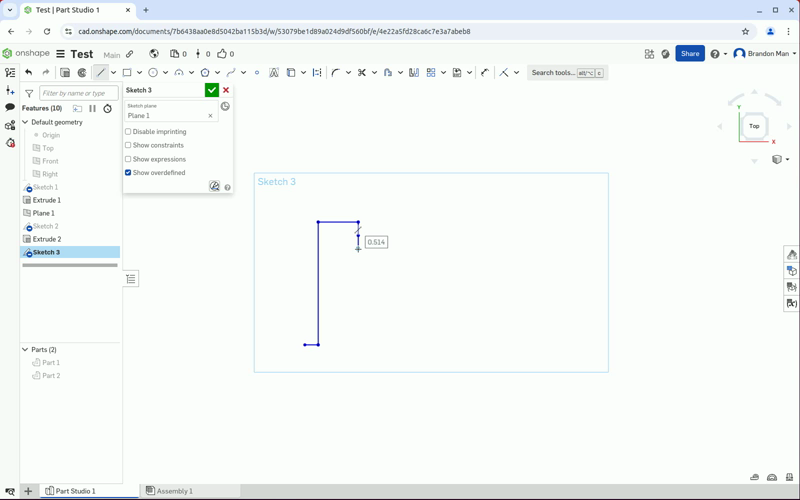
scroll(-6)
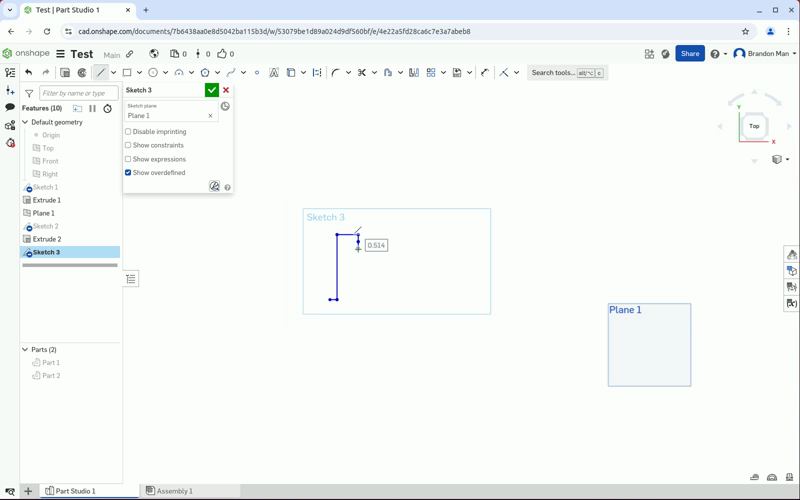
scroll(-6)
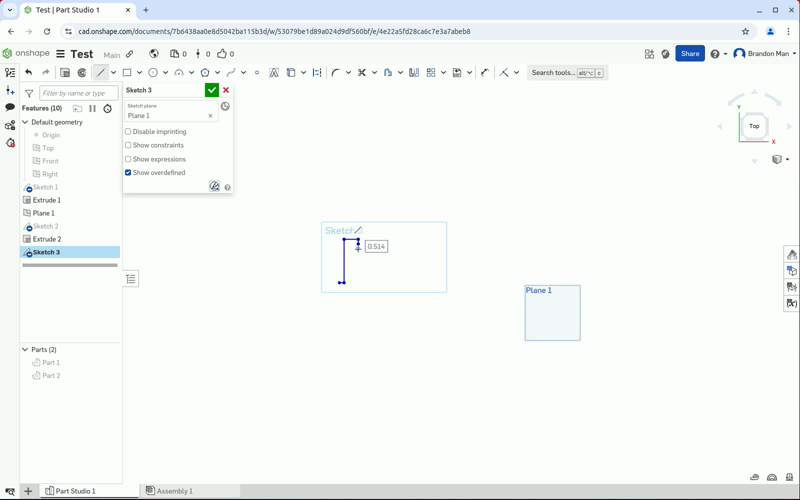
scroll(-6)
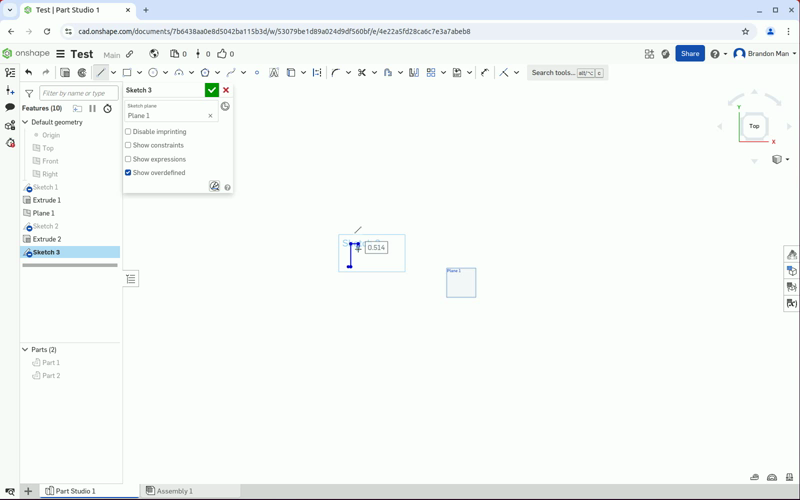
key_up(shift)
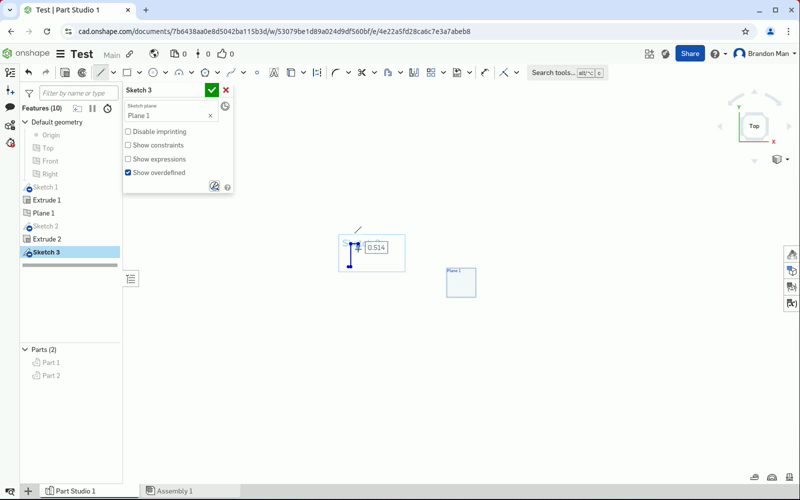
key_down(shift)
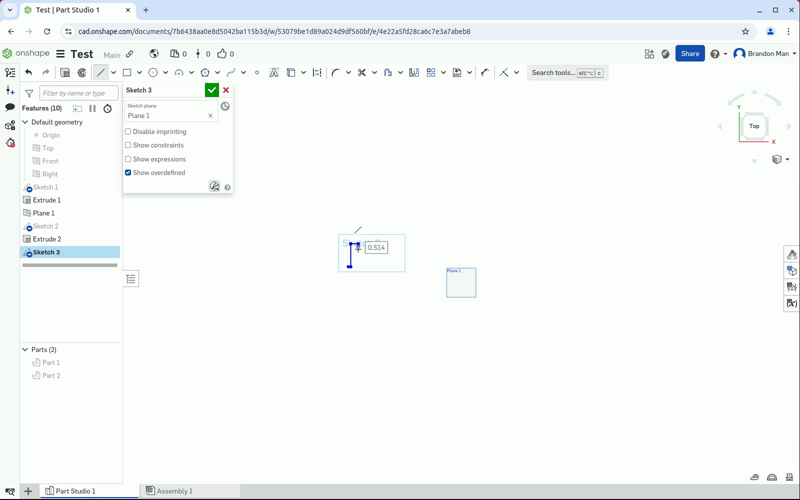
mouse_move(388, 248)
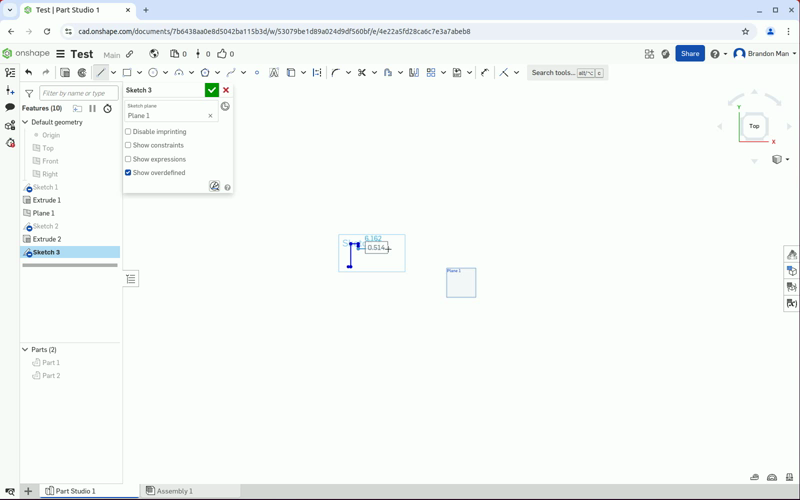
mouse_move(373, 248)
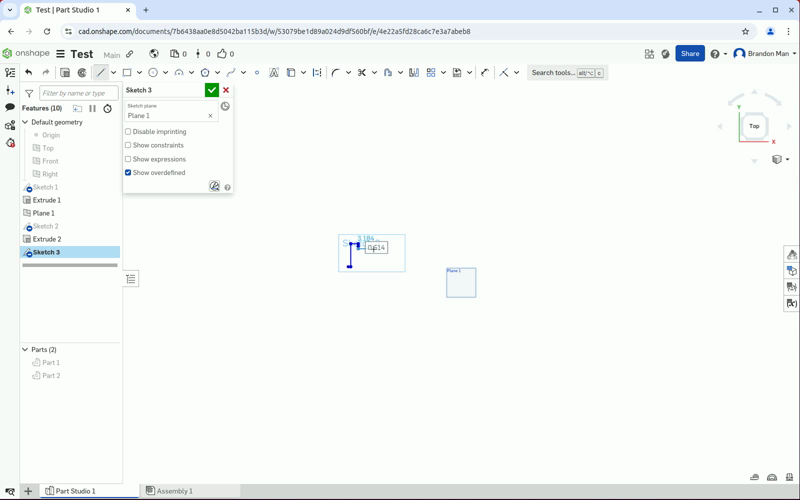
click(373, 248)
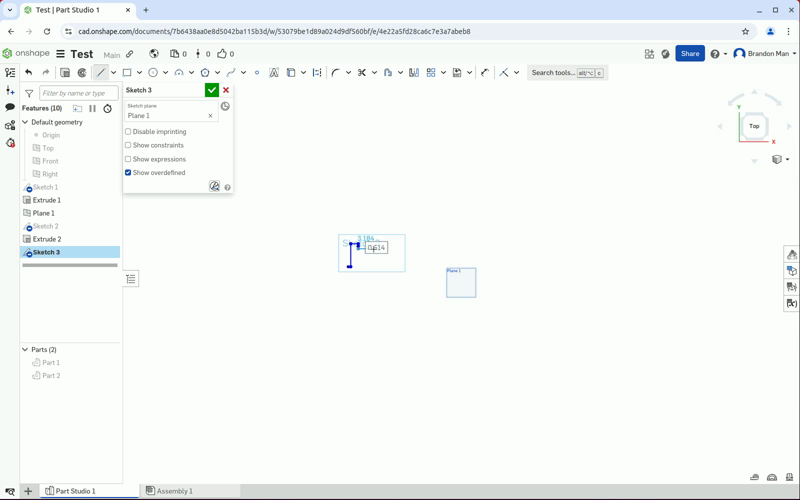
key_up(shift)
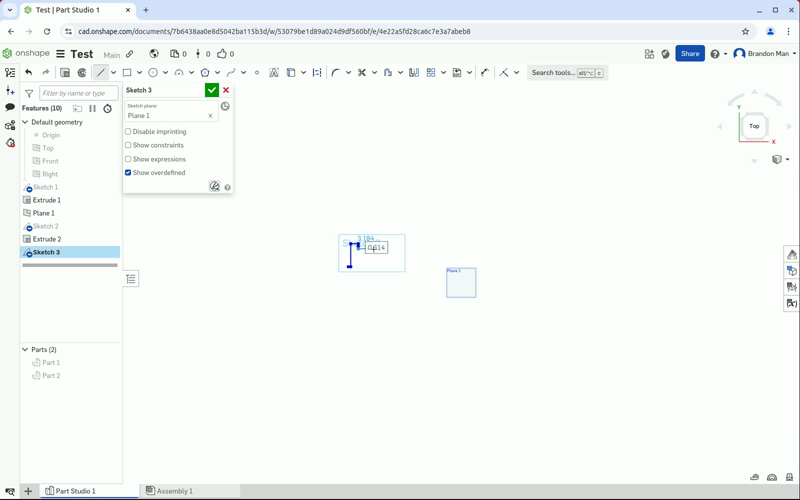
key_down(shift)
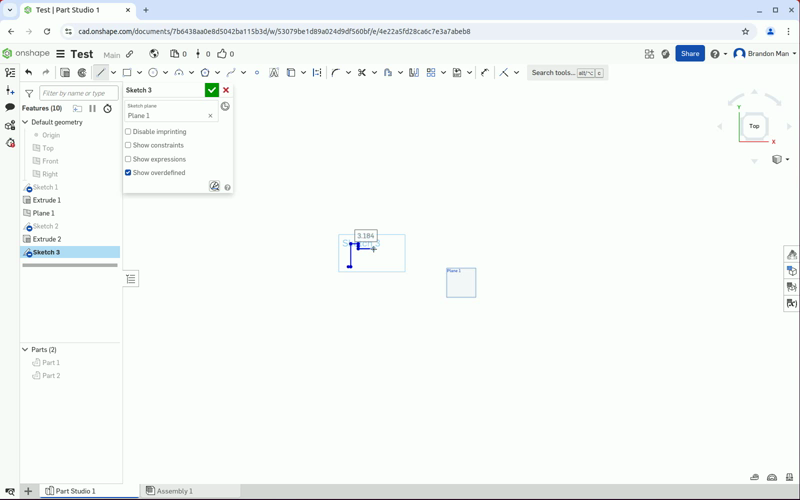
mouse_move(403, 248)
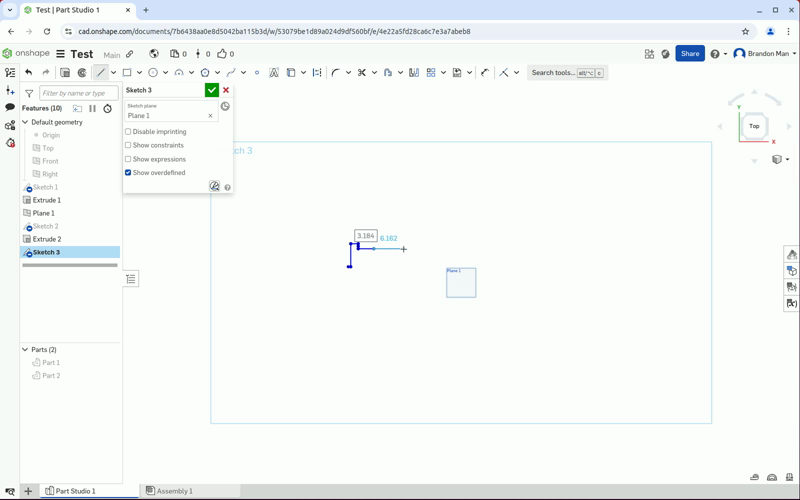
mouse_move(373, 246)
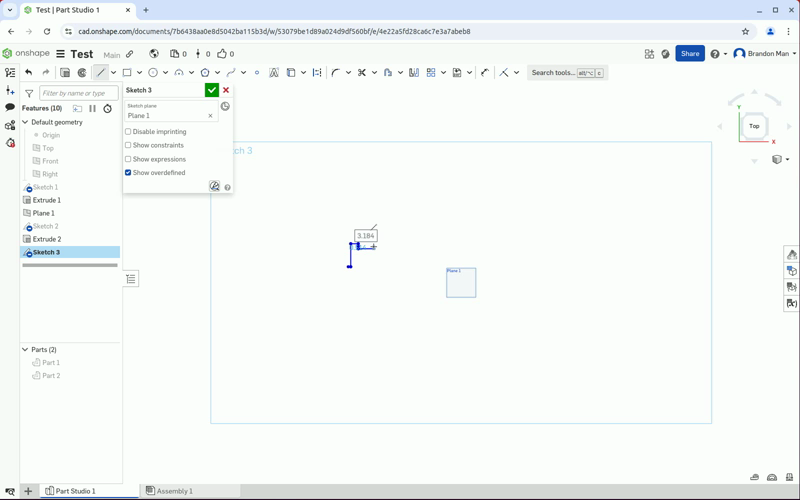
scroll(6)
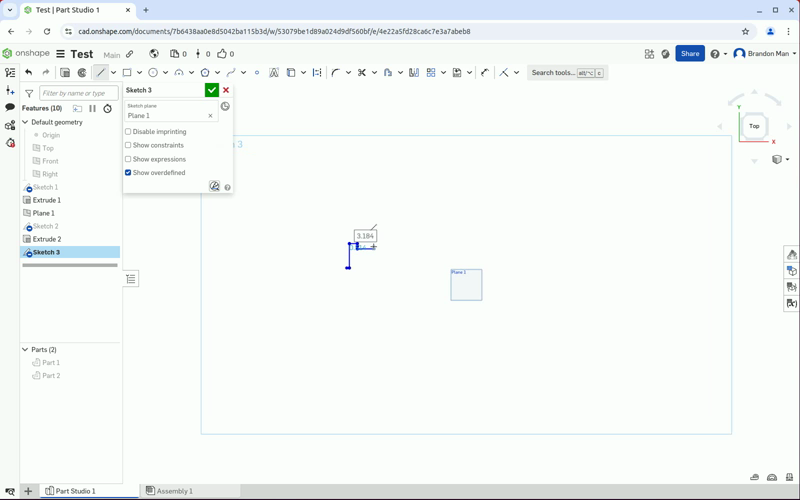
scroll(6)
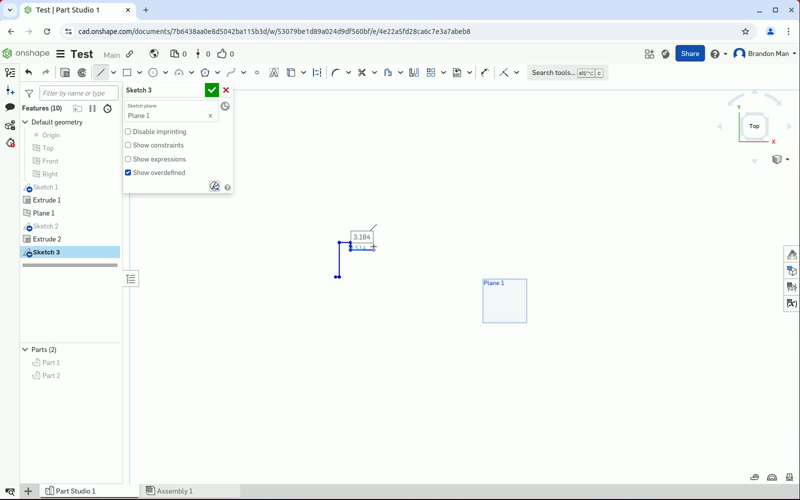
scroll(6)
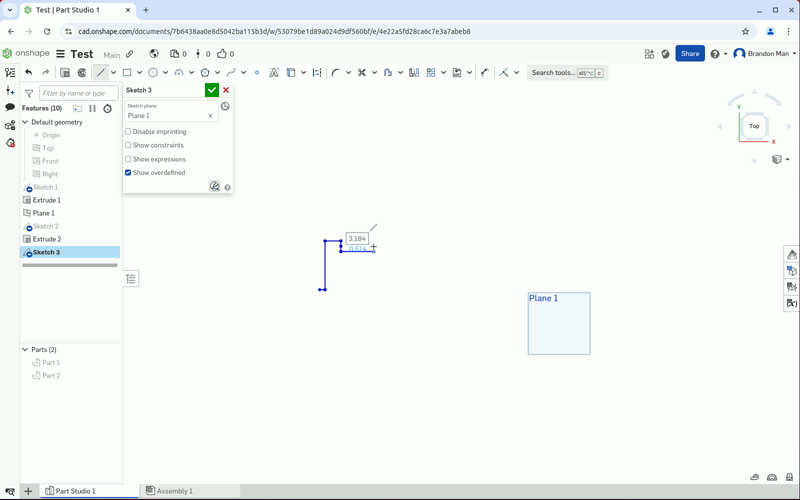
scroll(6)
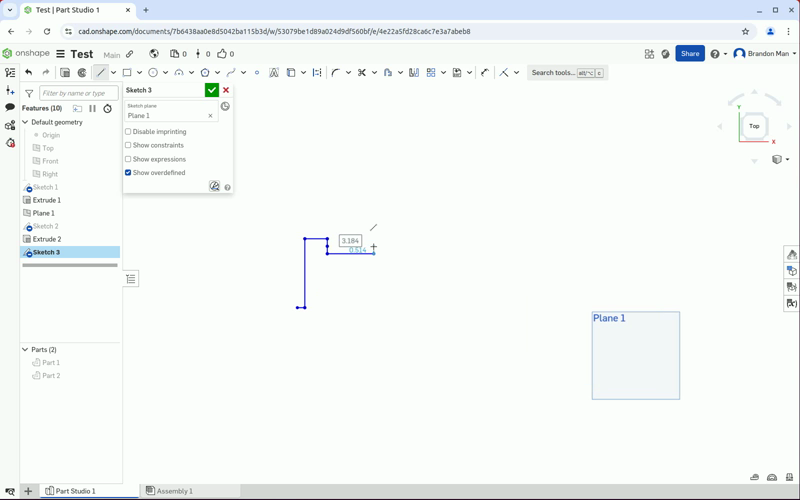
scroll(6)
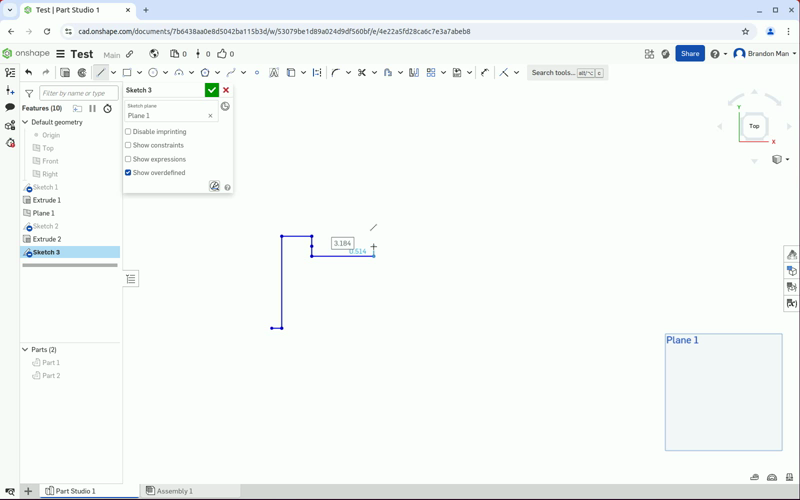
scroll(6)
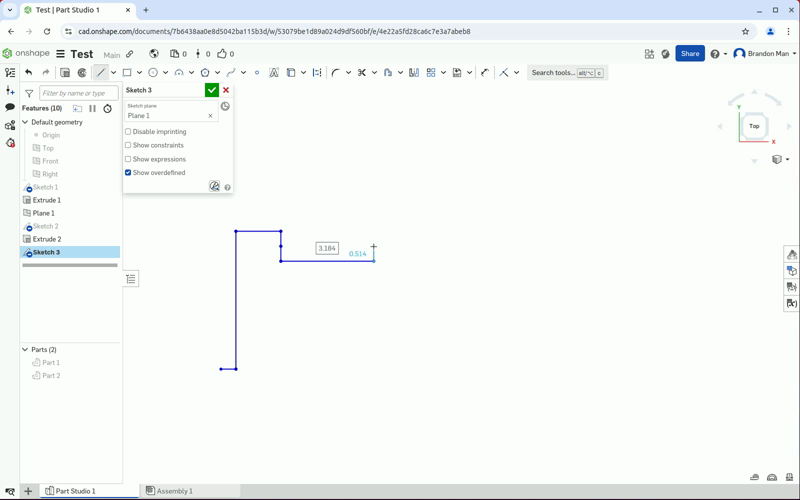
scroll(6)
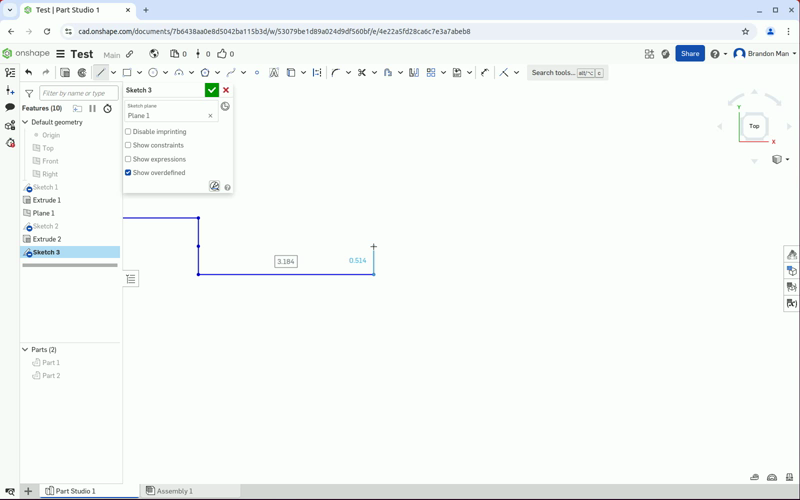
click(373, 246)
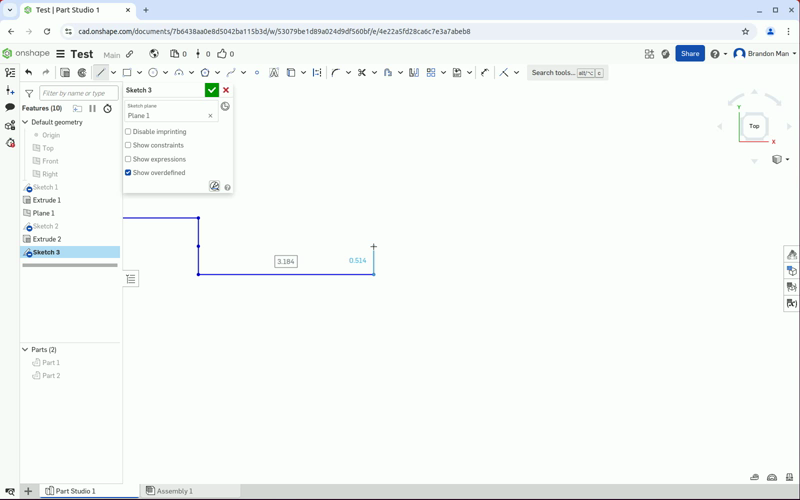
scroll(-6)
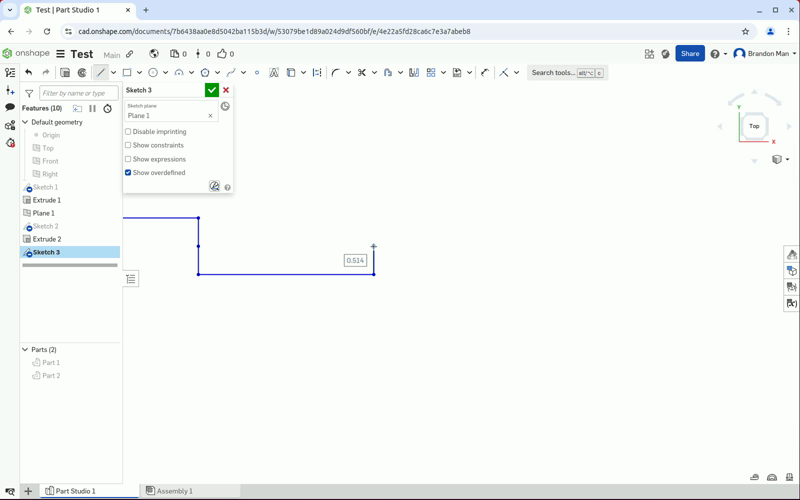
scroll(-6)
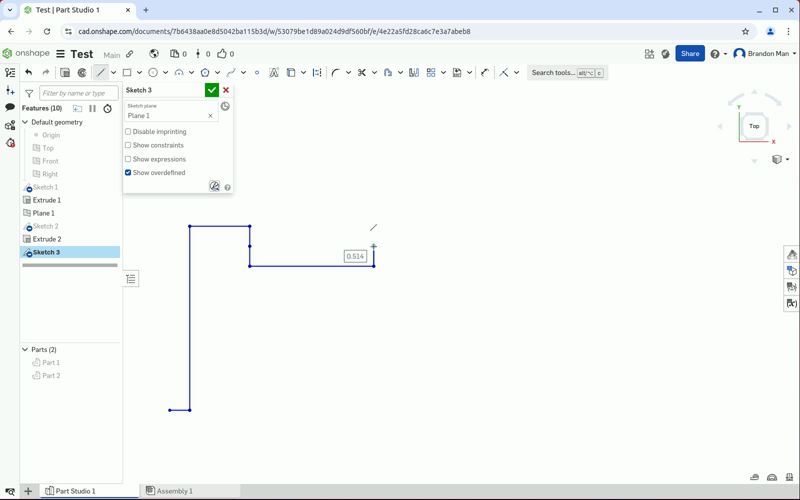
scroll(-6)
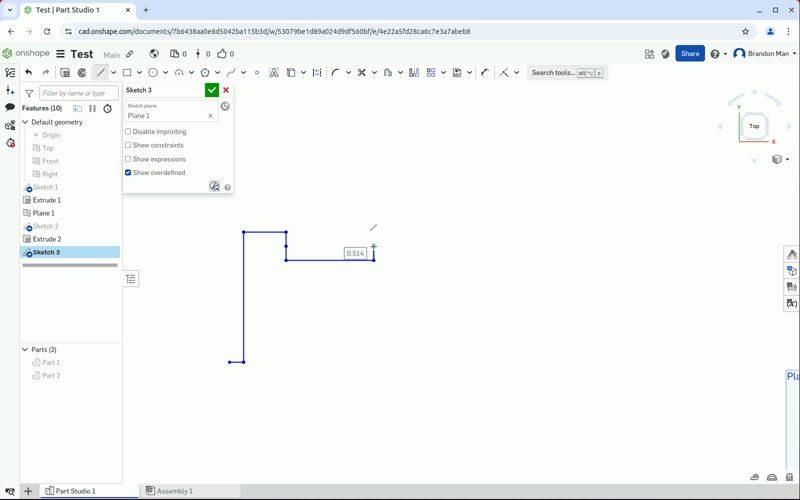
scroll(-6)
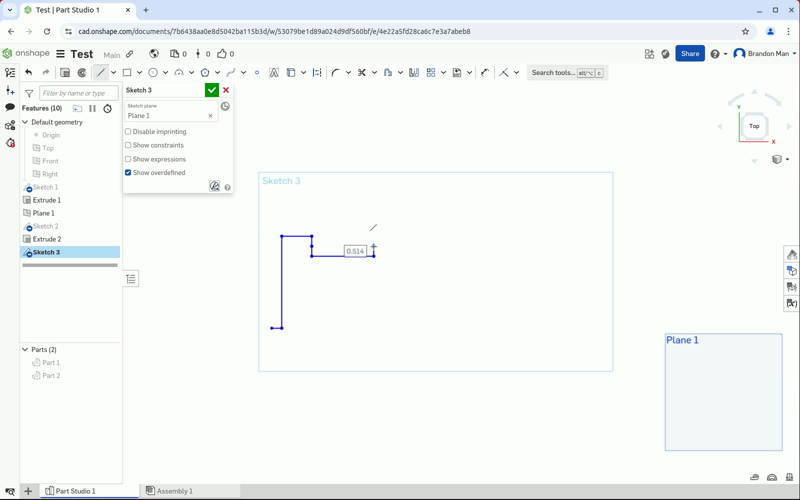
scroll(-6)
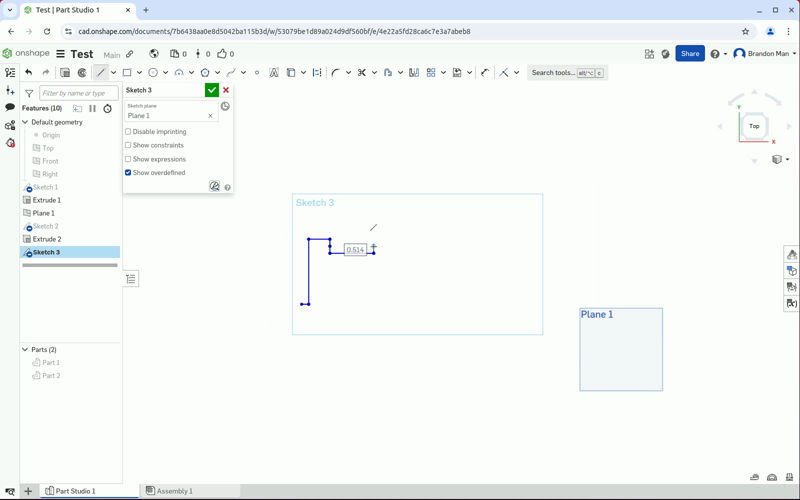
scroll(-6)
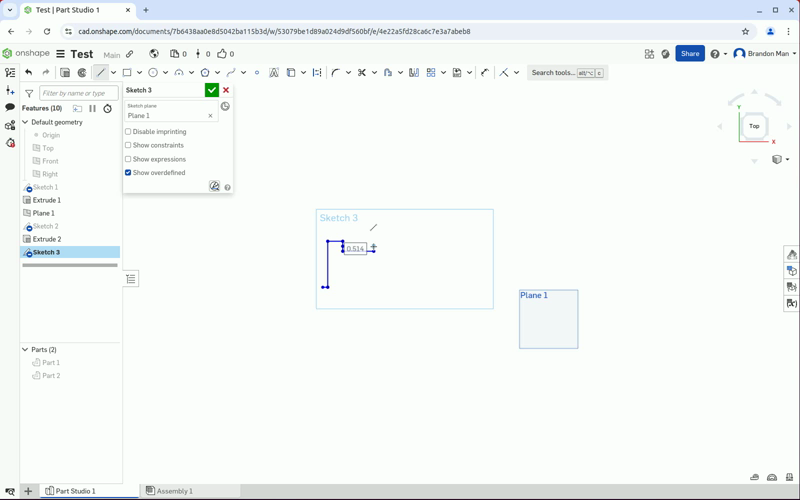
scroll(-6)
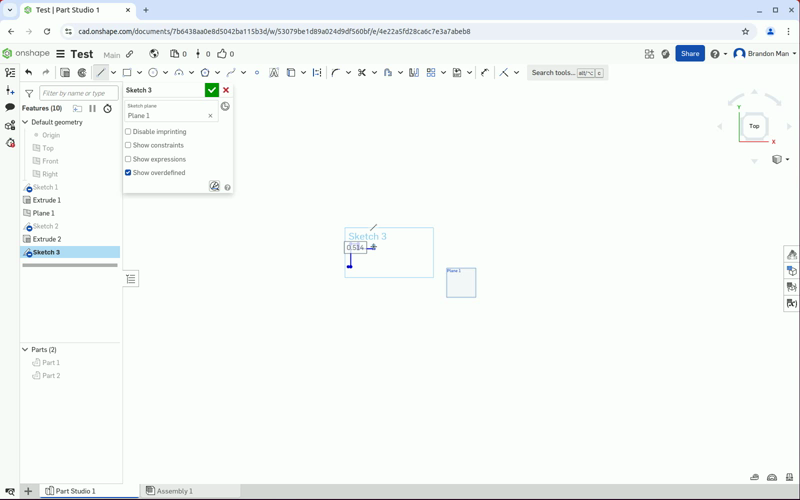
key_up(shift)
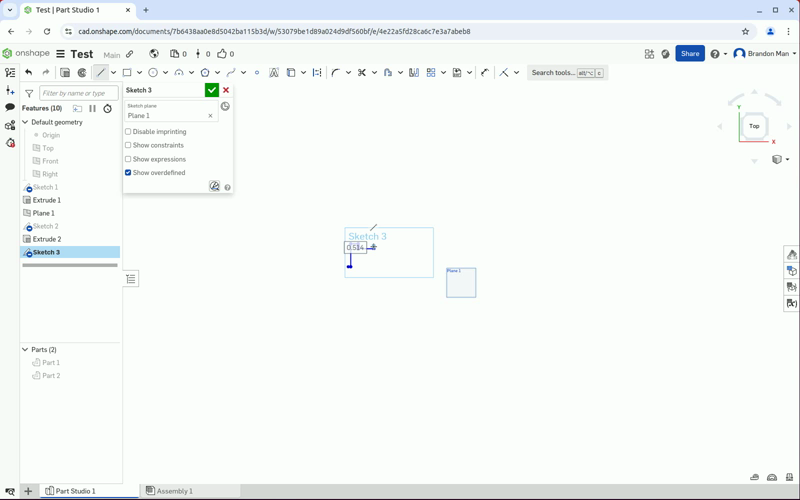
key_down(shift)
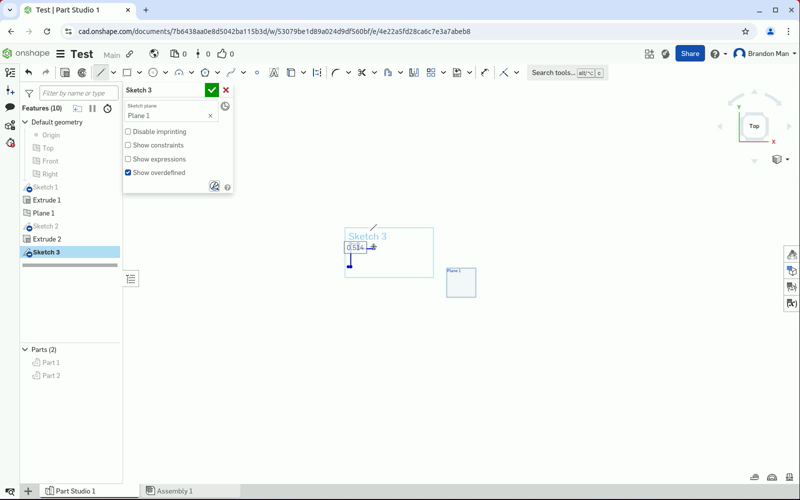
mouse_move(403, 246)
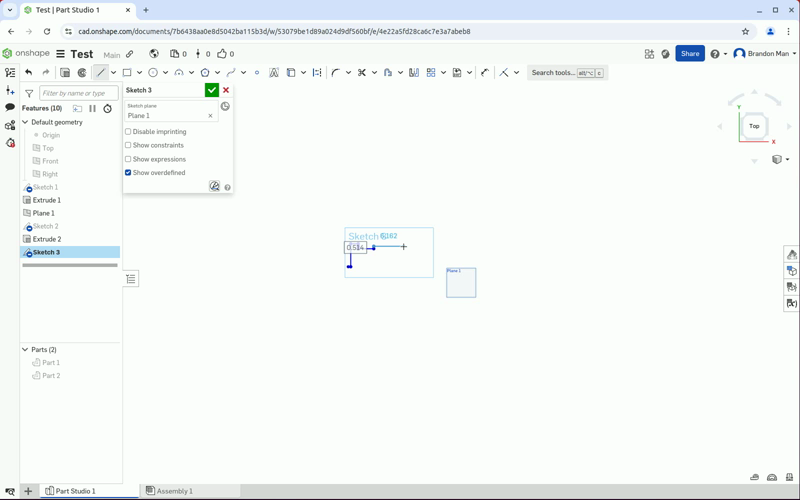
mouse_move(360, 246)
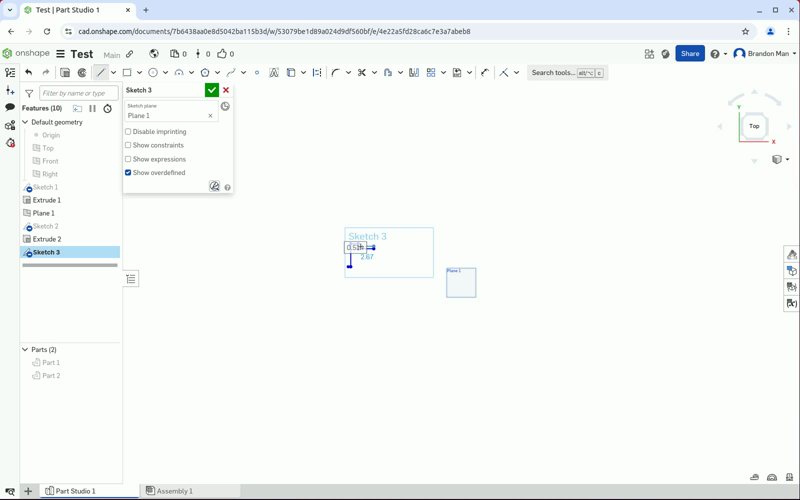
scroll(6)
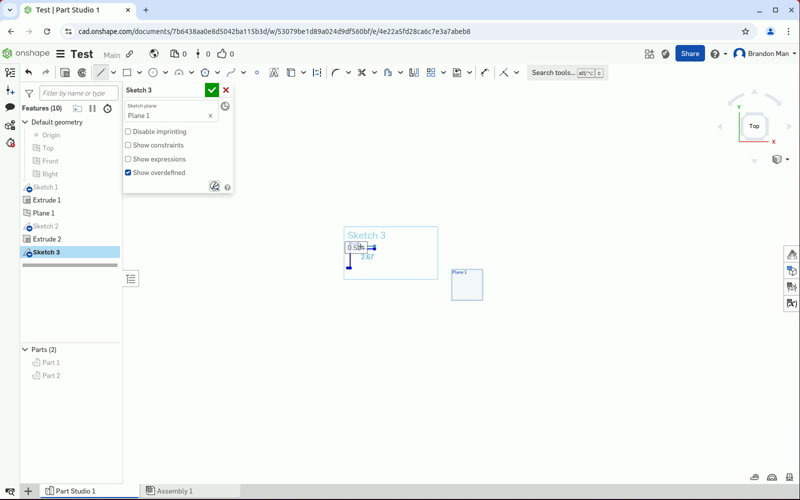
scroll(6)
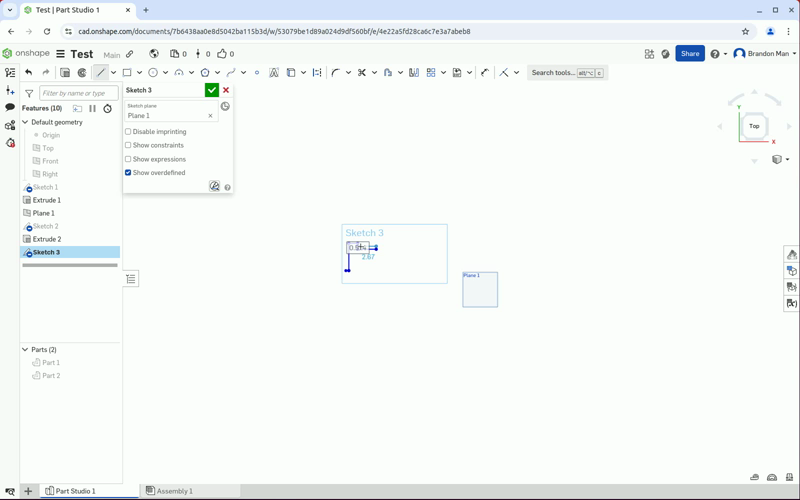
scroll(6)
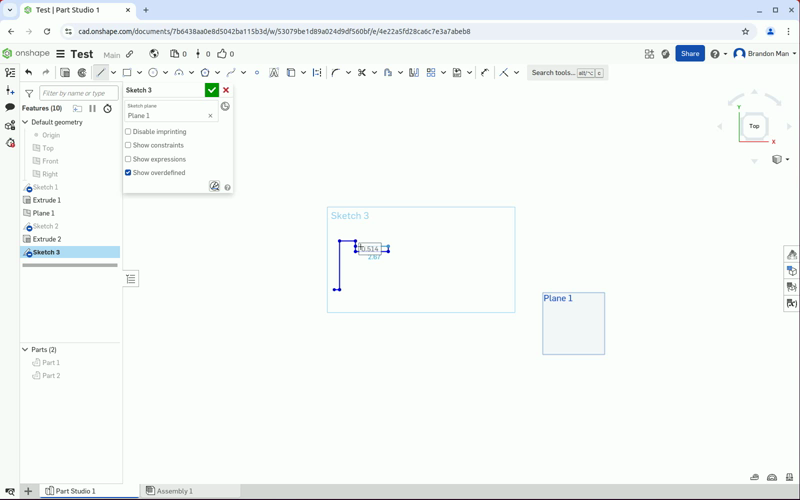
scroll(6)
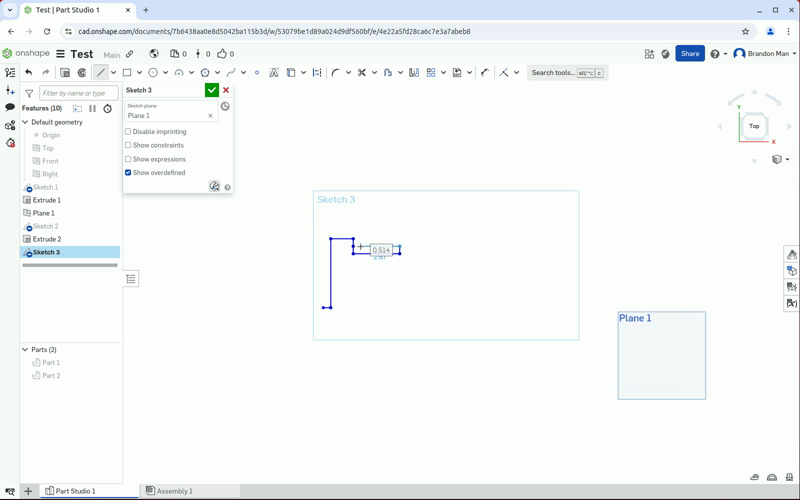
scroll(6)
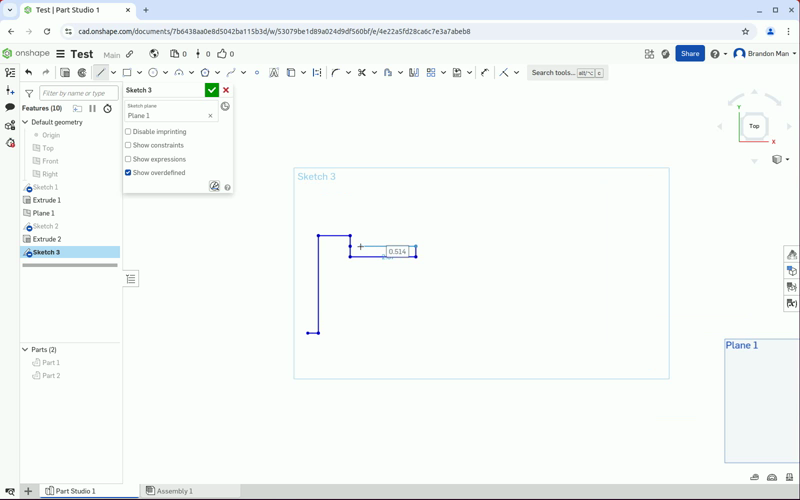
scroll(6)
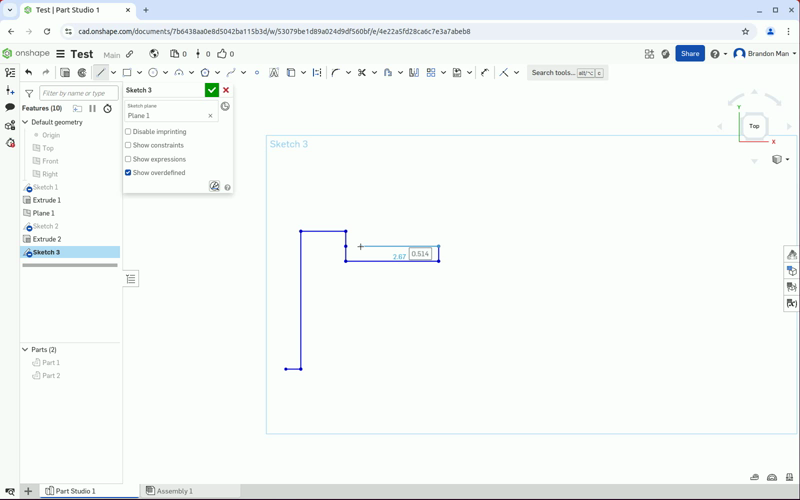
scroll(6)
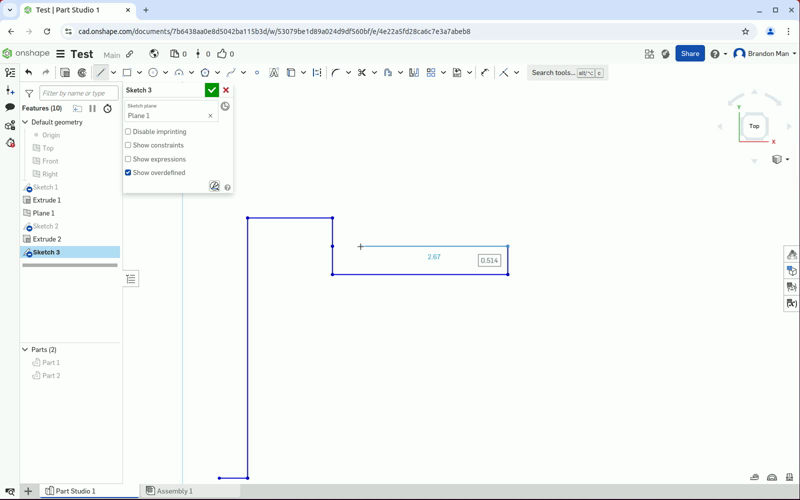
click(360, 246)
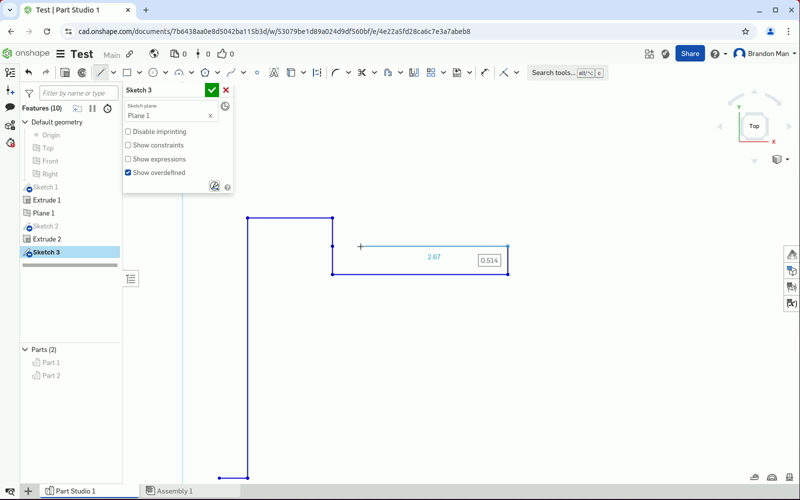
scroll(-6)
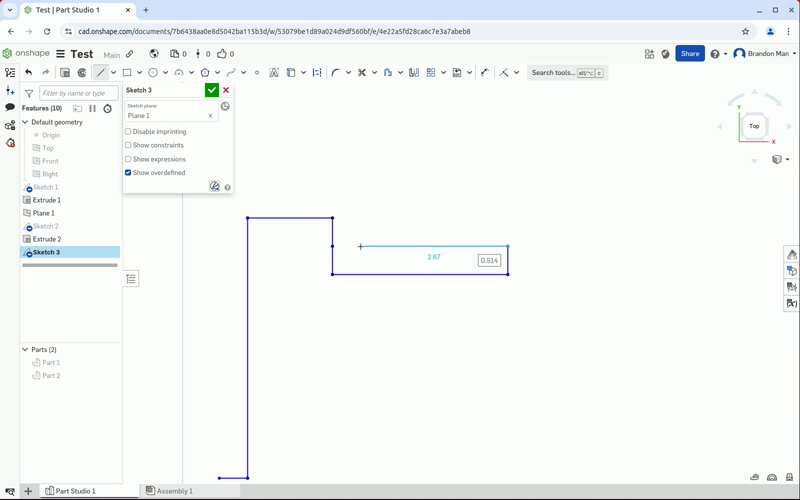
scroll(-6)
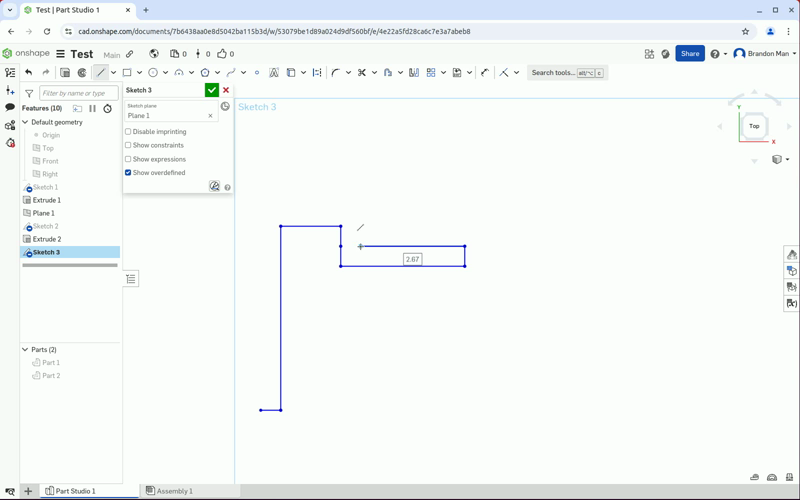
scroll(-6)
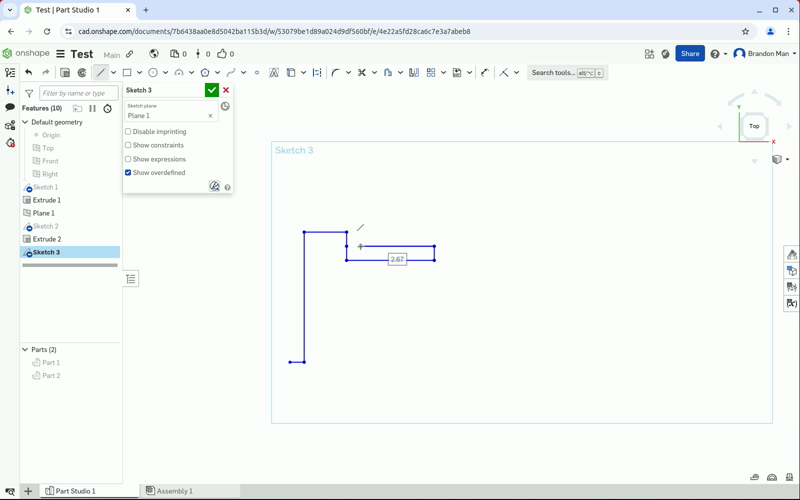
scroll(-6)
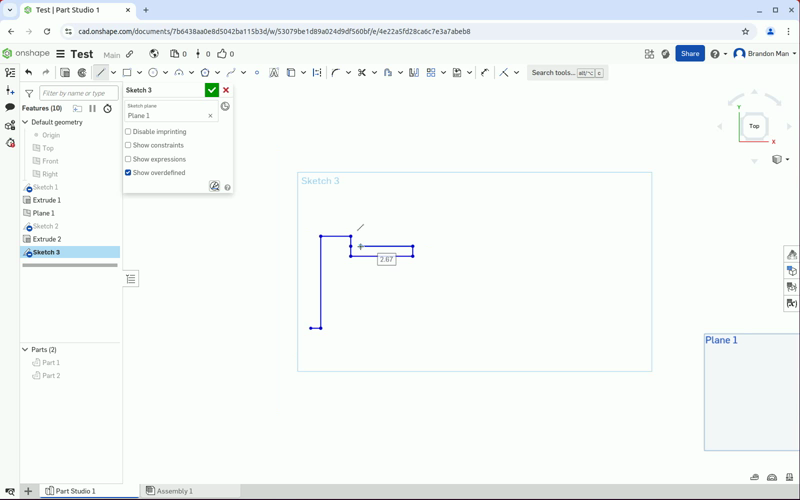
scroll(-6)
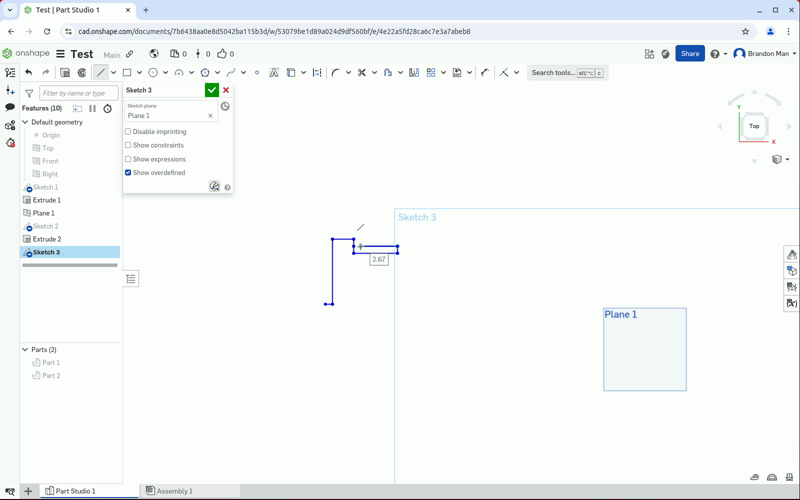
scroll(-6)
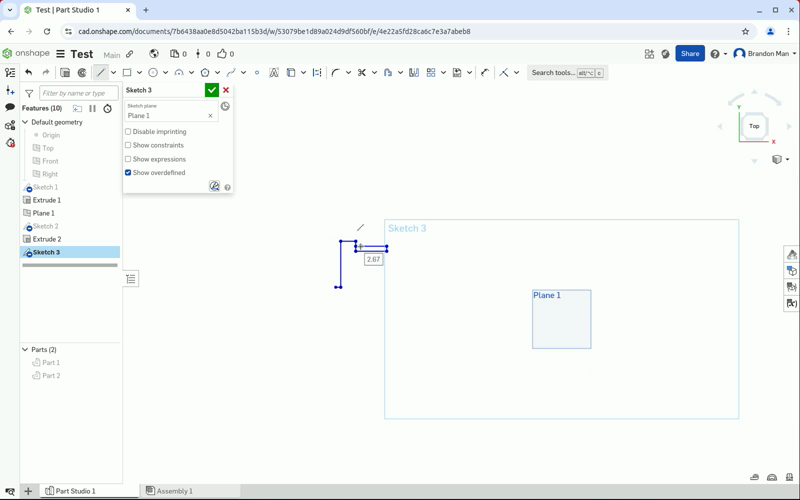
scroll(-6)
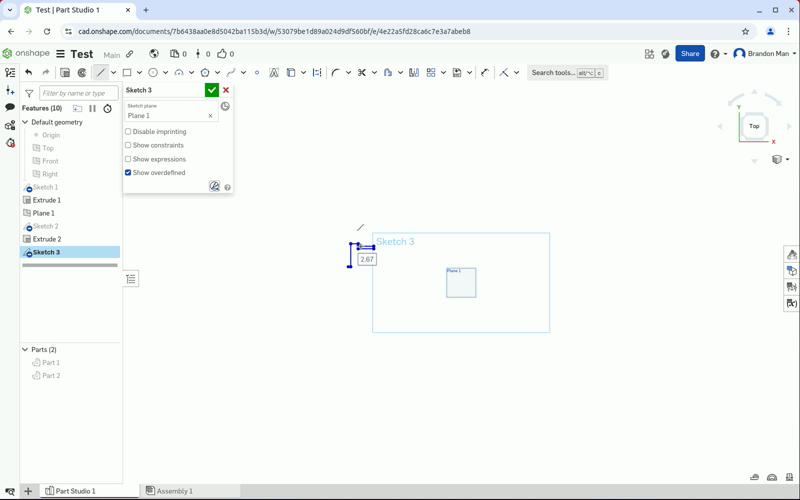
key_up(shift)
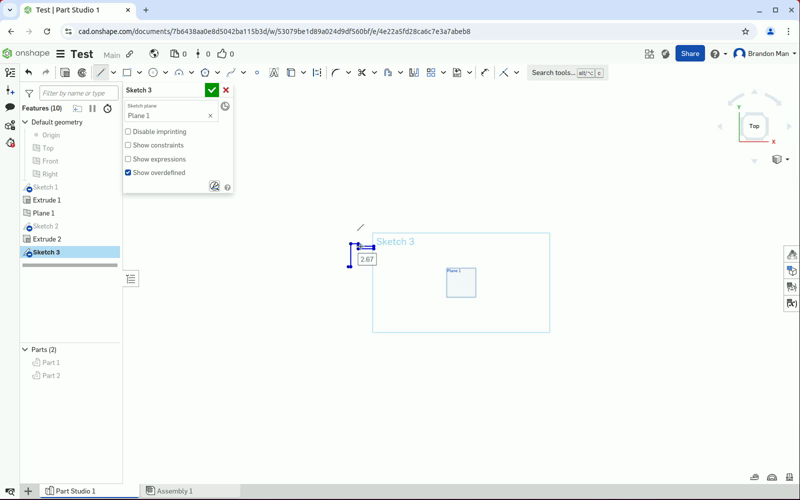
key_down(shift)
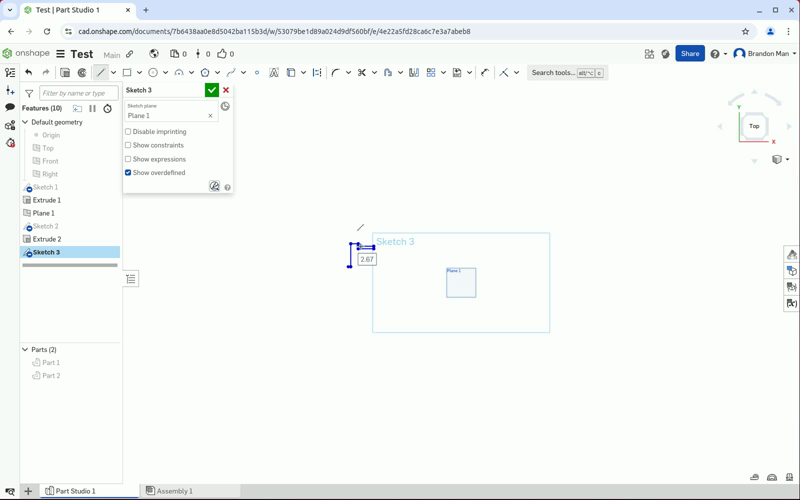
mouse_move(390, 246)
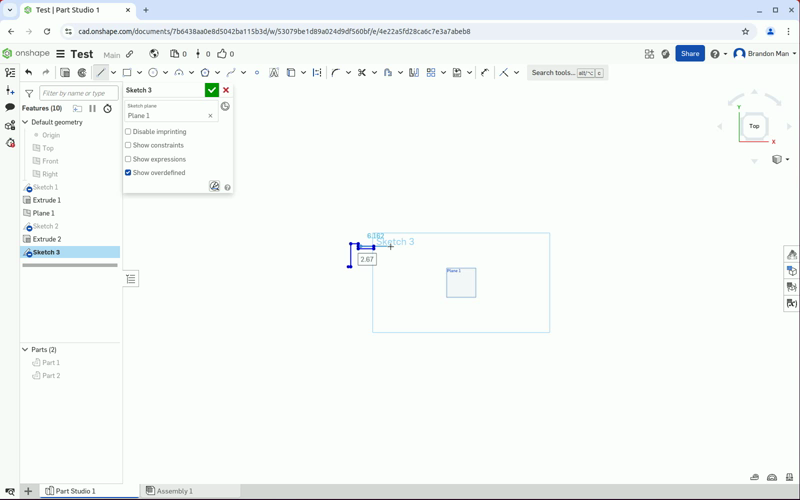
mouse_move(360, 243)
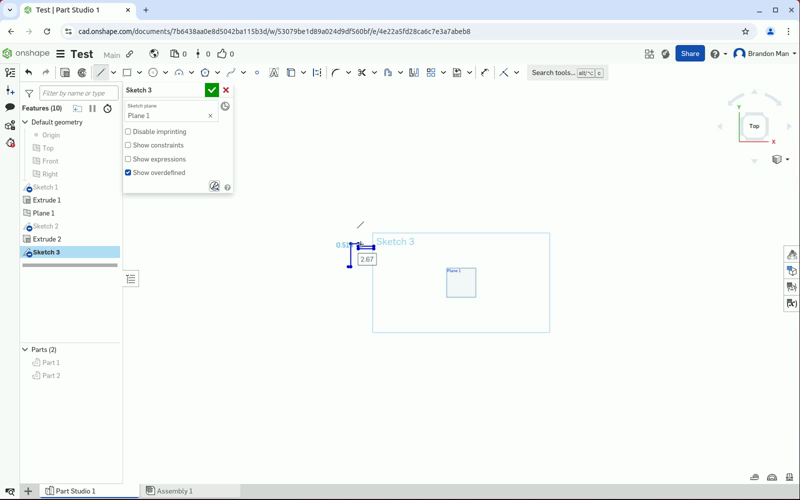
scroll(6)
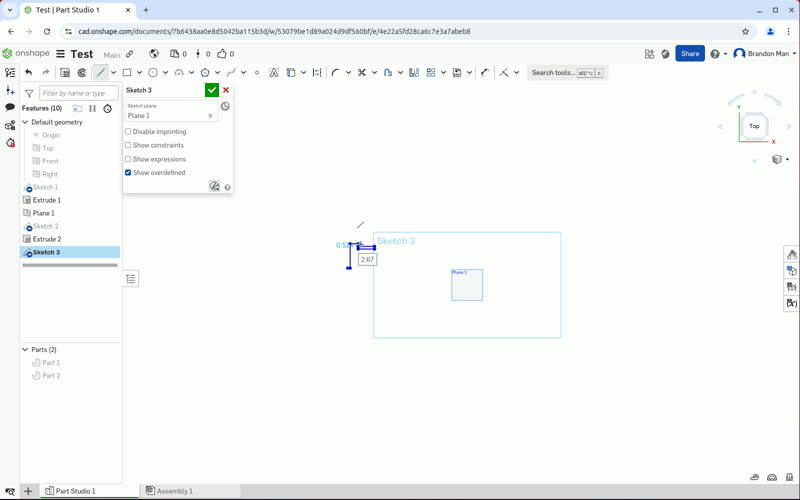
scroll(6)
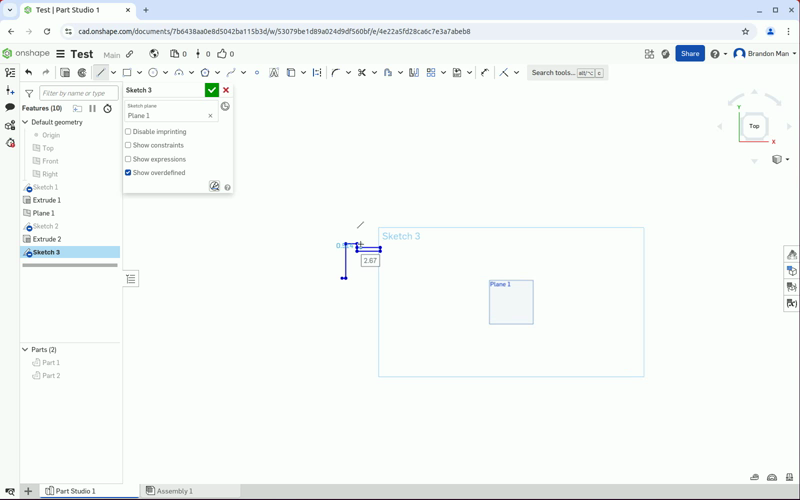
scroll(6)
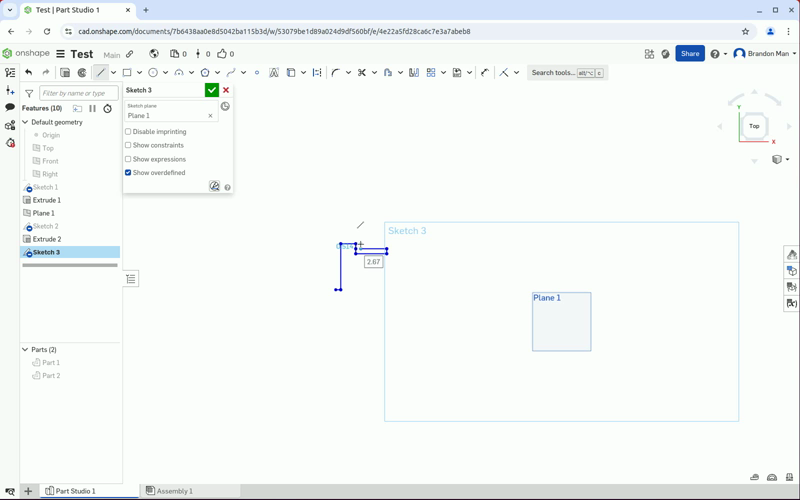
scroll(6)
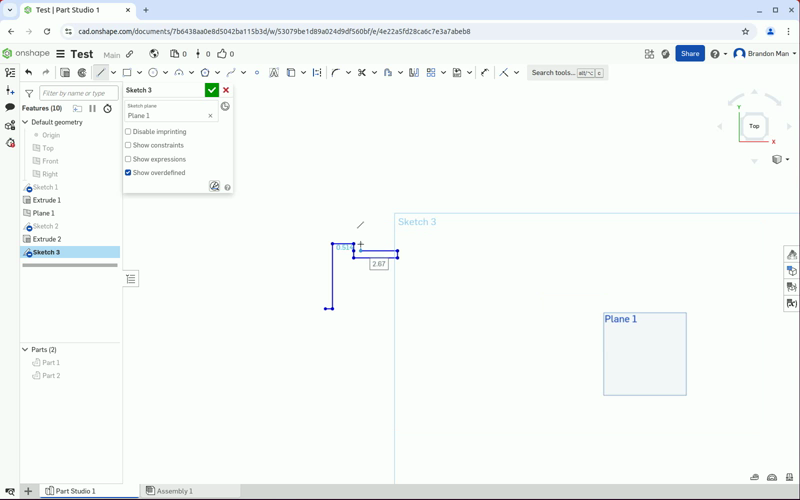
scroll(6)
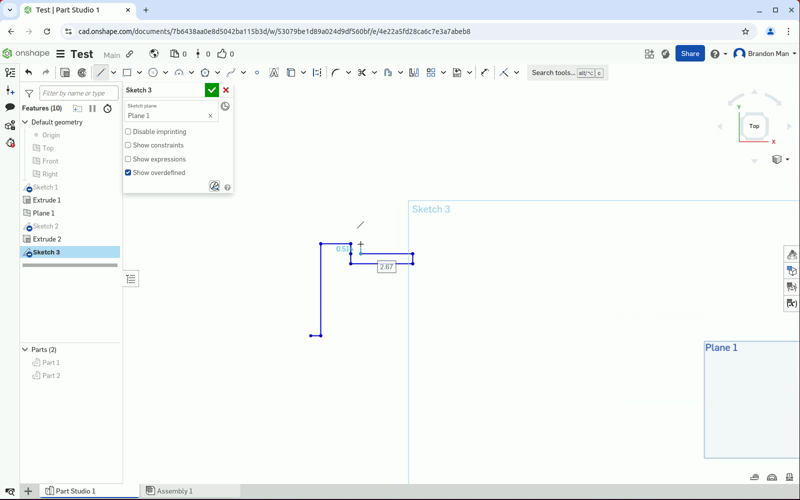
scroll(6)
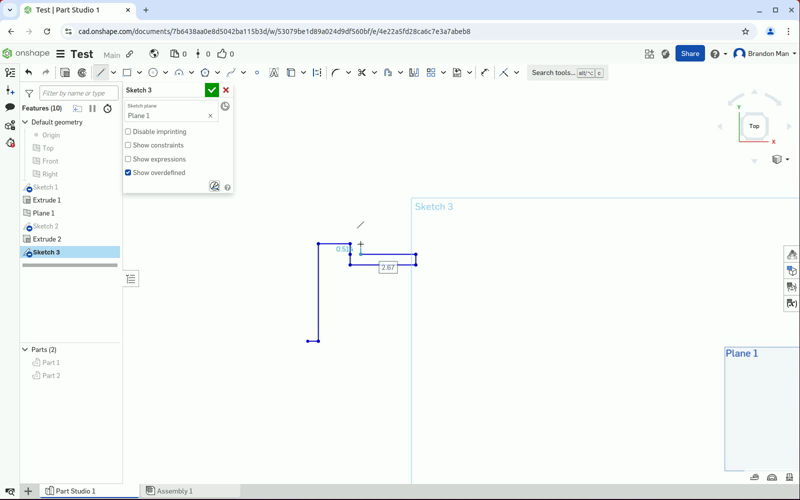
scroll(6)
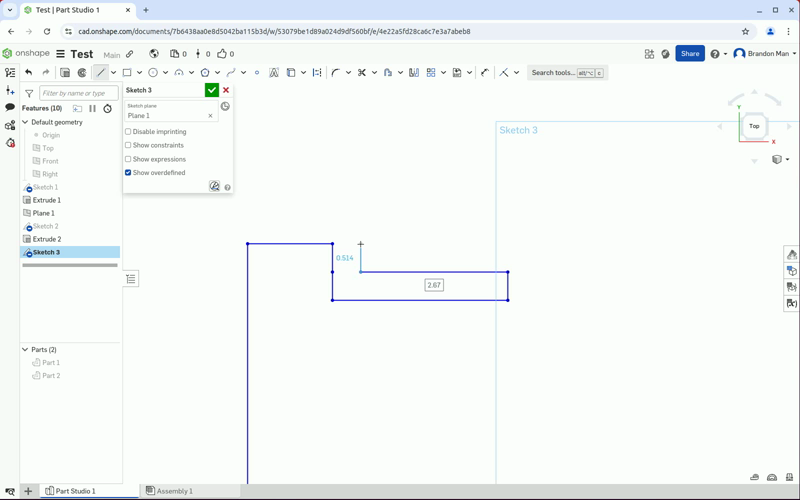
click(360, 243)
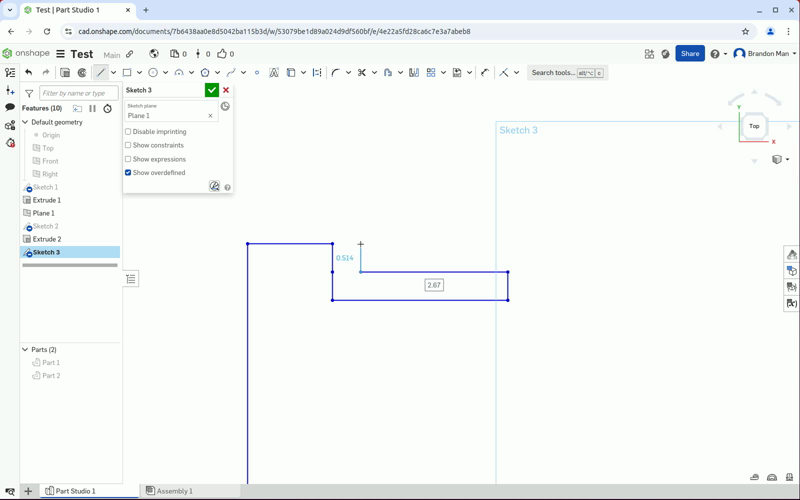
scroll(-6)
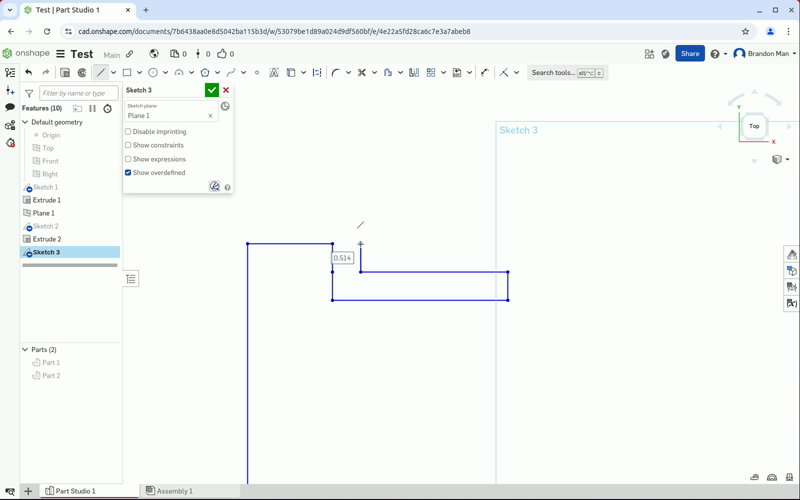
scroll(-6)
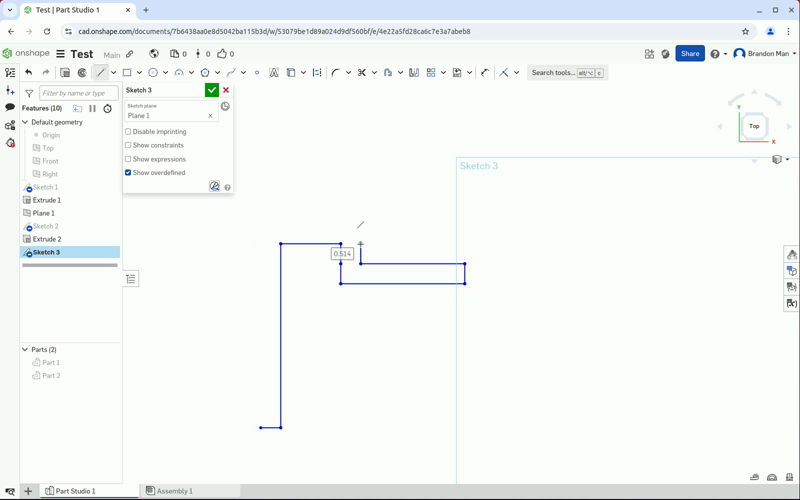
scroll(-6)
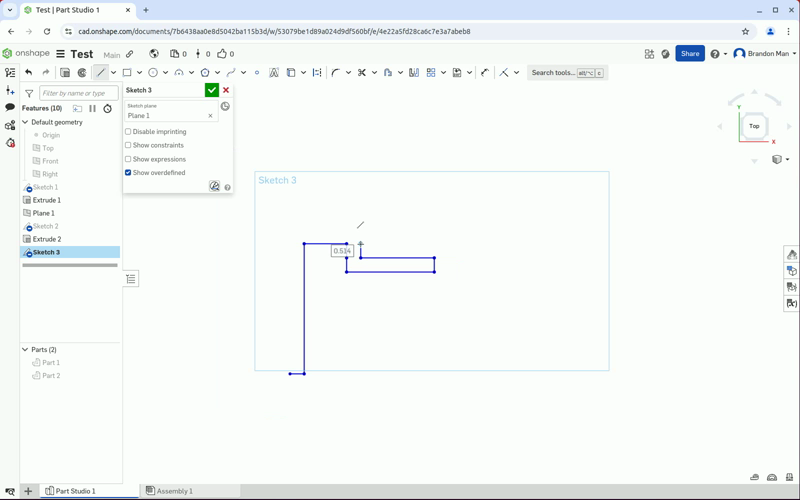
scroll(-6)
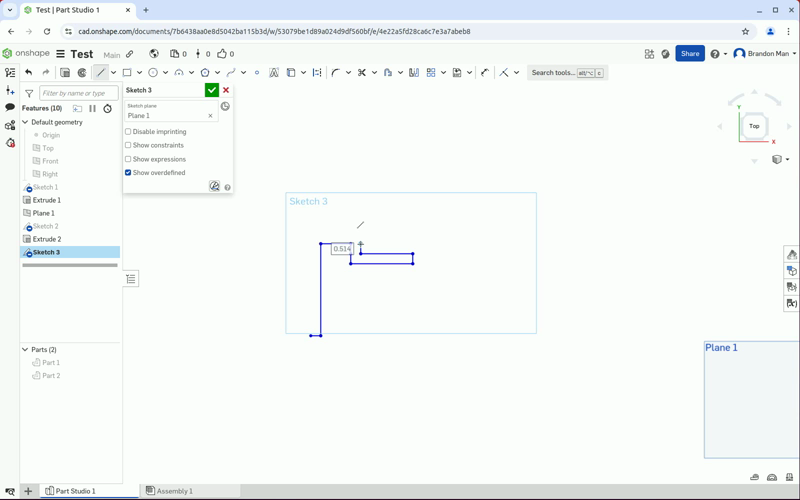
scroll(-6)
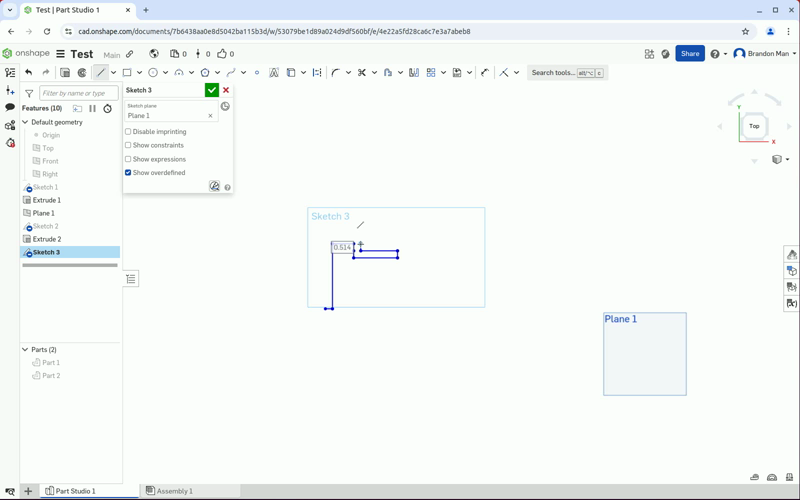
scroll(-6)
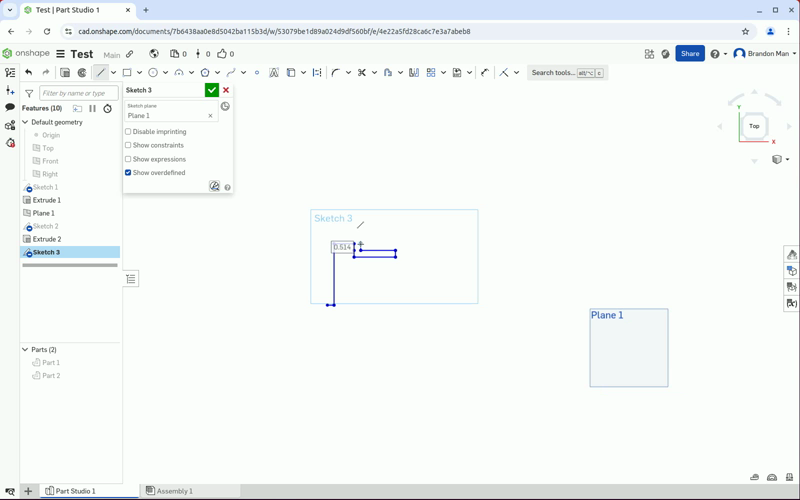
scroll(-6)
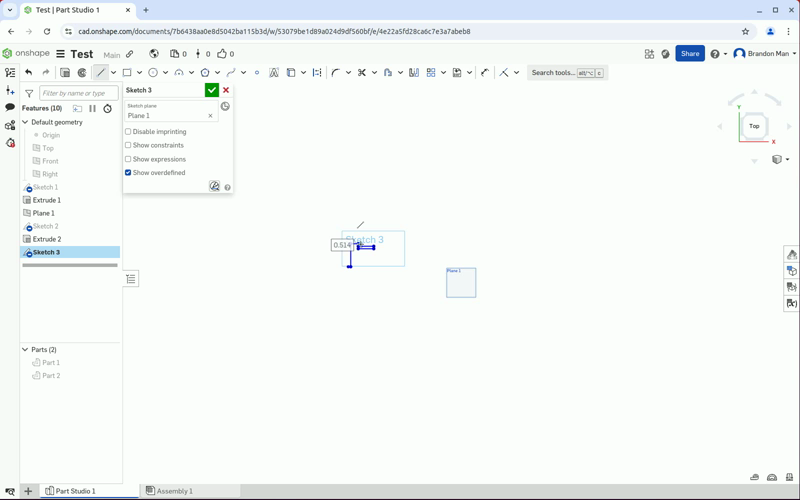
key_up(shift)
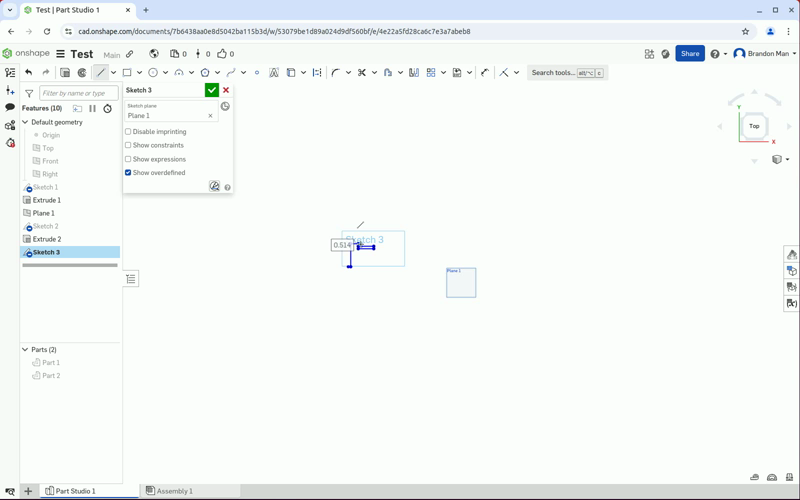
key_down(shift)
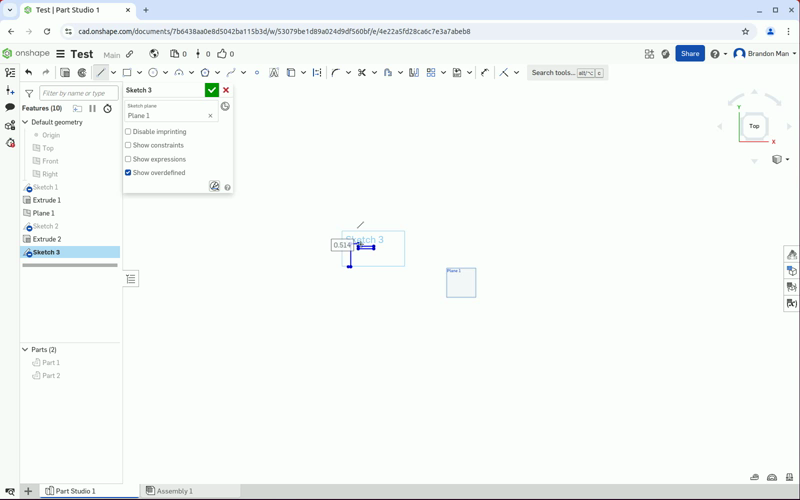
mouse_move(390, 243)
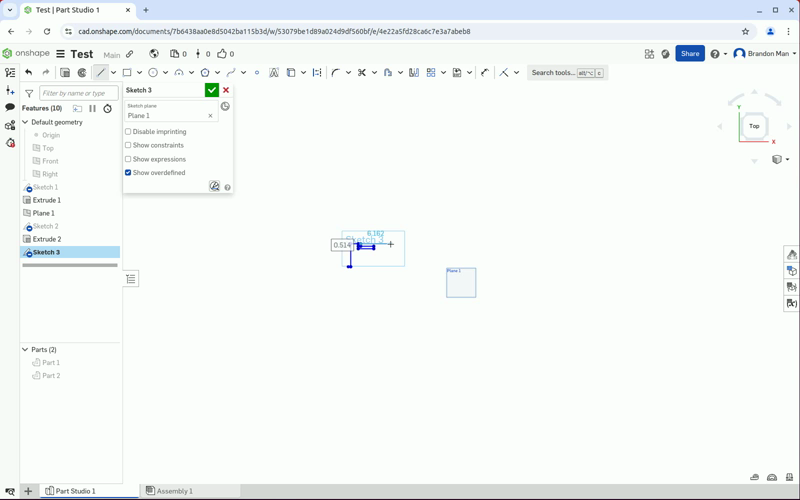
mouse_move(360, 240)
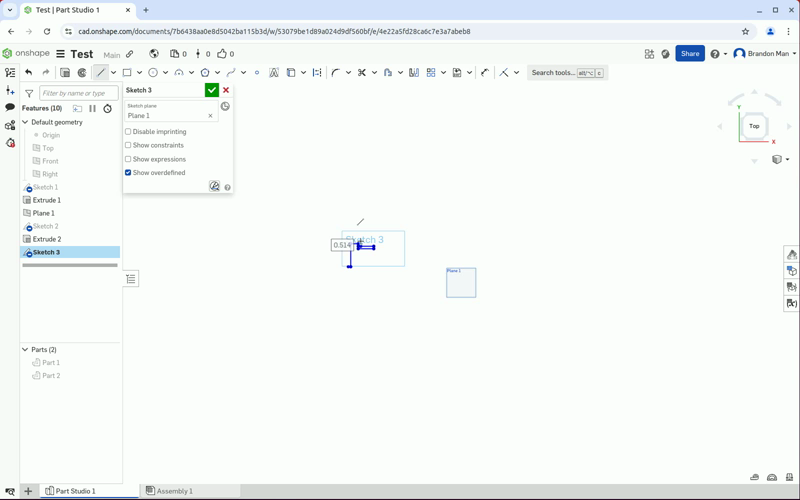
scroll(6)
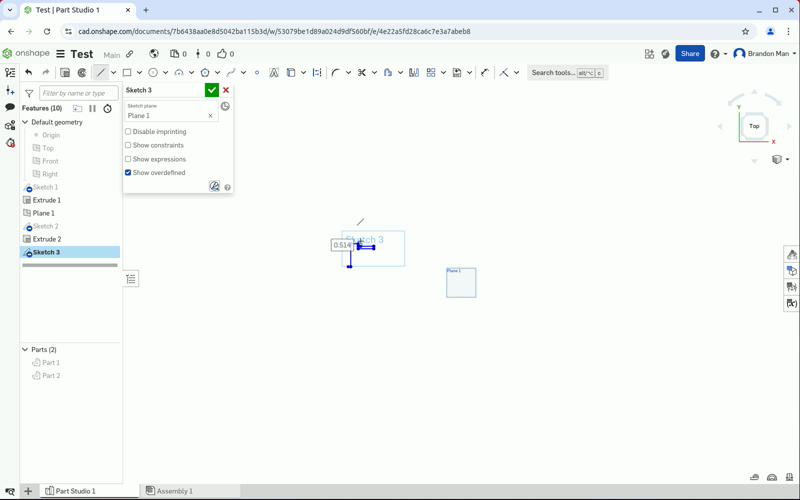
scroll(6)
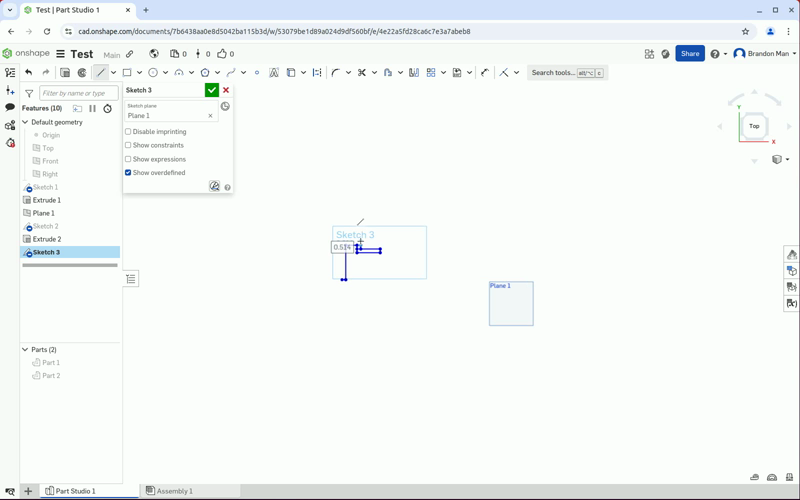
scroll(6)
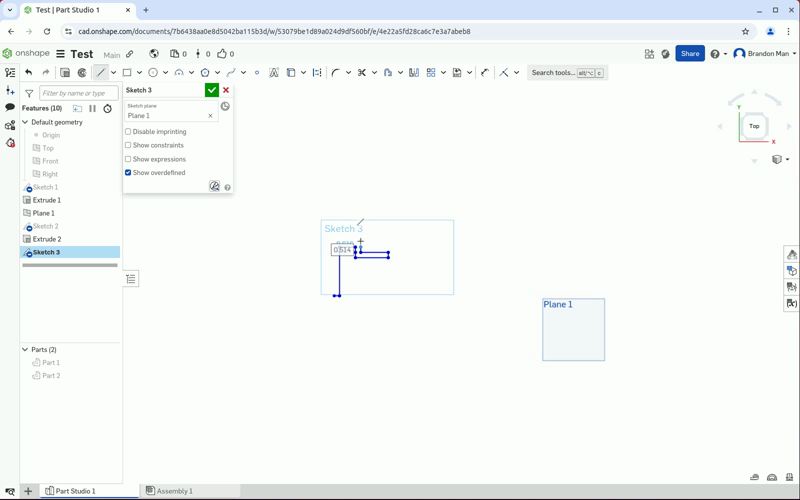
scroll(6)
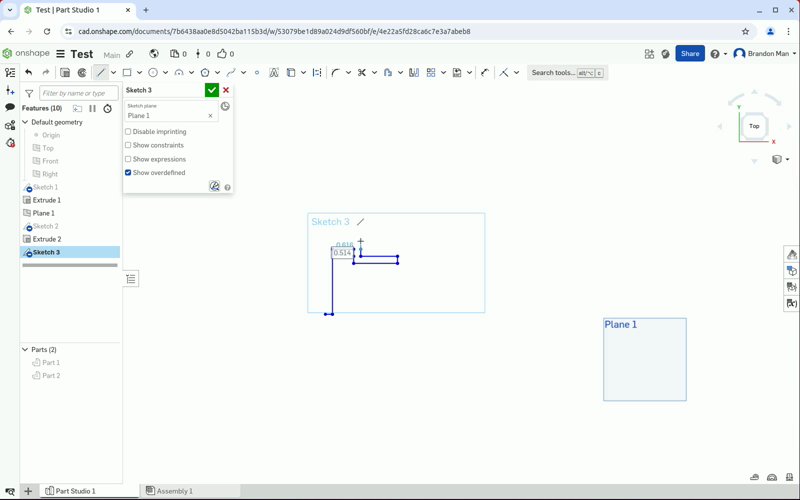
scroll(6)
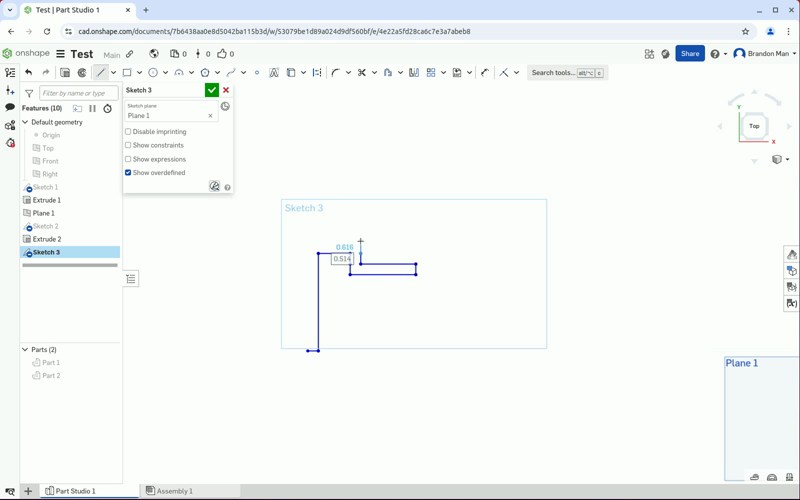
scroll(6)
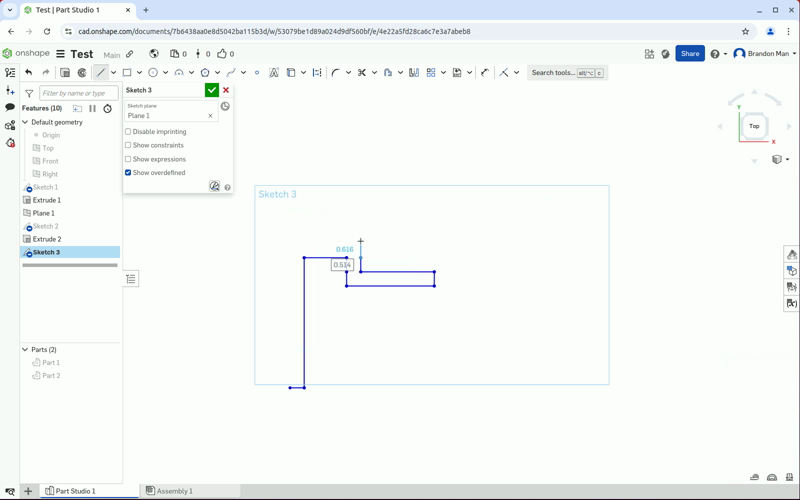
scroll(6)
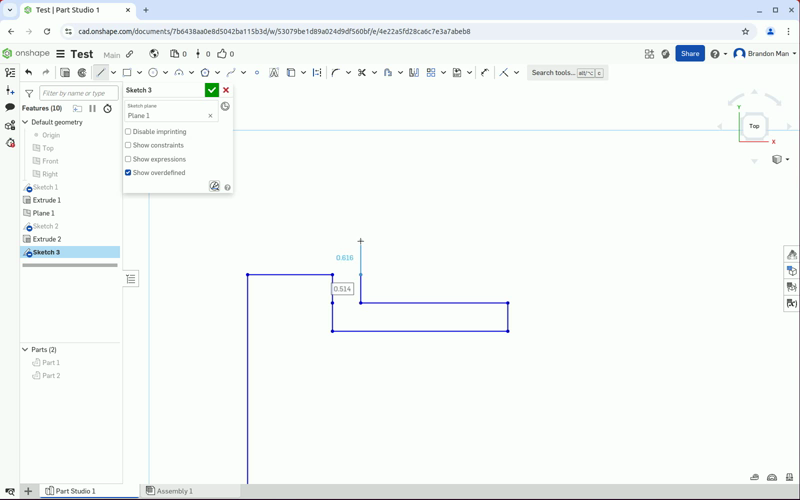
click(360, 240)
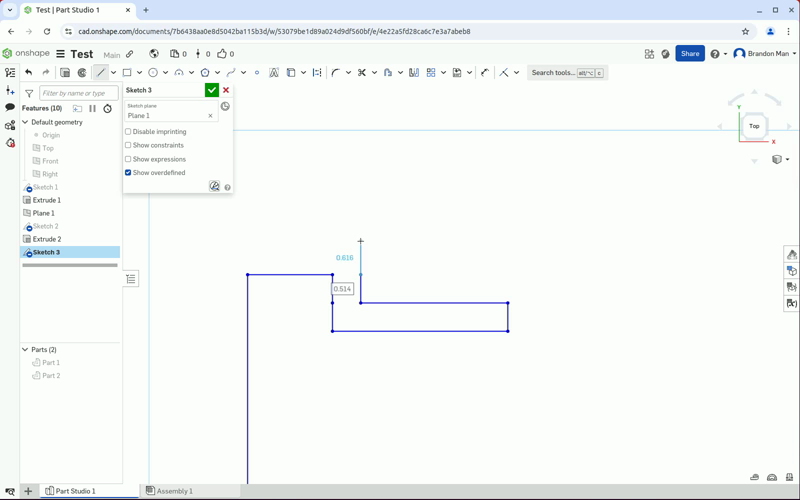
scroll(-6)
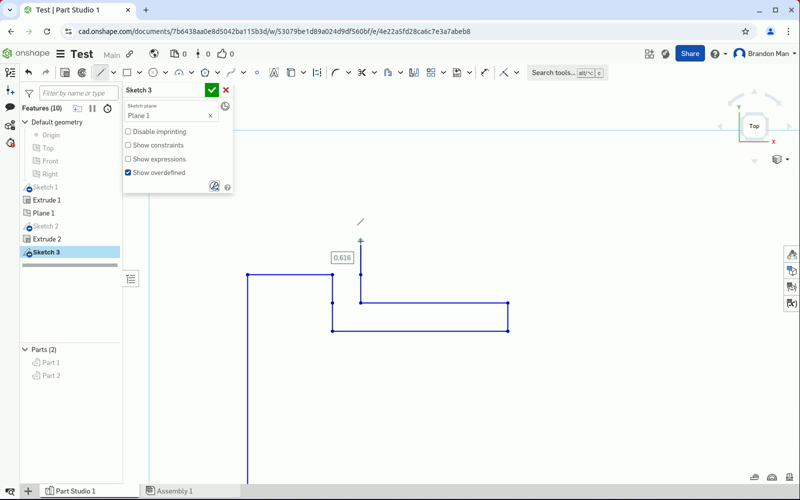
scroll(-6)
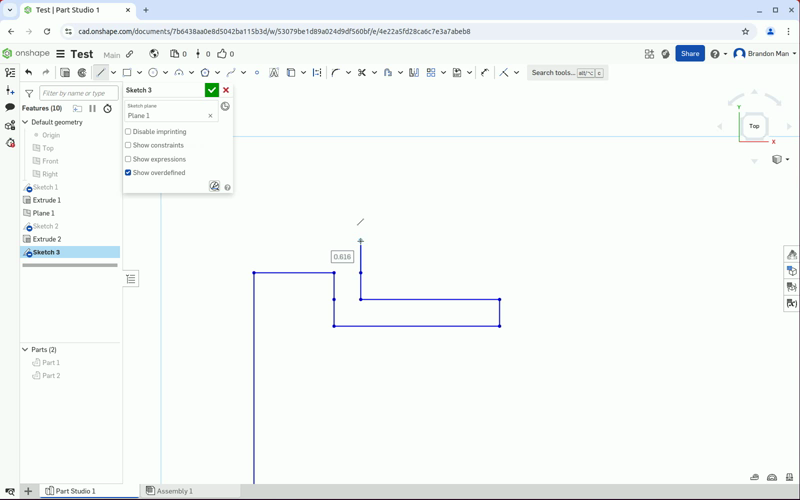
scroll(-6)
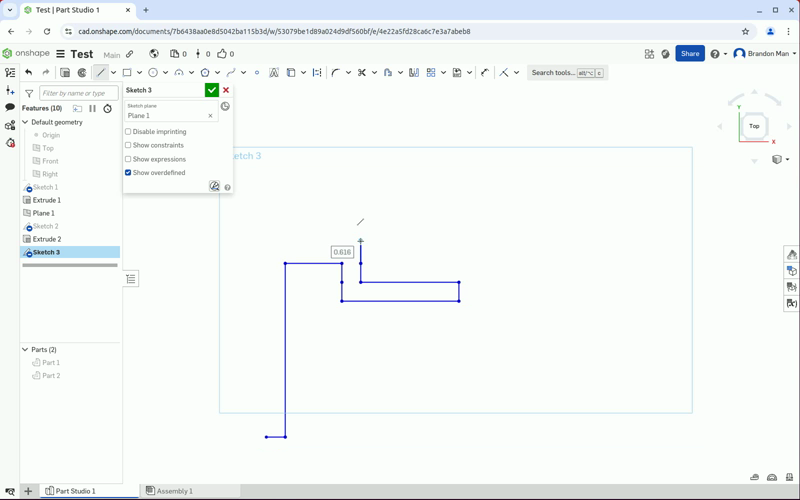
scroll(-6)
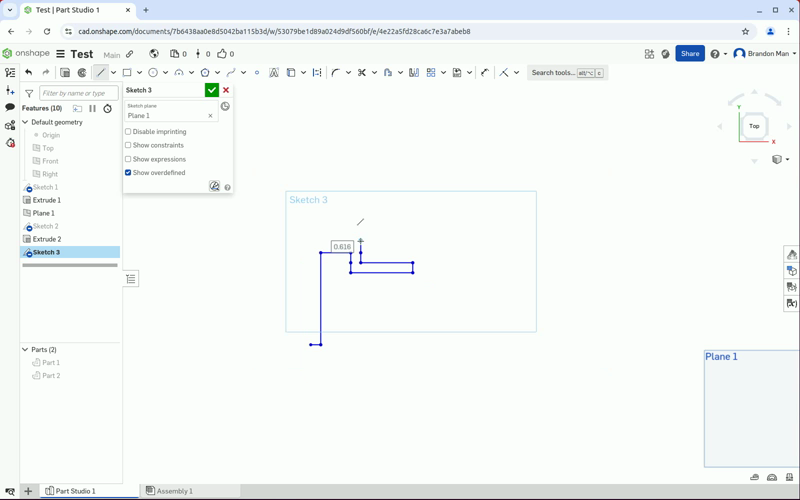
scroll(-6)
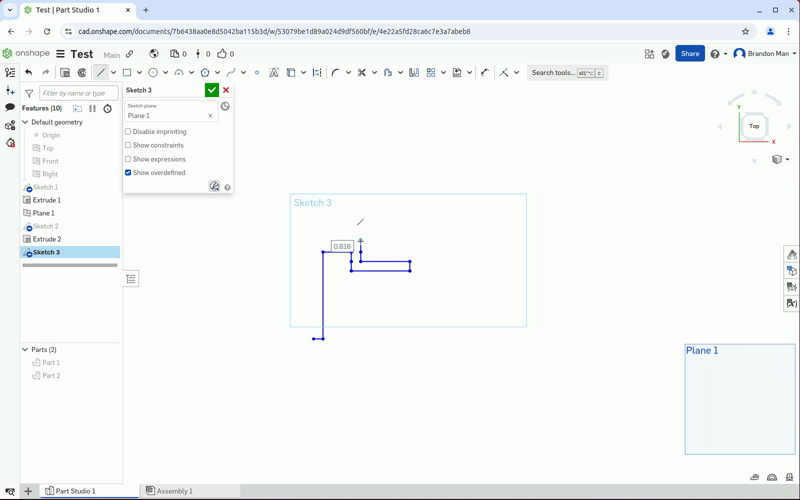
scroll(-6)
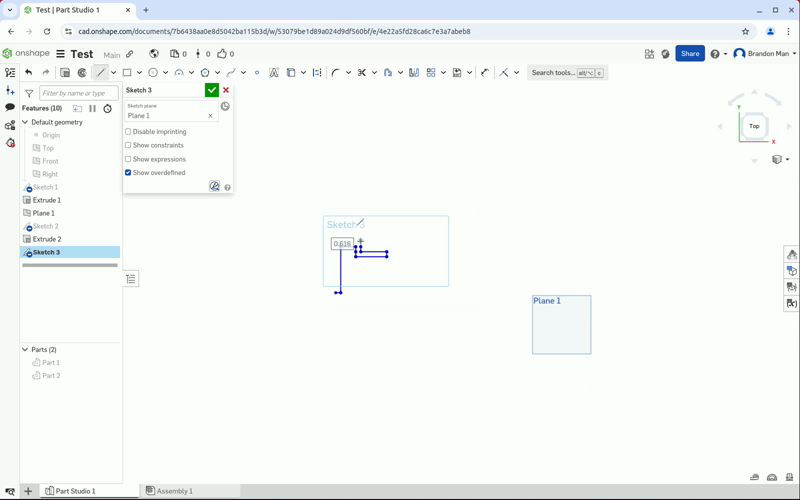
scroll(-6)
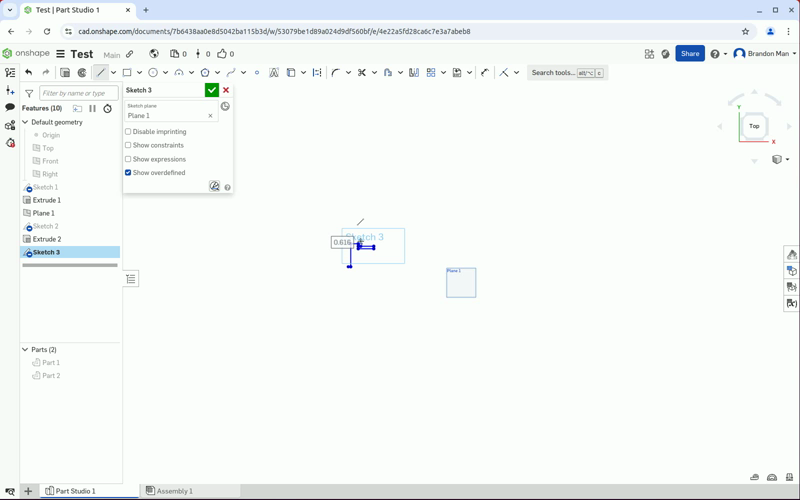
key_up(shift)
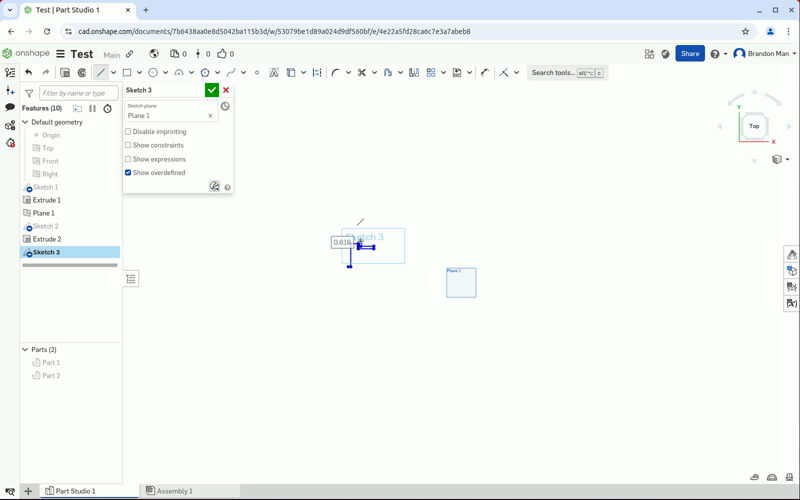
key_down(shift)
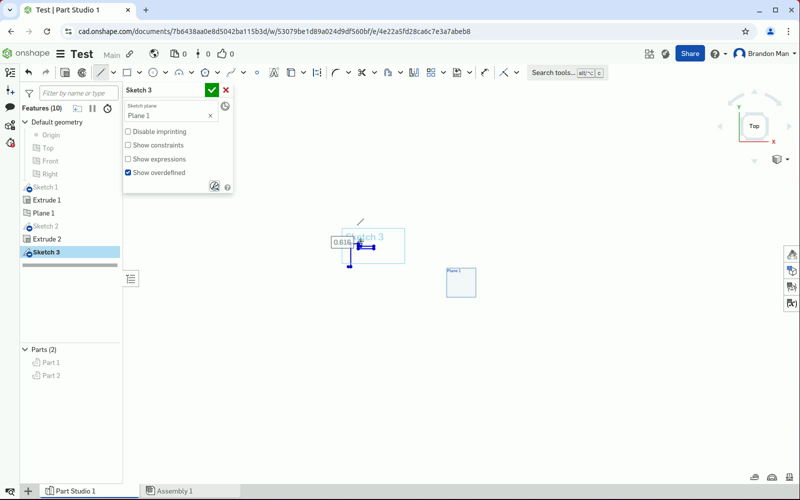
mouse_move(390, 240)
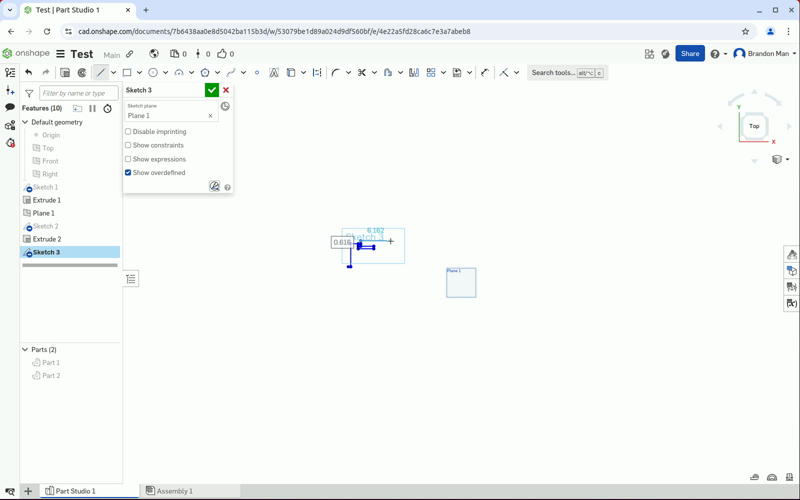
mouse_move(348, 240)
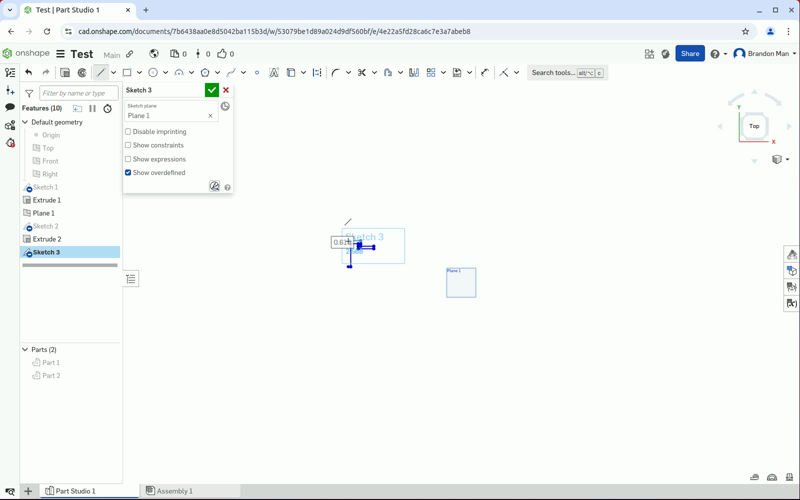
scroll(6)
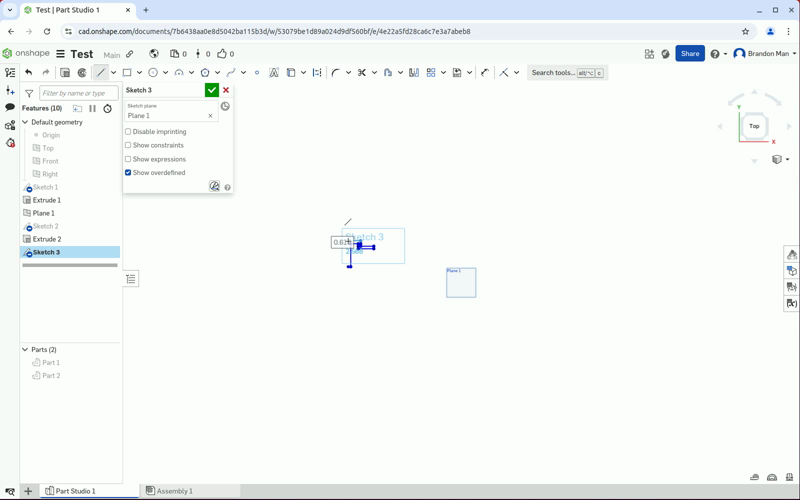
scroll(6)
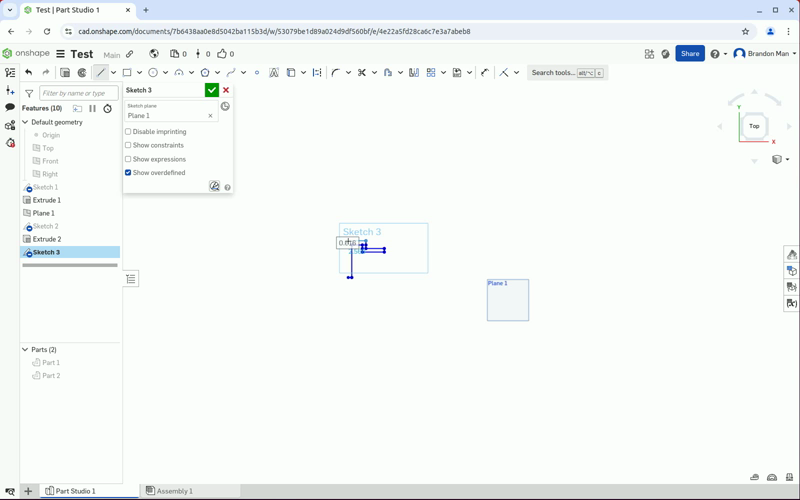
scroll(6)
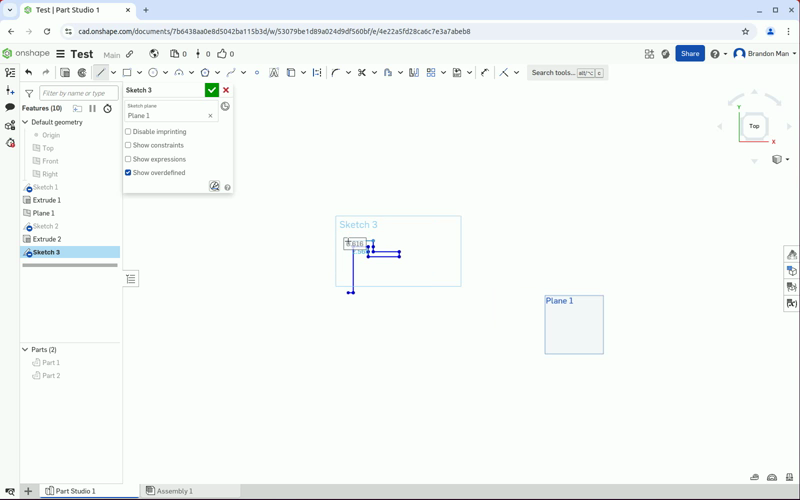
scroll(6)
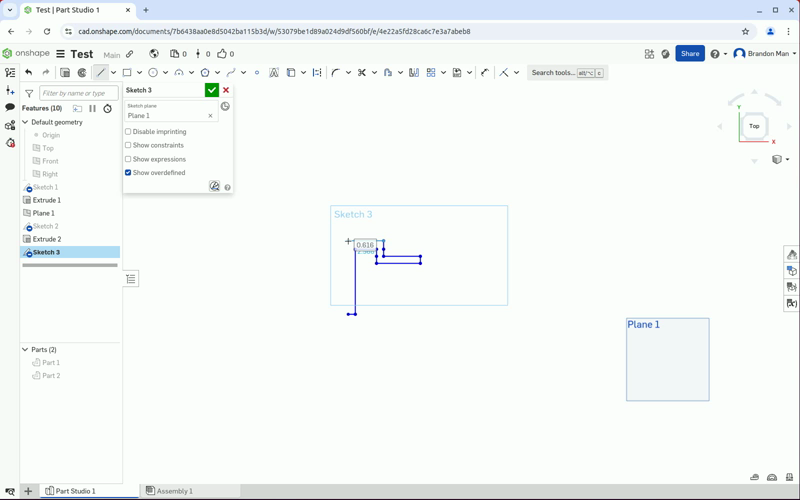
scroll(6)
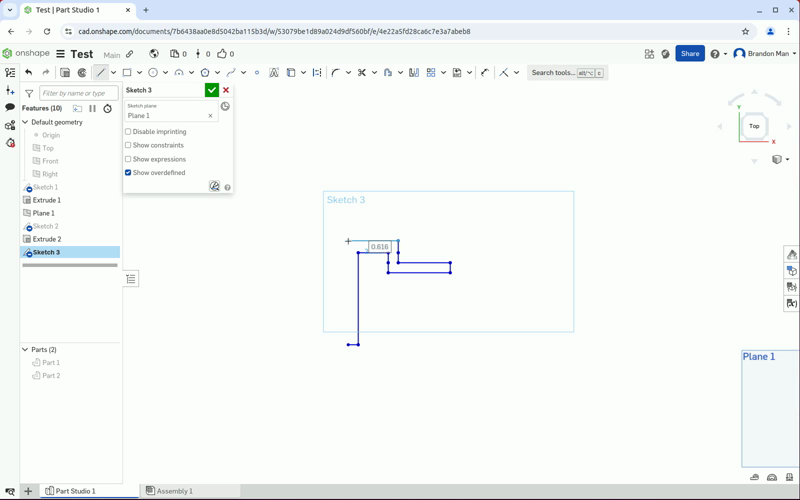
scroll(6)
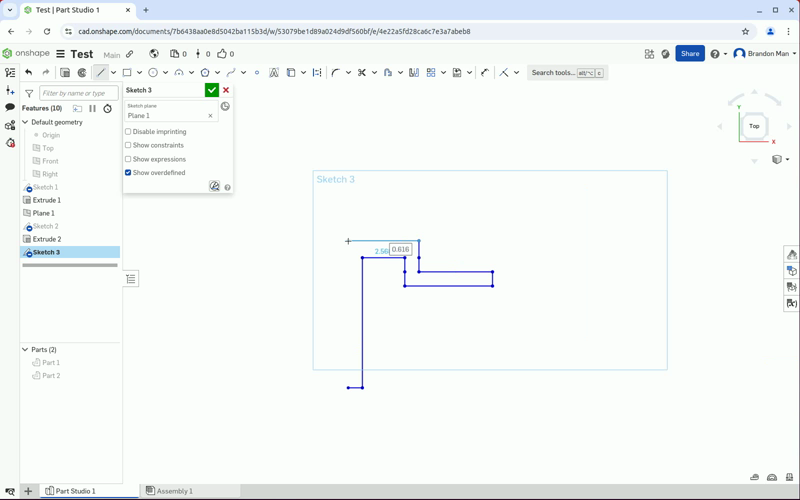
scroll(6)
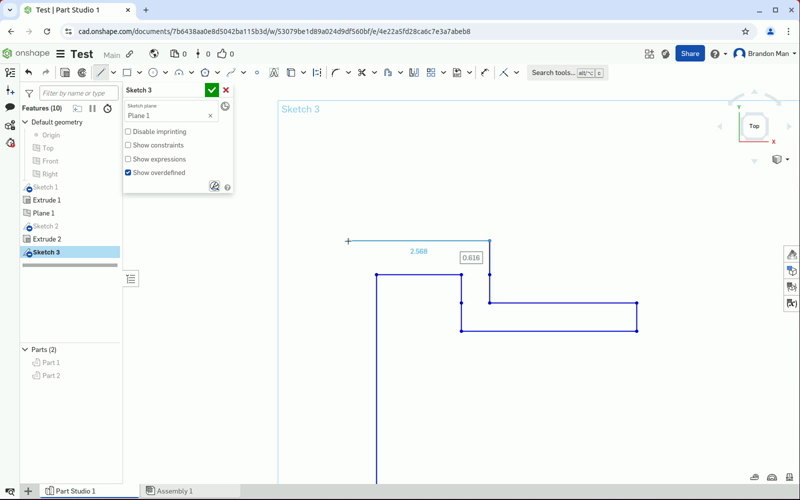
click(348, 240)
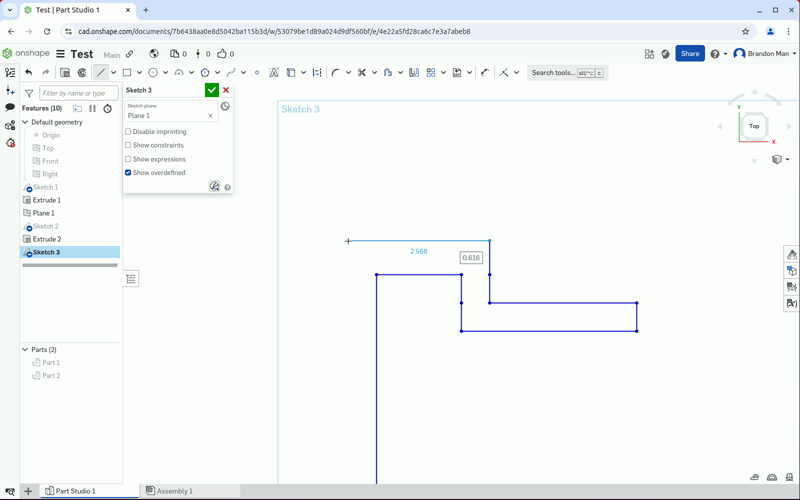
scroll(-6)
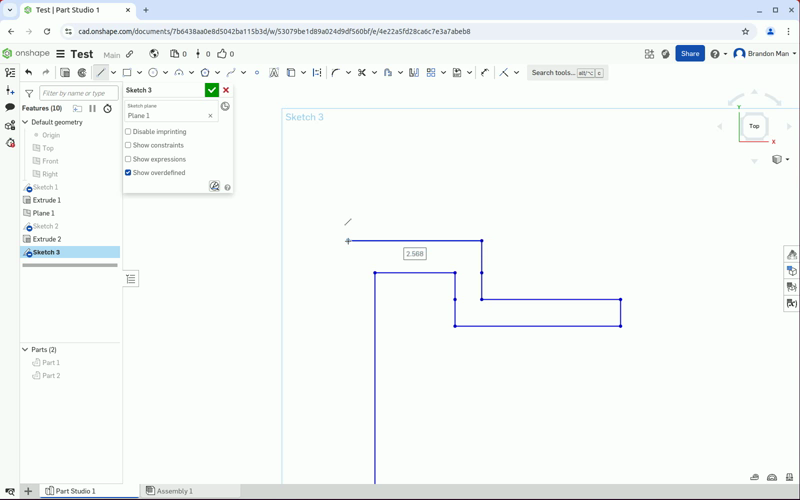
scroll(-6)
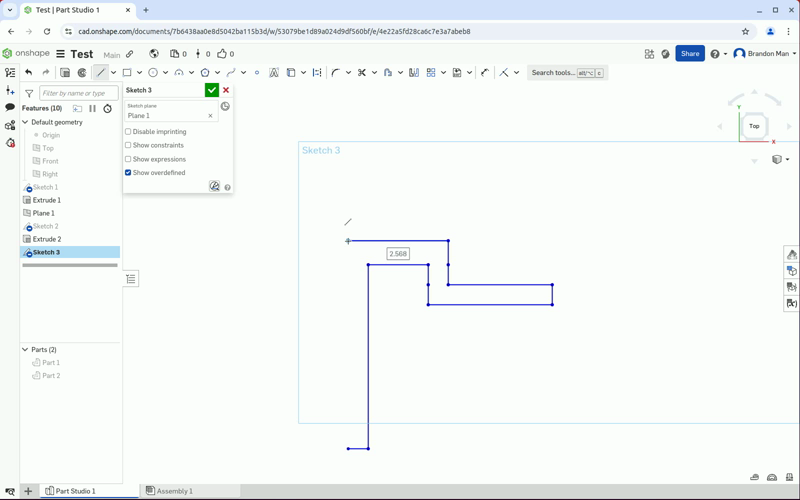
scroll(-6)
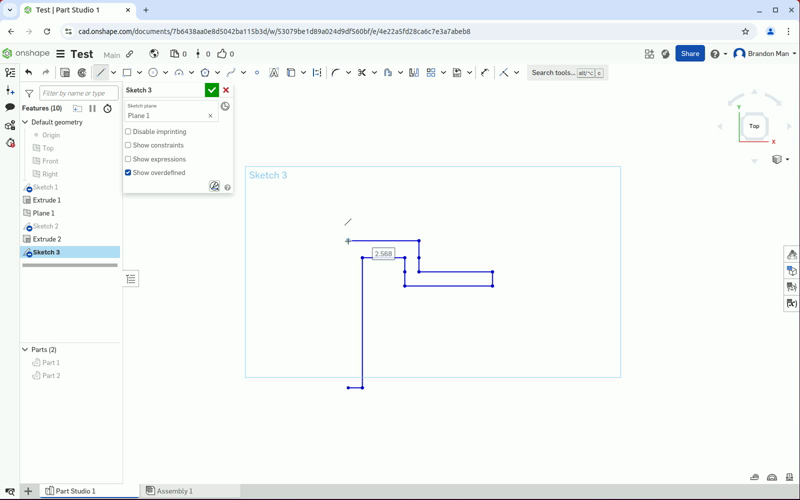
scroll(-6)
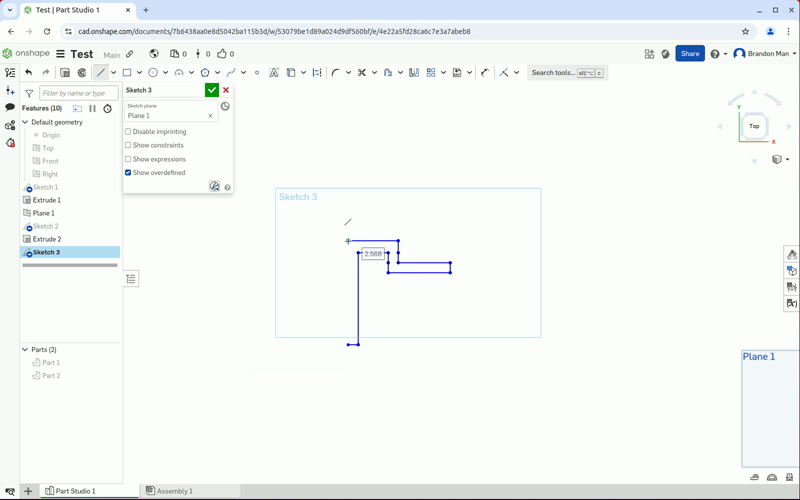
scroll(-6)
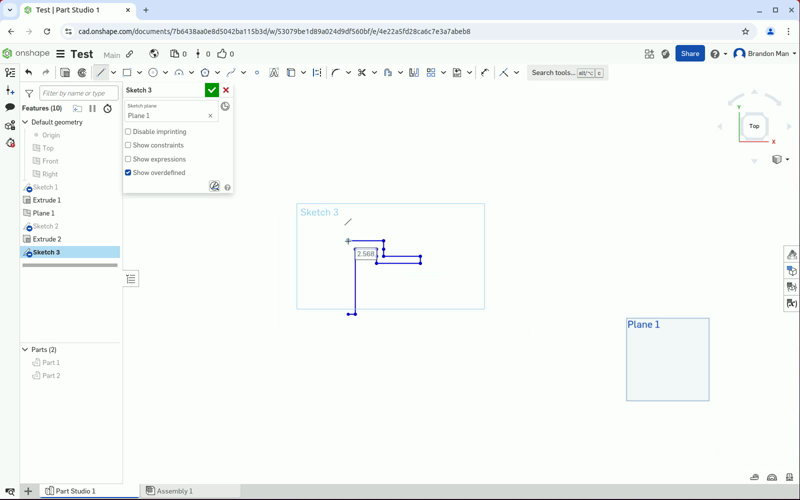
scroll(-6)
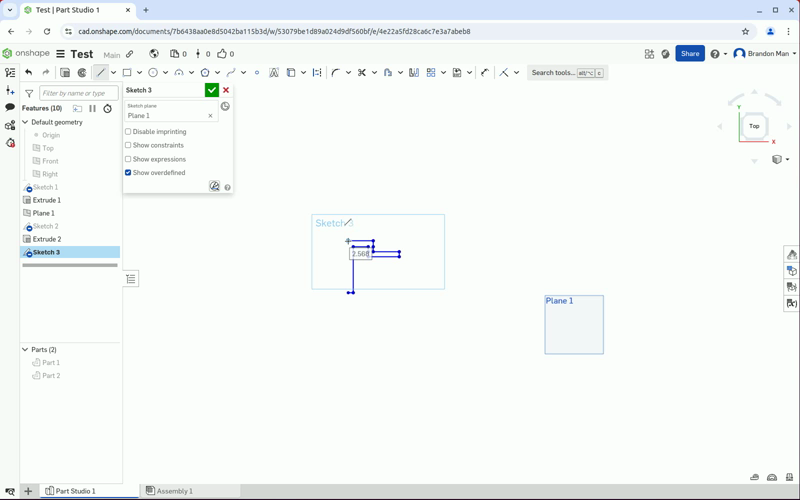
scroll(-6)
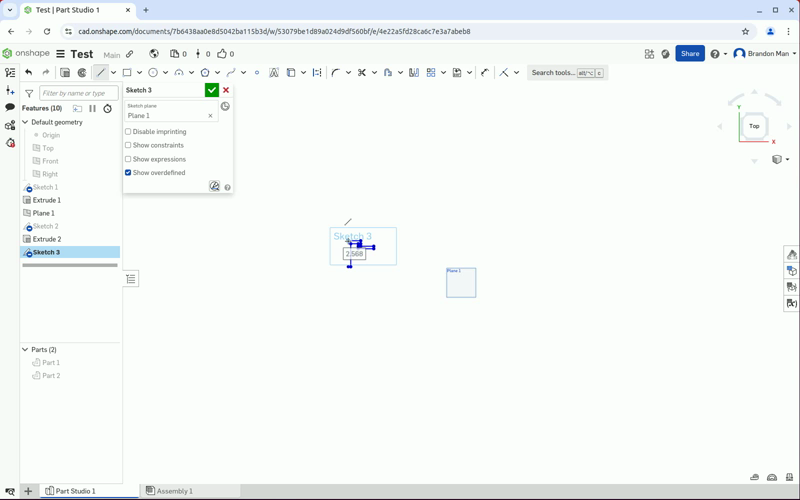
key_up(shift)
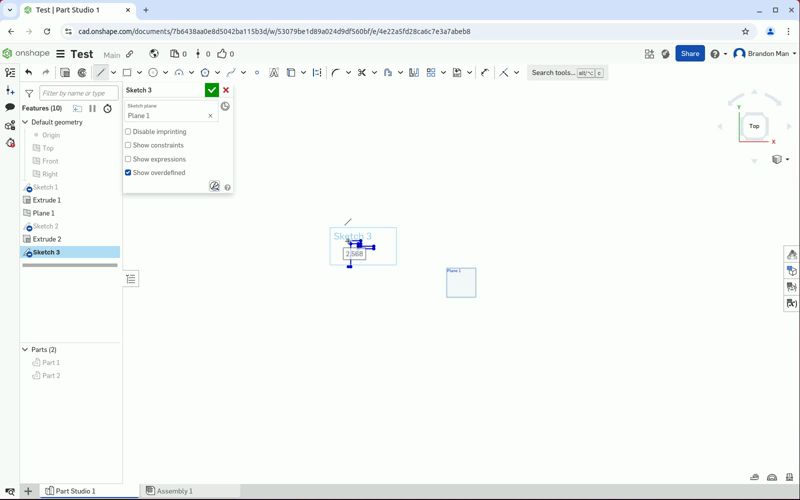
key_down(shift)
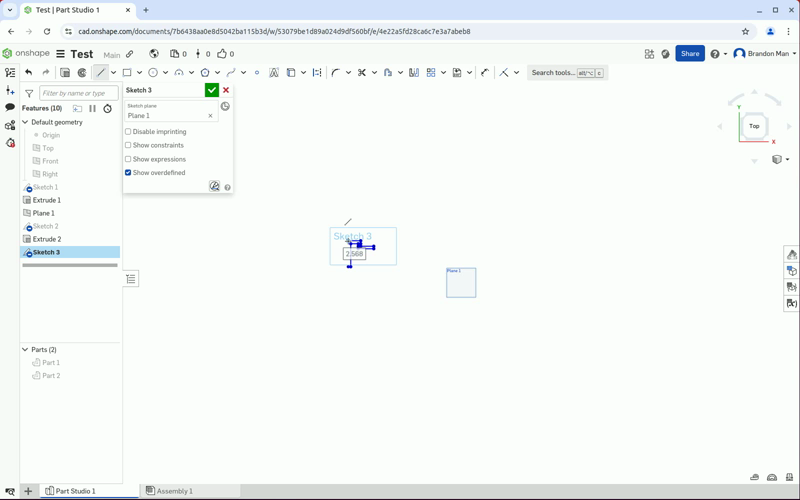
mouse_move(378, 240)
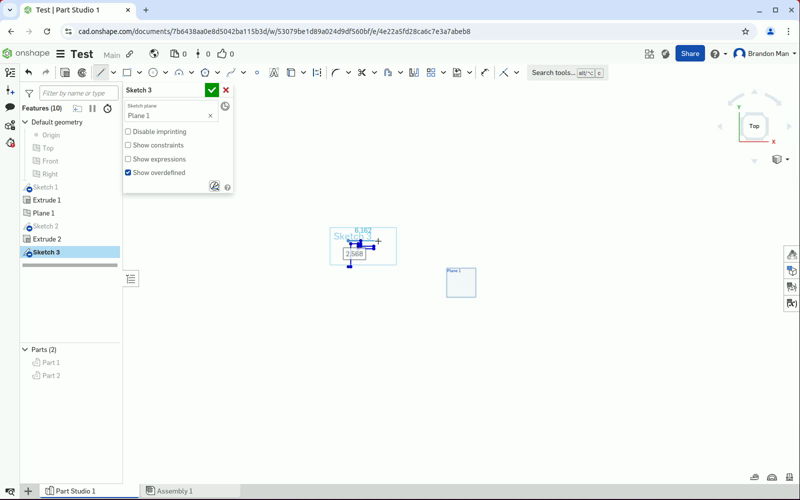
mouse_move(348, 243)
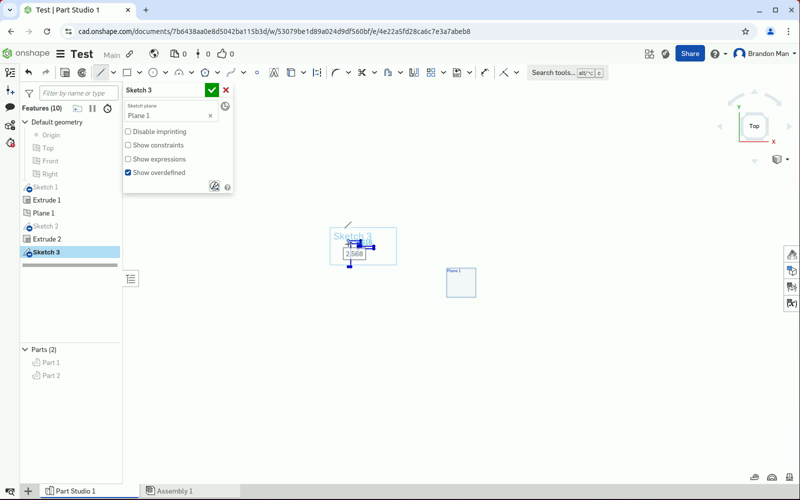
scroll(6)
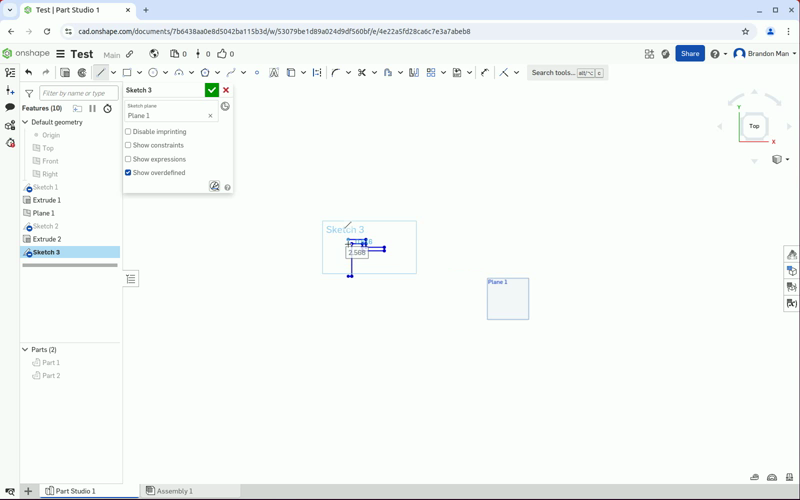
scroll(6)
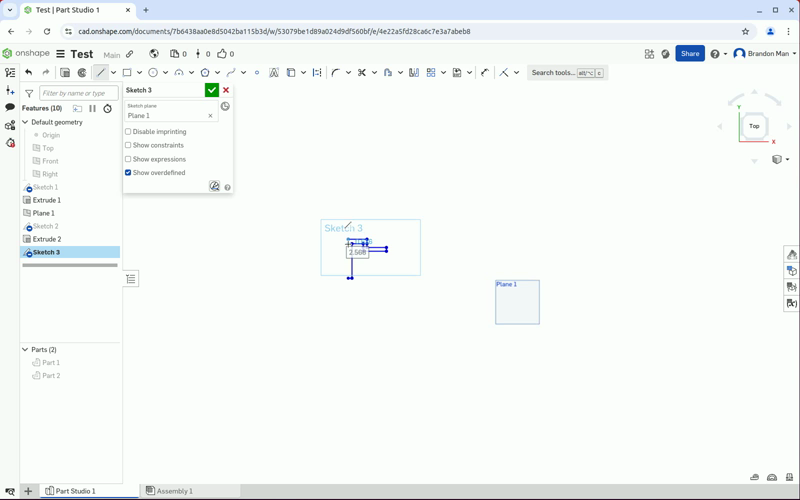
scroll(6)
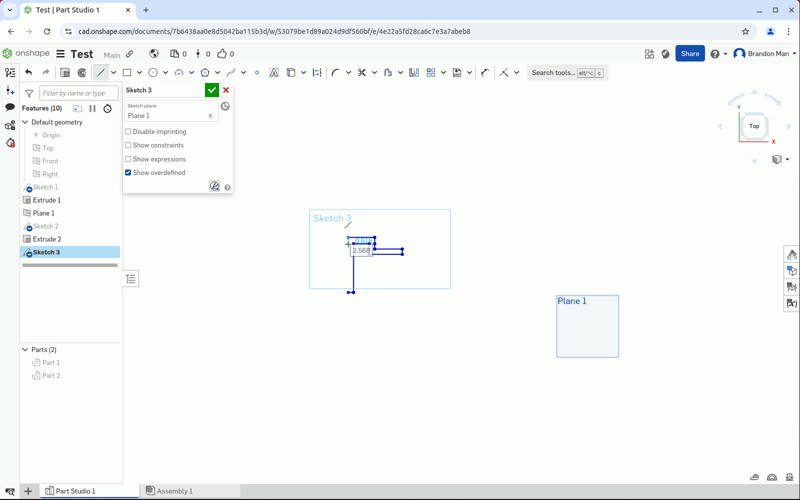
scroll(6)
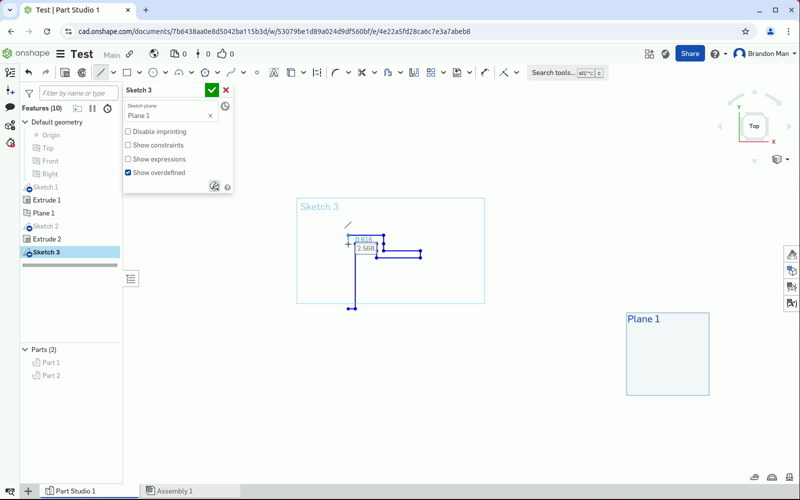
scroll(6)
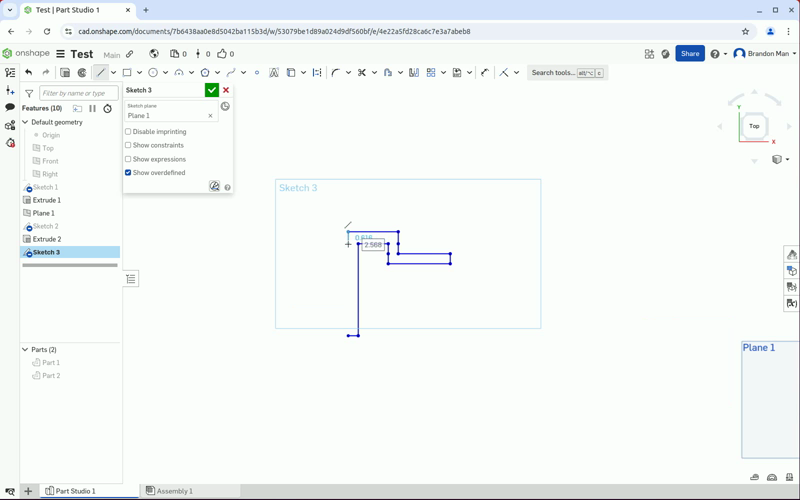
scroll(6)
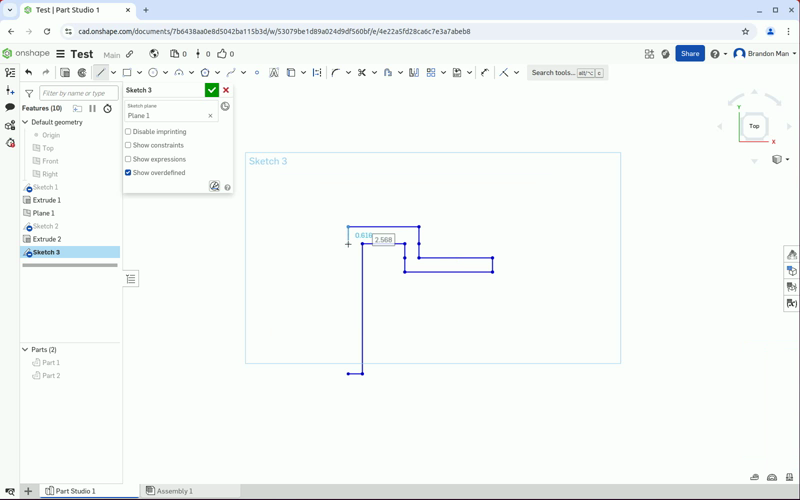
scroll(6)
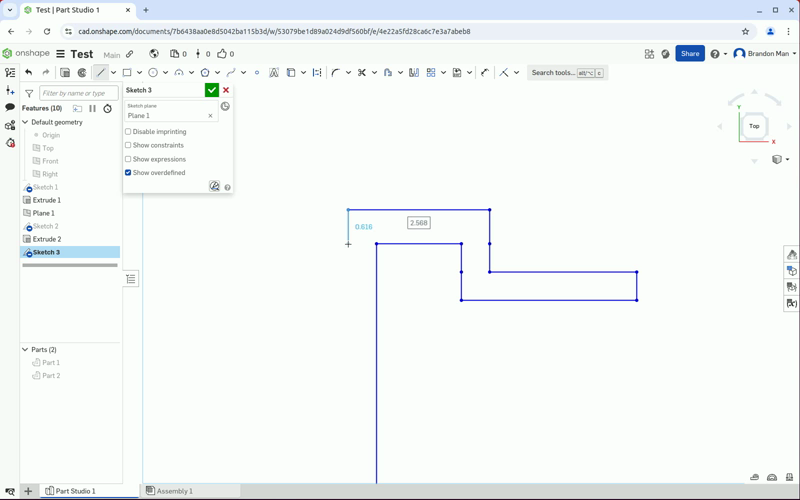
click(348, 243)
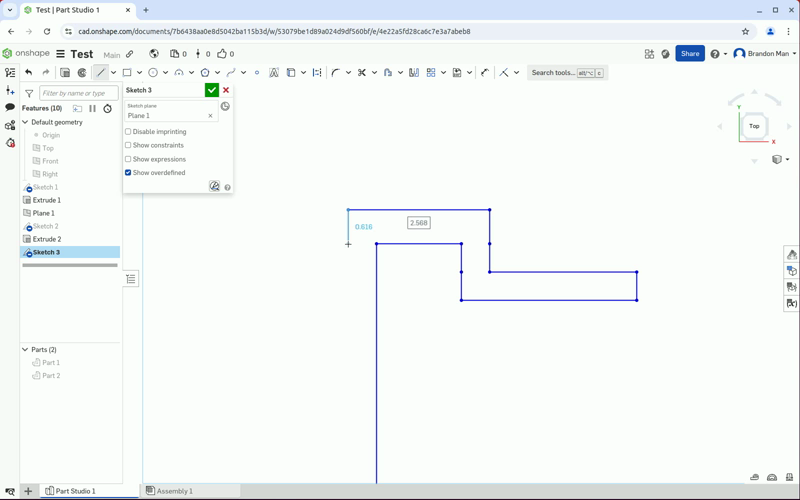
scroll(-6)
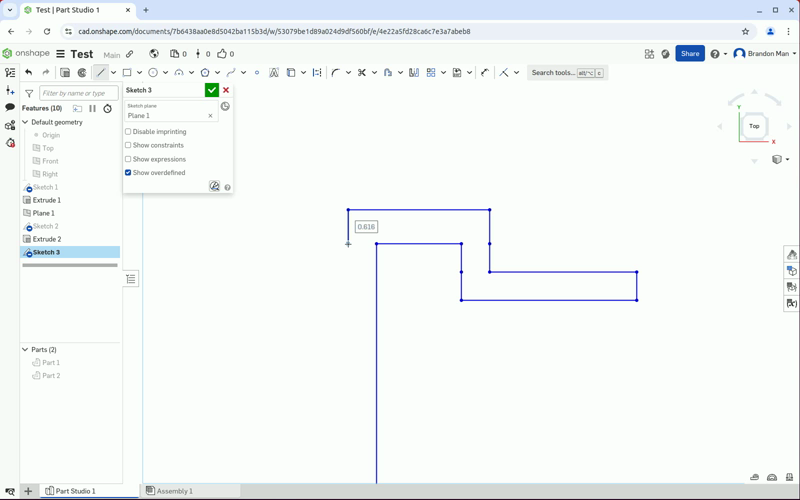
scroll(-6)
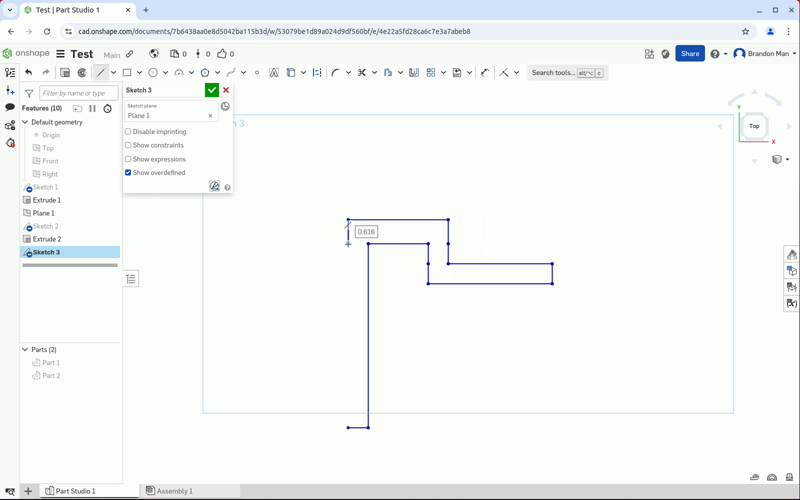
scroll(-6)
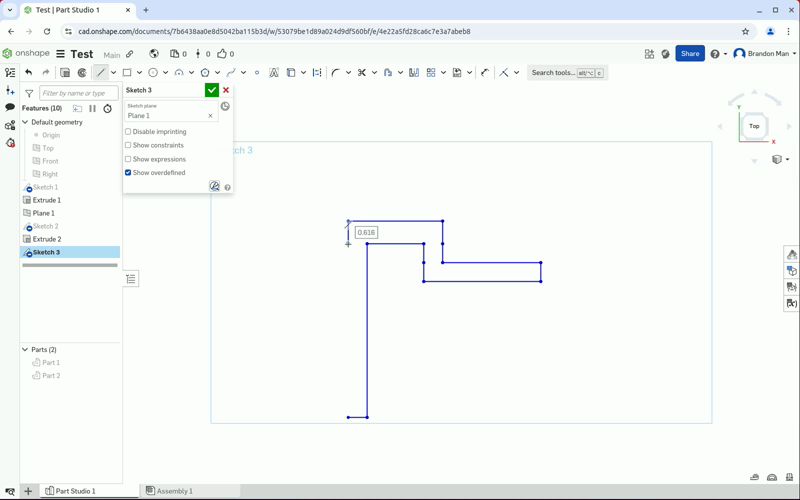
scroll(-6)
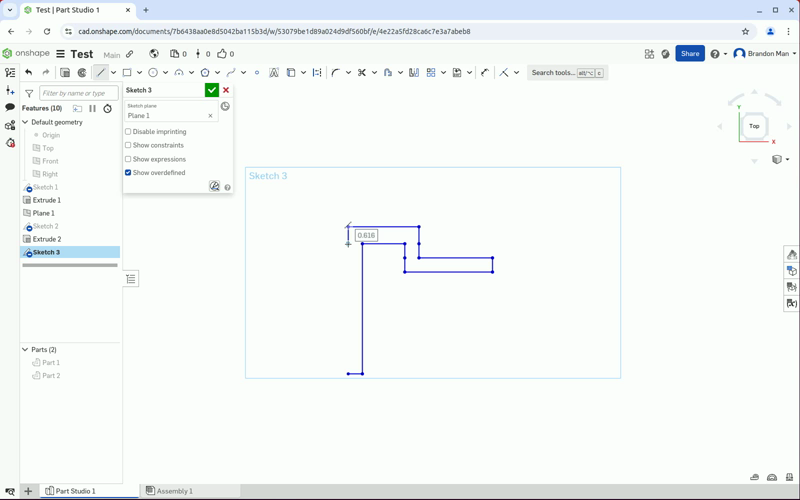
scroll(-6)
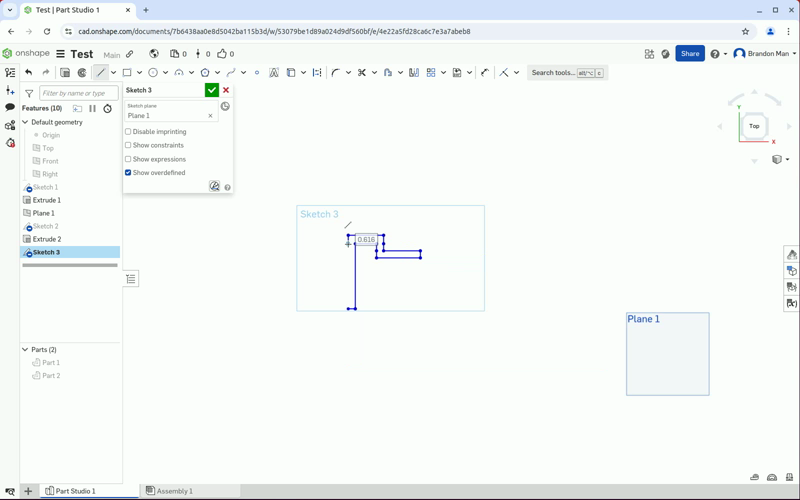
scroll(-6)
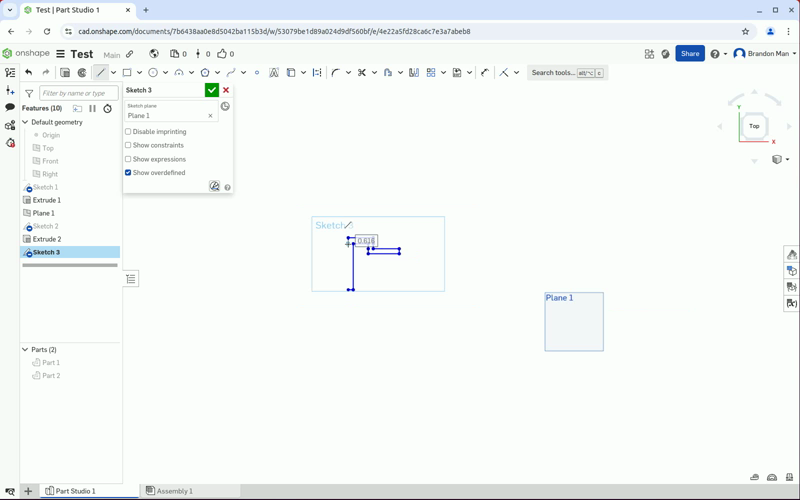
scroll(-6)
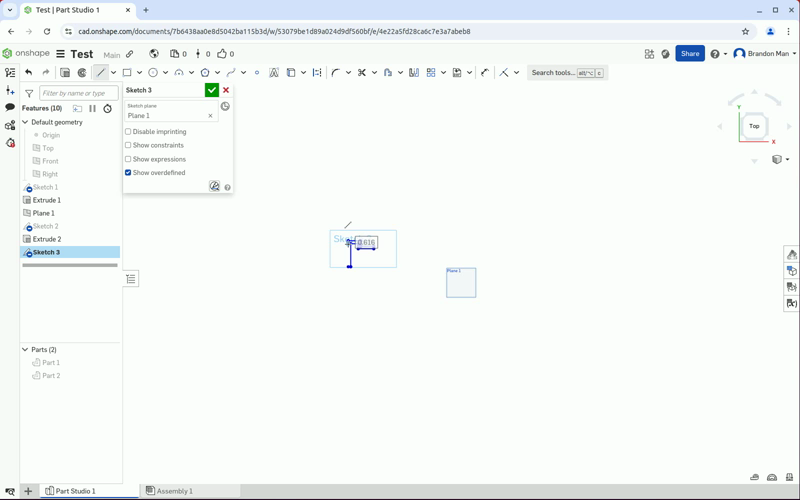
key_up(shift)
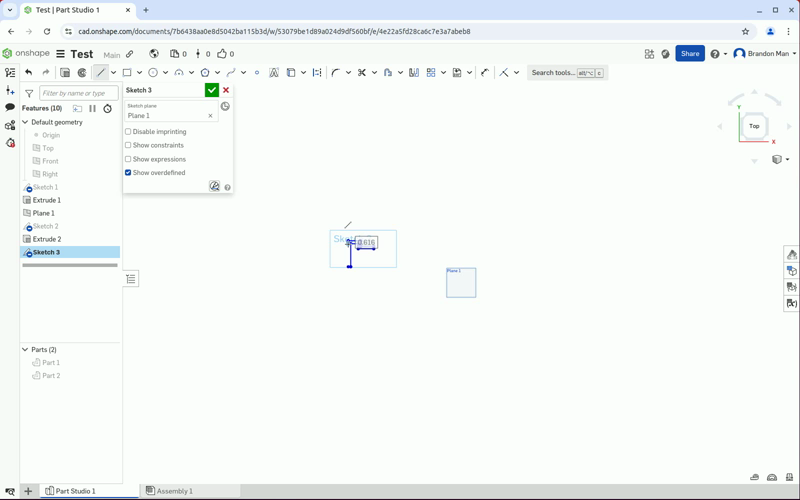
mouse_move(378, 243)
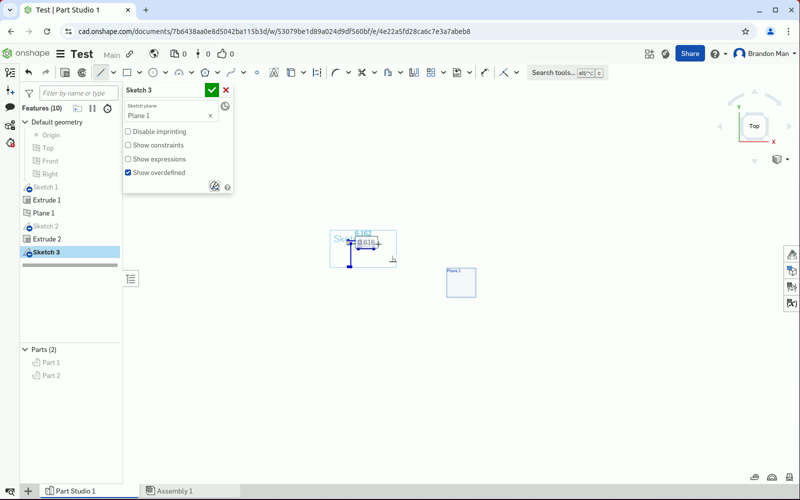
key_down(shift)
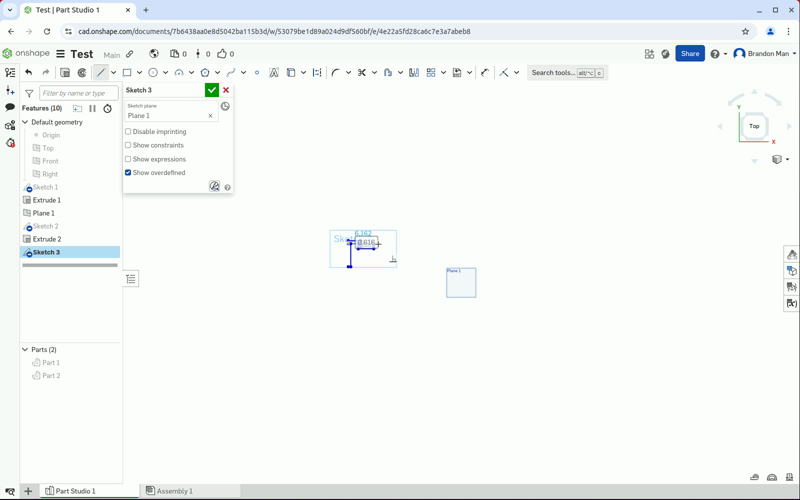
mouse_move(348, 266)
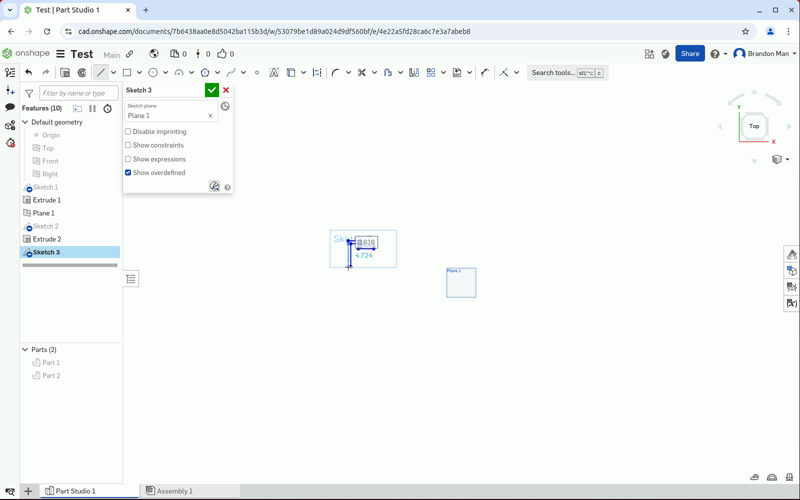
scroll(6)
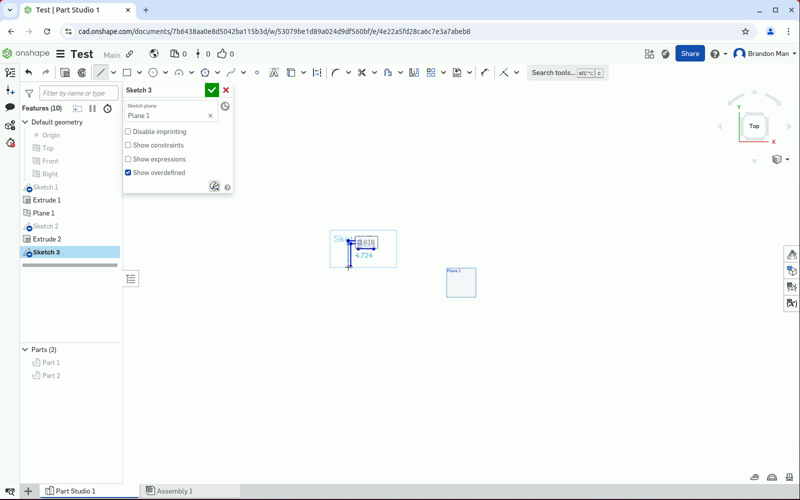
scroll(6)
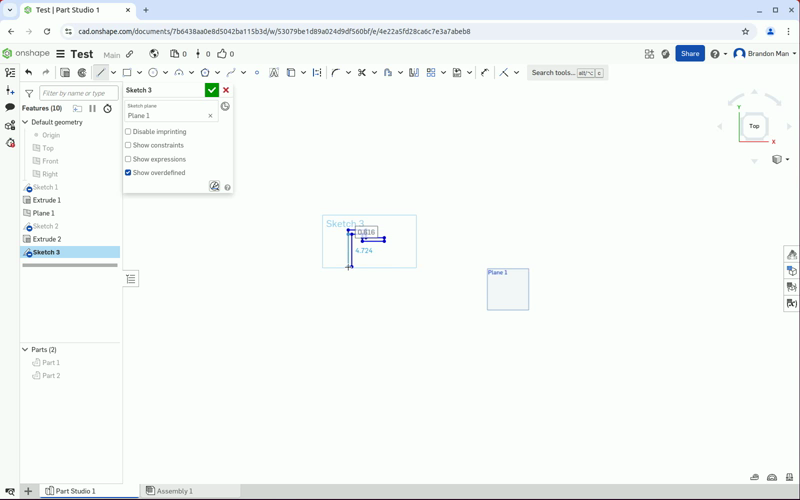
scroll(6)
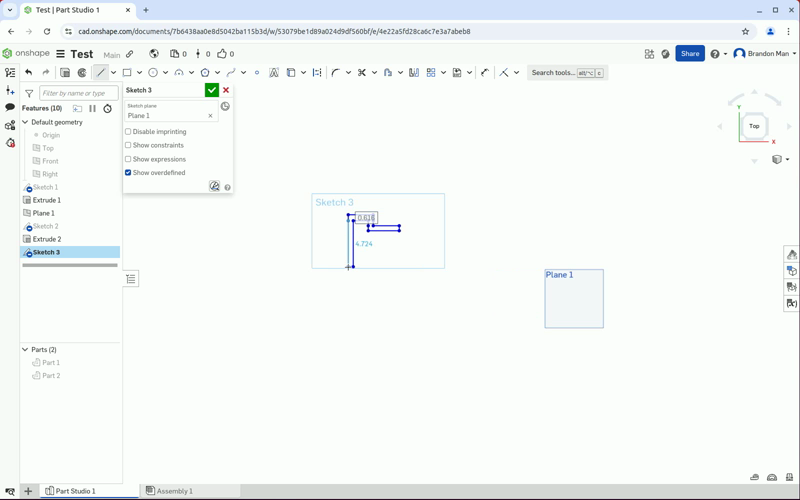
scroll(6)
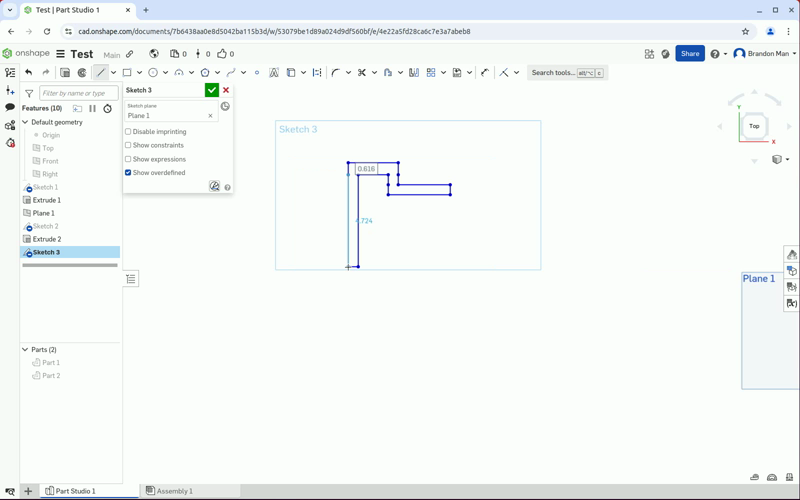
scroll(6)
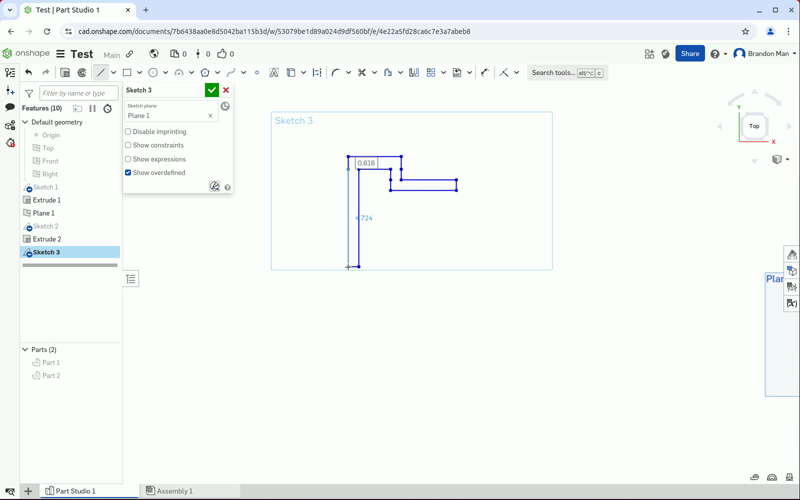
scroll(6)
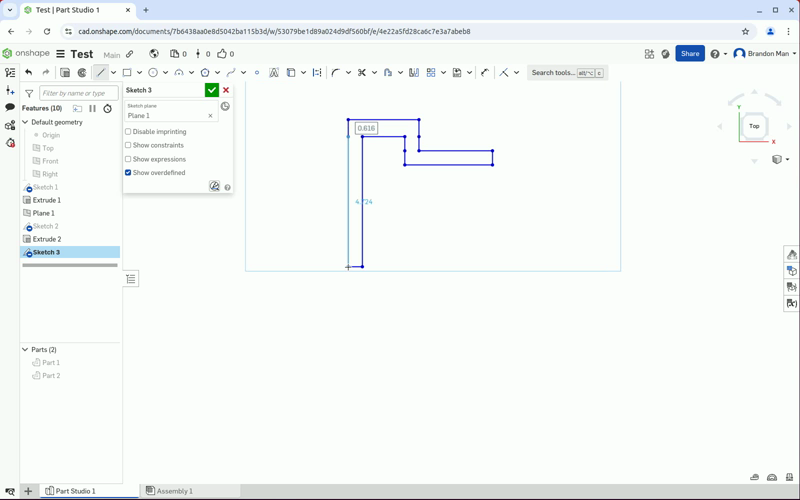
scroll(6)
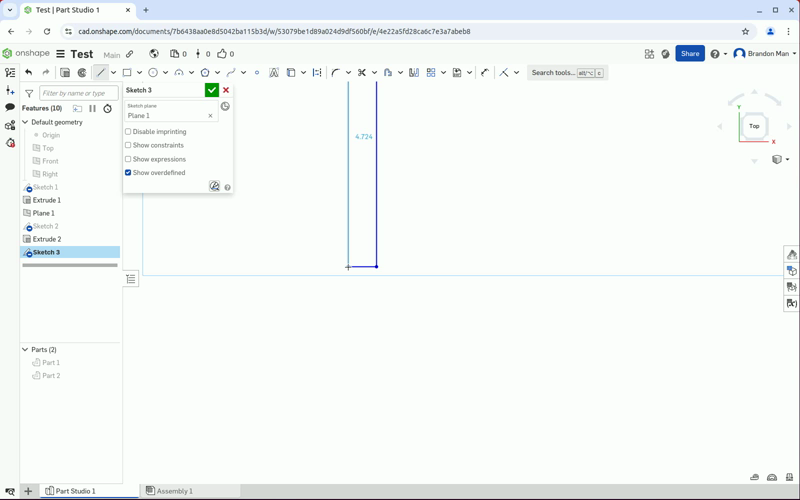
key_up(shift)
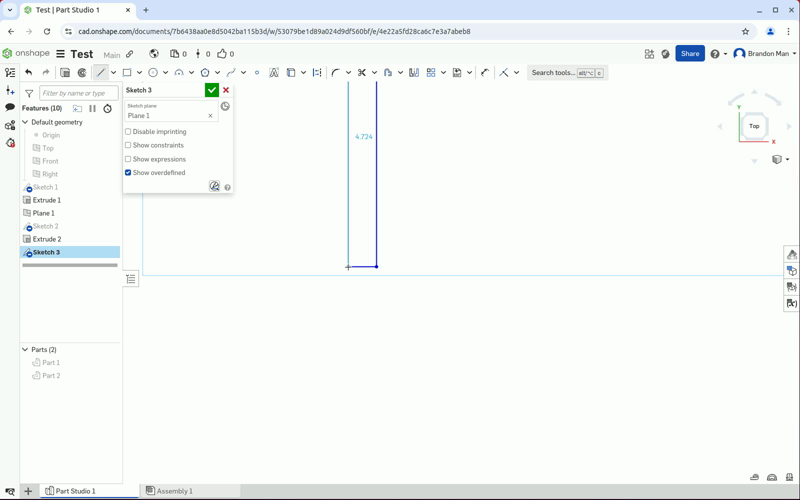
click(348, 266)
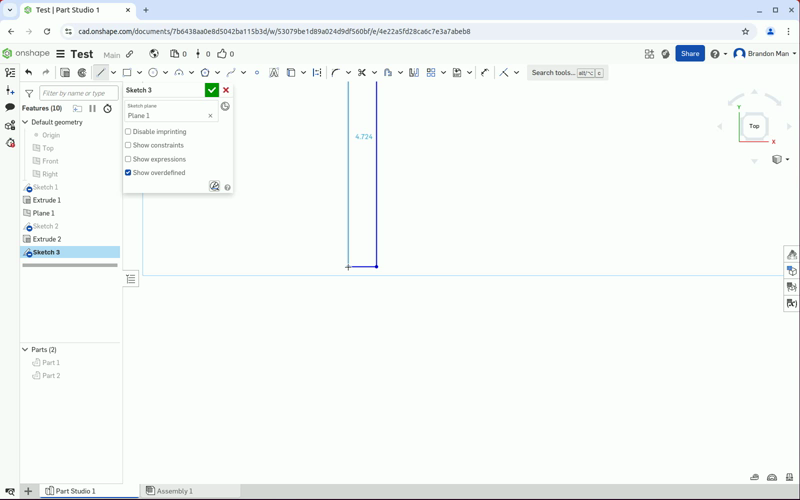
scroll(-6)
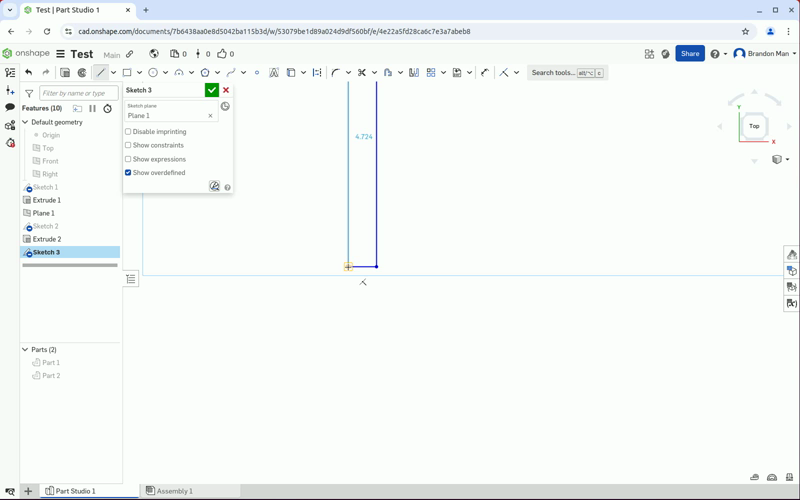
scroll(-6)
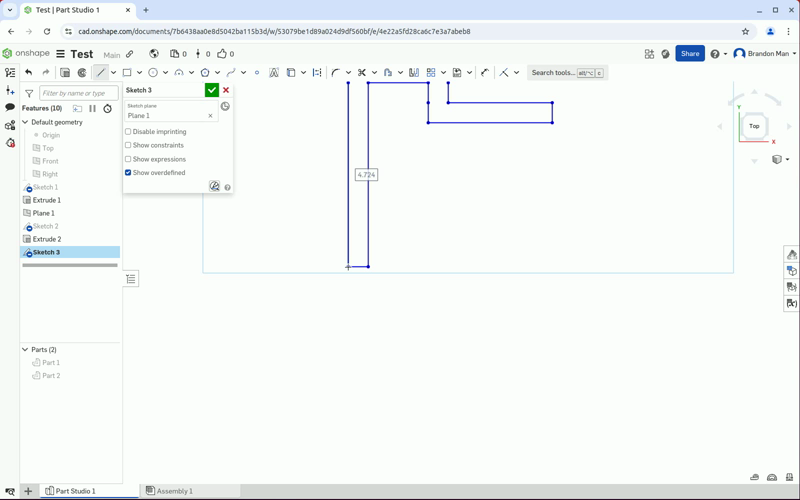
scroll(-6)
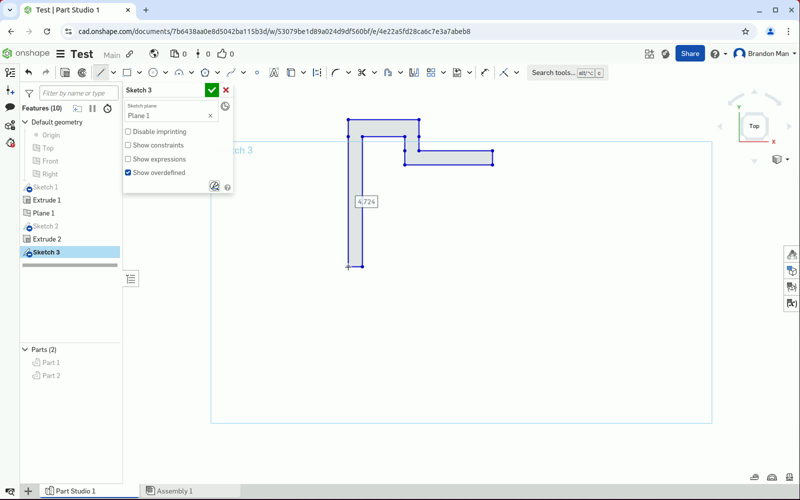
scroll(-6)
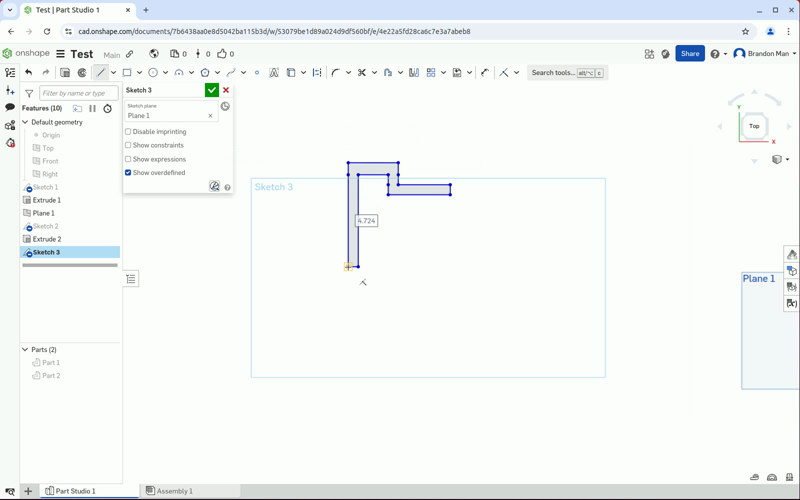
scroll(-6)
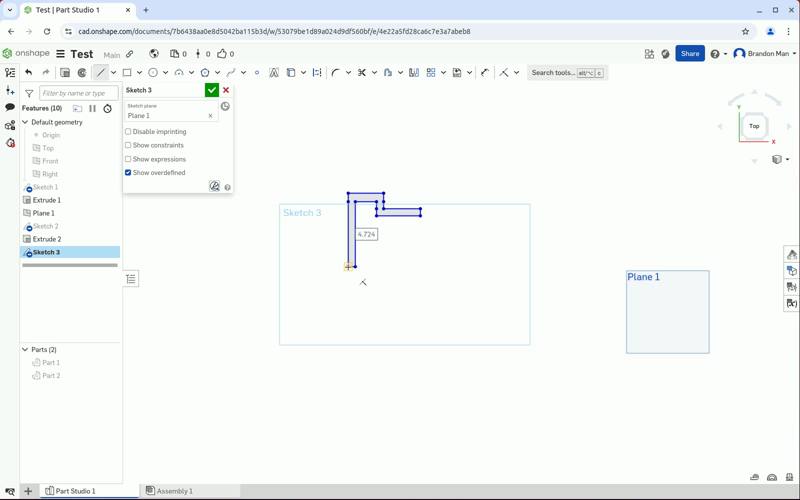
scroll(-6)
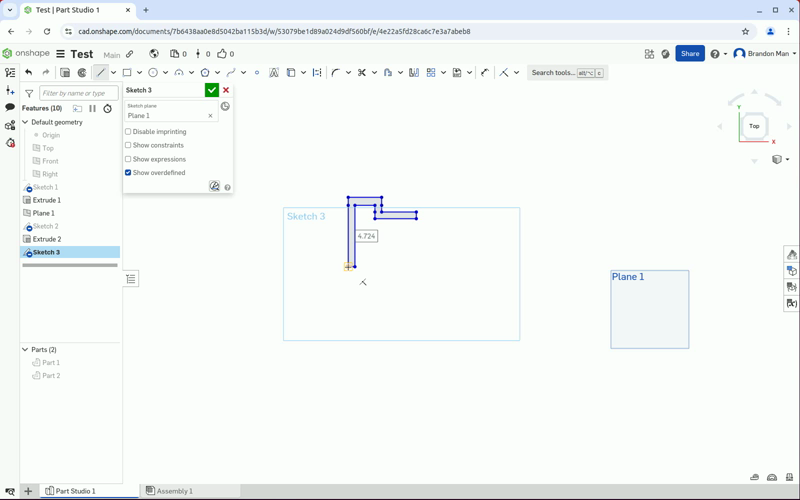
scroll(-6)
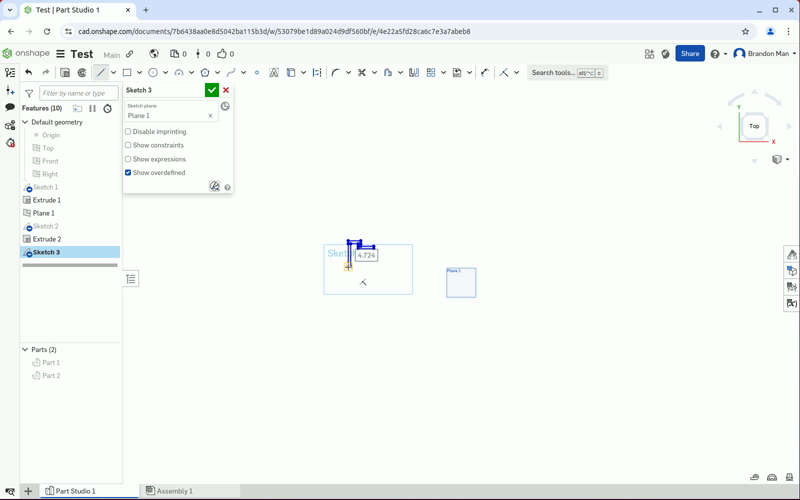
key(esc)
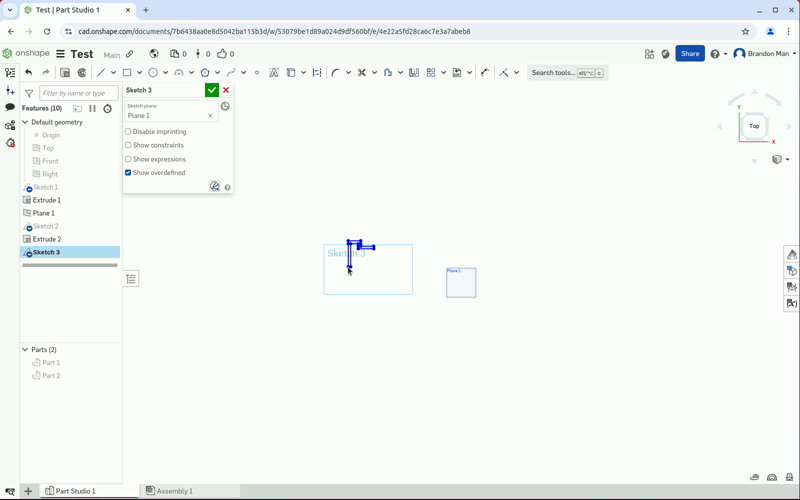
mouse_move(350, 259)
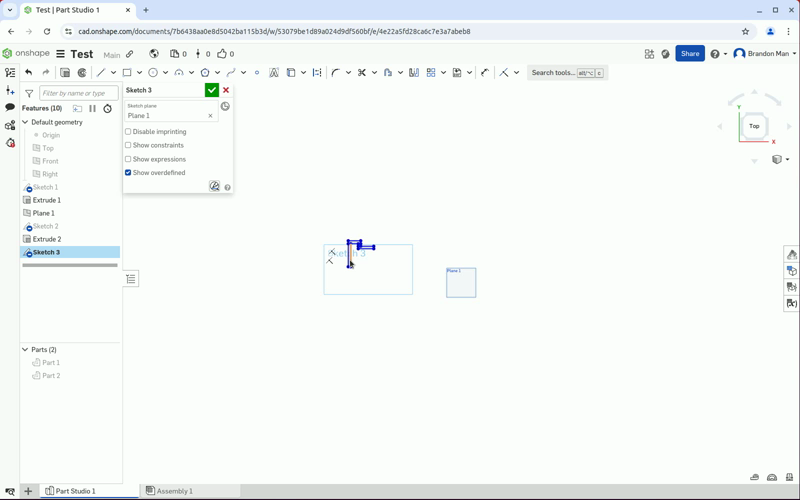
scroll(6)
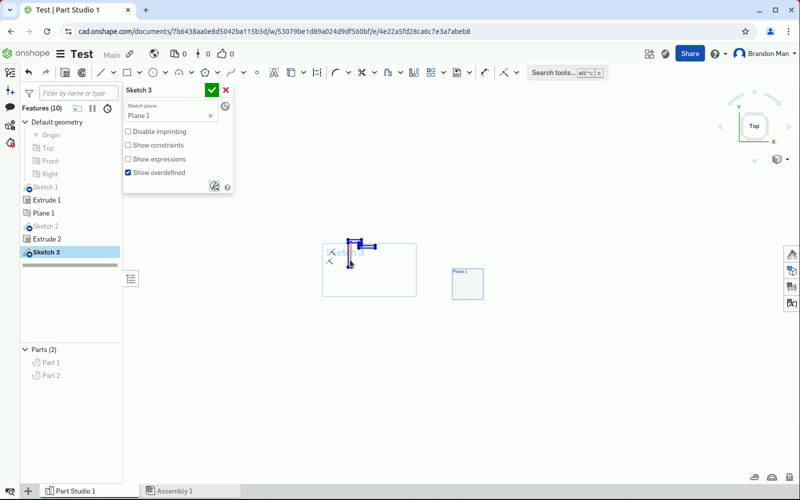
scroll(6)
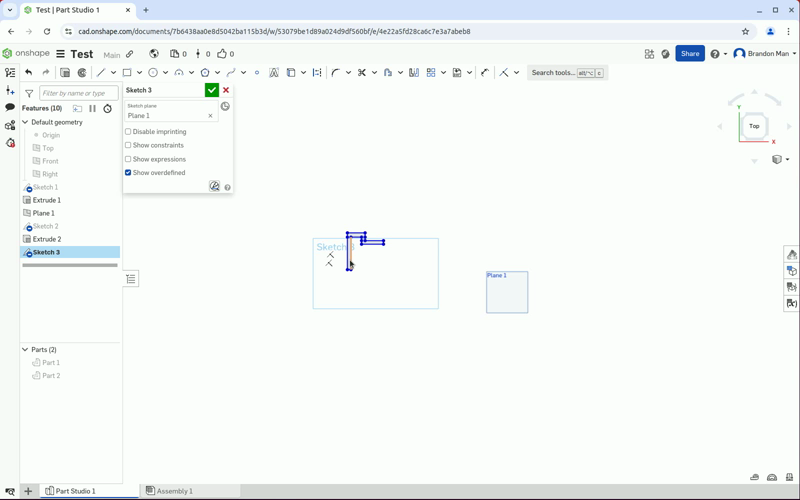
scroll(6)
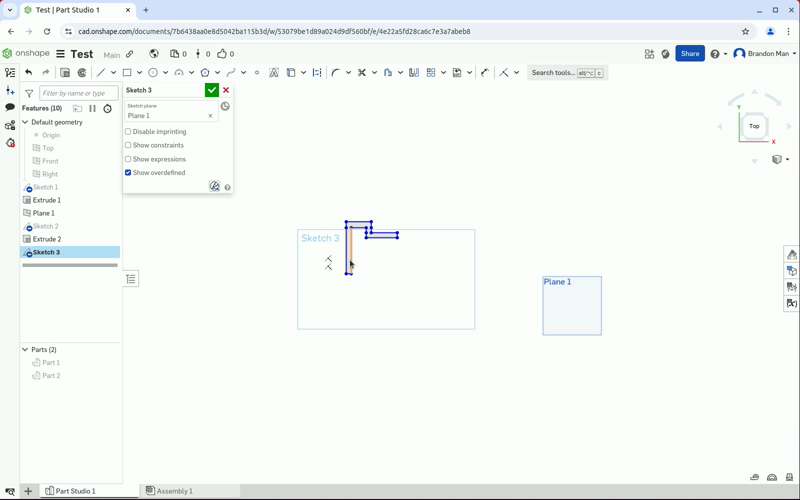
scroll(6)
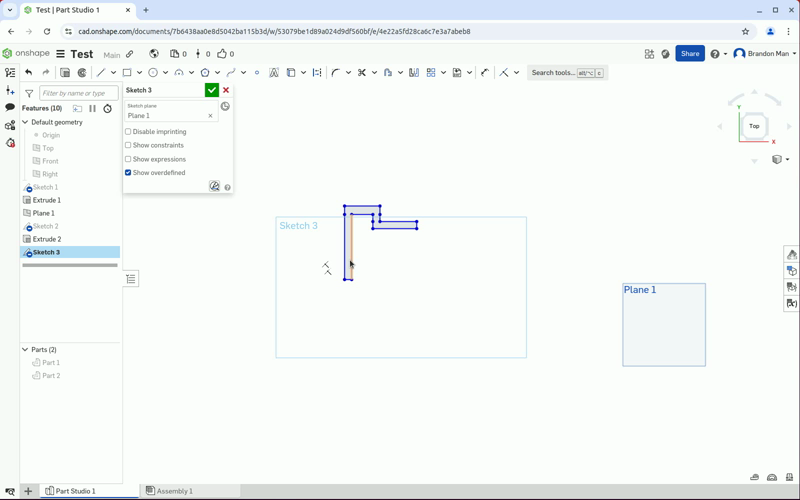
scroll(6)
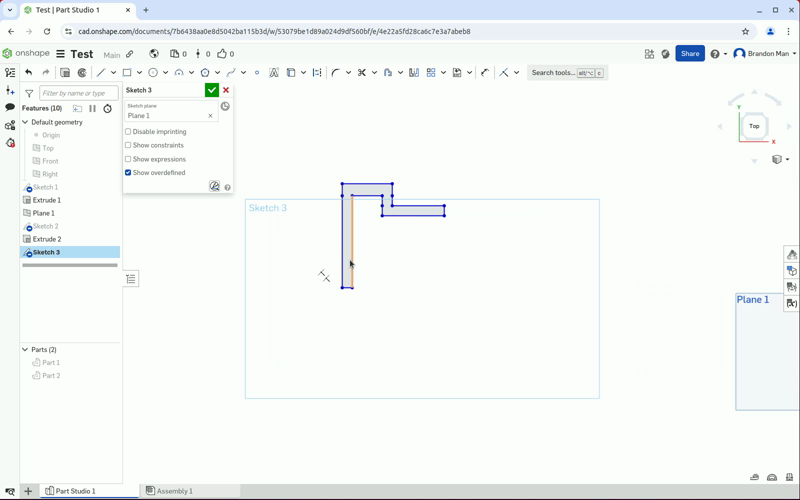
scroll(6)
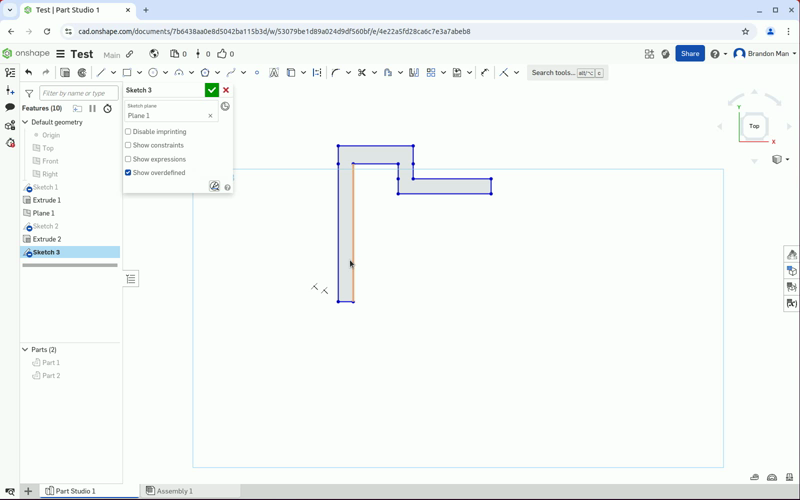
scroll(6)
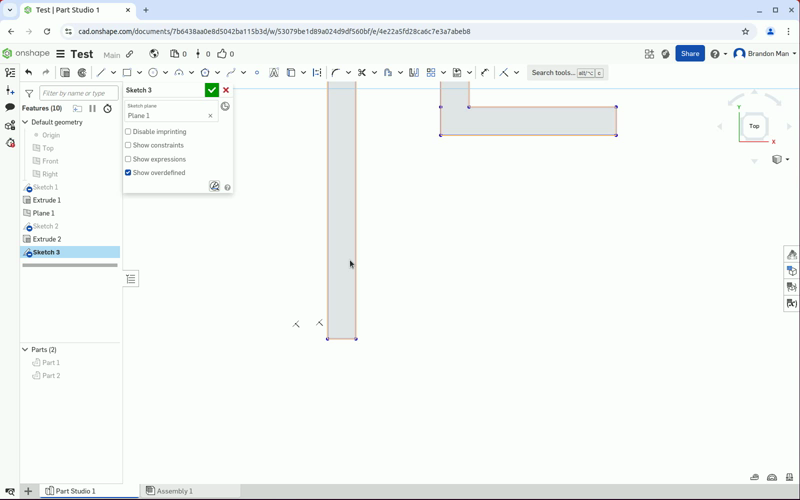
click(350, 259)
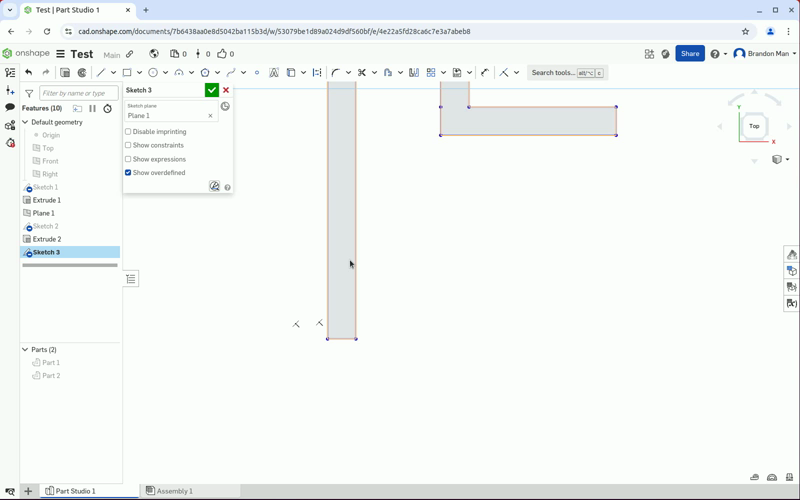
scroll(-6)
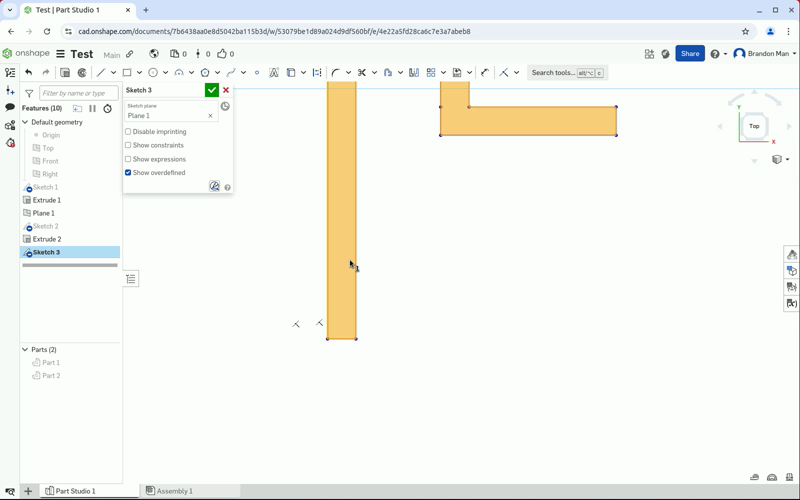
scroll(-6)
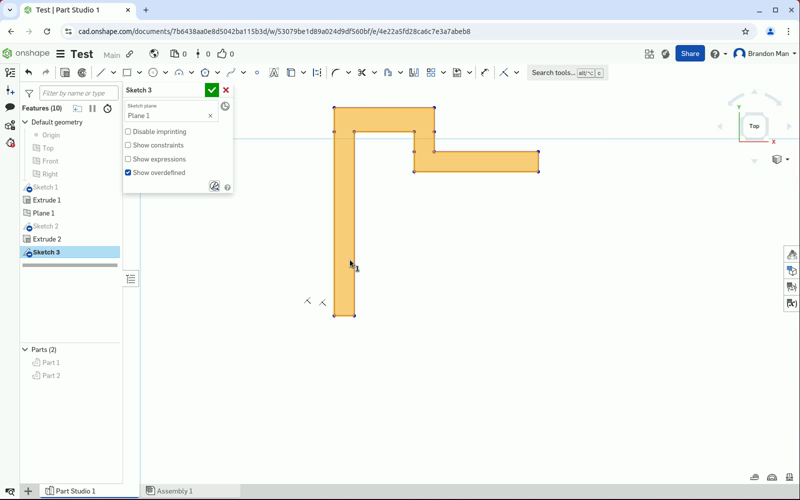
scroll(-6)
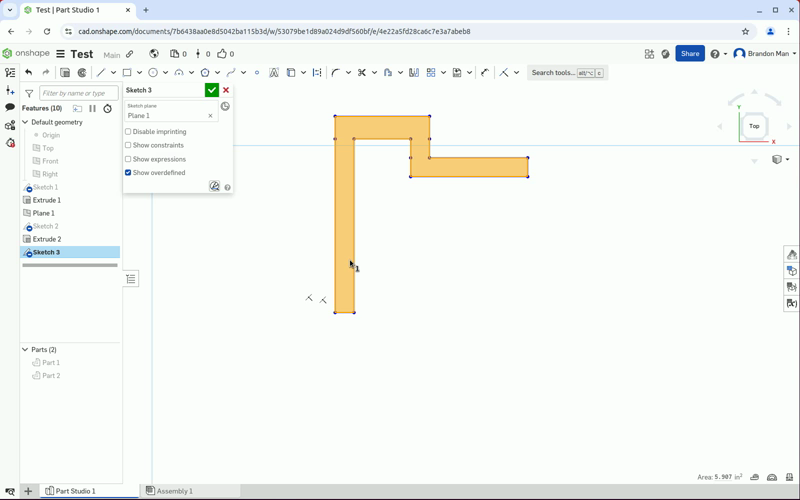
scroll(-6)
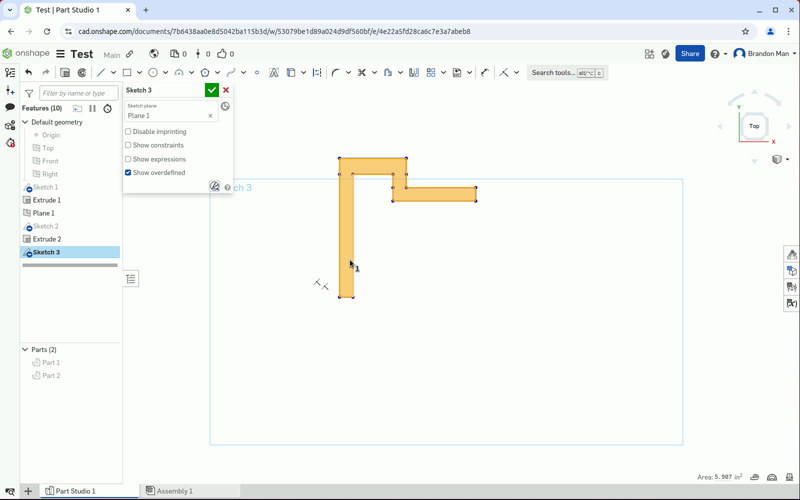
scroll(-6)
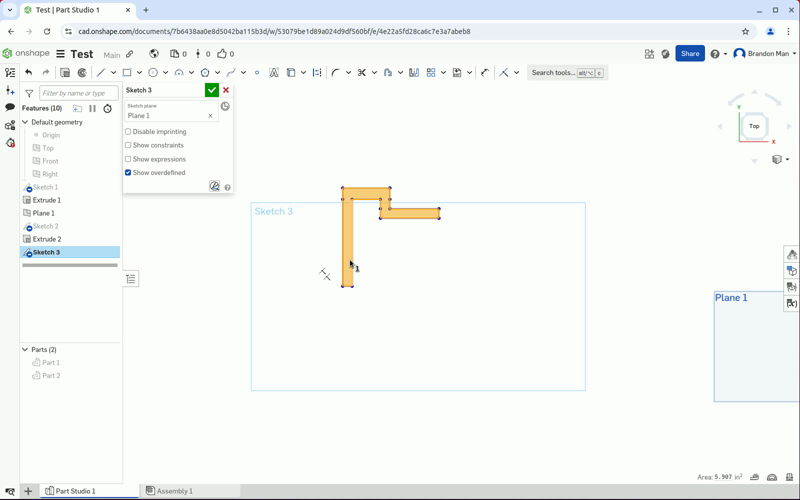
scroll(-6)
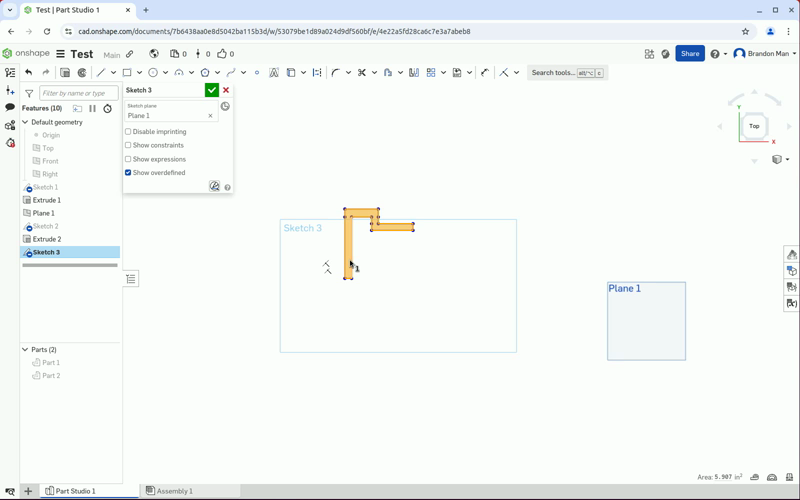
scroll(-6)
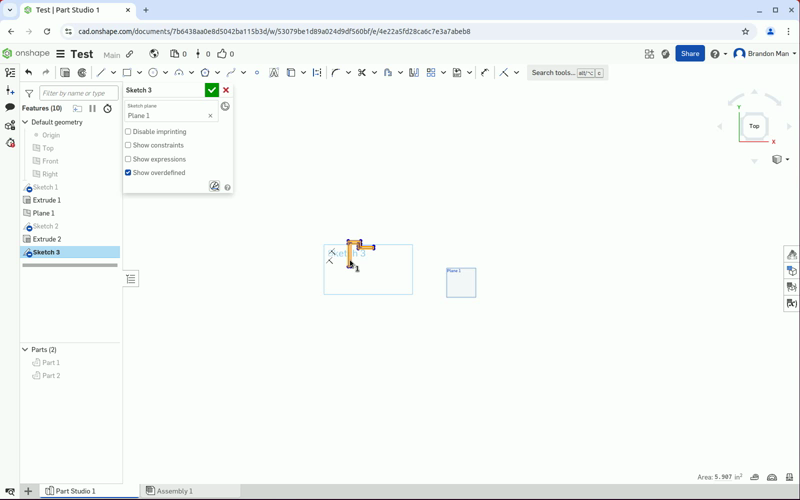
mouse_move(73, 352)
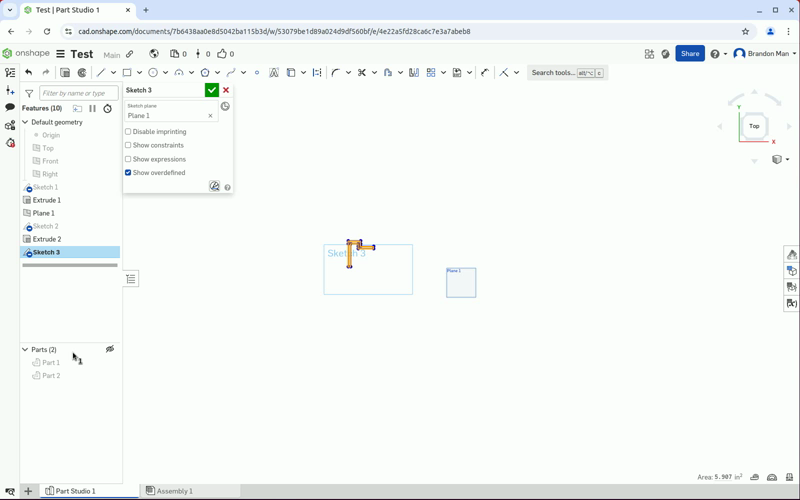
key(shift+y)
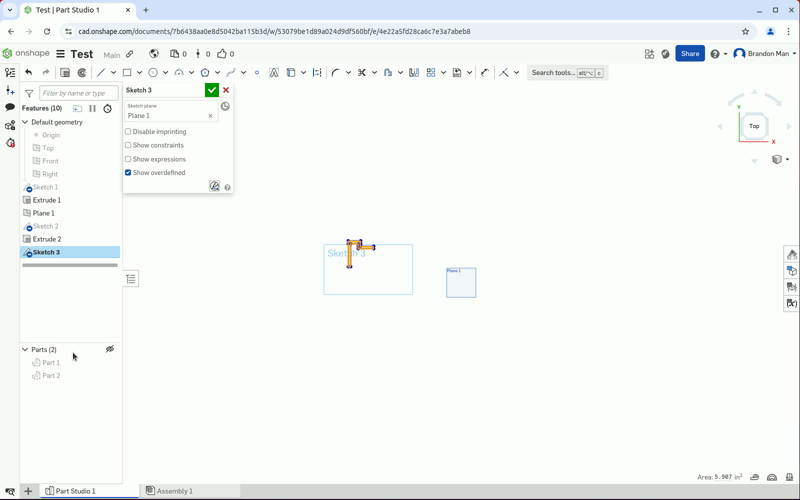
key(shift+e)
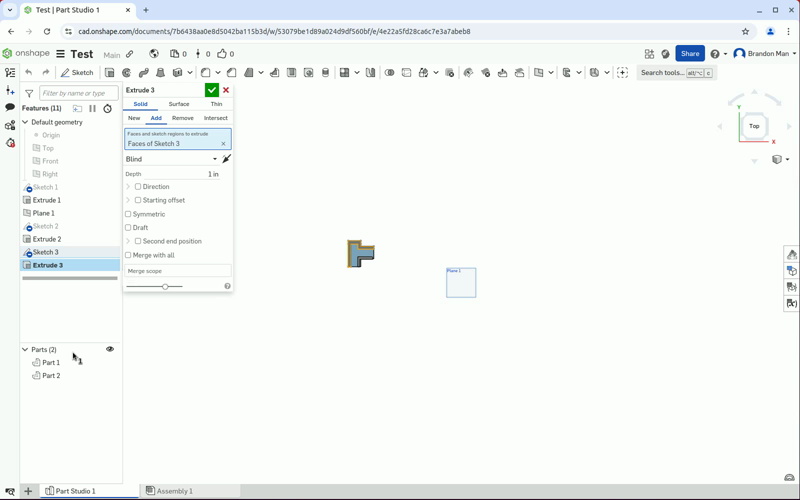
mouse_move(143, 106)
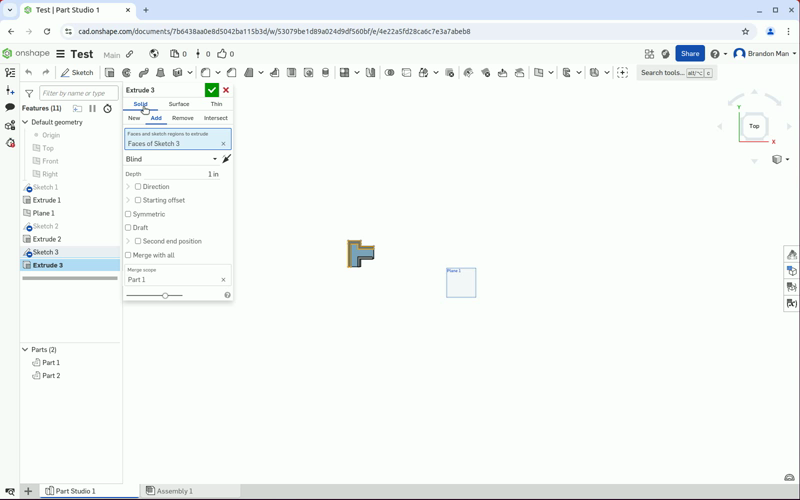
click(143, 106)
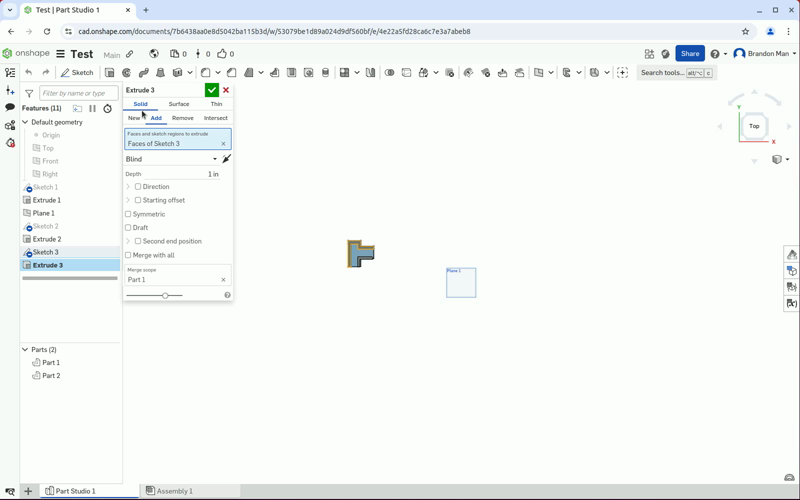
mouse_move(137, 120)
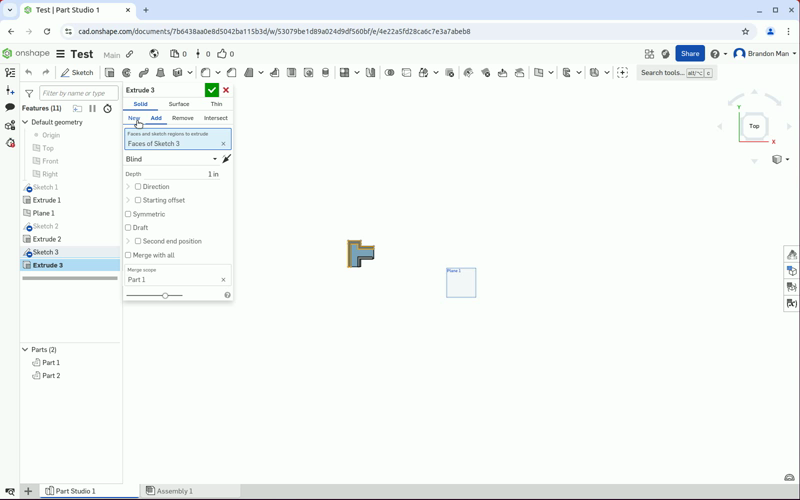
click(137, 120)
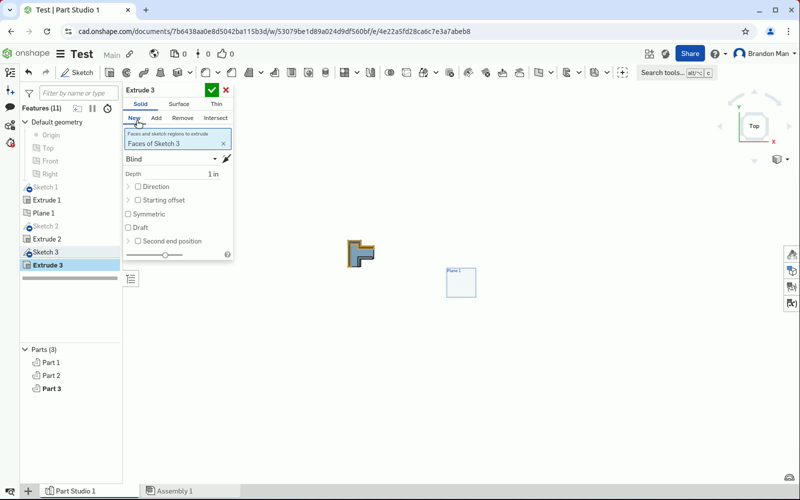
key(tab, 4)
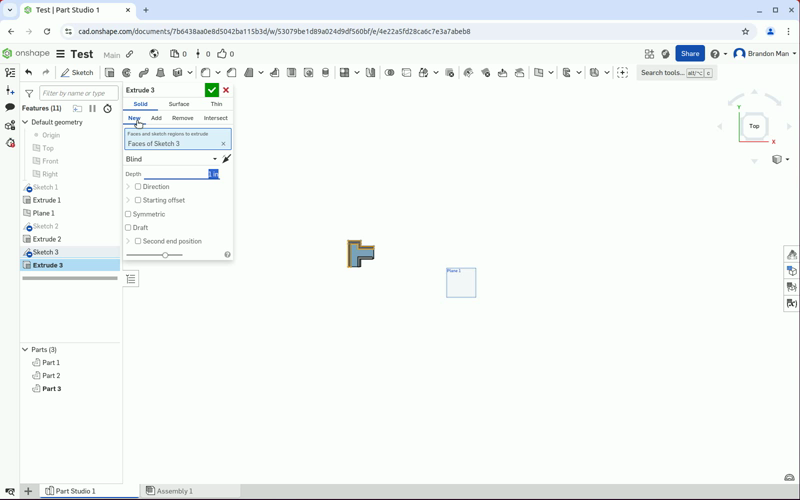
text(1.444)
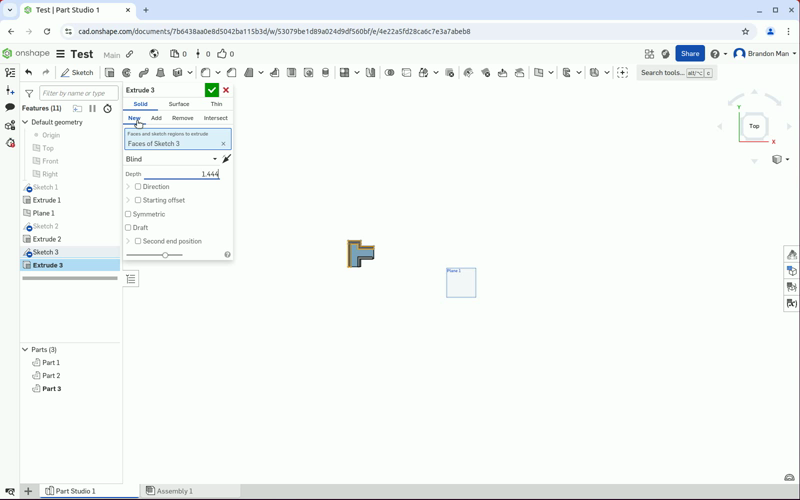
key(enter)
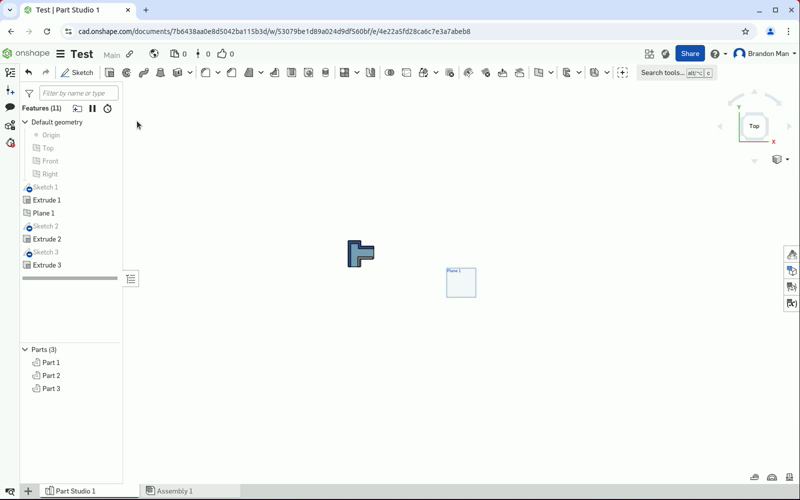
key(shift+h)
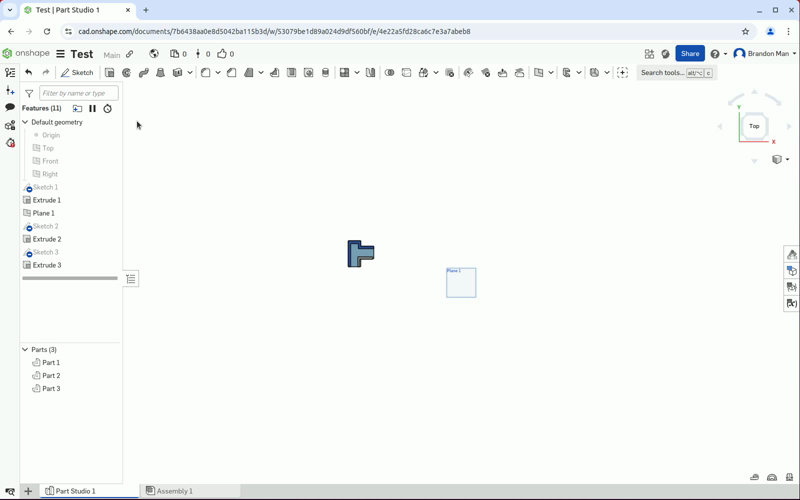
key(shift+h)
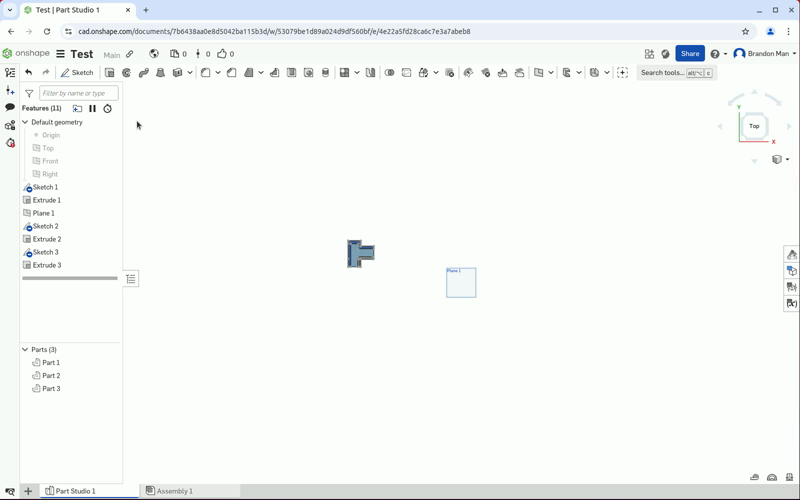
key(shift+7)
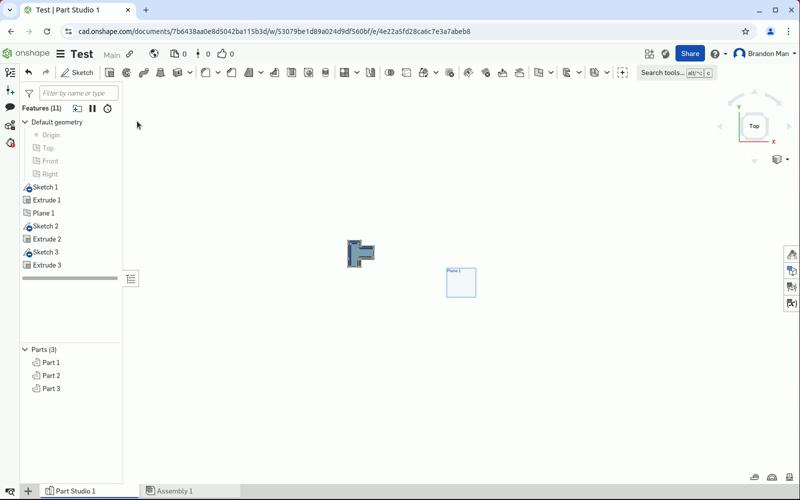
key(up, 3)
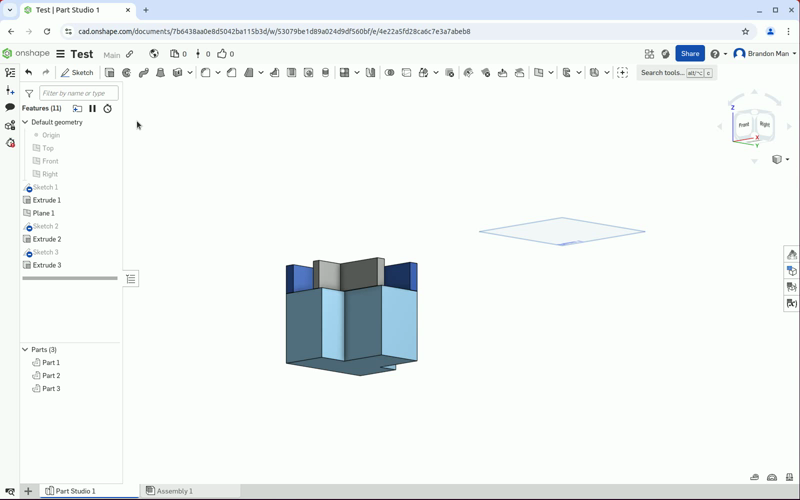
key(left, 3)
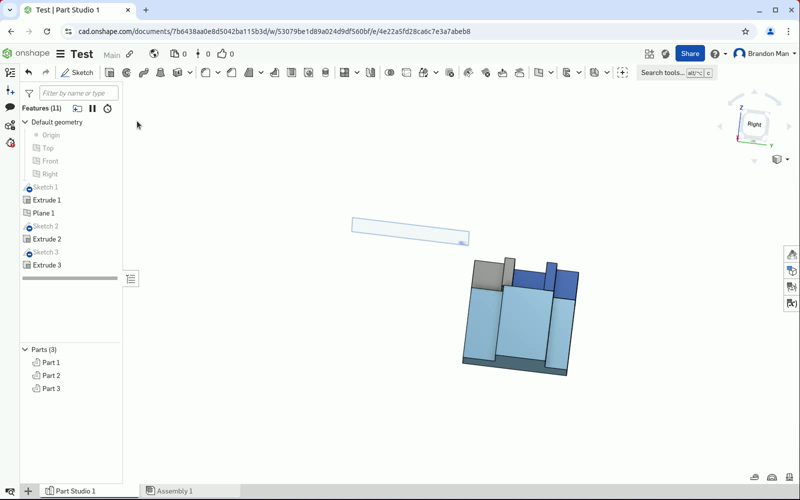
key(right, 3)
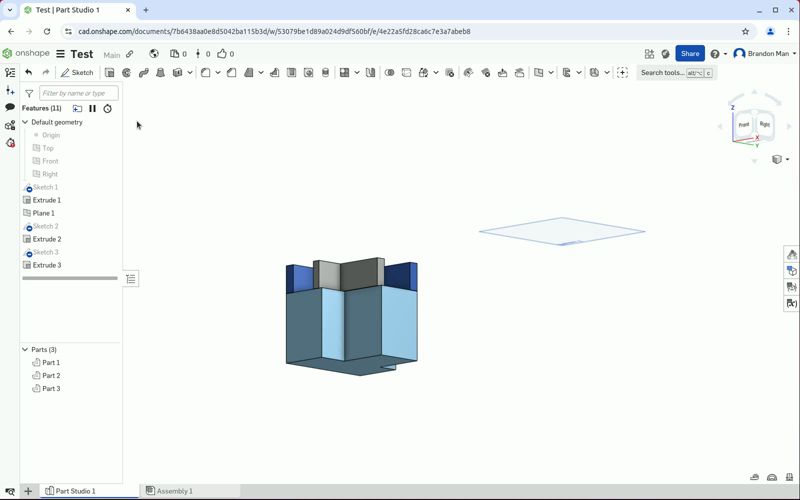
key(down, 3)
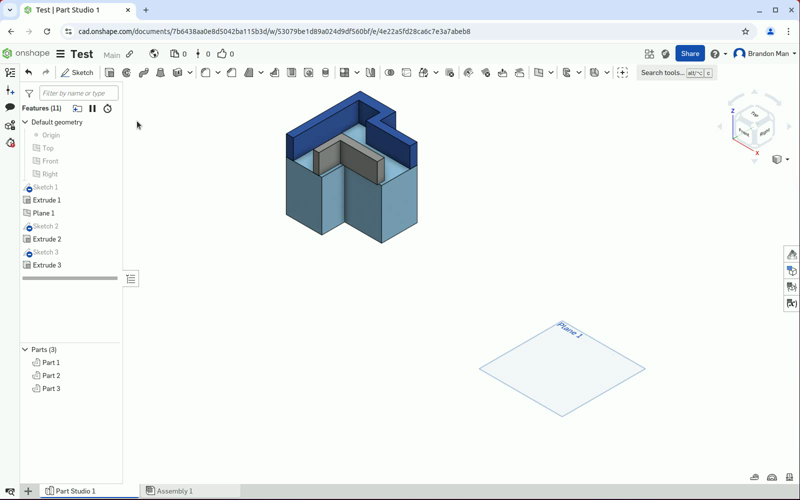
mouse_move(73, 189)
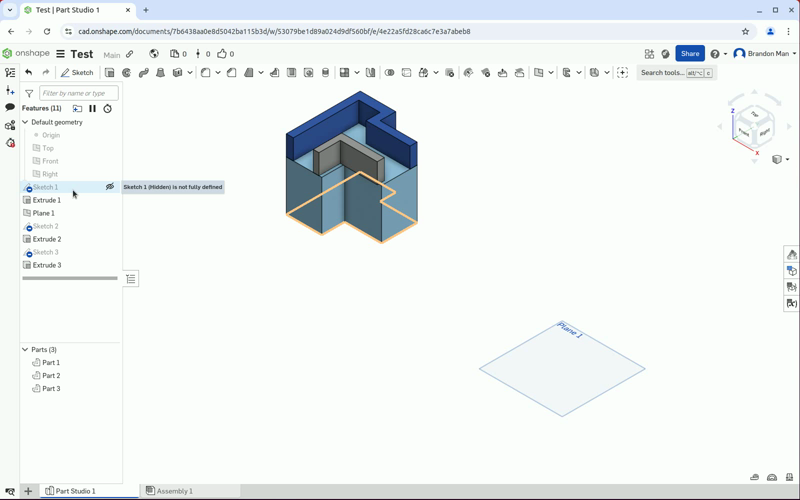
click(73, 189)